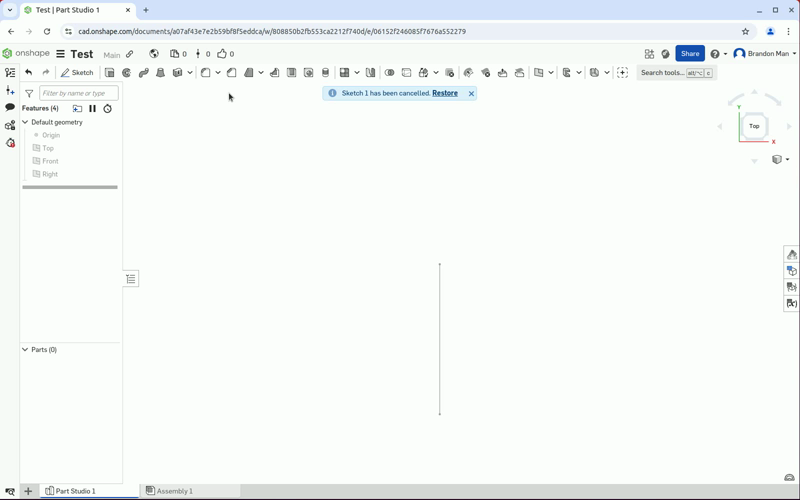
key(shift+h)
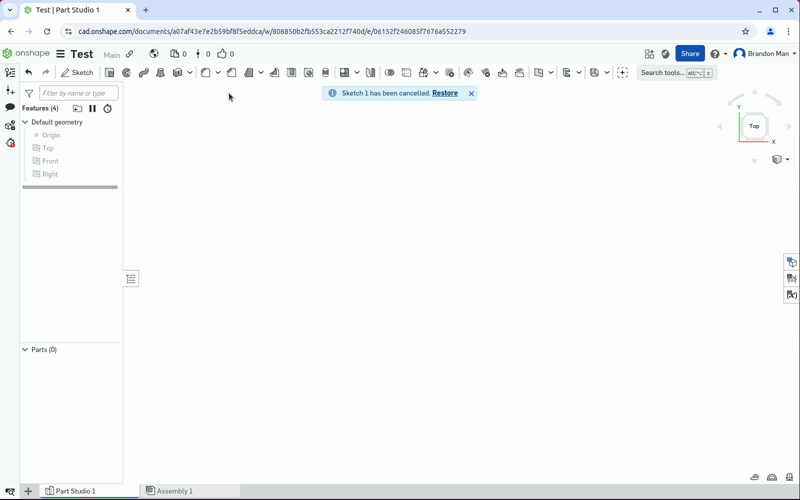
mouse_move(73, 352)
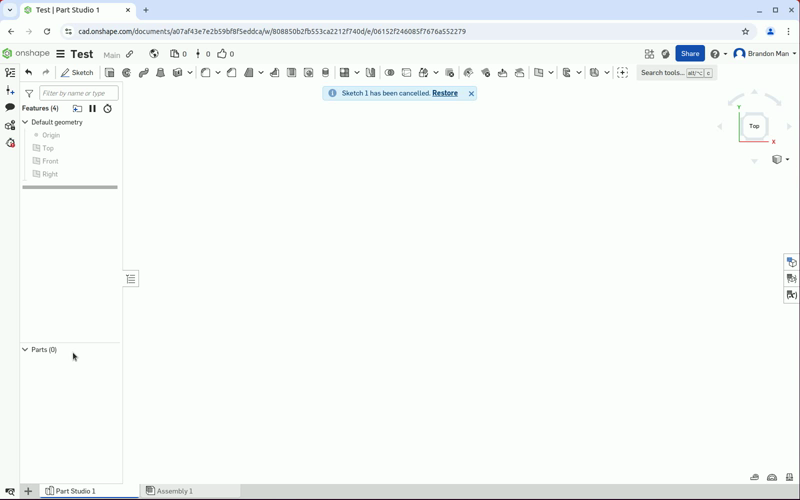
key(y)
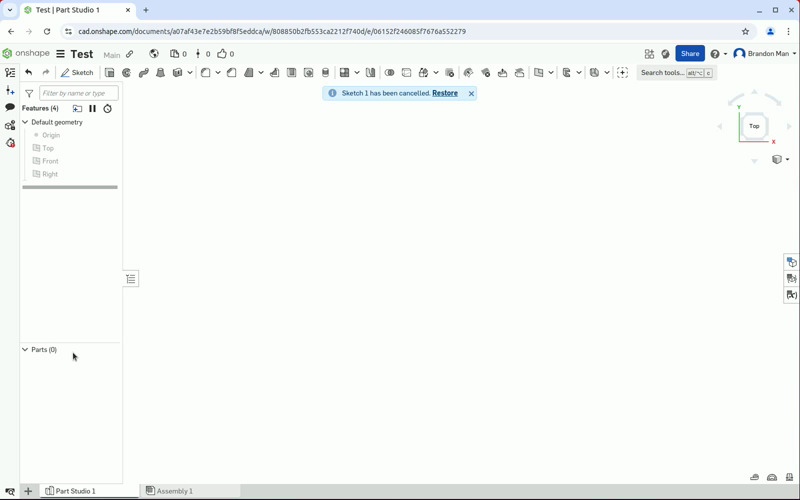
key(shift+p)
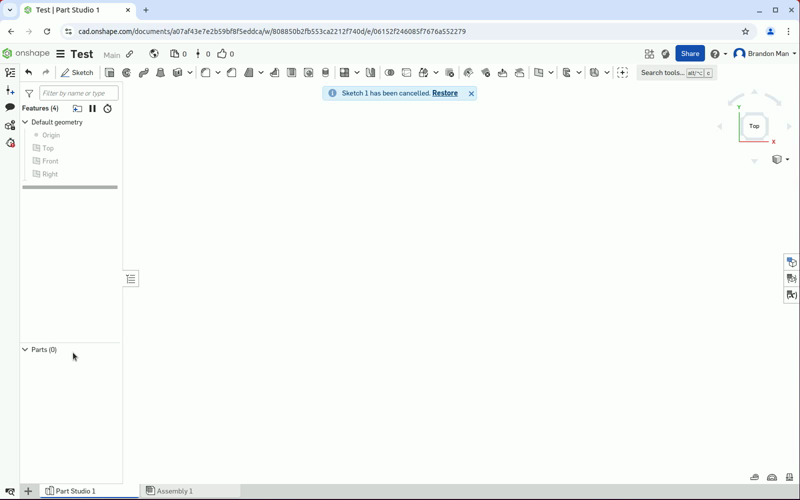
key(space)
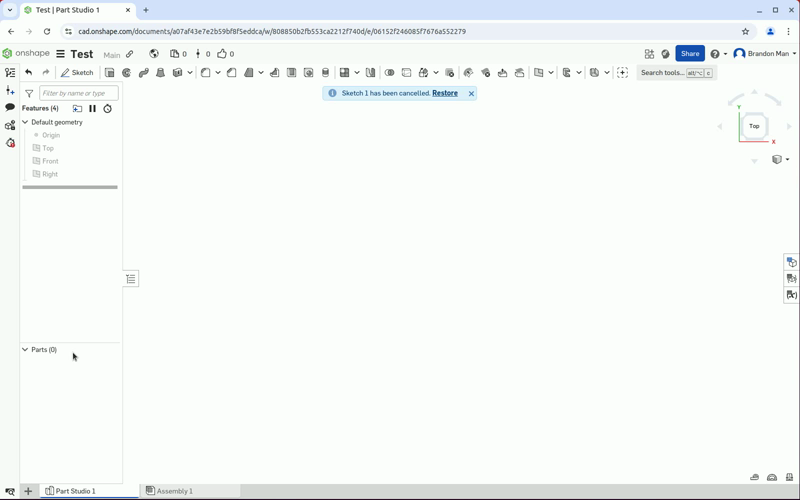
key_down(shift)
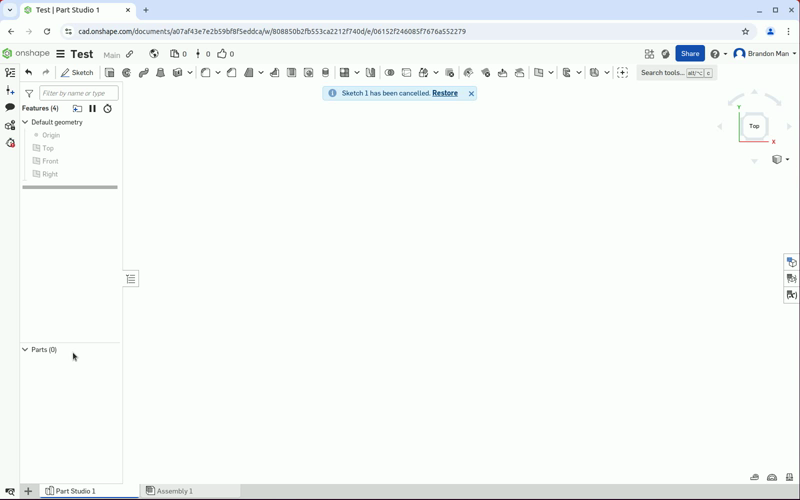
key(up)
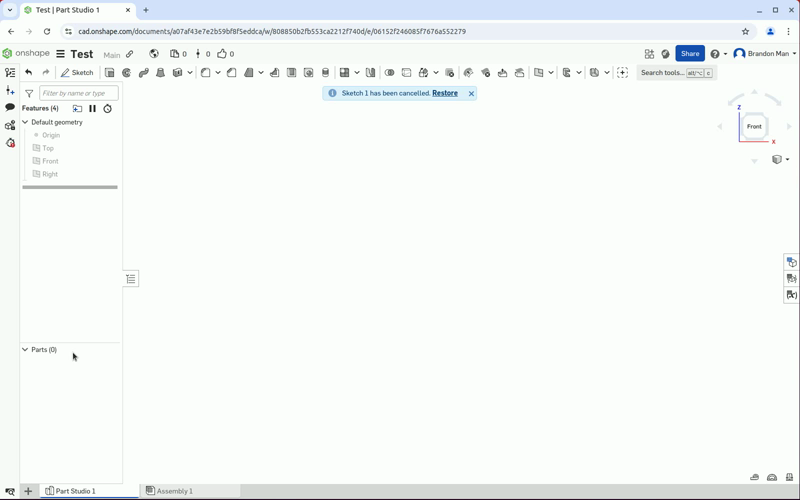
key_up(shift)
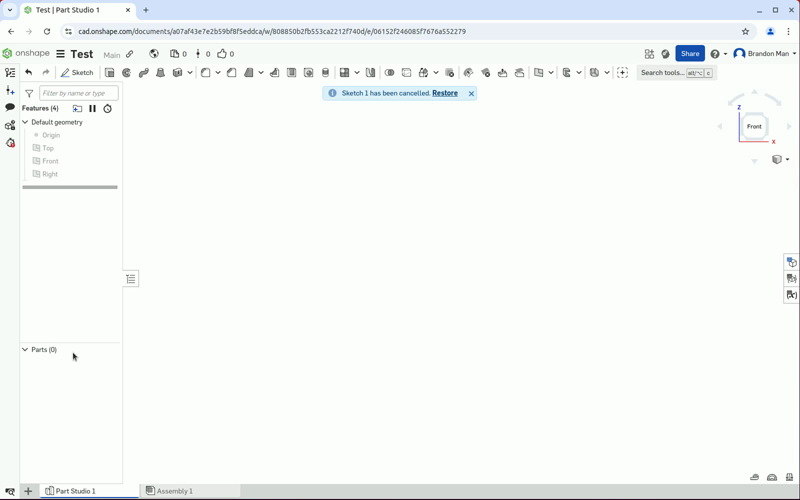
mouse_move(73, 352)
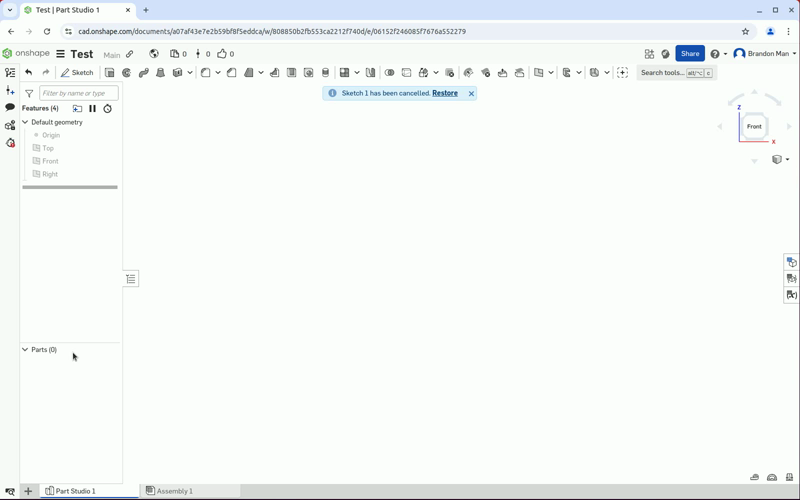
key(shift+y)
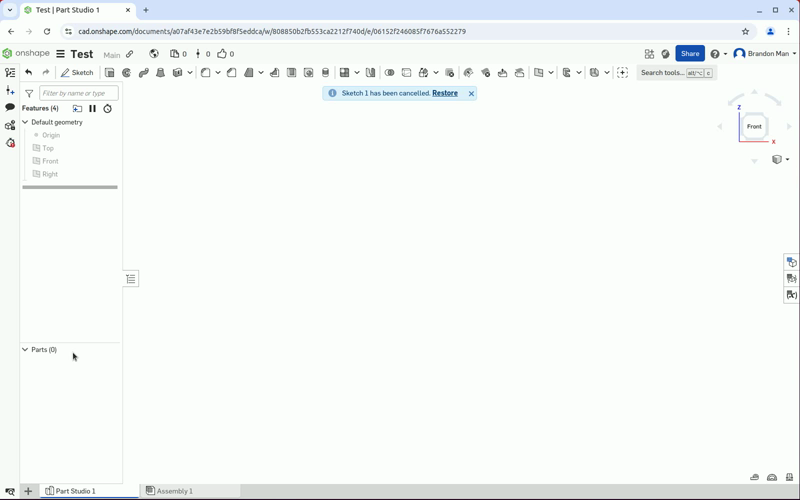
key(shift+s)
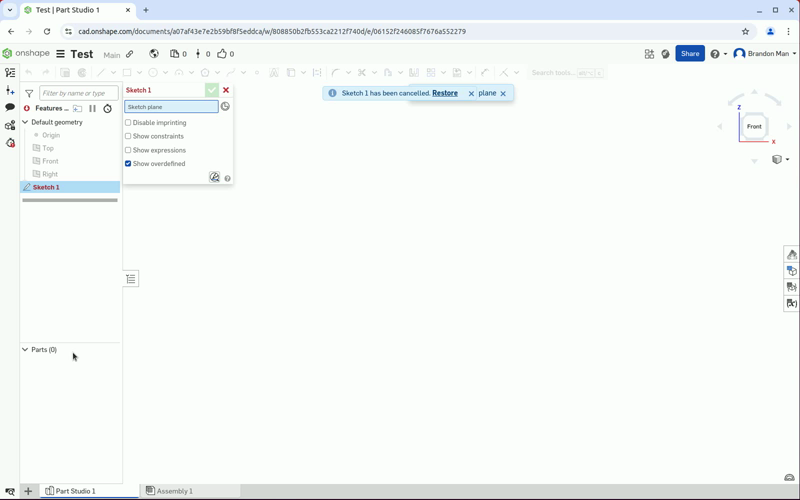
mouse_move(73, 163)
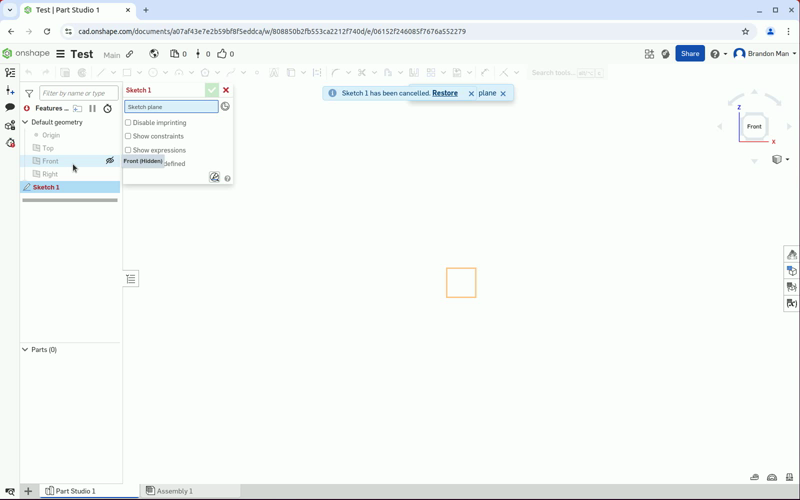
click(73, 163)
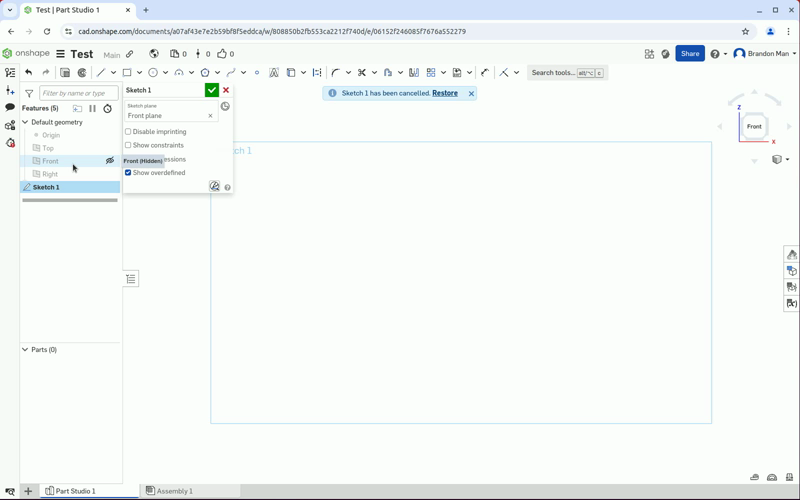
mouse_move(73, 352)
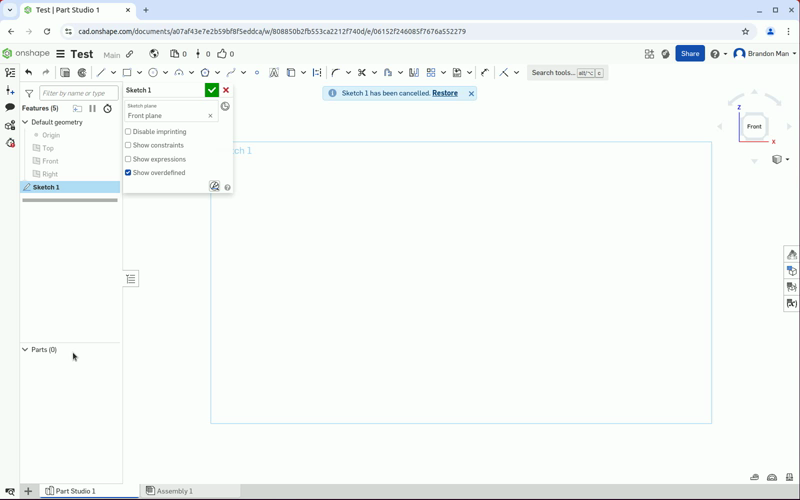
key(y)
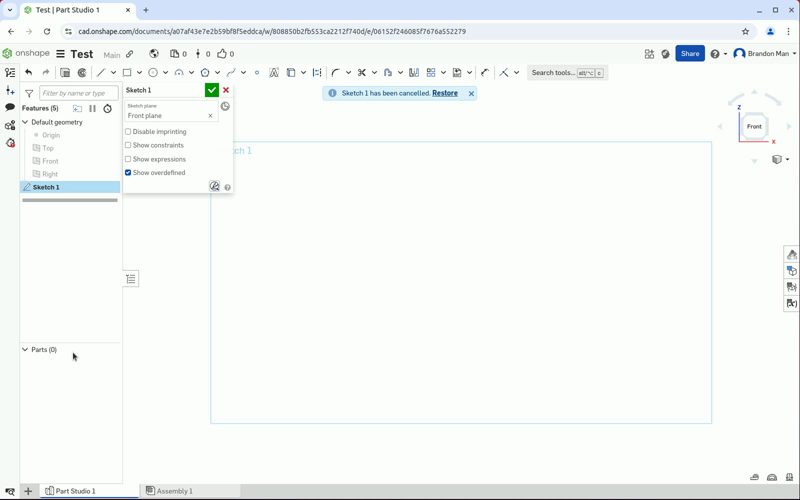
key(a)
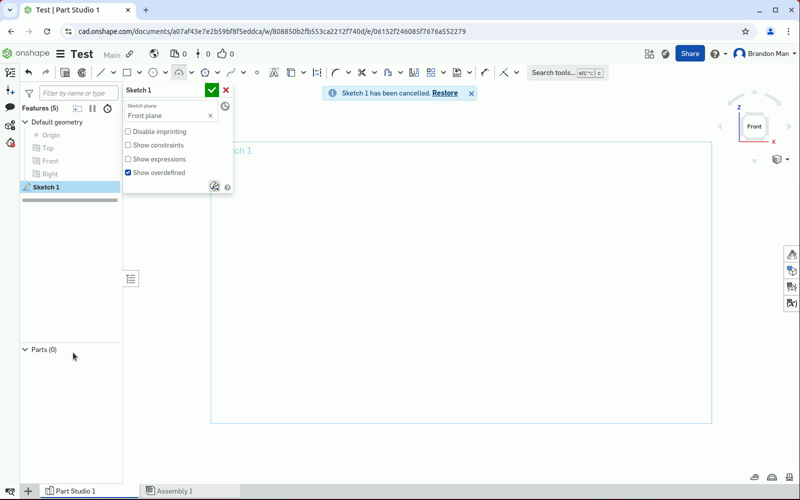
key_down(shift)
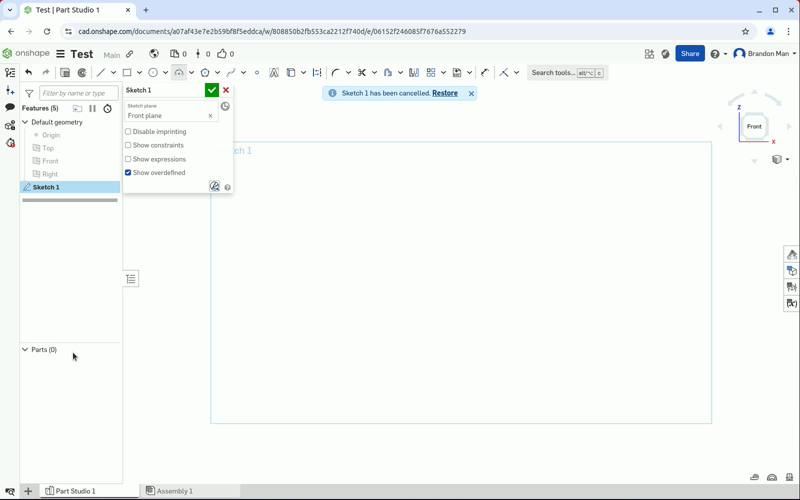
mouse_move(446, 223)
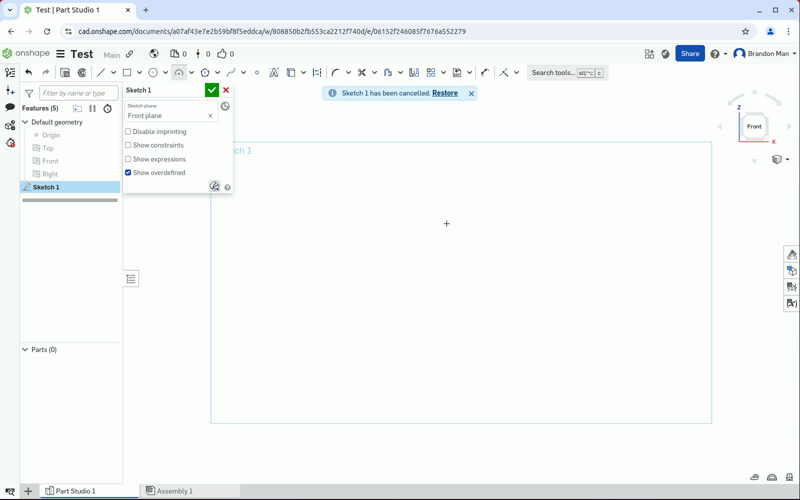
click(446, 223)
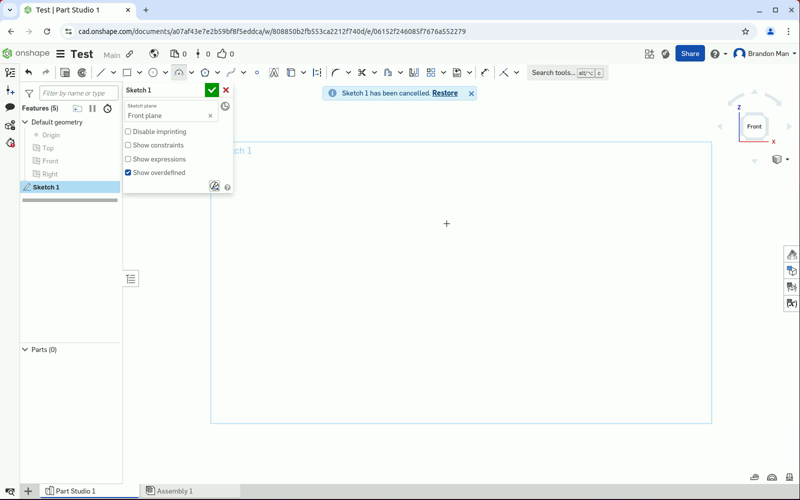
key_up(shift)
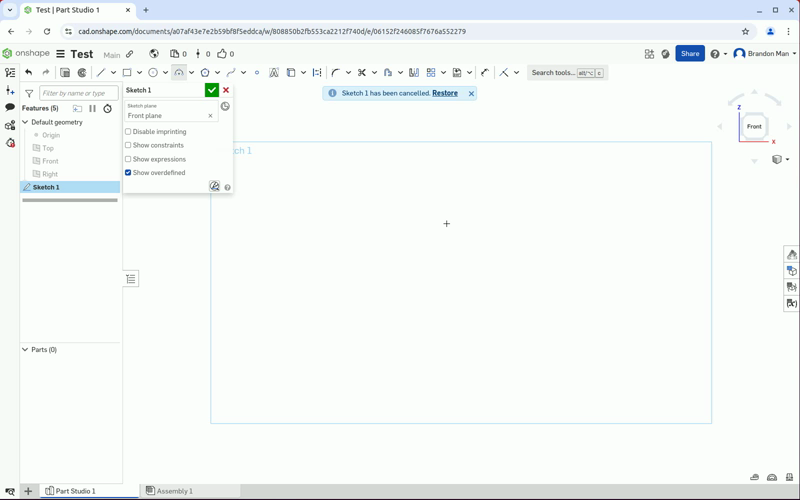
key_down(shift)
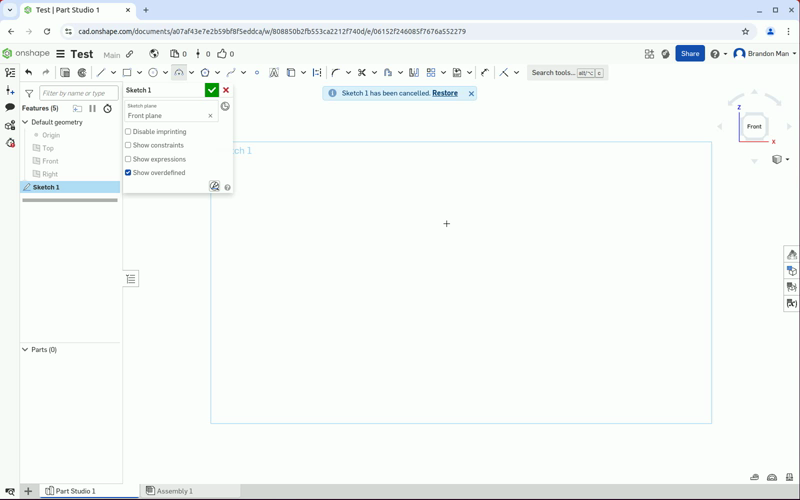
mouse_move(476, 223)
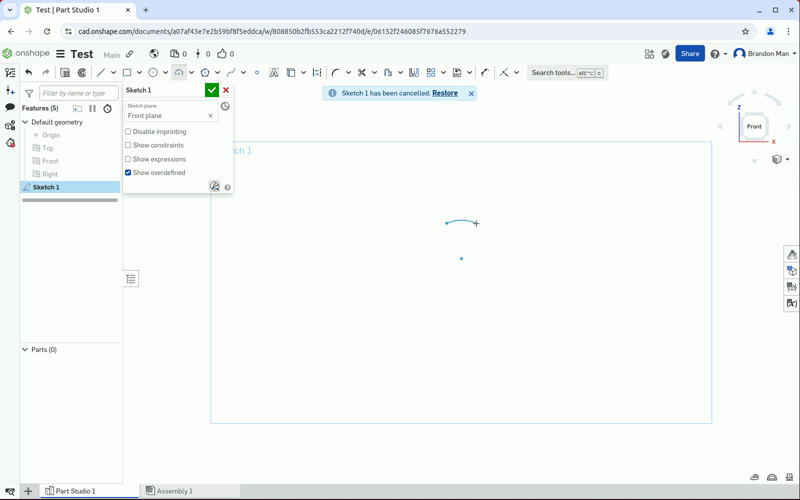
click(476, 223)
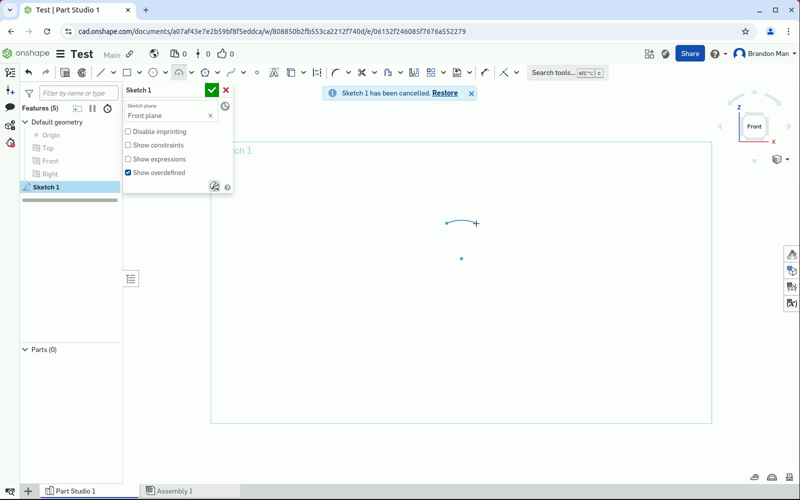
mouse_move(461, 210)
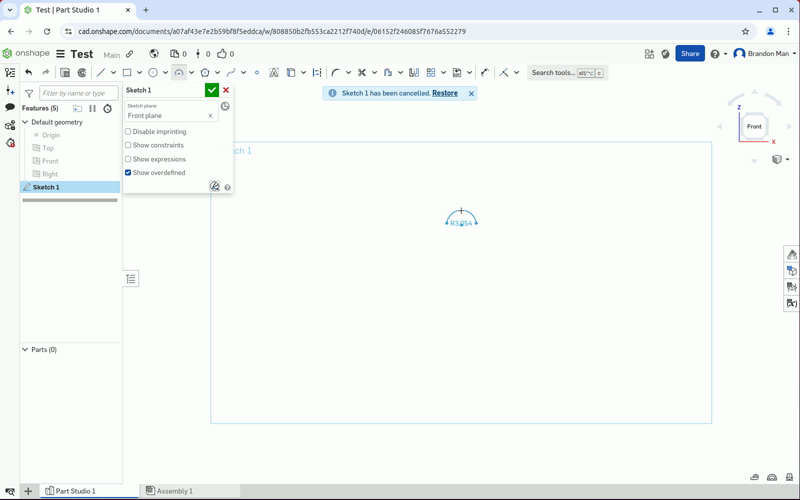
click(461, 210)
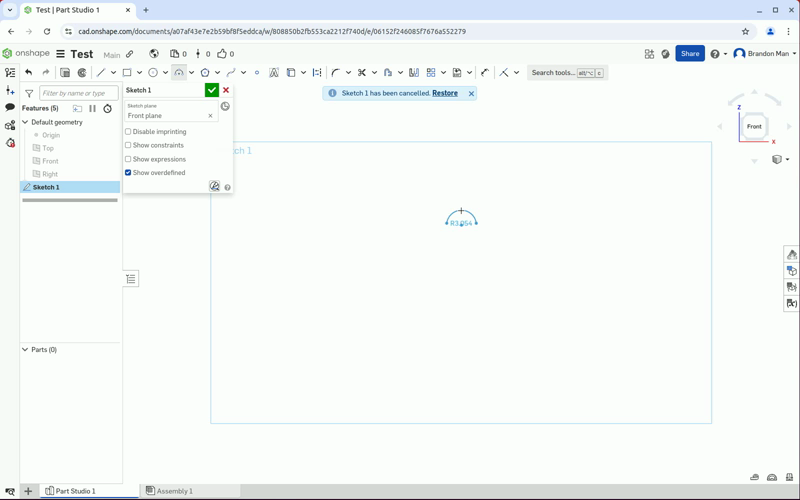
key_up(shift)
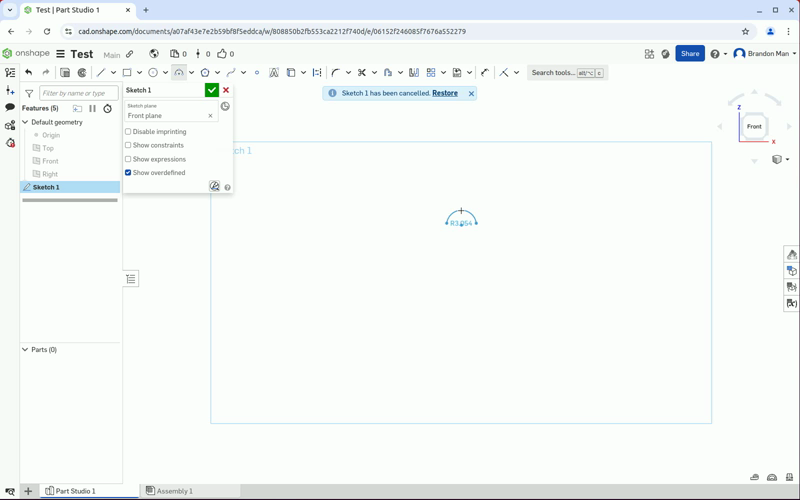
key(esc)
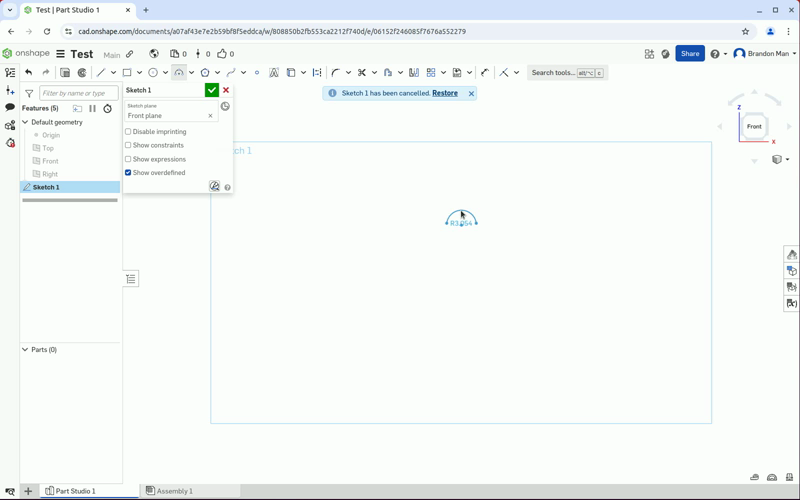
key(l)
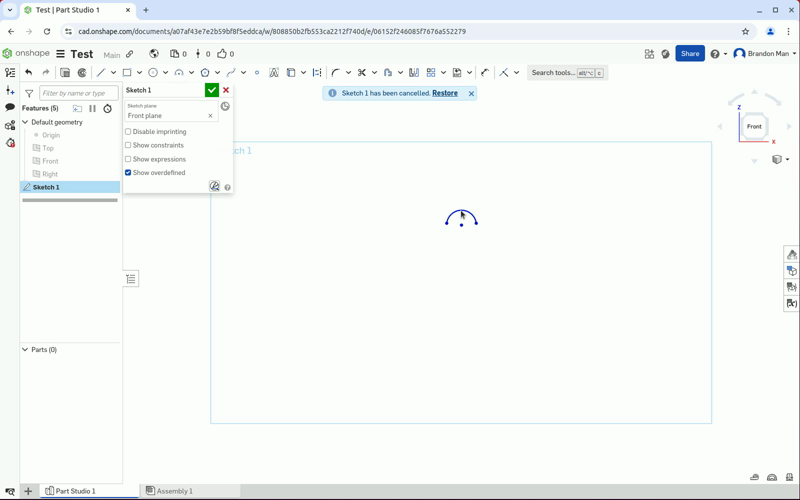
mouse_move(476, 223)
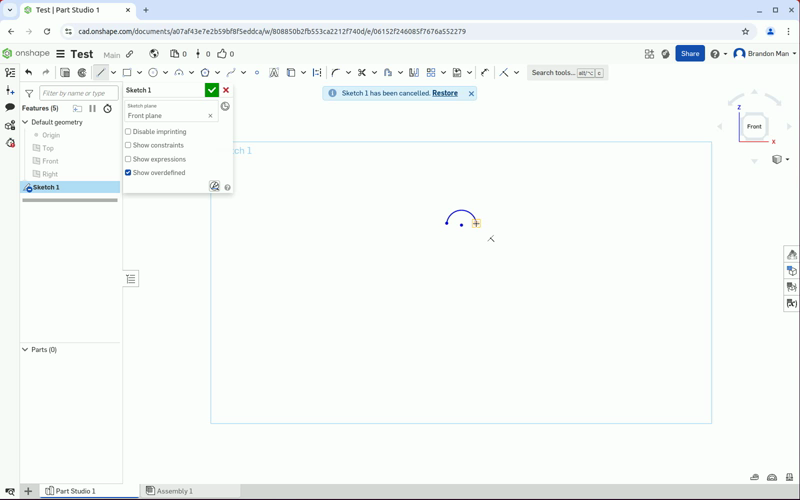
click(476, 223)
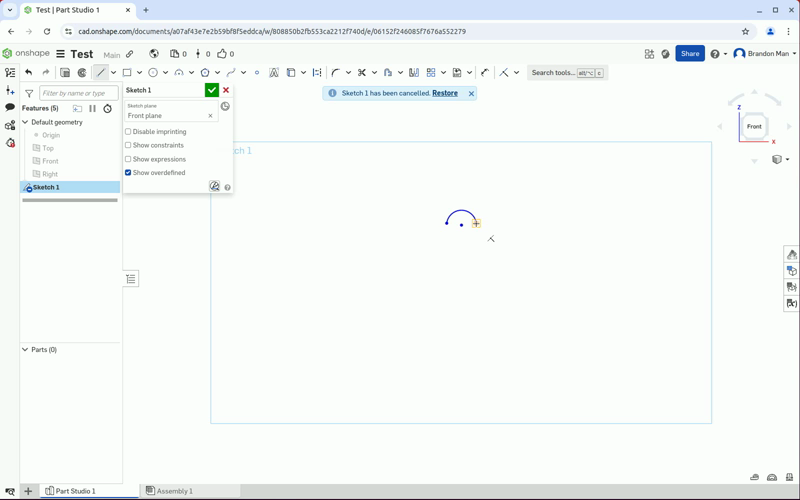
key_down(shift)
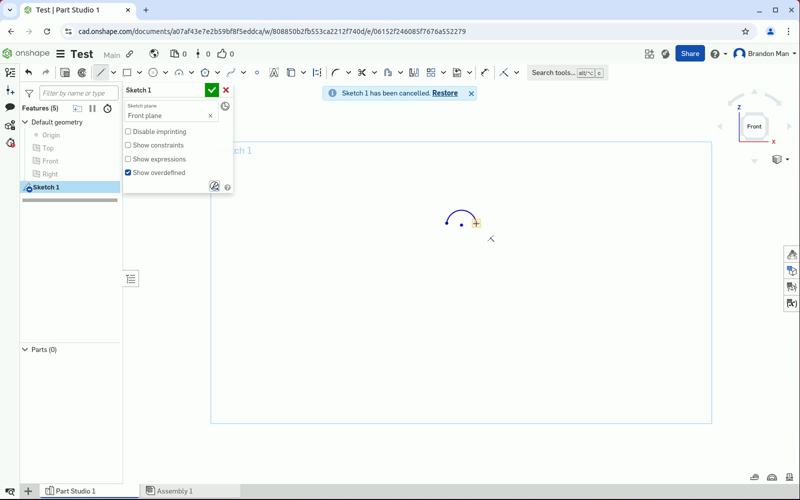
mouse_move(506, 223)
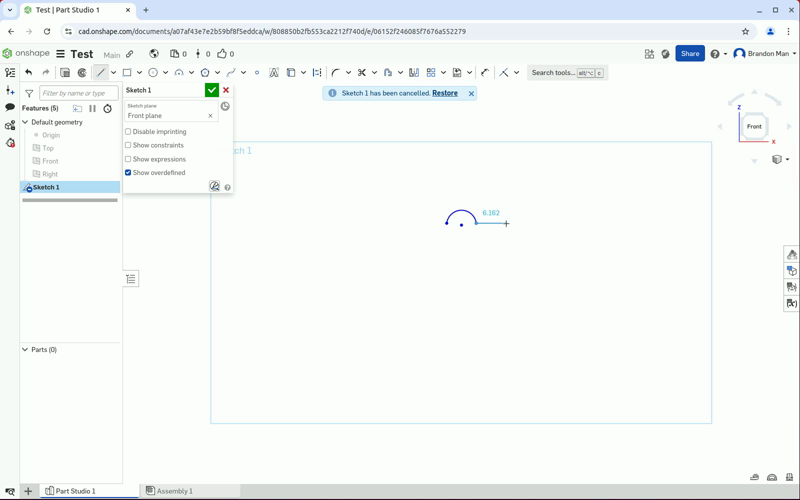
mouse_move(470, 176)
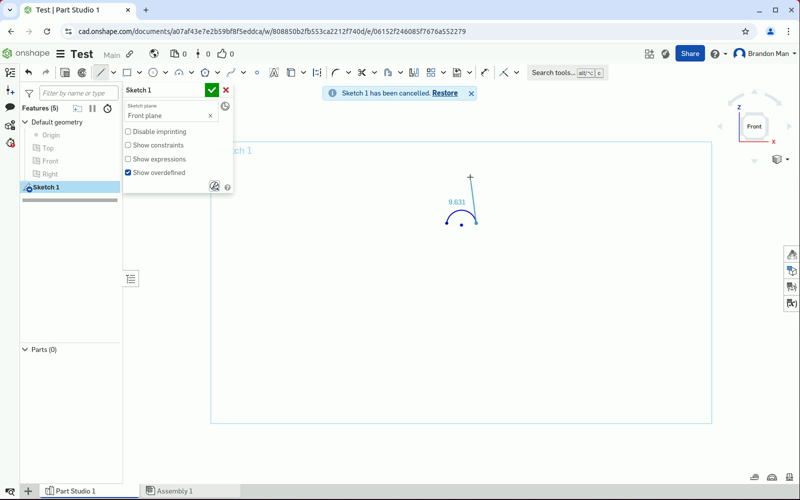
click(470, 176)
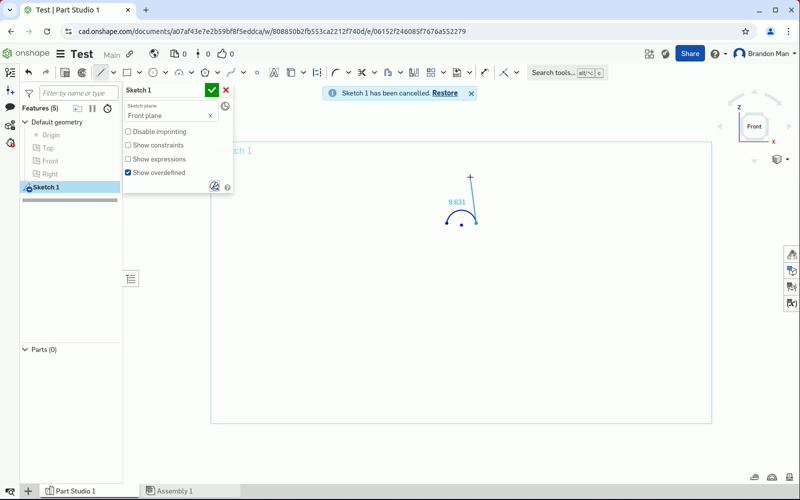
key_up(shift)
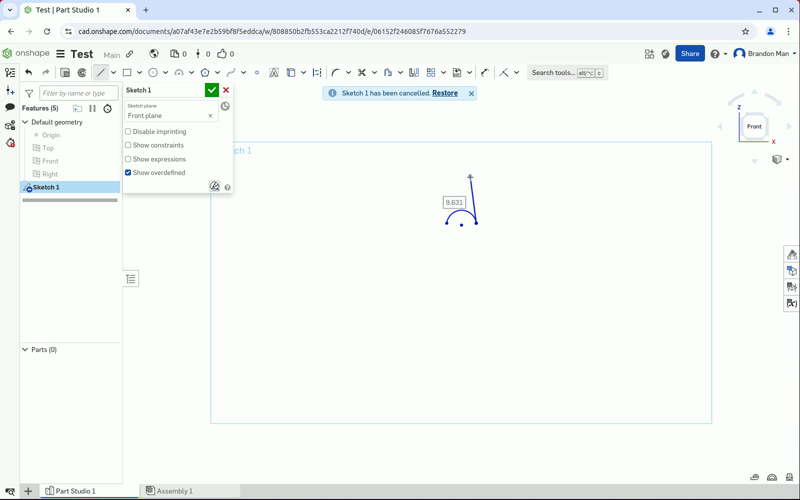
key(esc)
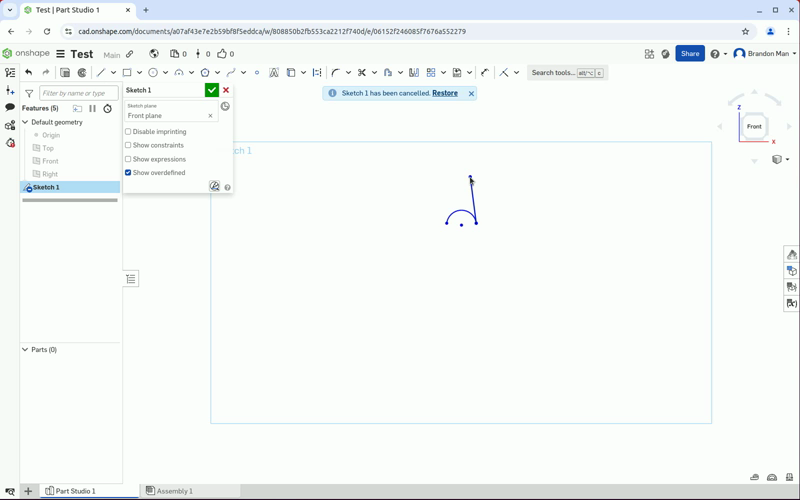
key(a)
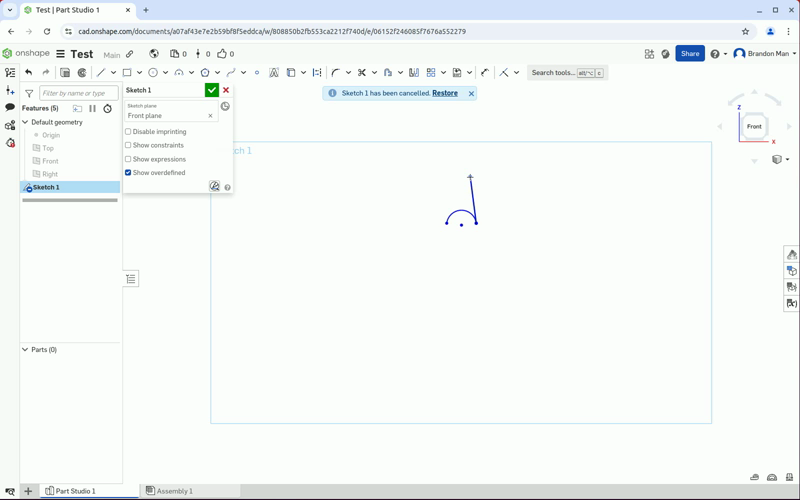
mouse_move(470, 176)
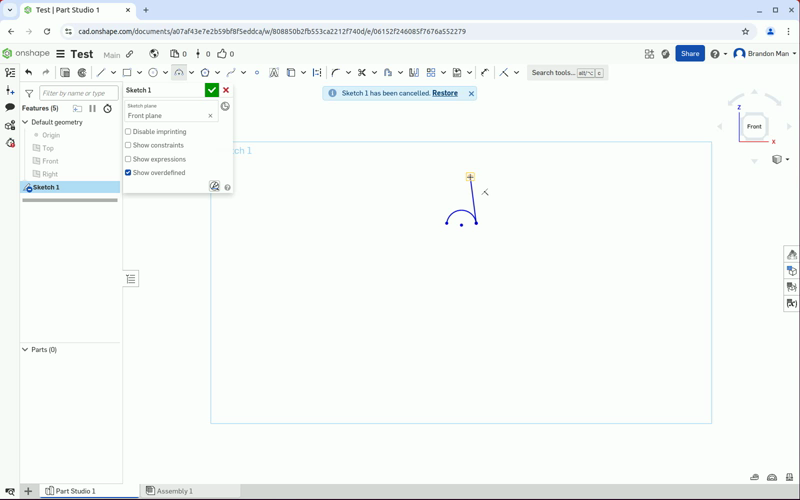
click(470, 176)
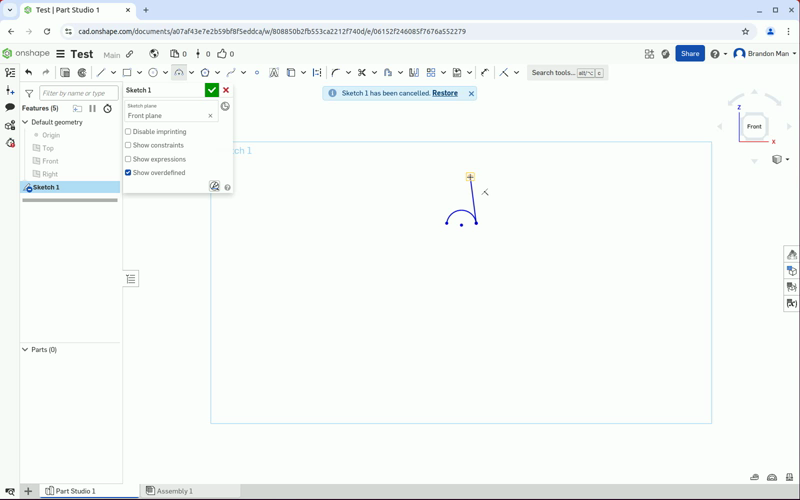
key_down(shift)
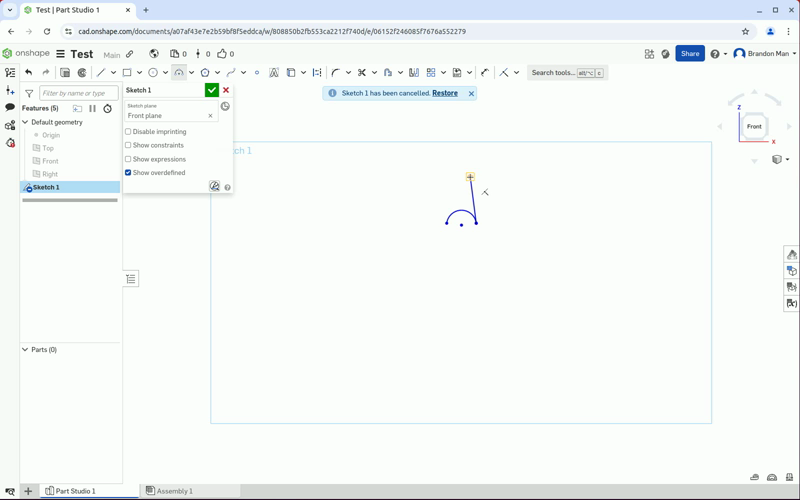
mouse_move(452, 176)
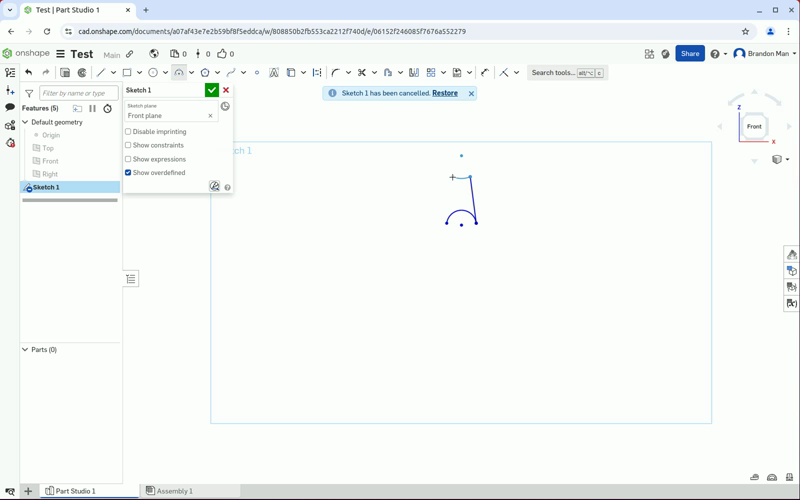
click(452, 176)
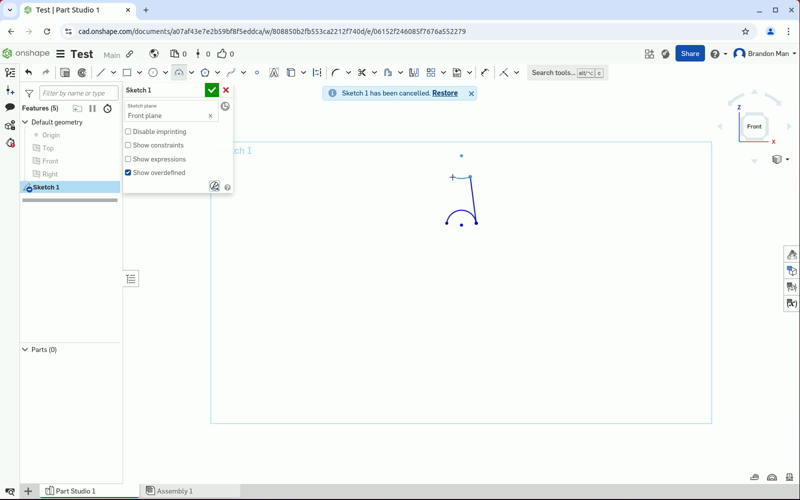
mouse_move(461, 186)
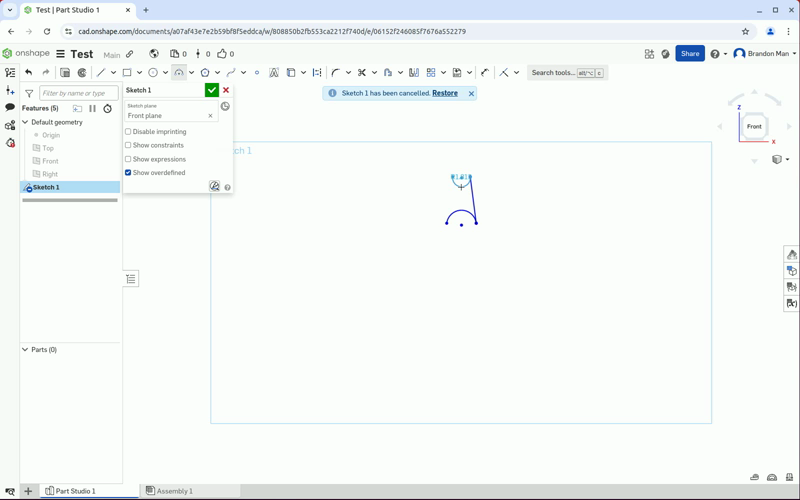
click(461, 186)
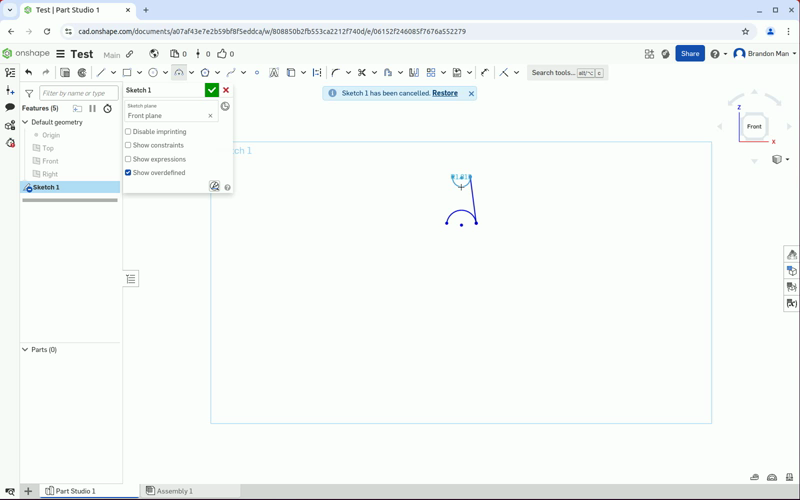
key_up(shift)
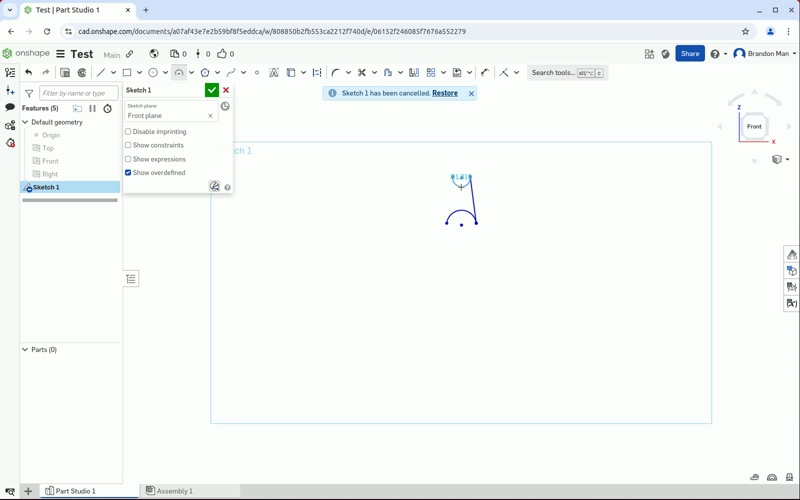
key(esc)
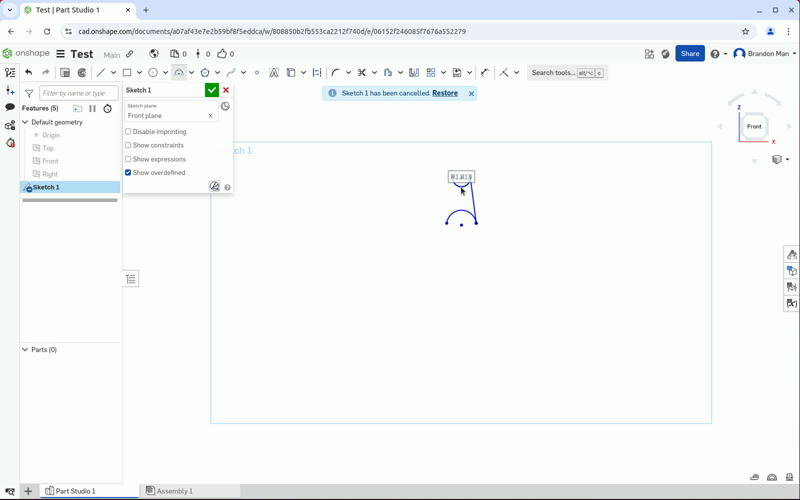
key(l)
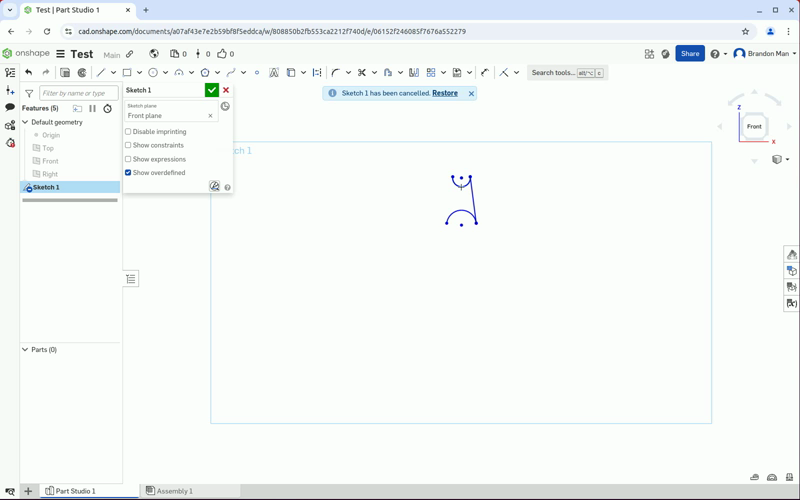
mouse_move(452, 176)
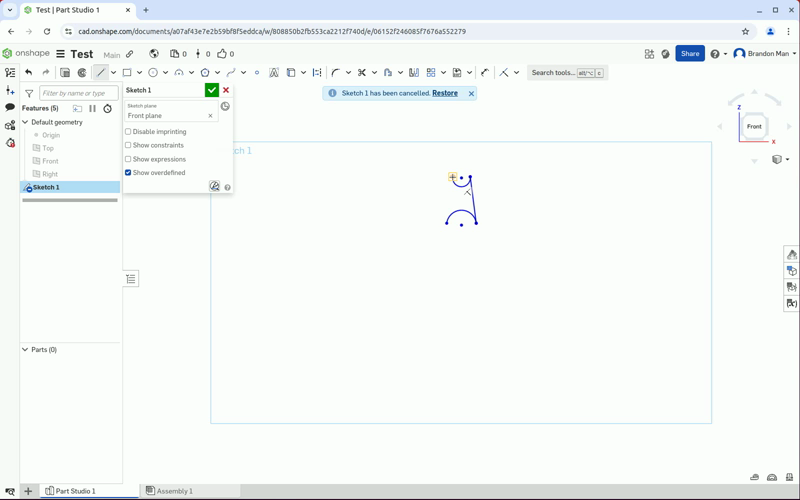
click(452, 176)
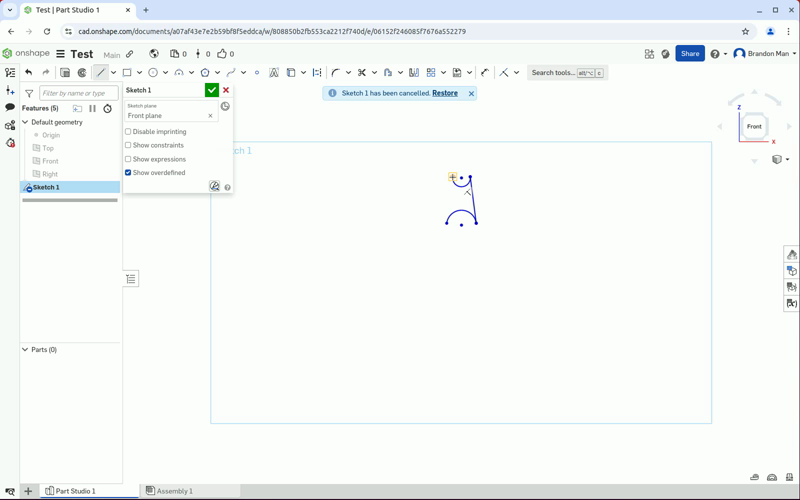
mouse_move(482, 176)
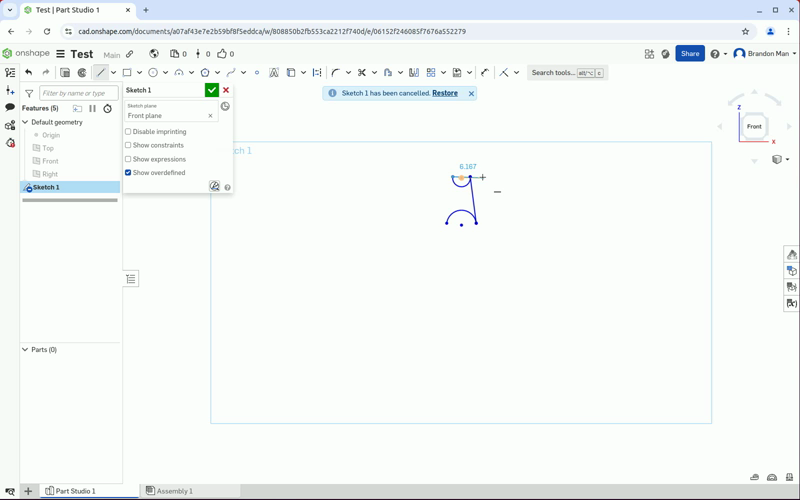
key_down(shift)
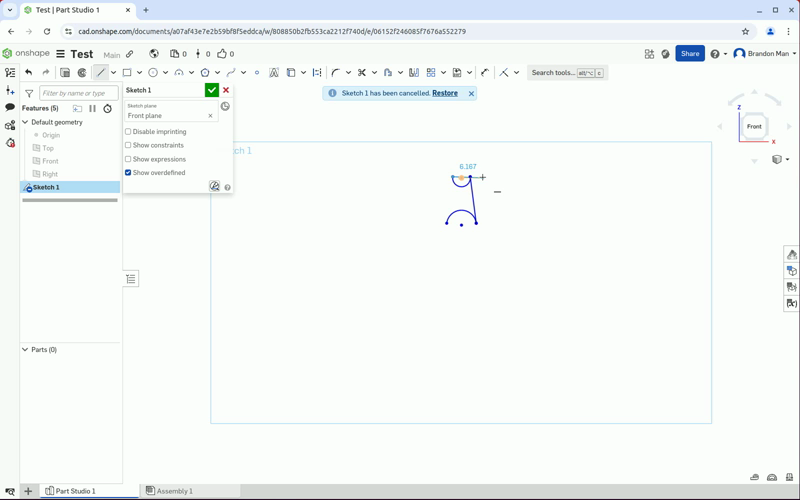
mouse_move(446, 223)
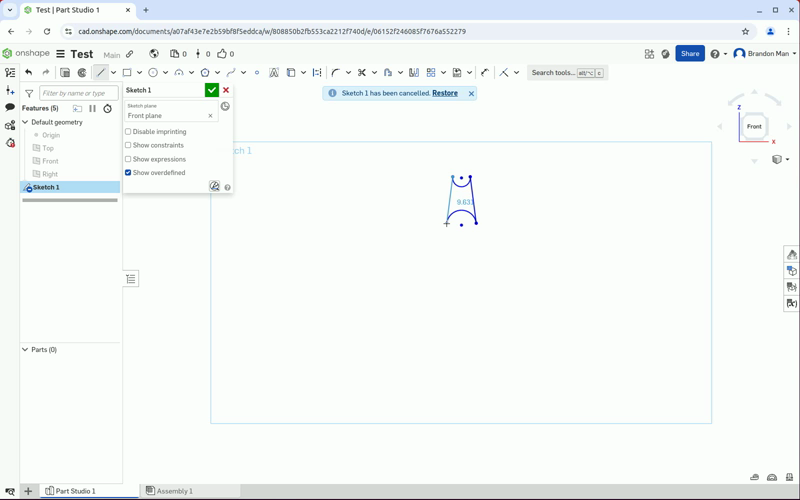
key_up(shift)
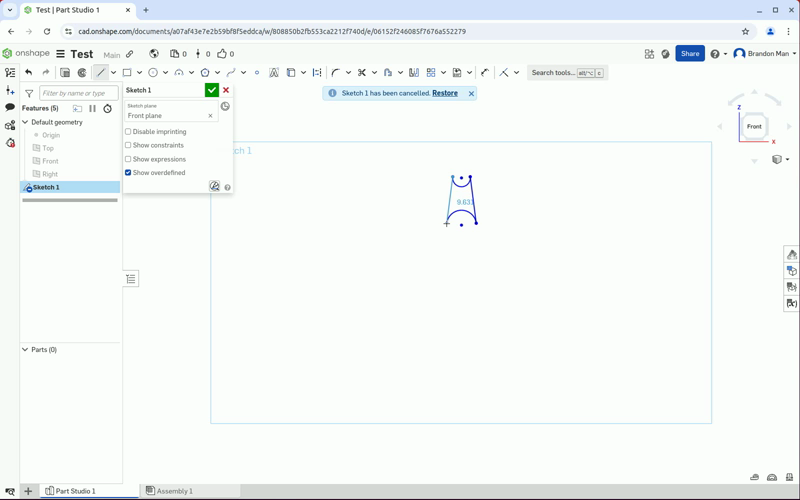
click(446, 223)
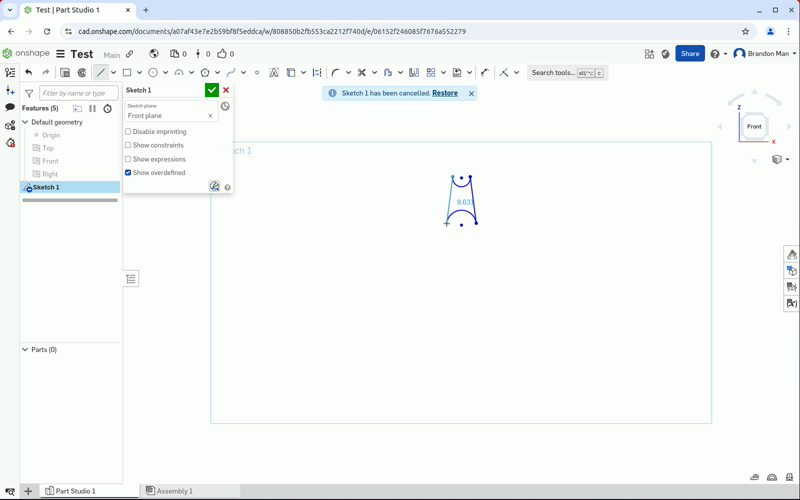
key(esc)
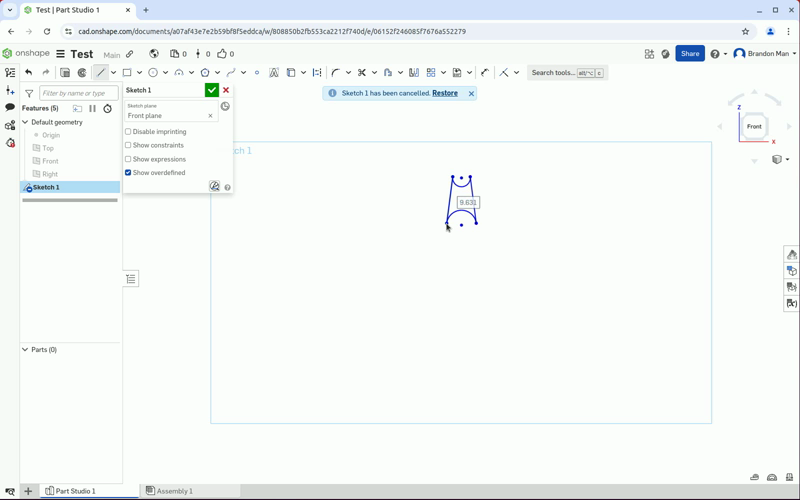
key(c)
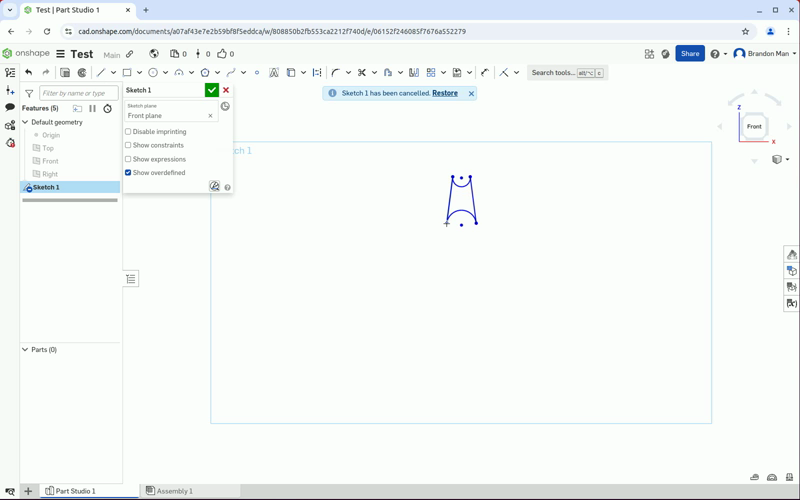
key_down(shift)
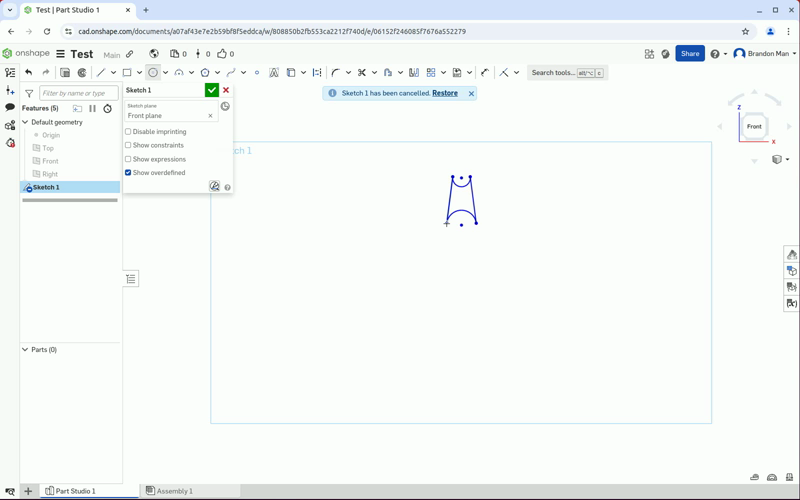
mouse_move(458, 191)
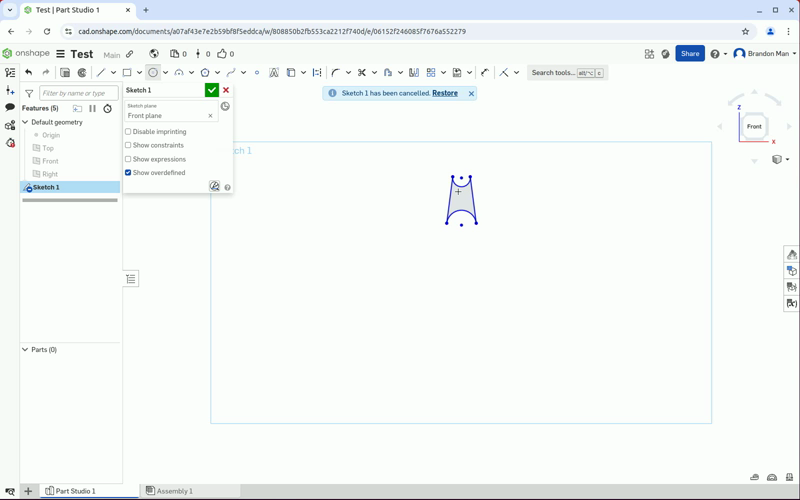
click(458, 191)
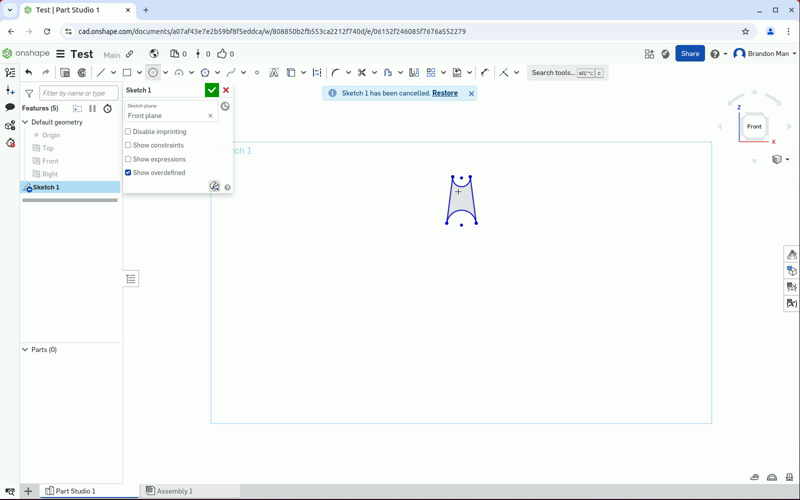
key_up(shift)
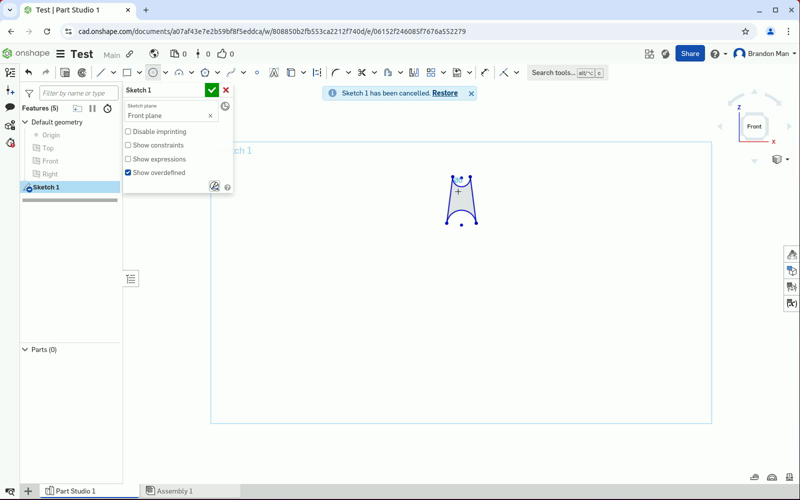
mouse_move(461, 191)
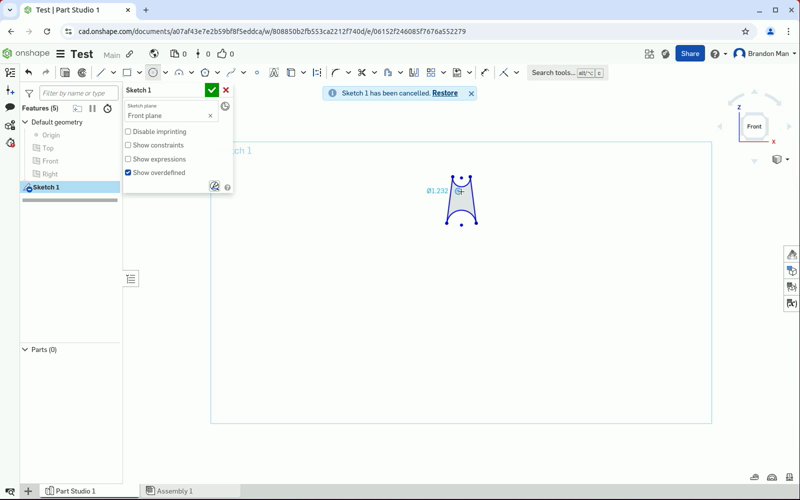
scroll(6)
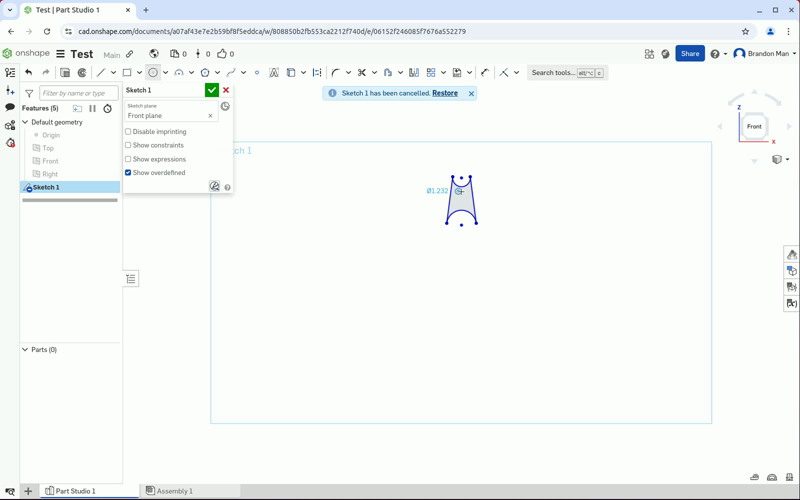
scroll(6)
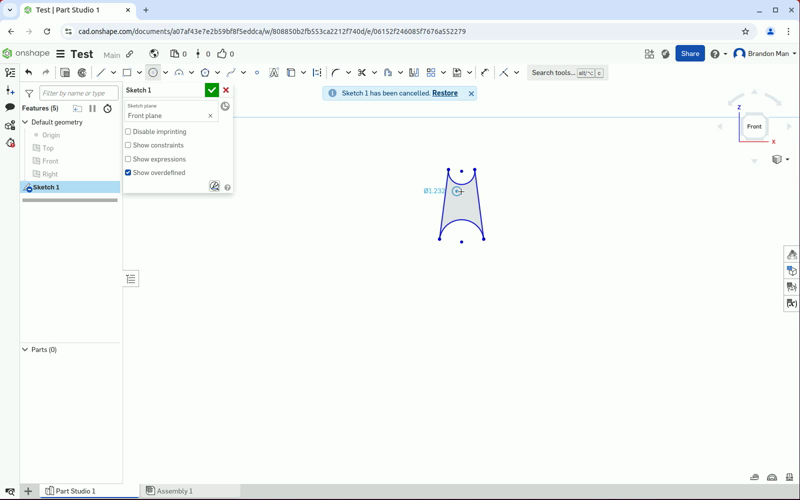
scroll(6)
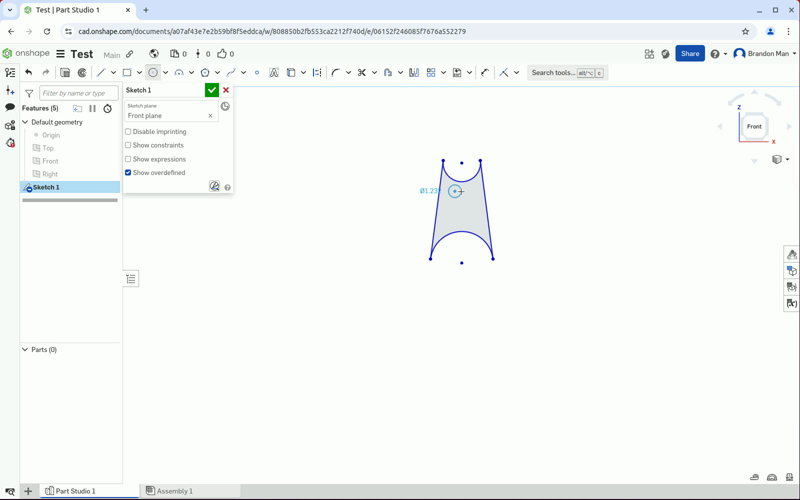
scroll(6)
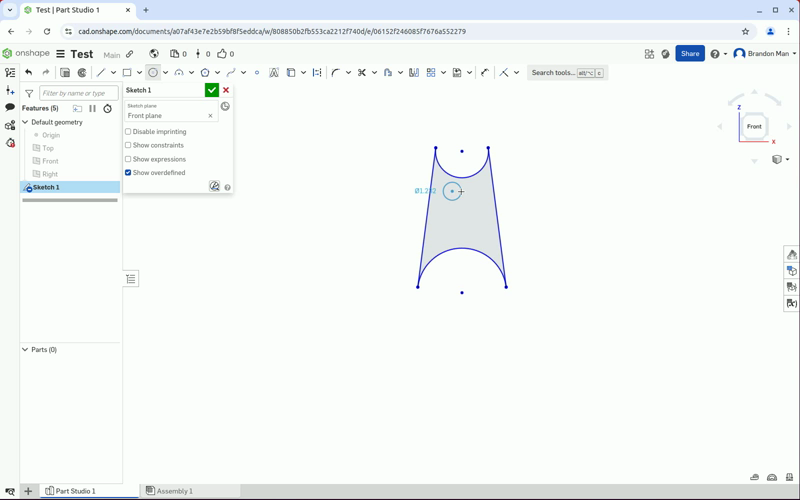
scroll(6)
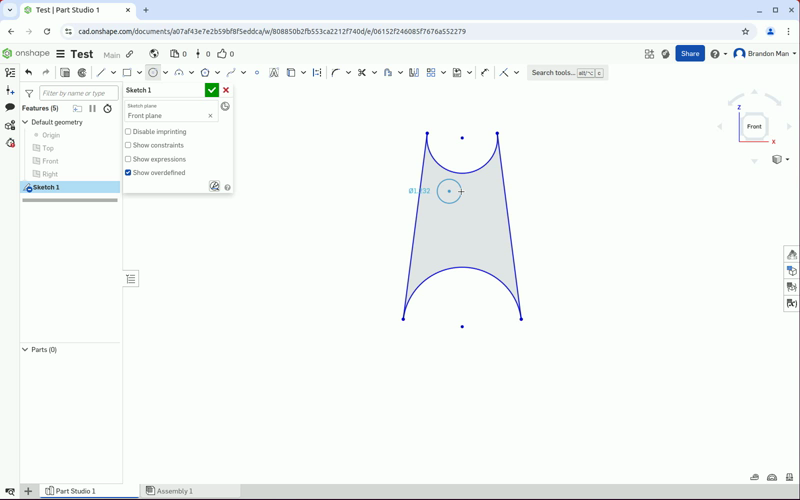
scroll(6)
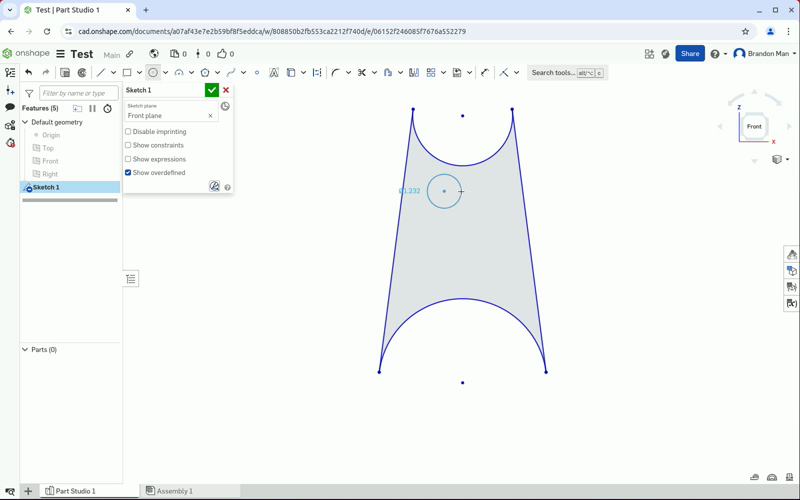
scroll(6)
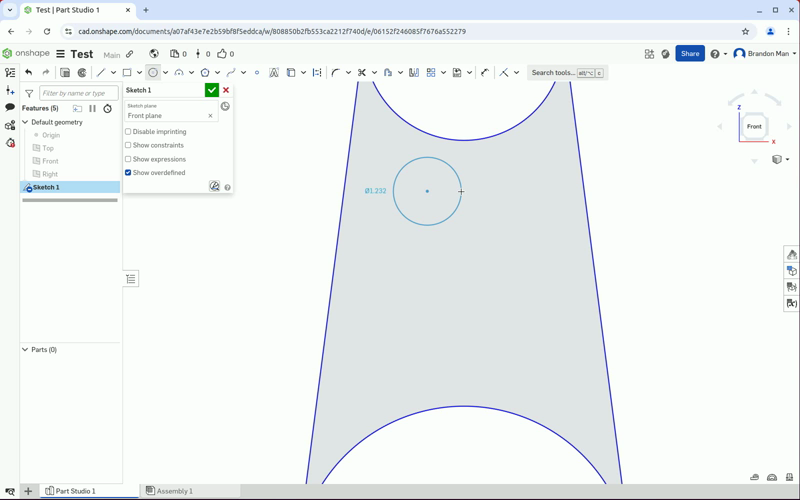
click(461, 191)
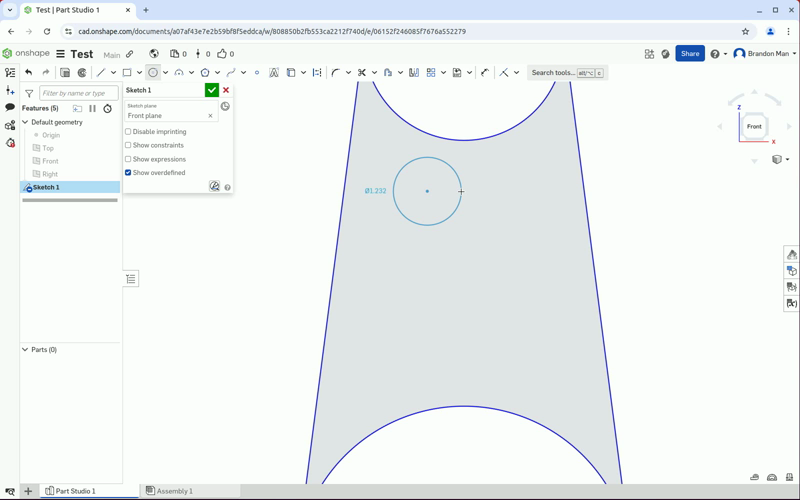
scroll(-6)
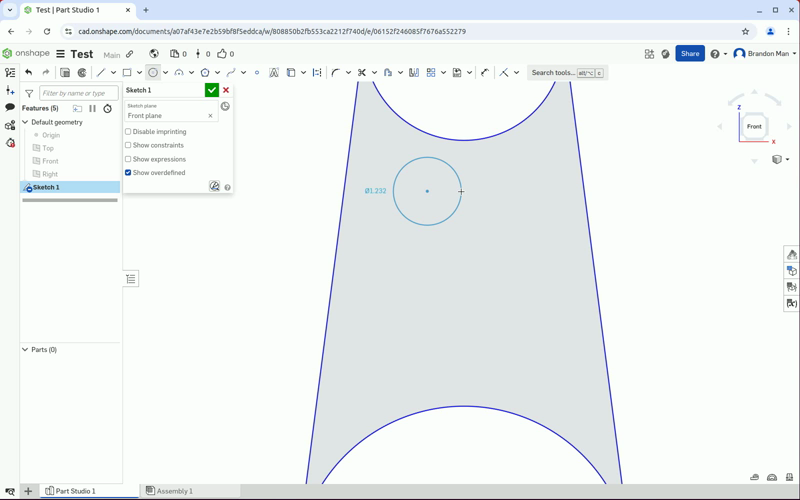
scroll(-6)
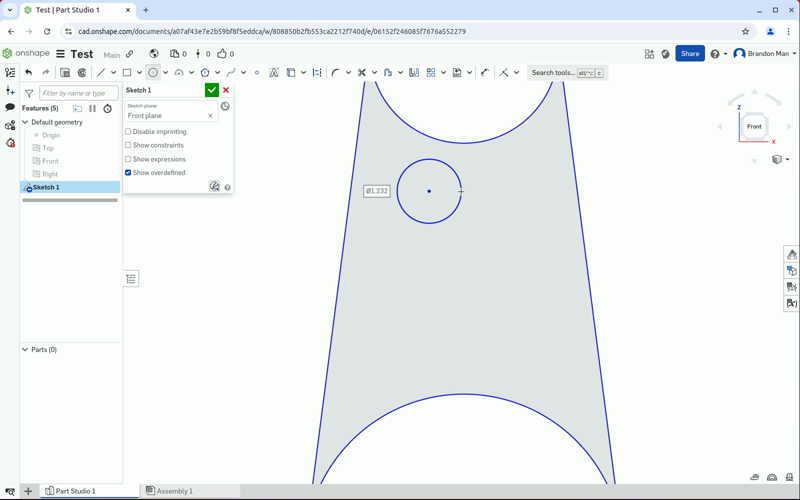
scroll(-6)
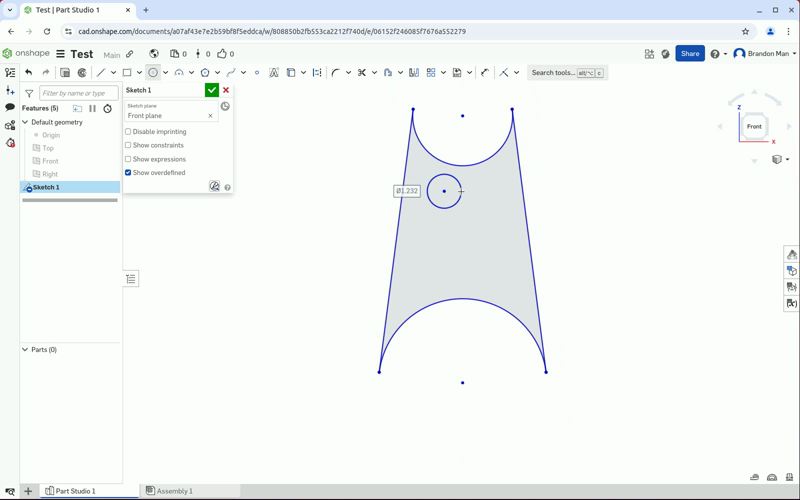
scroll(-6)
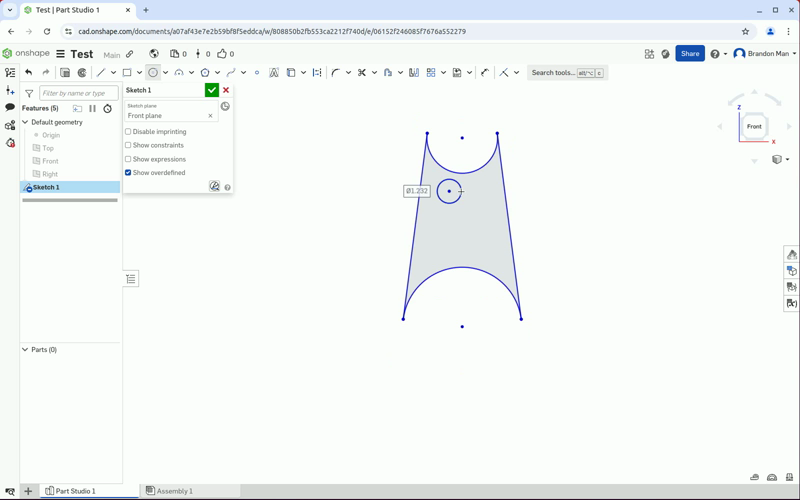
scroll(-6)
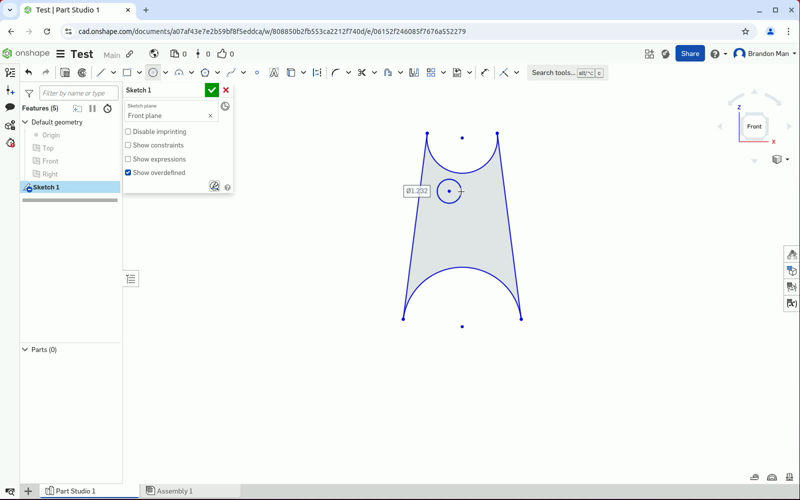
scroll(-6)
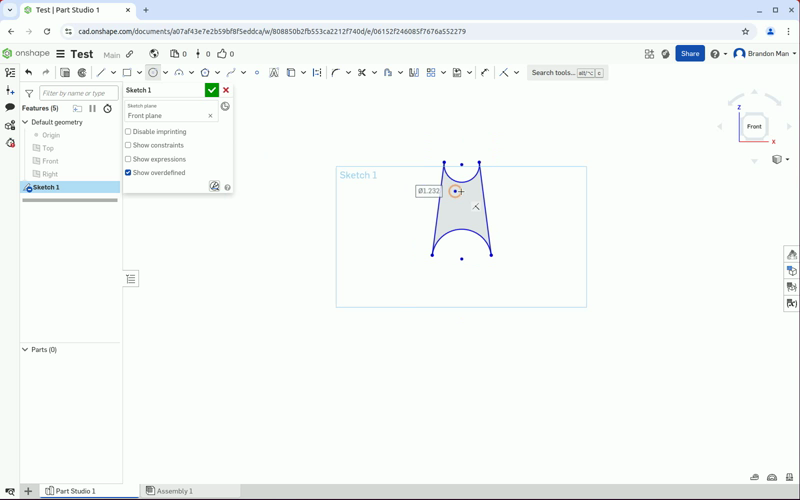
scroll(-6)
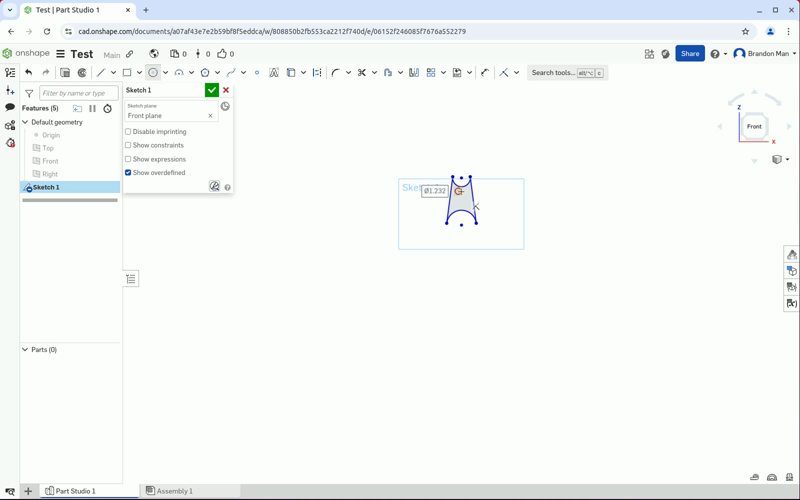
key(esc)
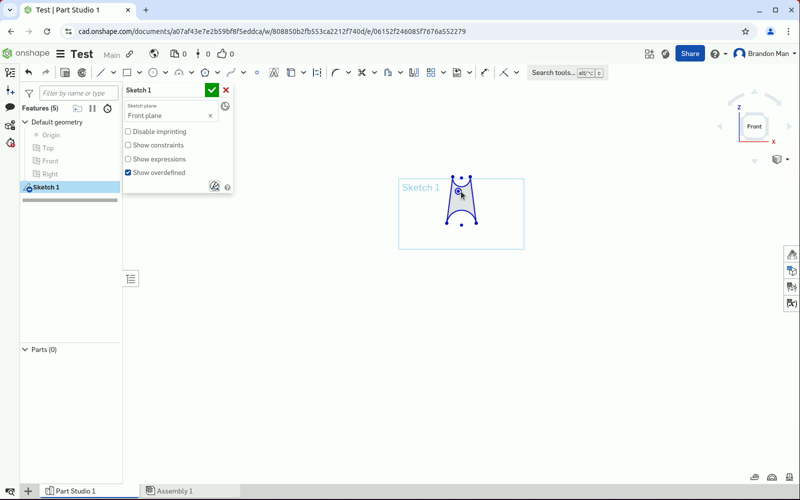
mouse_move(467, 190)
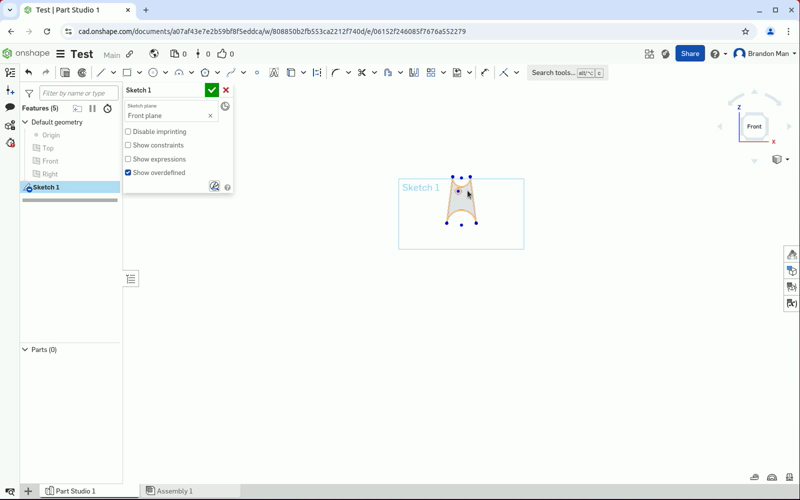
scroll(6)
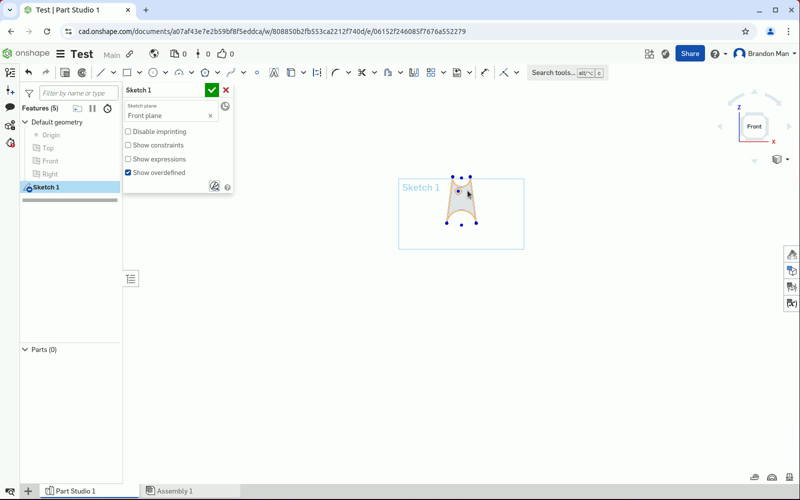
scroll(6)
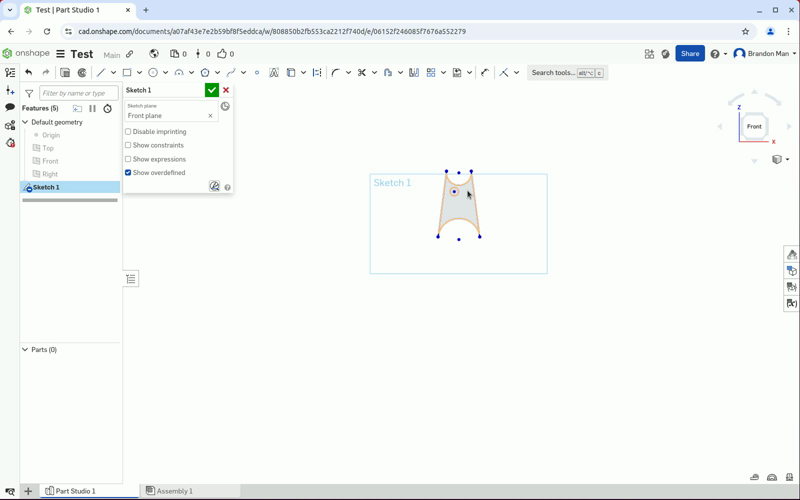
scroll(6)
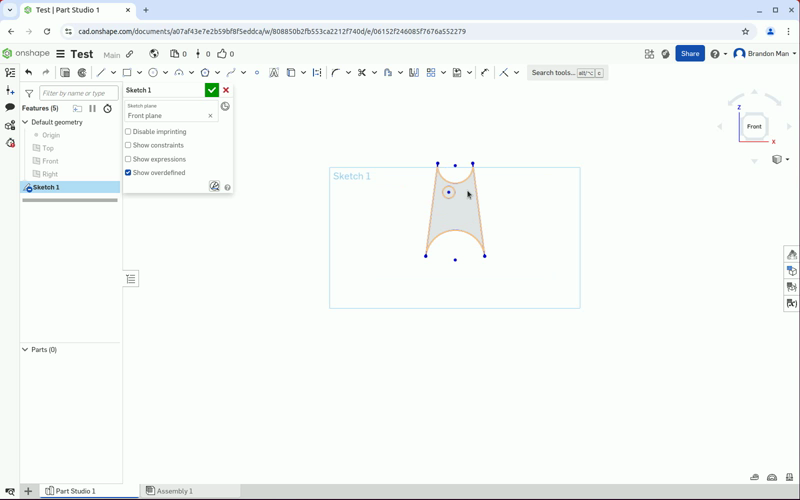
scroll(6)
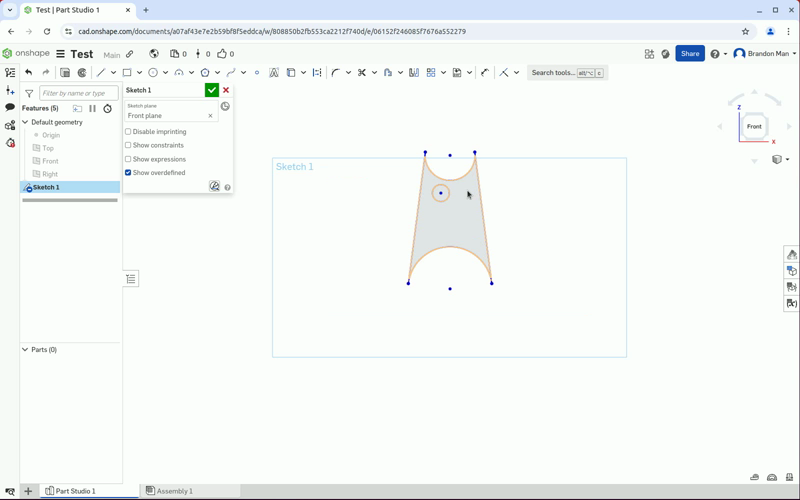
scroll(6)
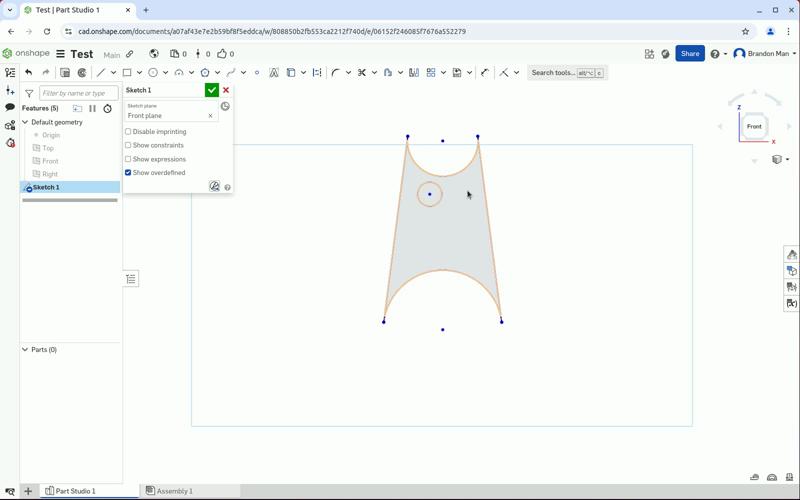
scroll(6)
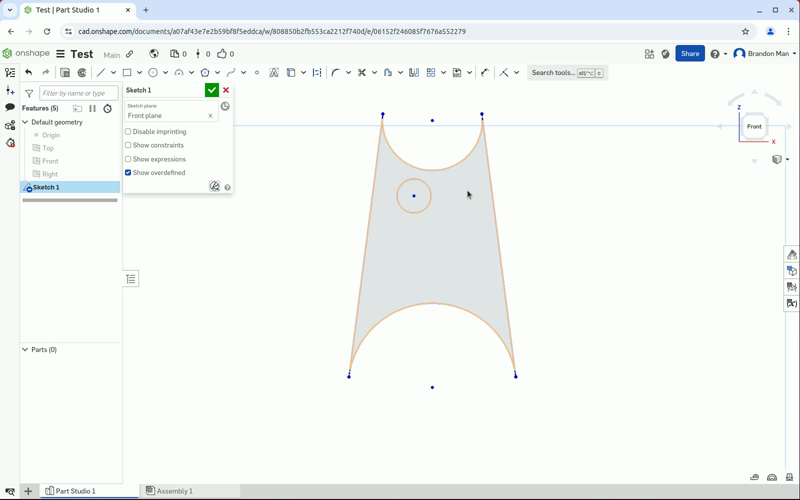
scroll(6)
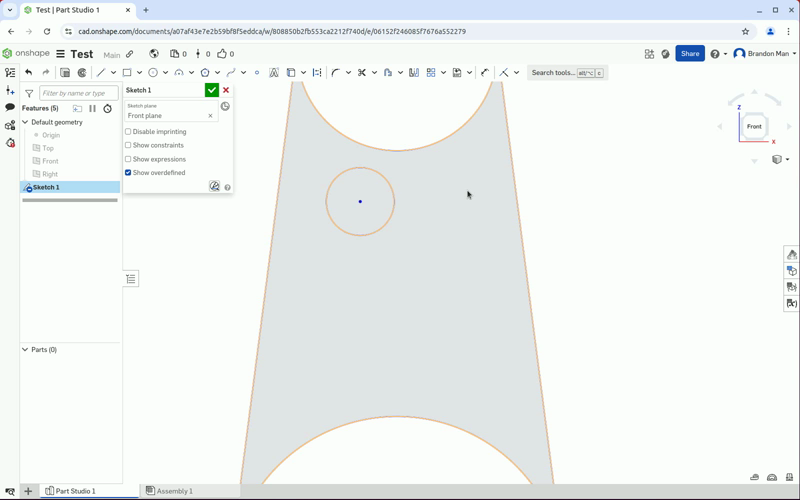
click(467, 190)
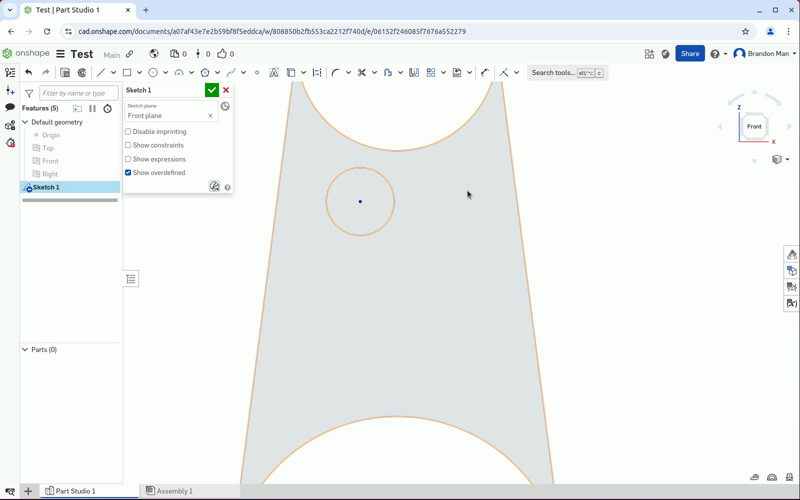
scroll(-6)
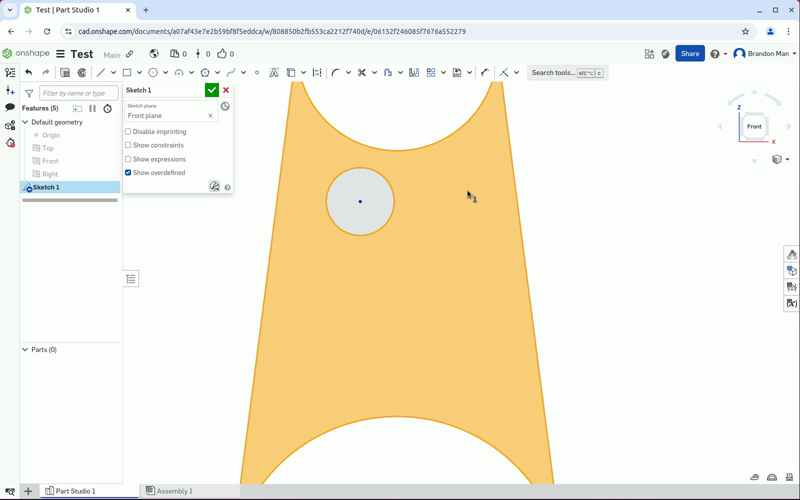
scroll(-6)
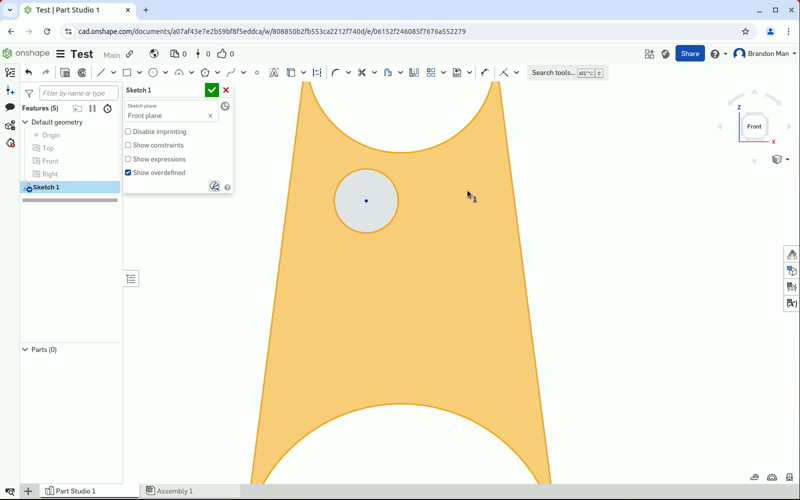
scroll(-6)
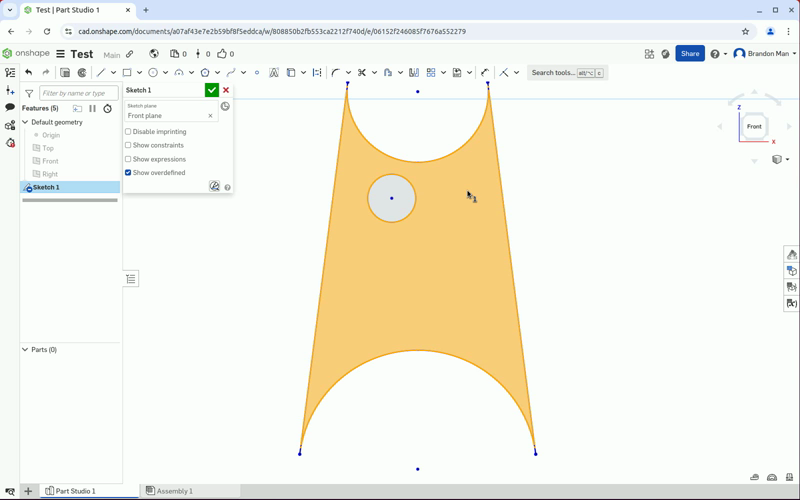
scroll(-6)
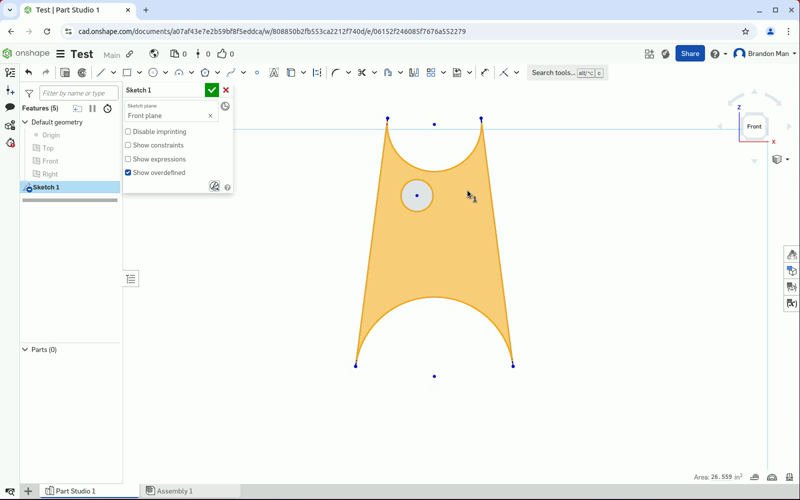
scroll(-6)
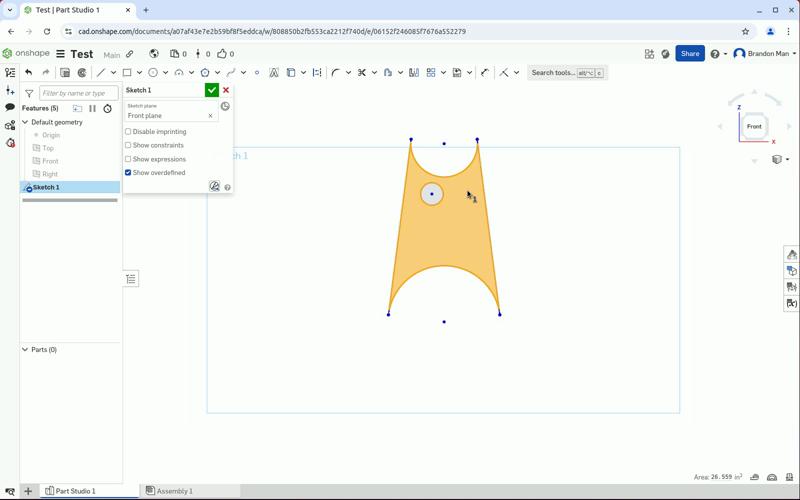
scroll(-6)
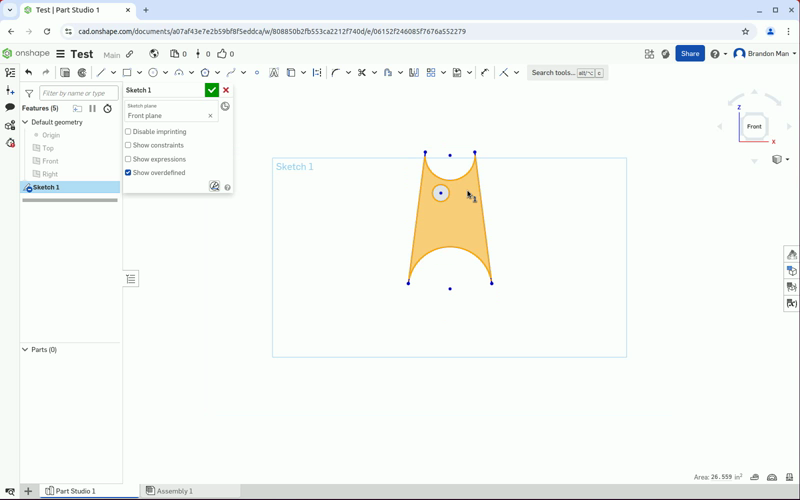
scroll(-6)
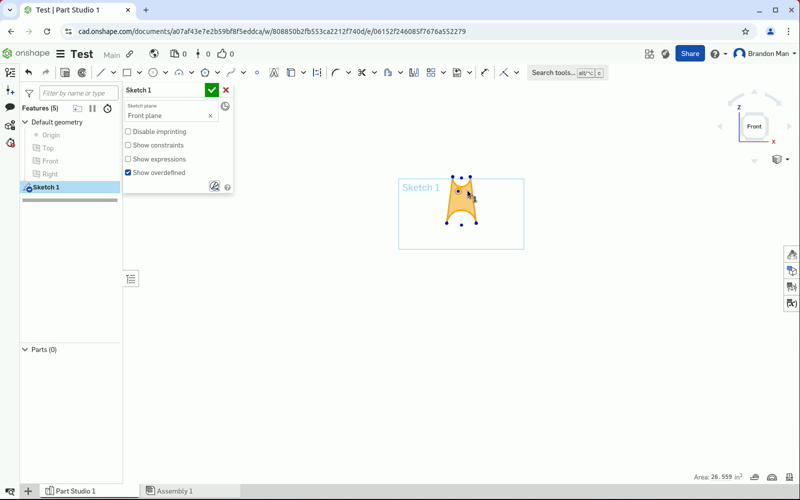
mouse_move(73, 352)
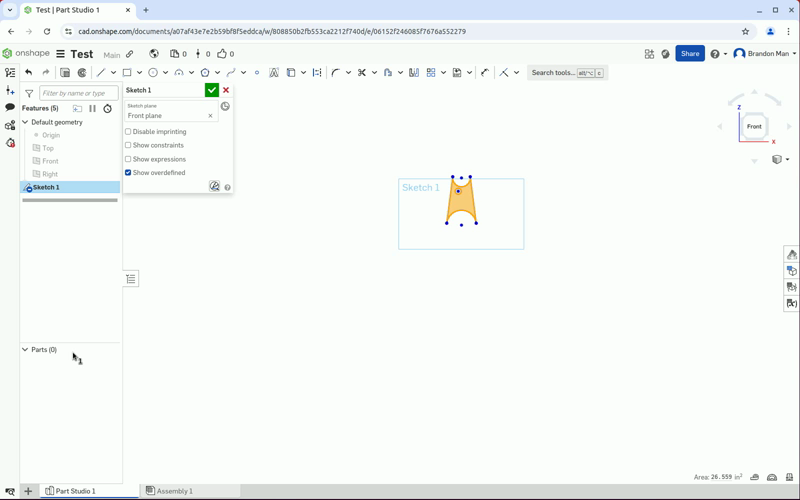
key(shift+y)
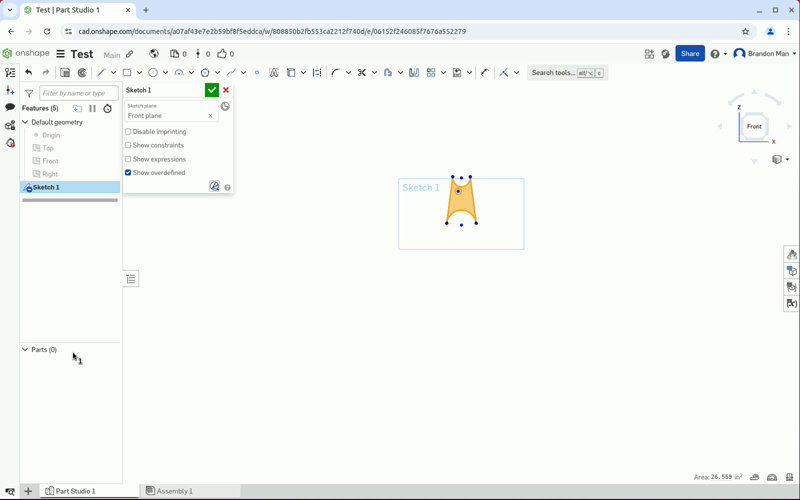
key(shift+e)
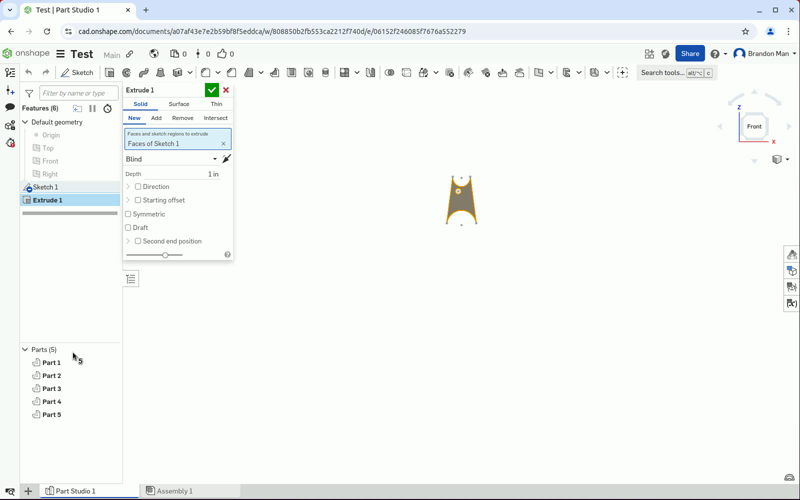
mouse_move(143, 106)
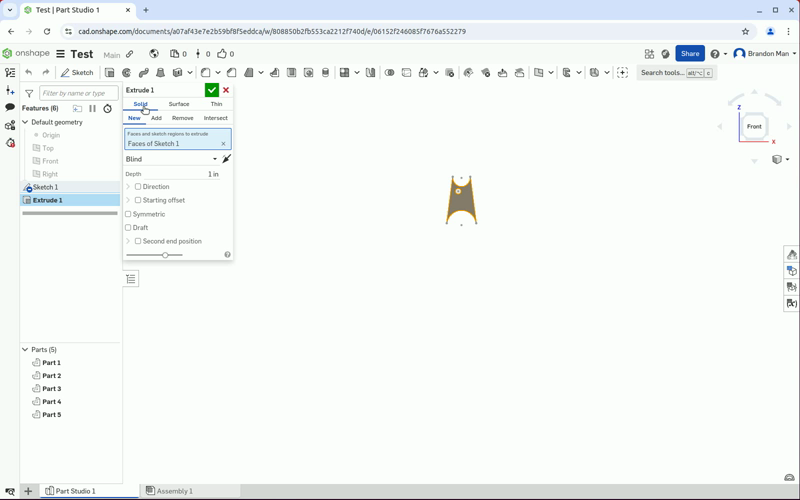
click(143, 106)
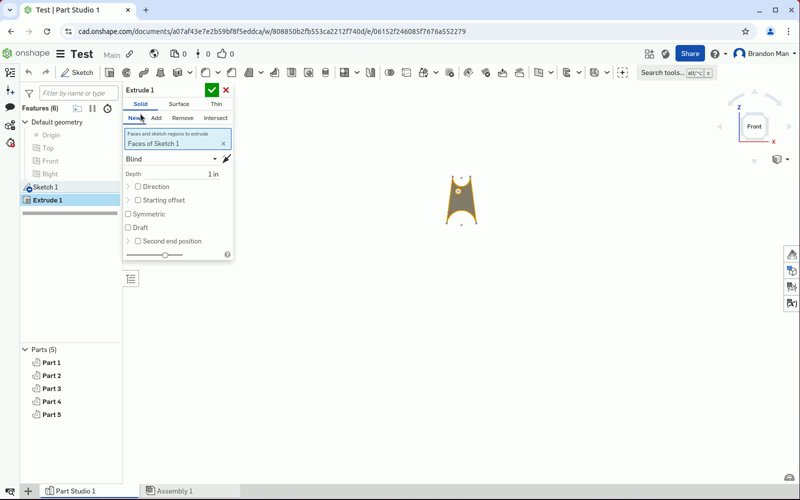
mouse_move(137, 120)
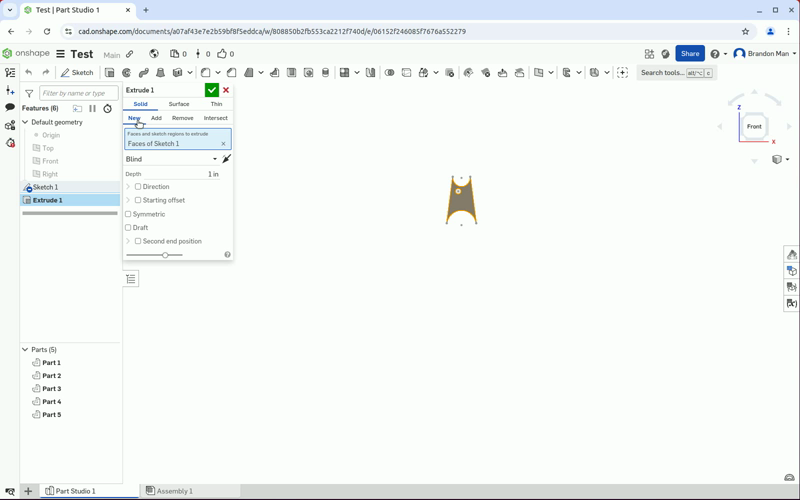
click(137, 120)
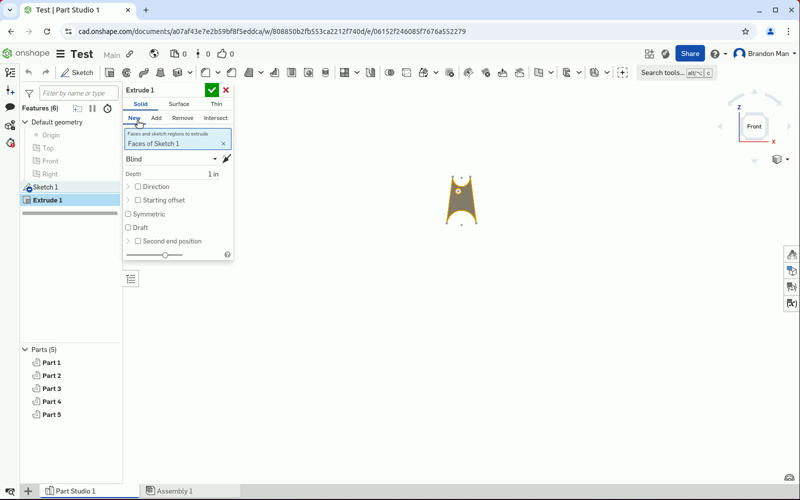
key(tab, 4)
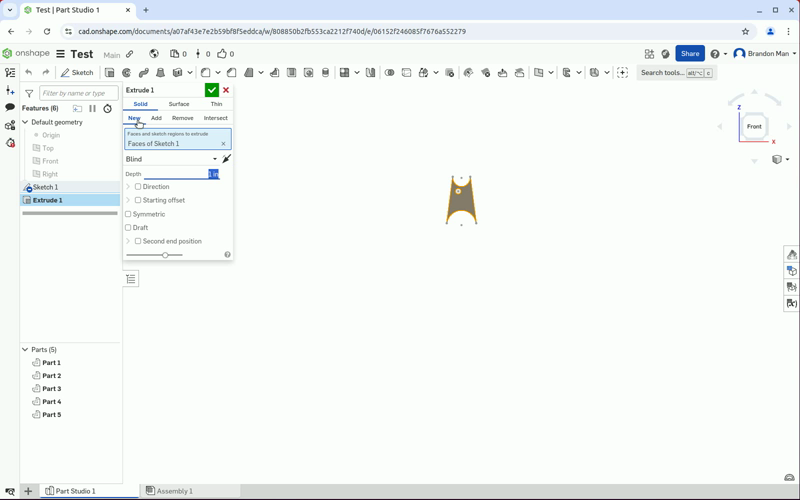
text(0.481)
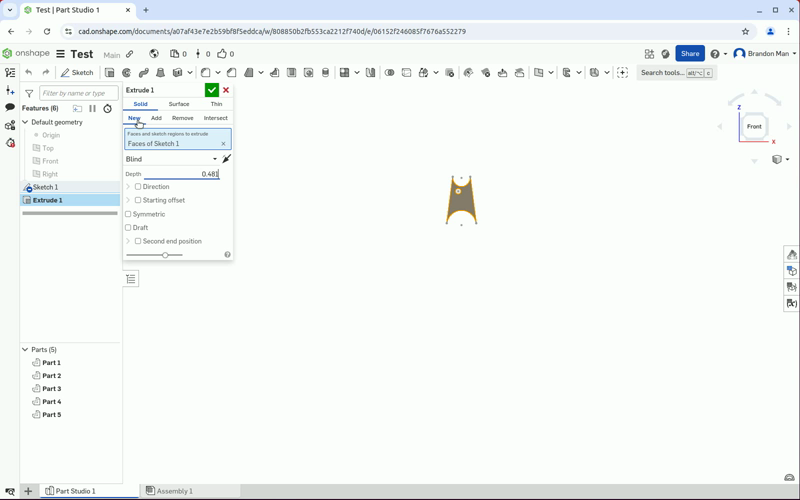
key(enter)
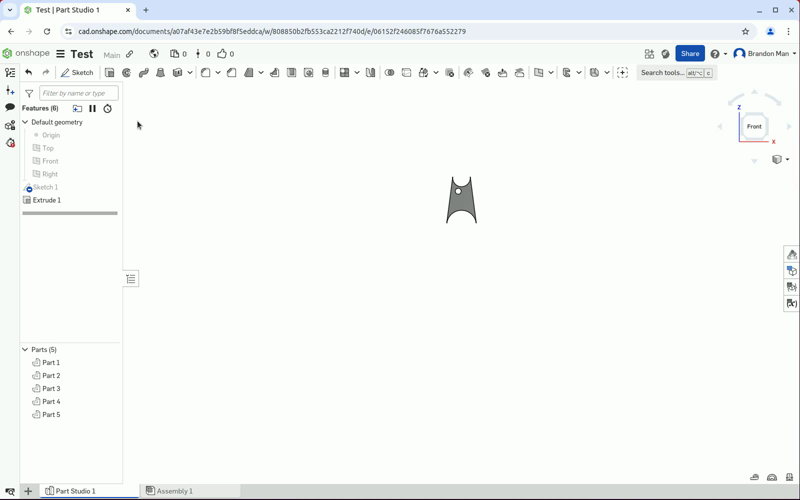
key(shift+h)
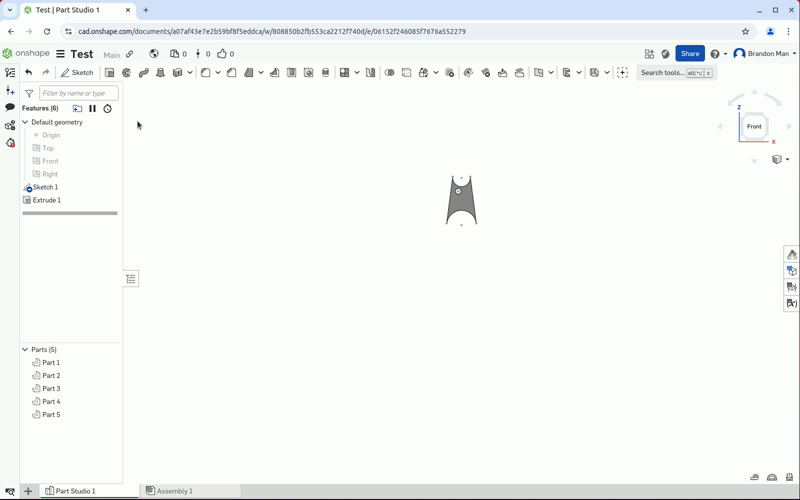
key(shift+h)
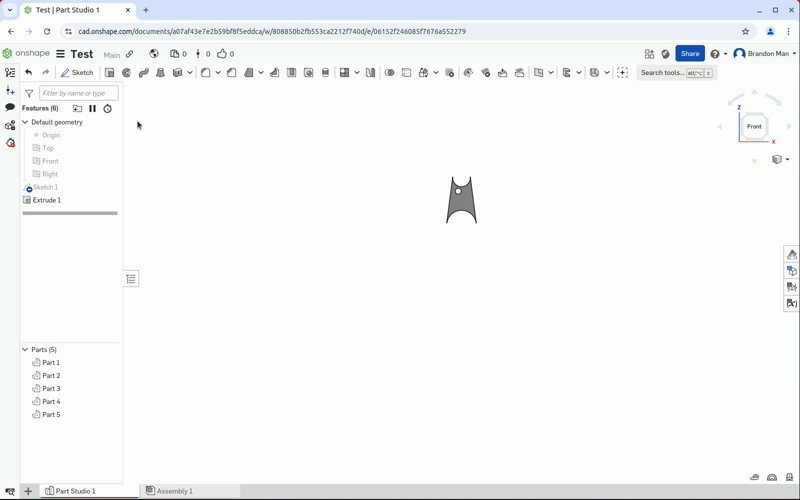
mouse_move(73, 189)
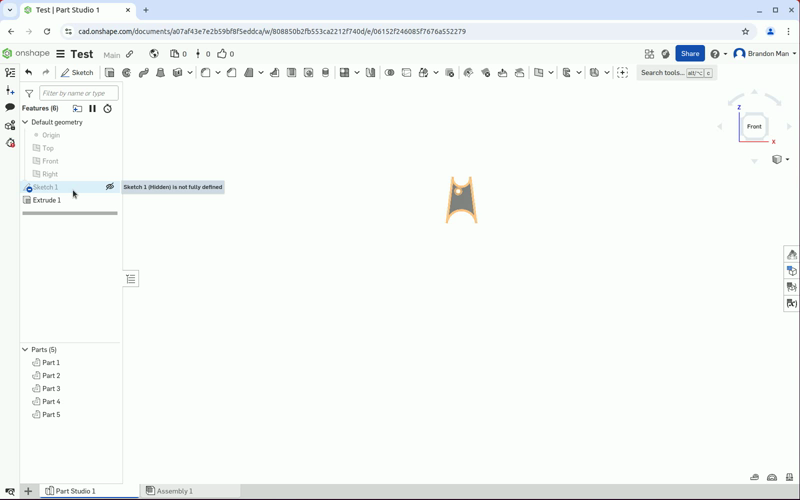
click(73, 189)
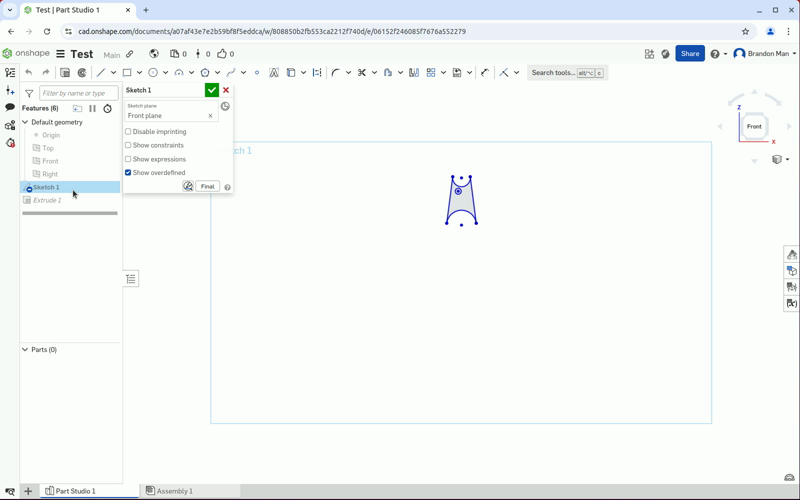
mouse_move(229, 92)
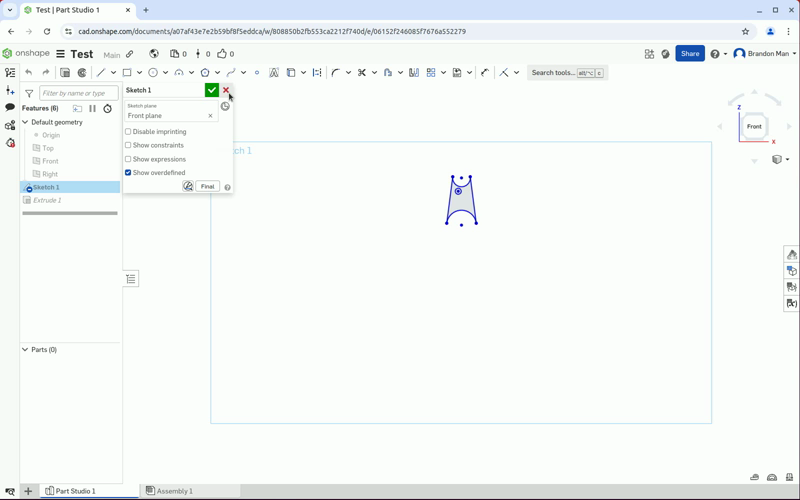
click(229, 92)
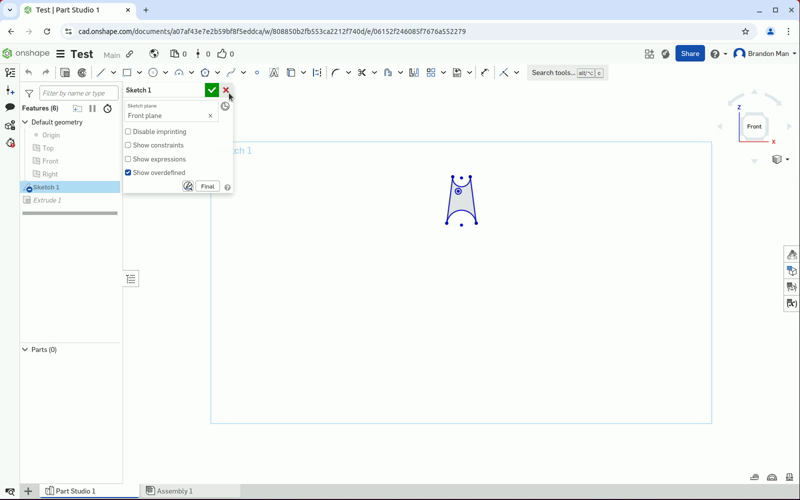
key(shift+s)
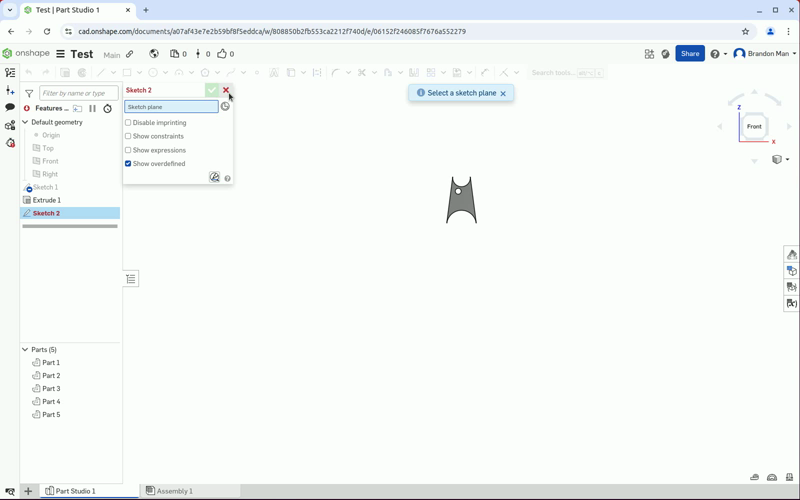
mouse_move(73, 163)
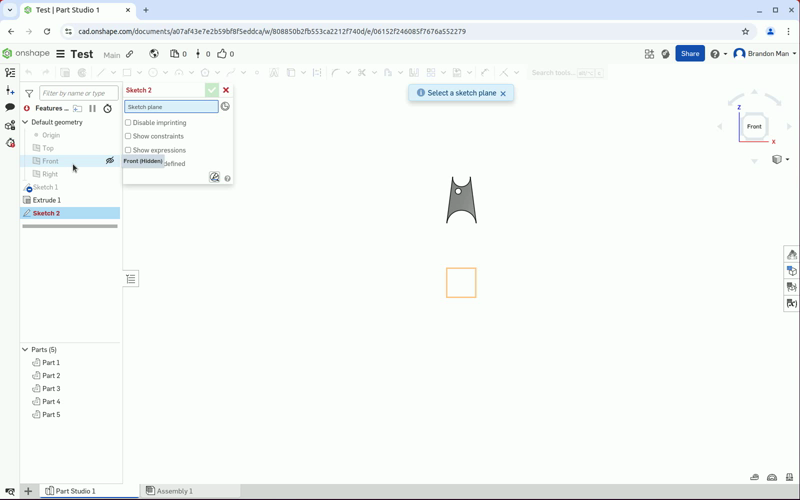
click(73, 163)
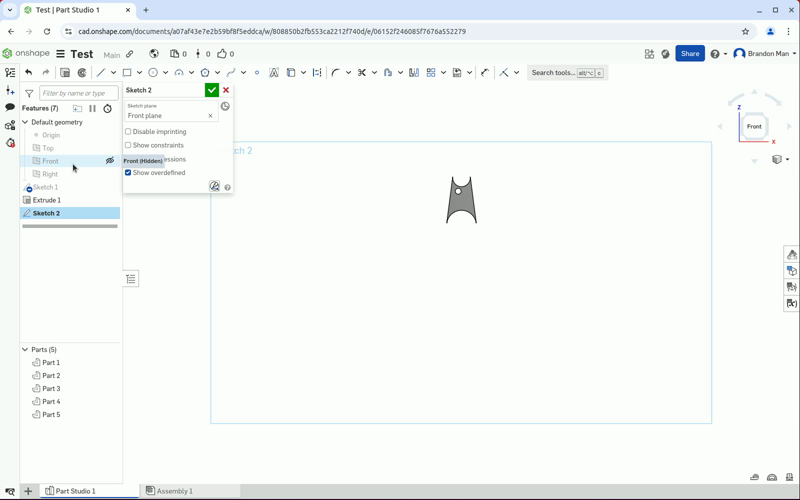
mouse_move(73, 352)
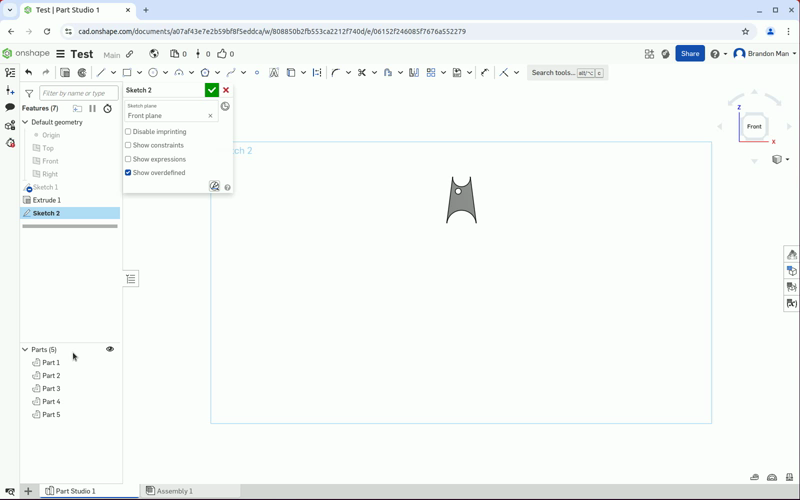
key(y)
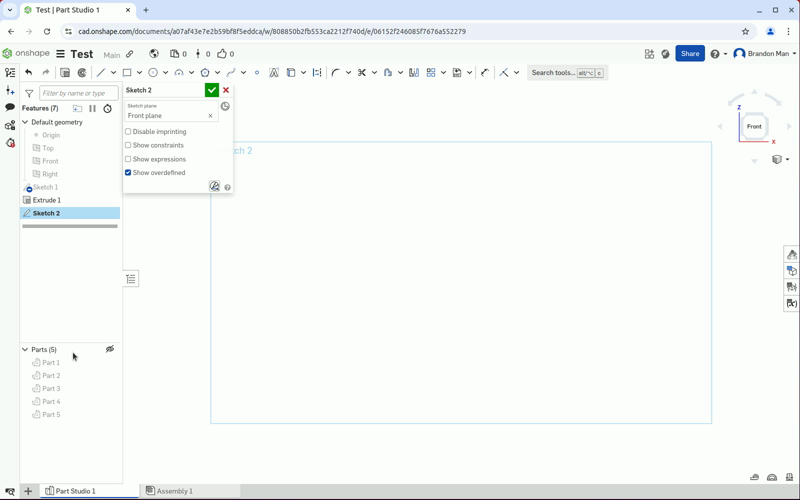
key(c)
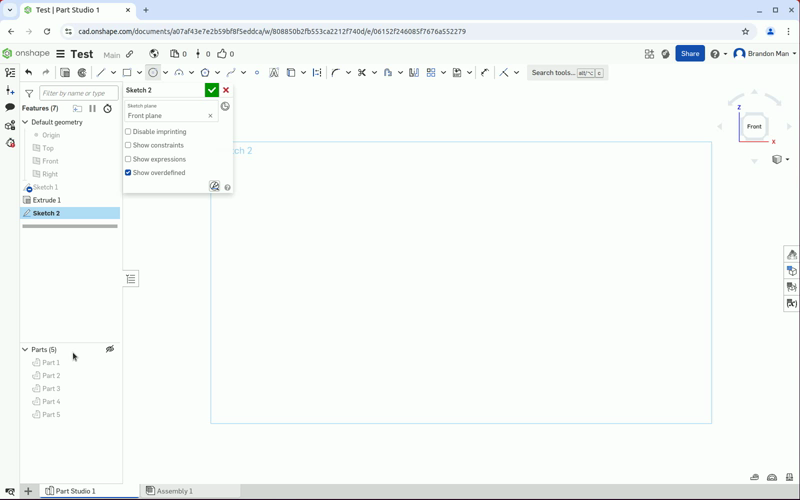
key_down(shift)
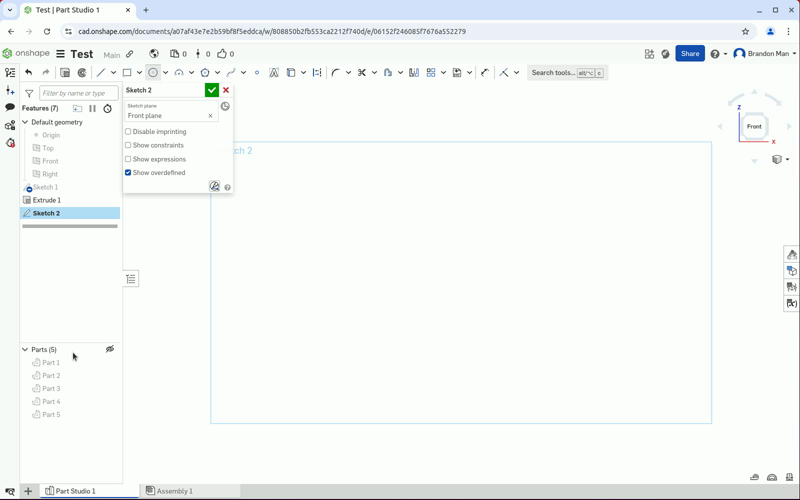
mouse_move(461, 178)
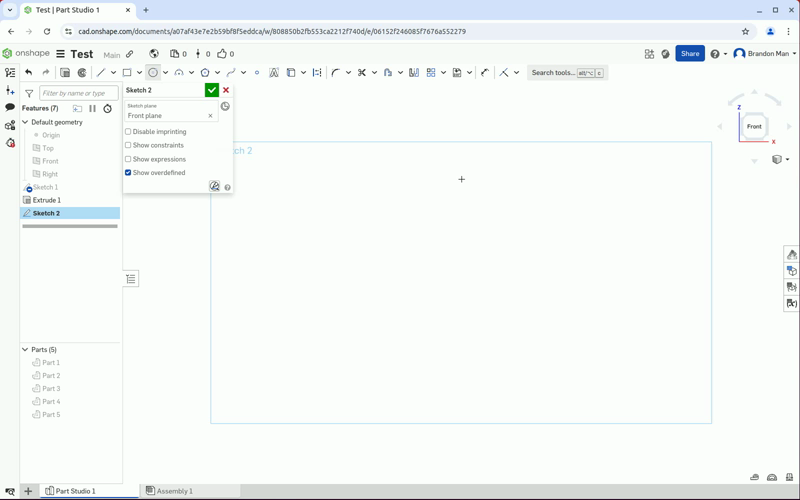
click(461, 178)
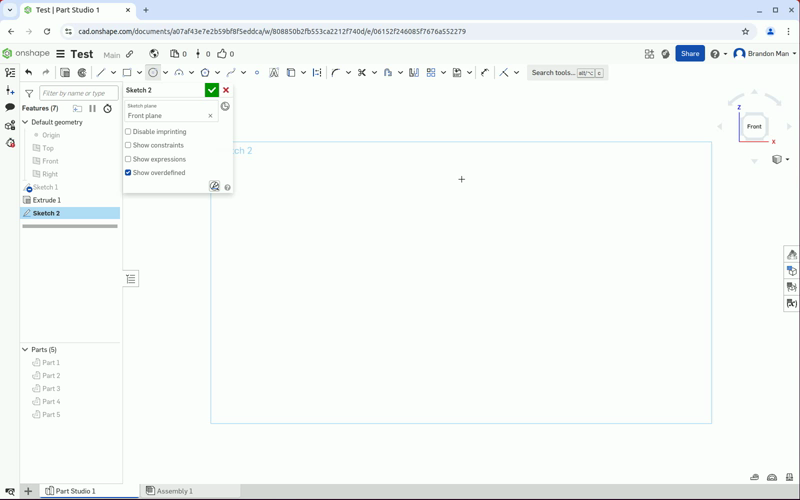
key_up(shift)
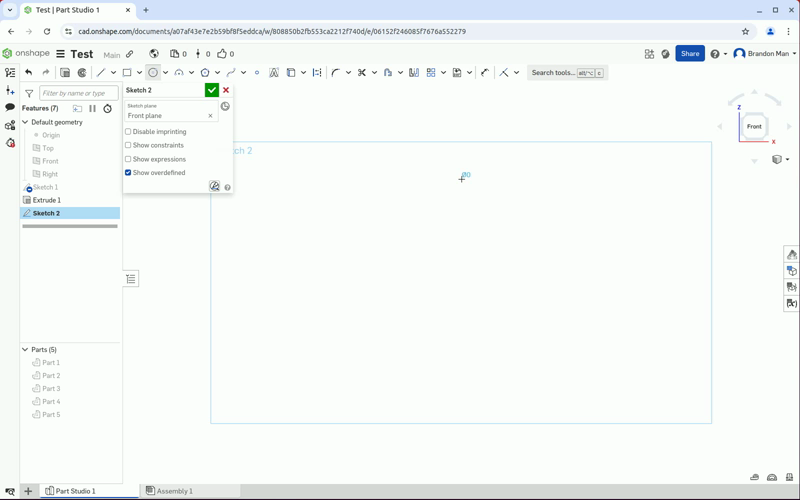
mouse_move(471, 178)
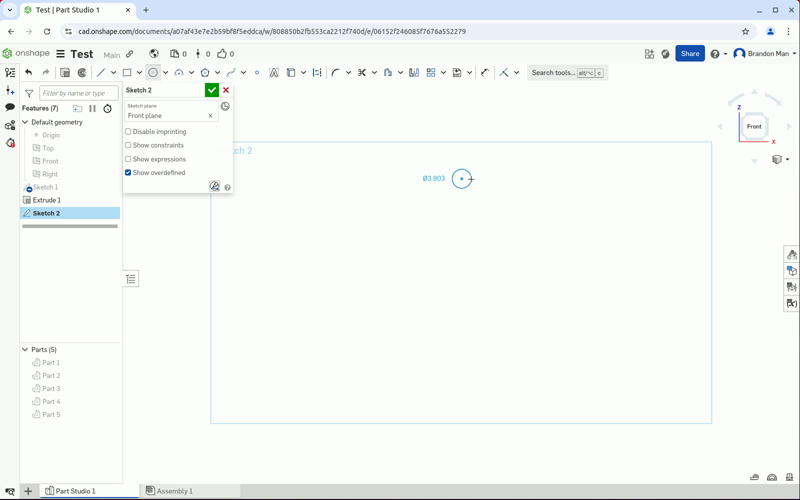
click(471, 178)
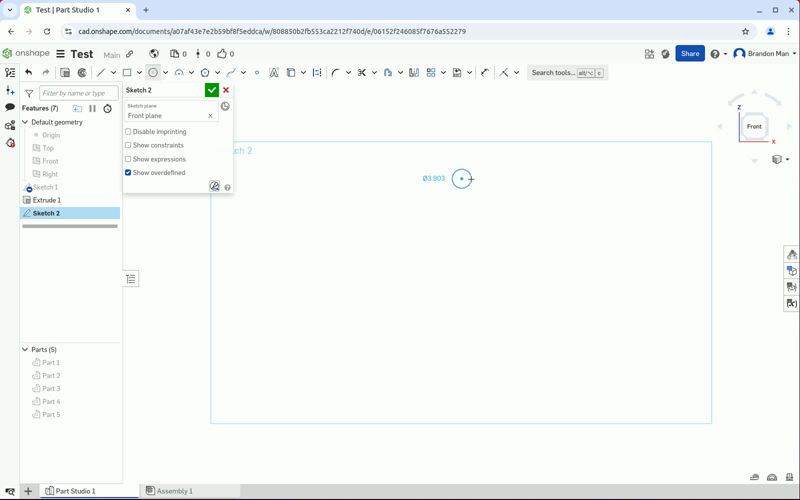
key(esc)
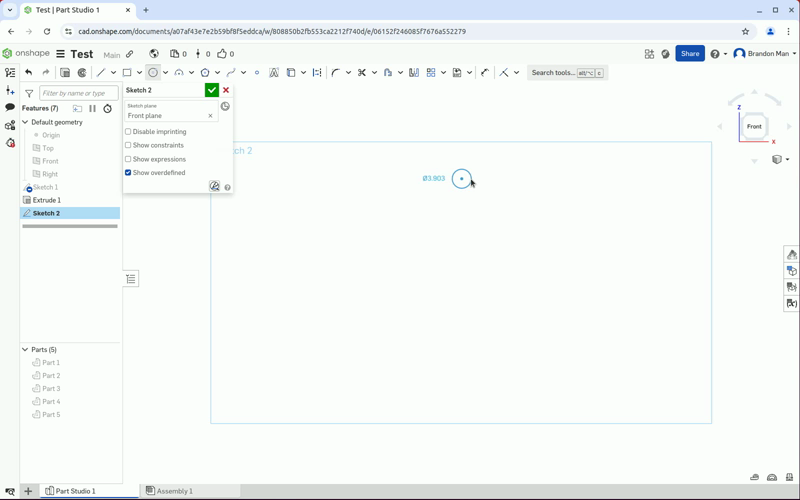
key(c)
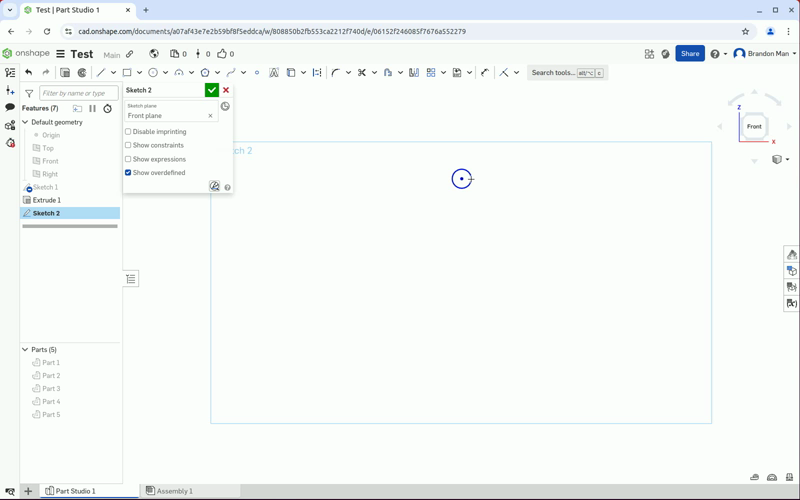
key_down(shift)
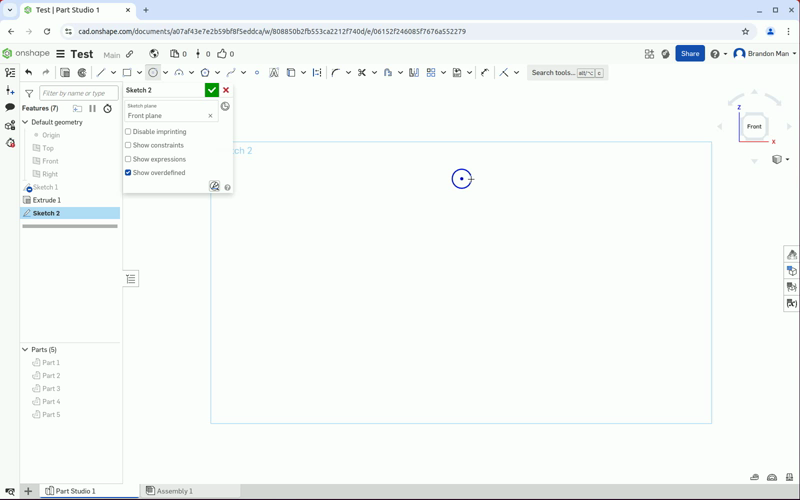
mouse_move(461, 178)
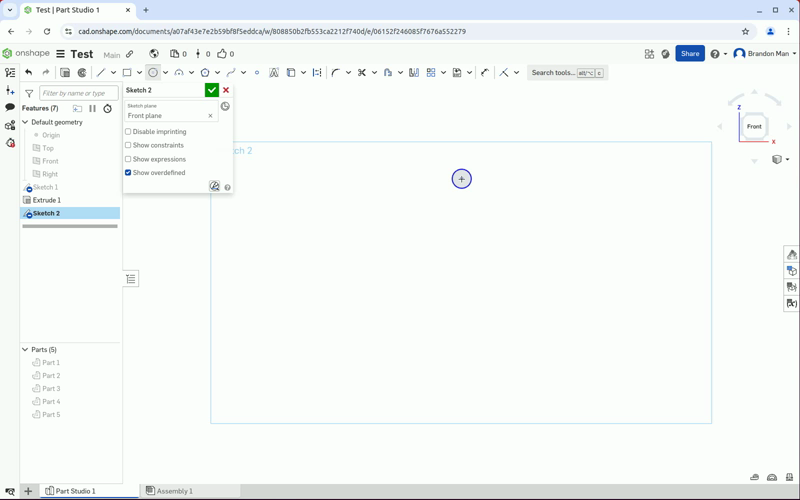
click(461, 178)
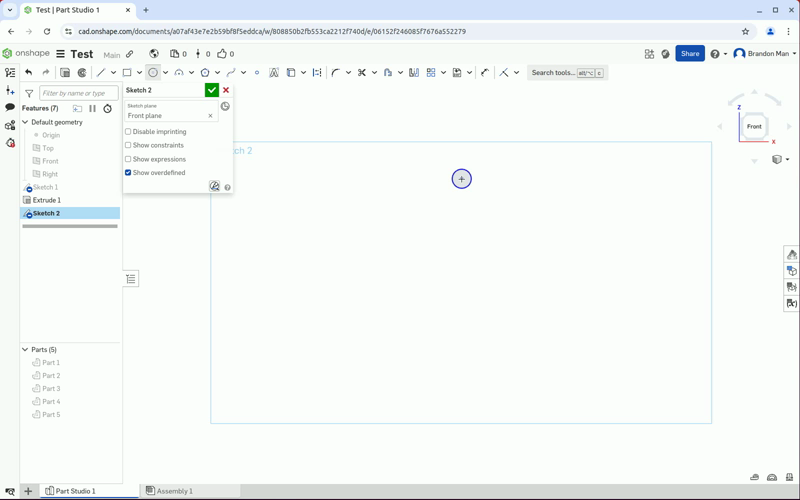
key_up(shift)
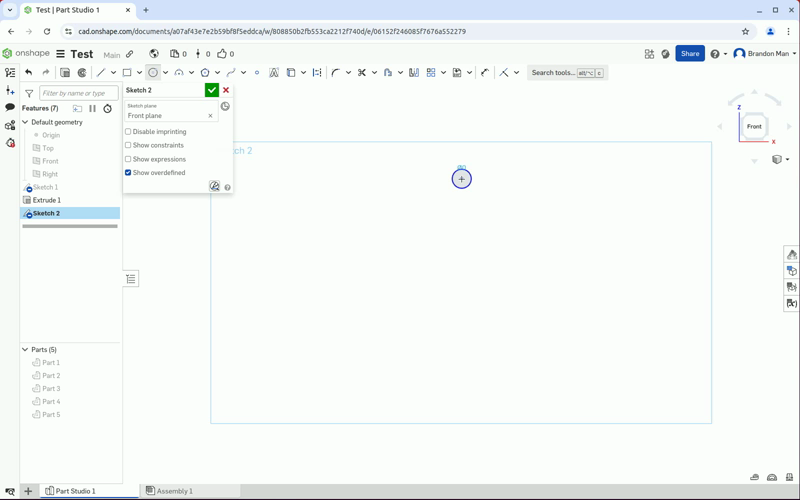
mouse_move(464, 178)
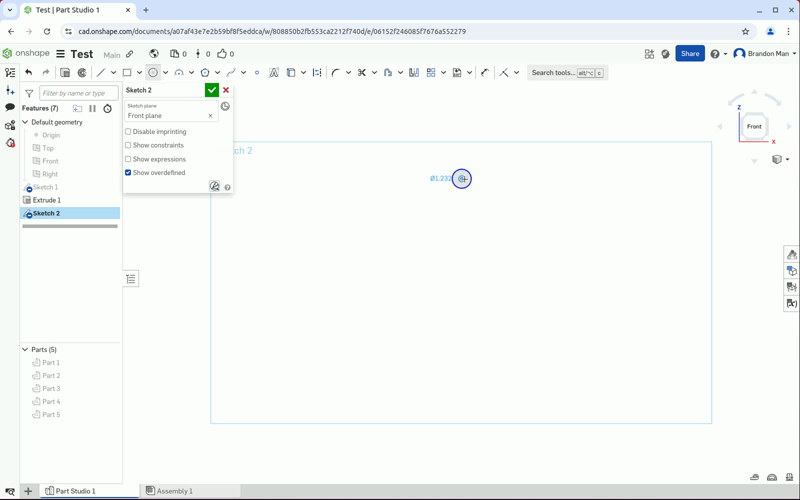
scroll(6)
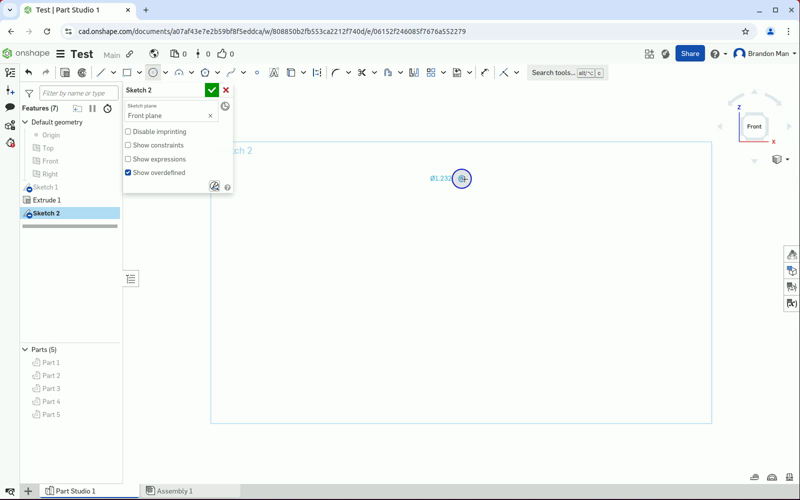
scroll(6)
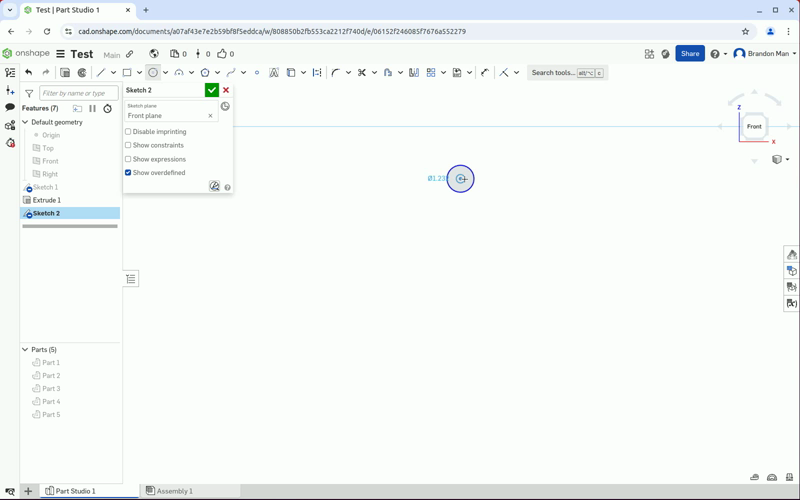
scroll(6)
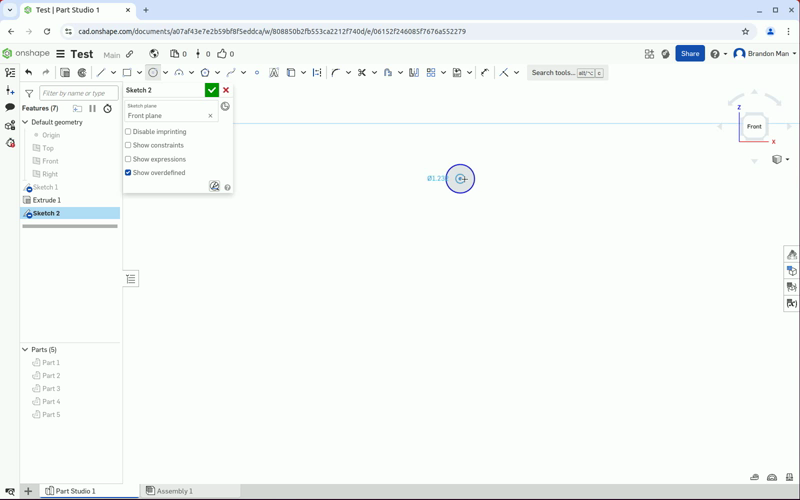
scroll(6)
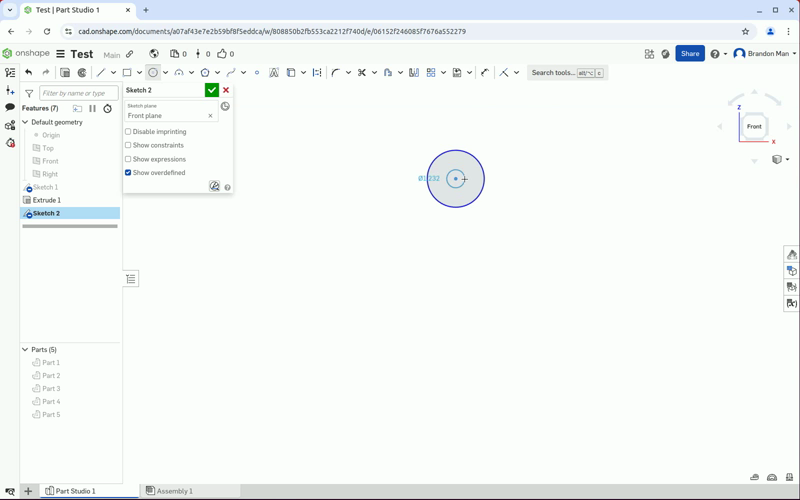
scroll(6)
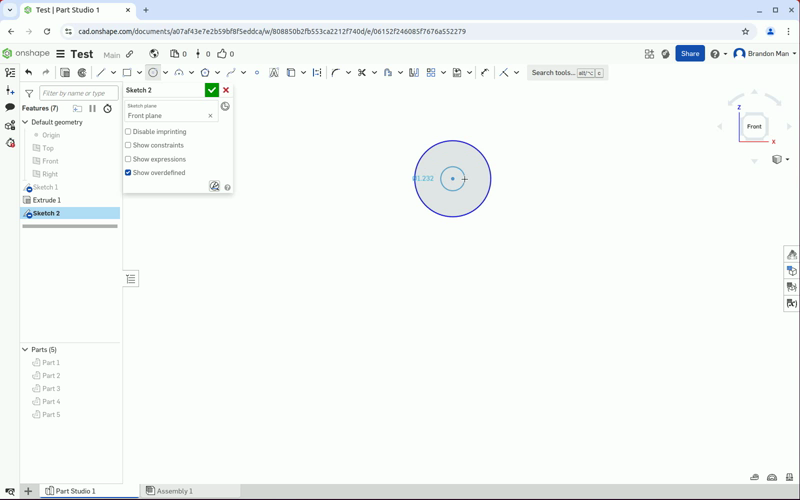
scroll(6)
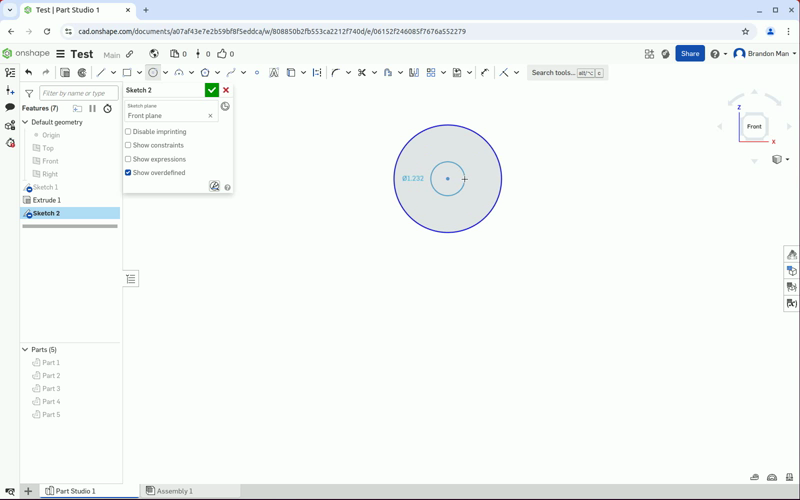
scroll(6)
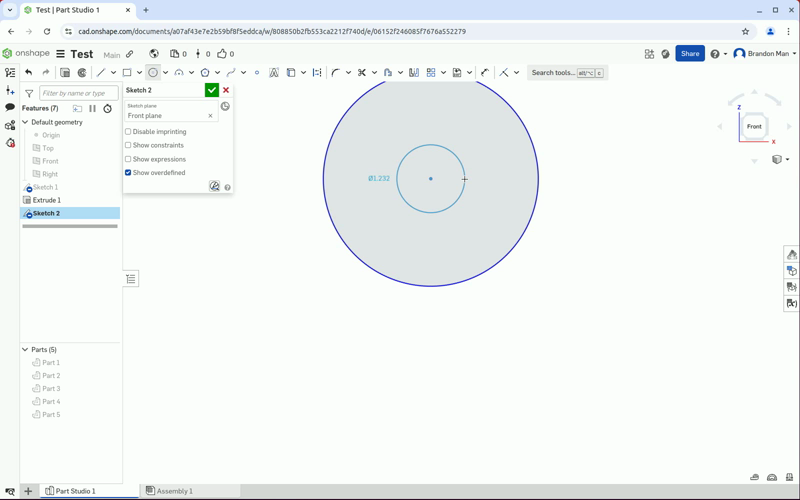
click(464, 178)
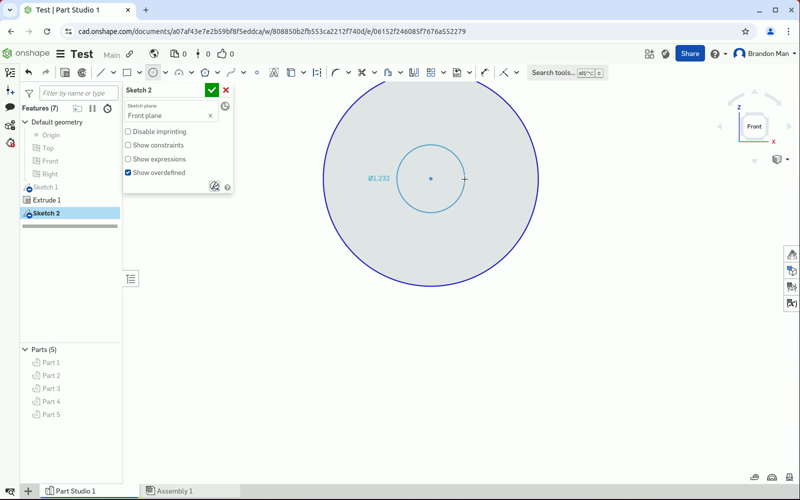
scroll(-6)
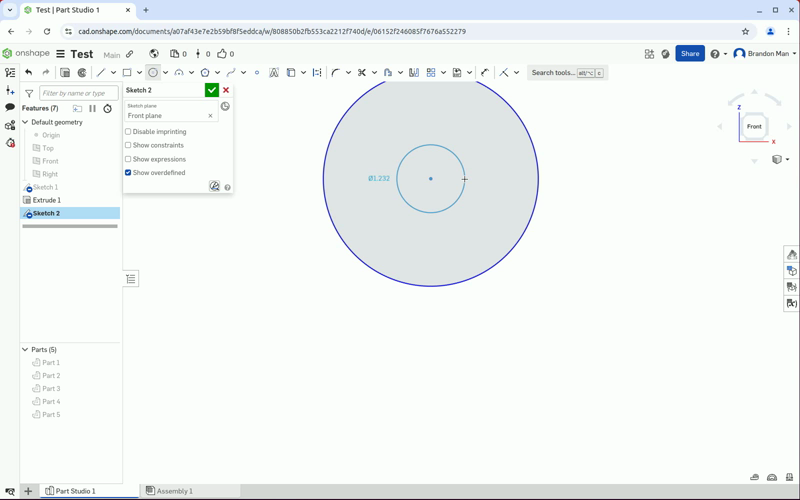
scroll(-6)
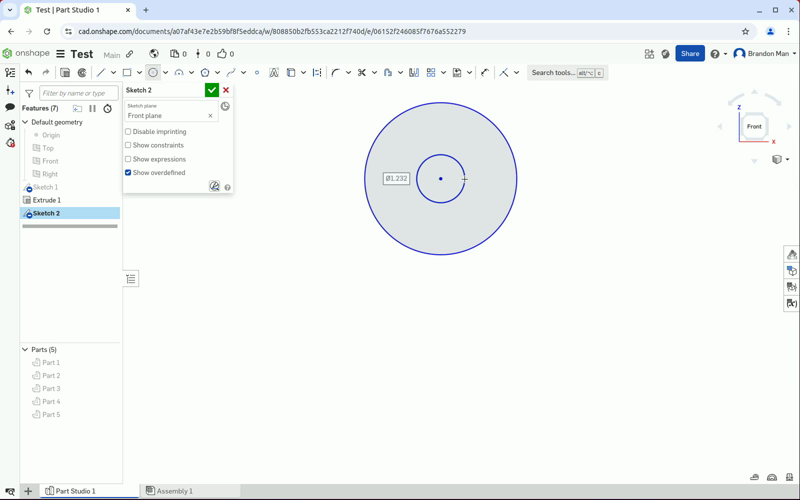
scroll(-6)
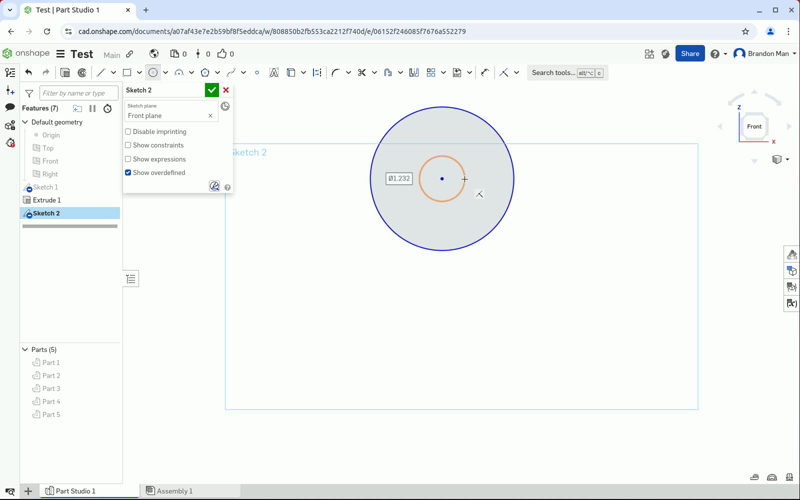
scroll(-6)
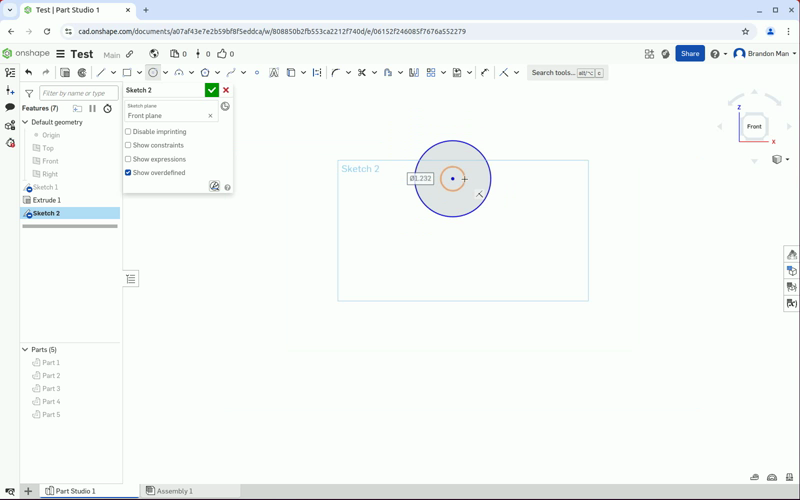
scroll(-6)
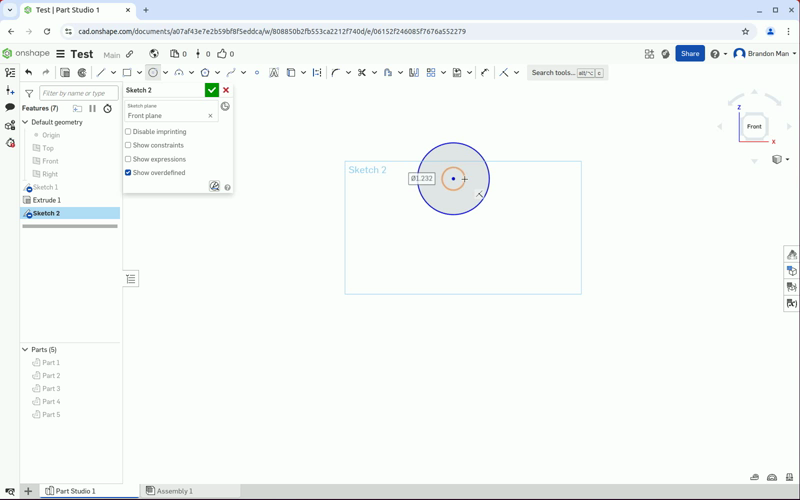
scroll(-6)
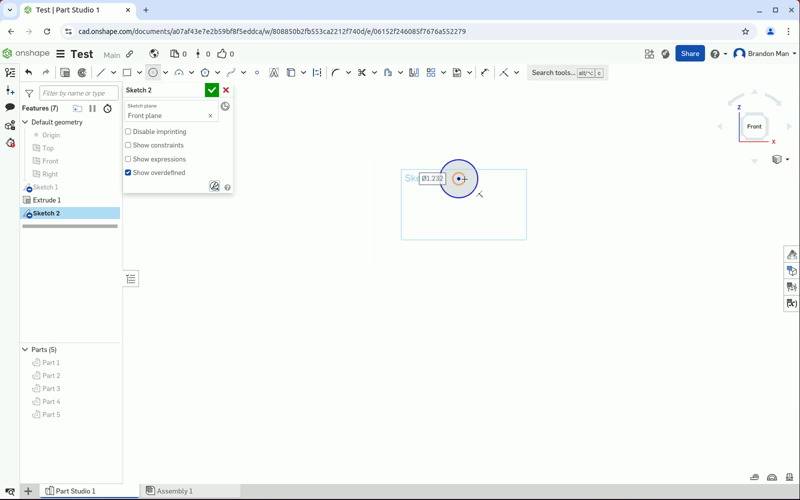
scroll(-6)
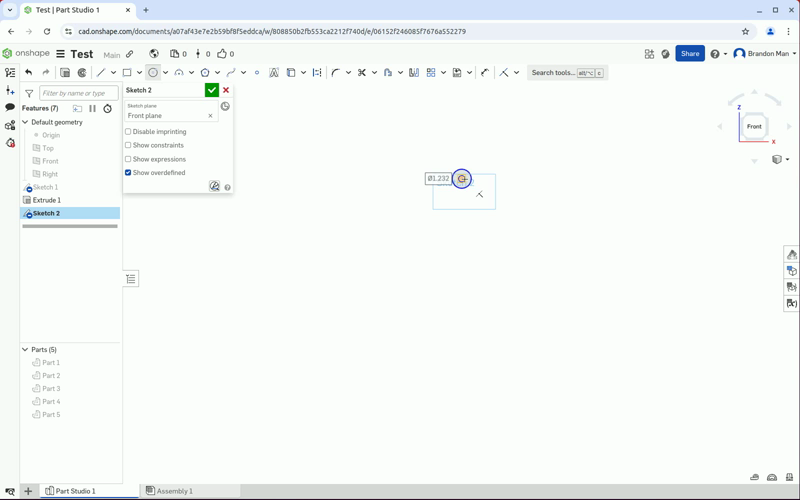
key(esc)
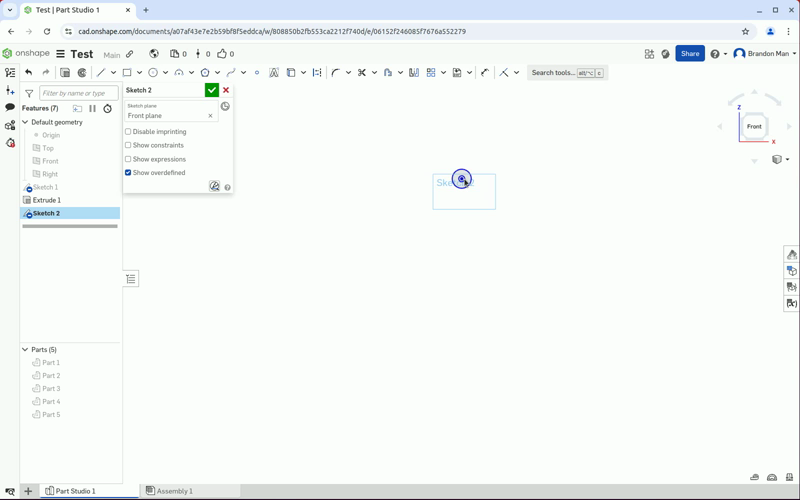
mouse_move(468, 183)
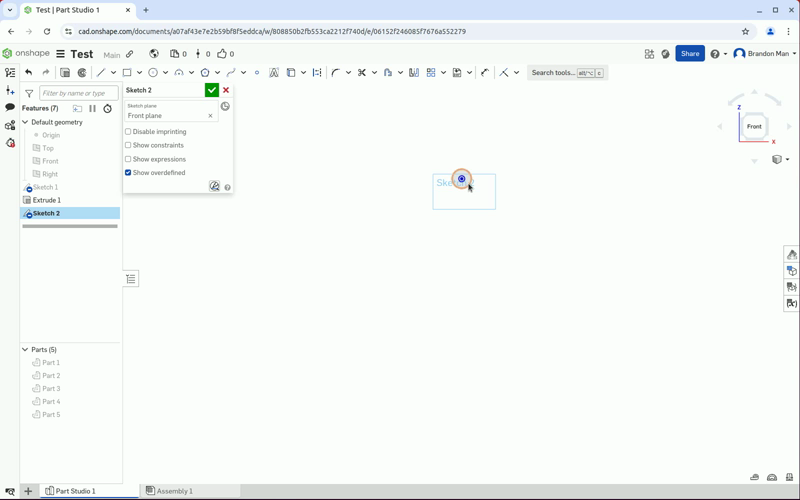
scroll(6)
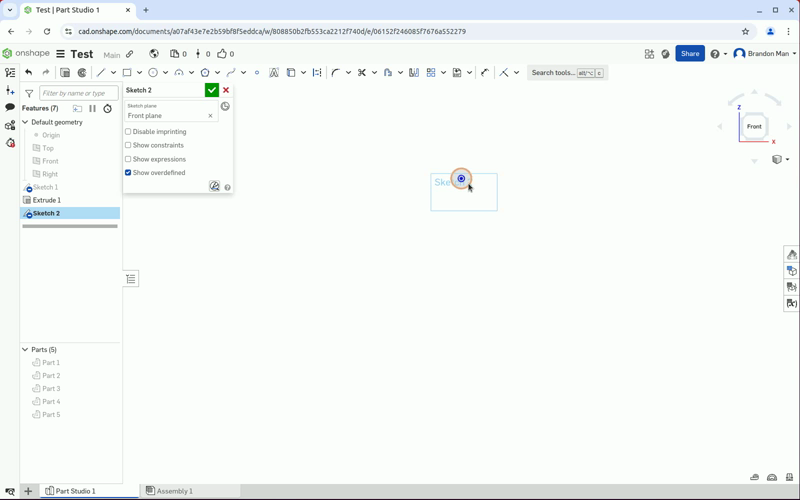
scroll(6)
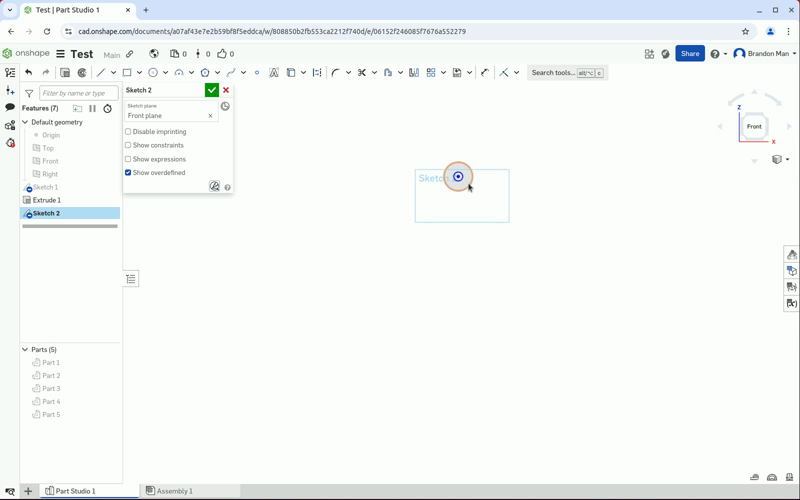
scroll(6)
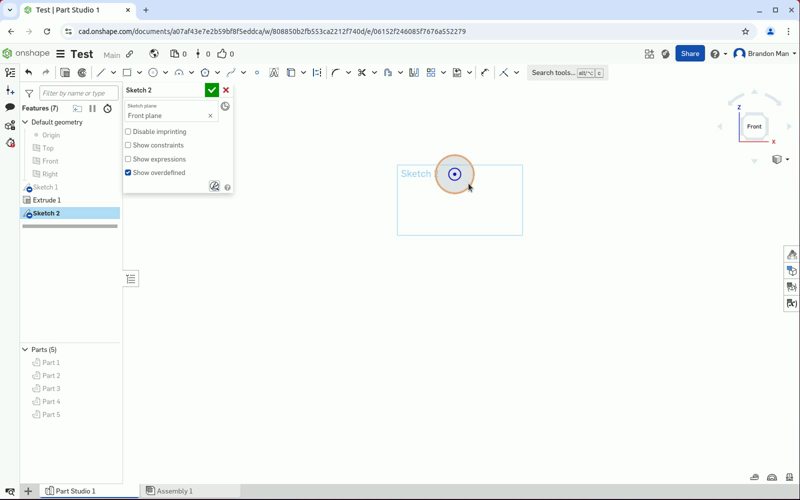
scroll(6)
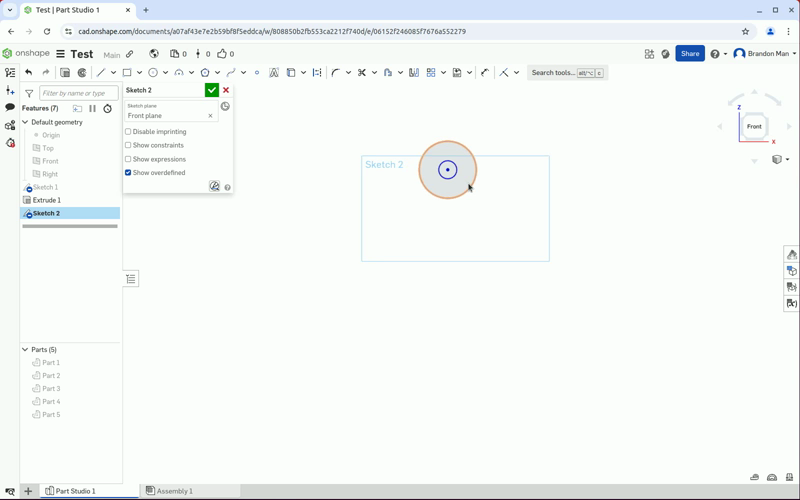
scroll(6)
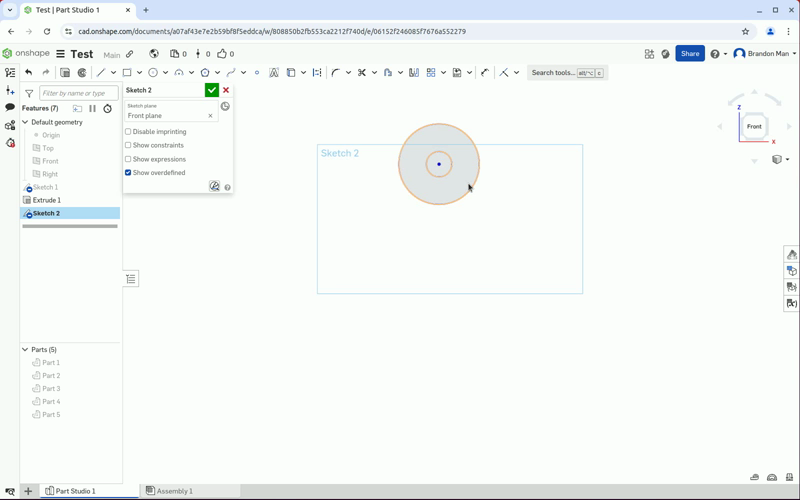
scroll(6)
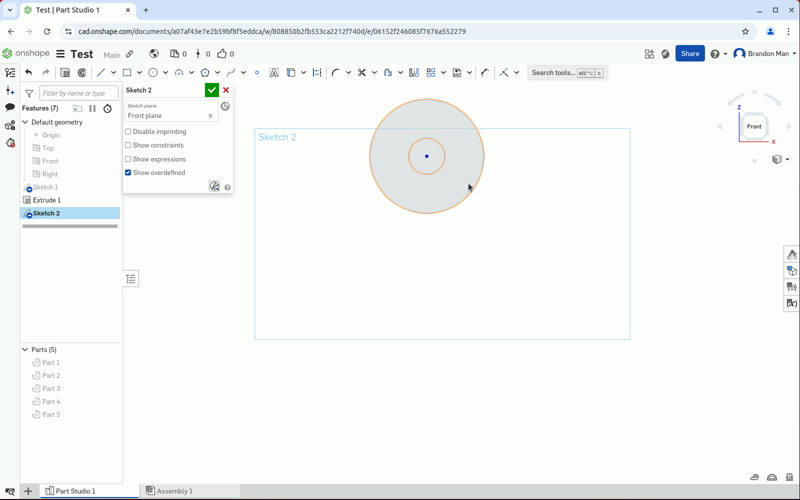
scroll(6)
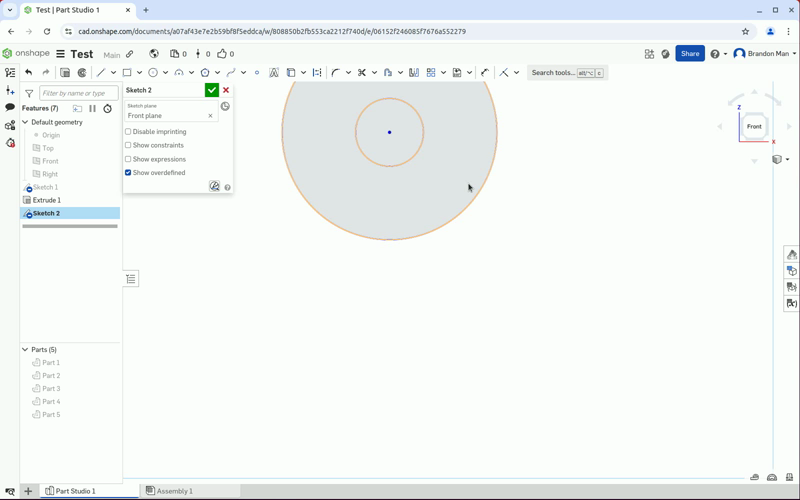
click(468, 183)
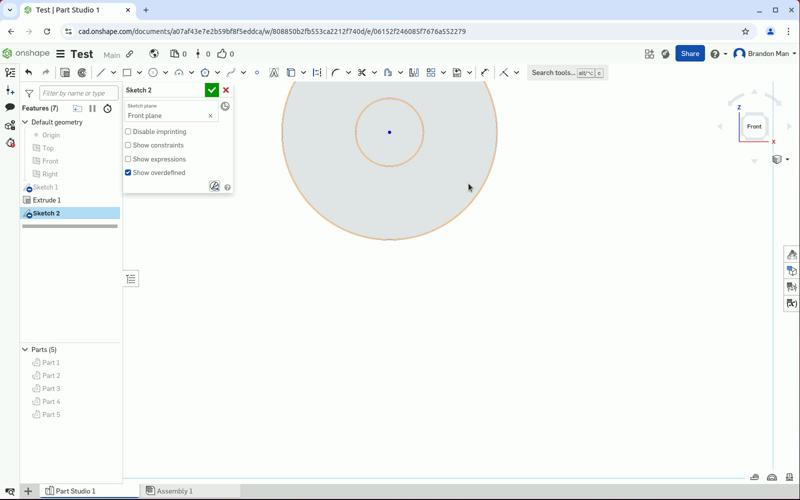
scroll(-6)
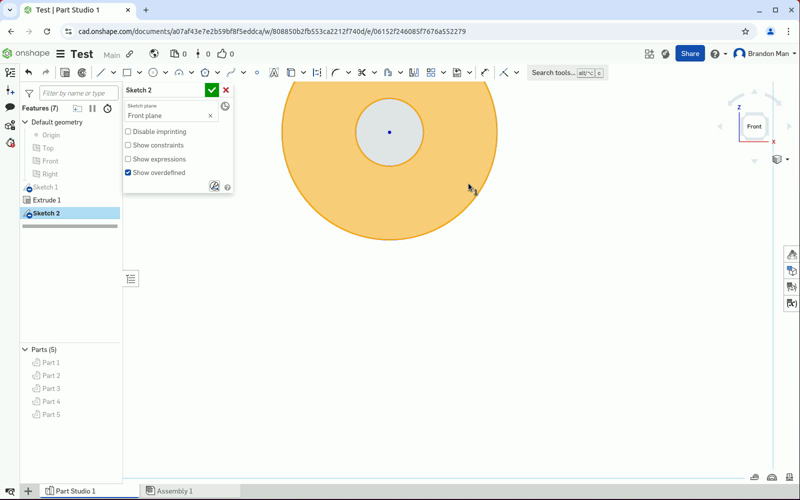
scroll(-6)
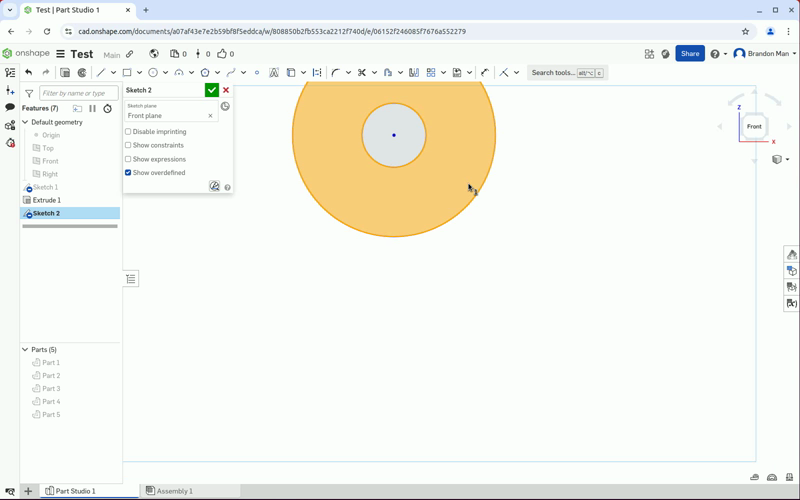
scroll(-6)
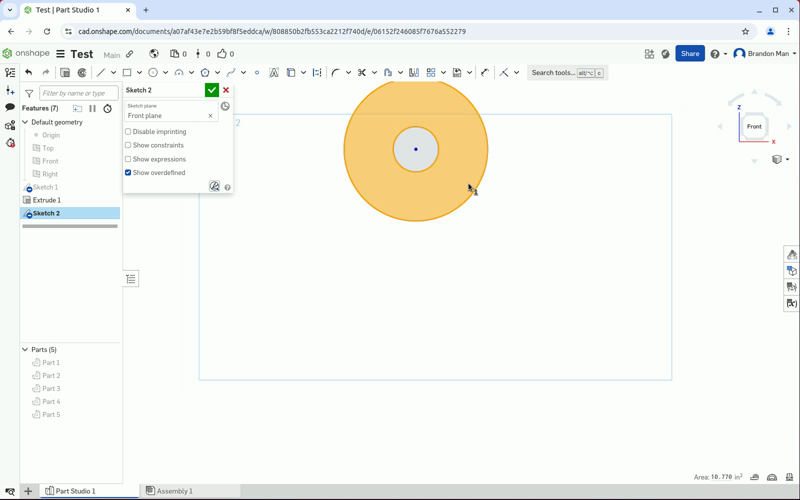
scroll(-6)
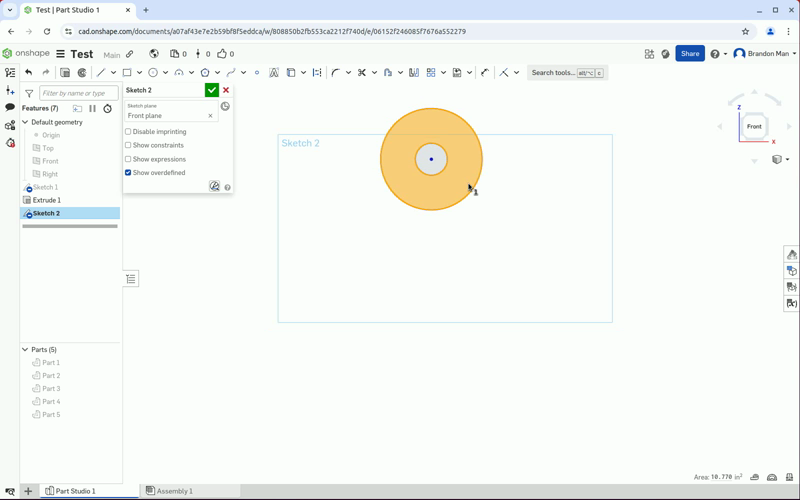
scroll(-6)
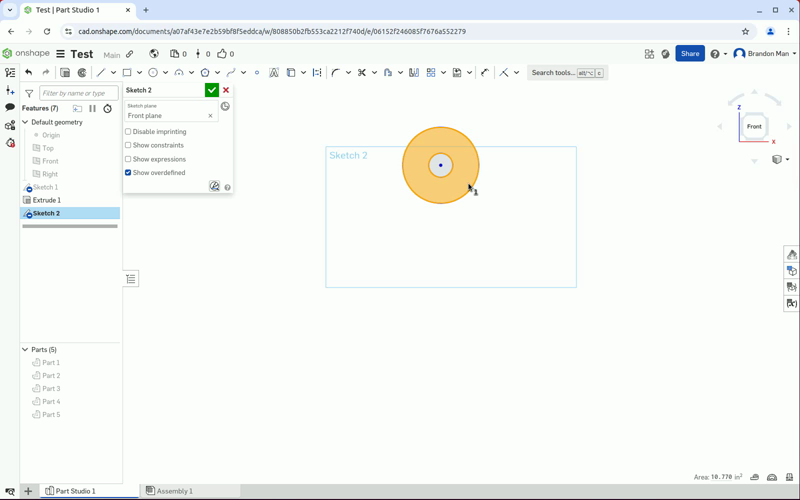
scroll(-6)
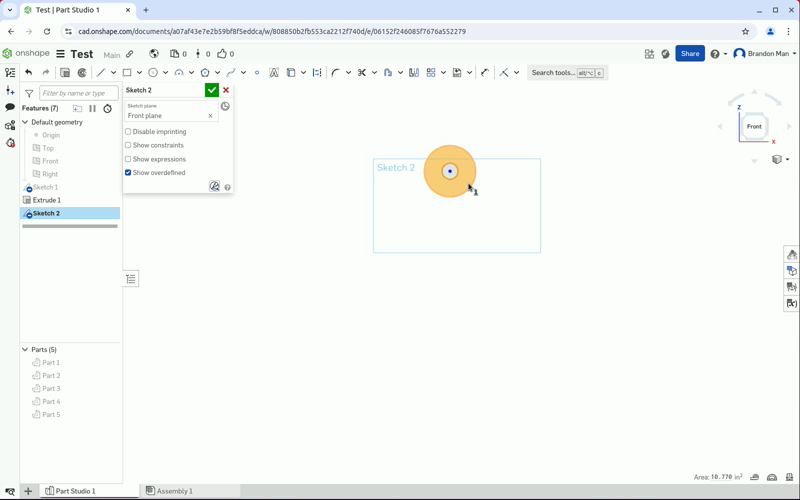
scroll(-6)
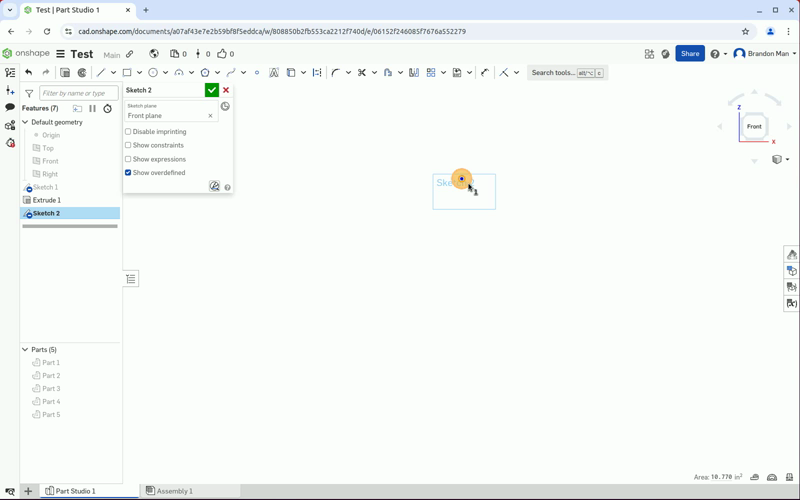
mouse_move(73, 352)
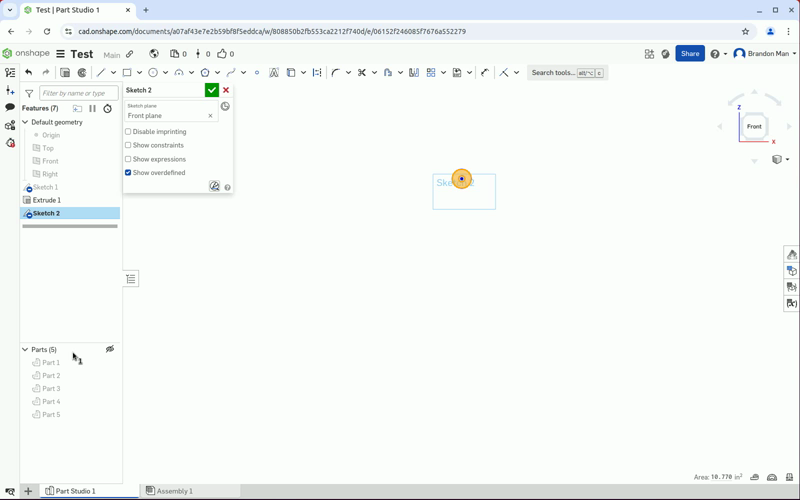
key(shift+y)
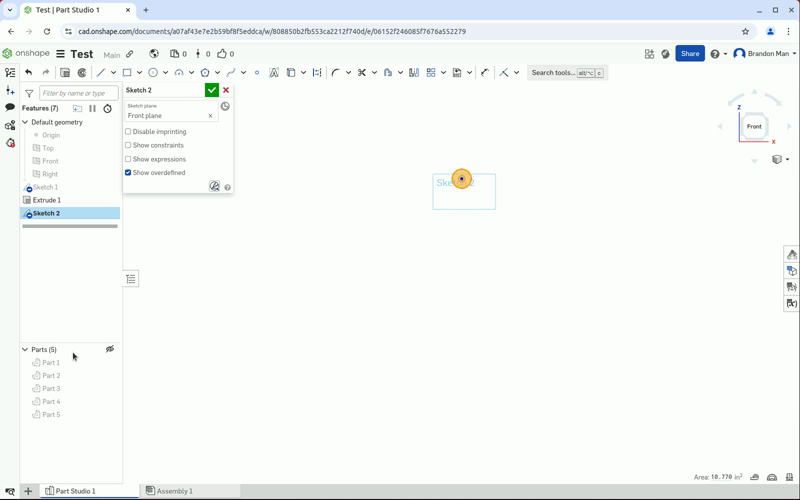
key(shift+e)
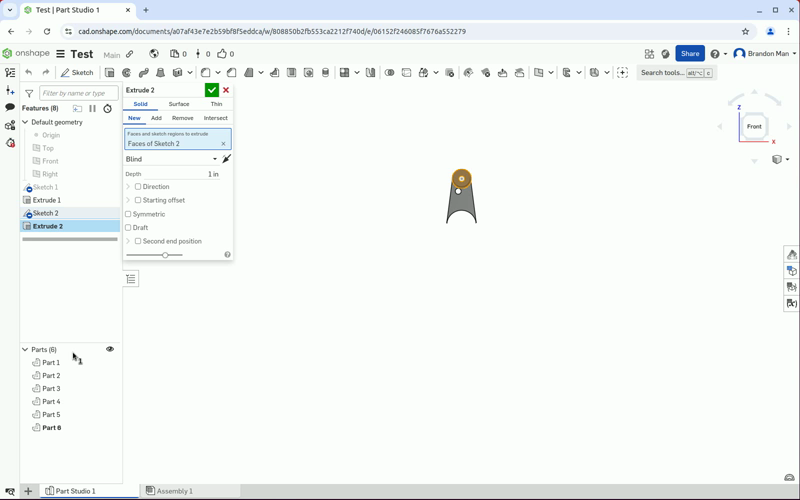
mouse_move(143, 106)
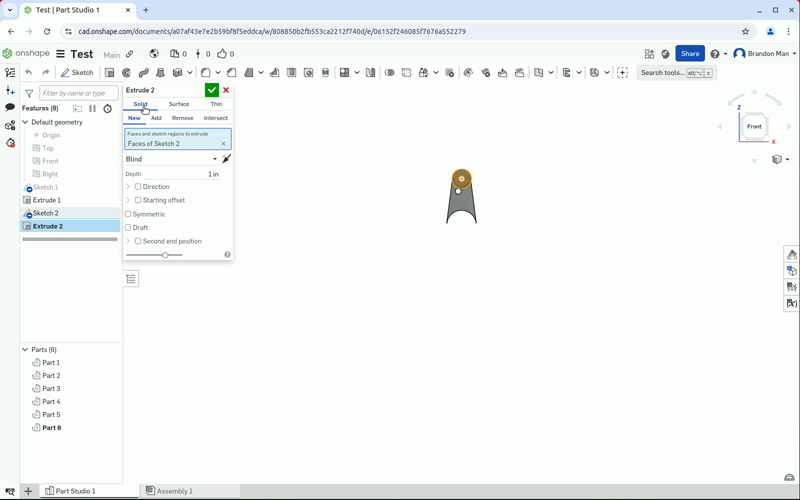
click(143, 106)
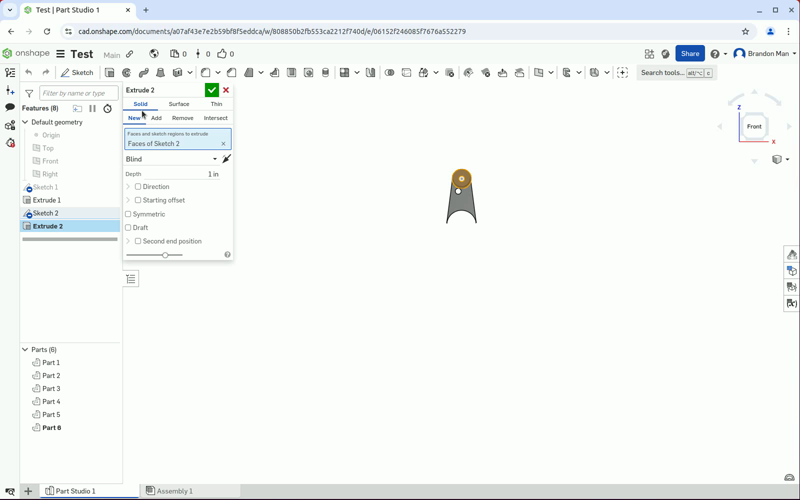
mouse_move(137, 120)
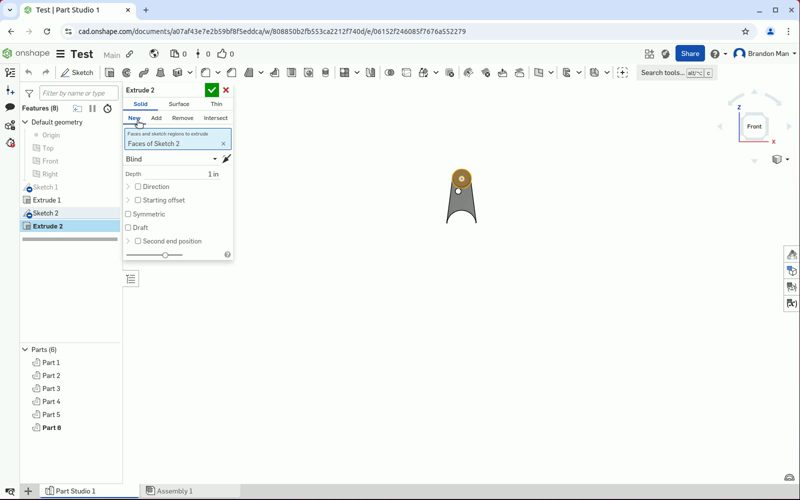
click(137, 120)
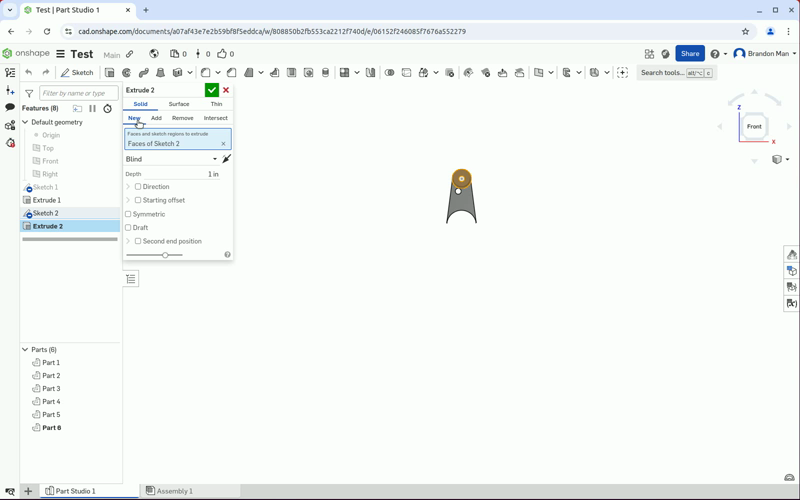
key(tab, 4)
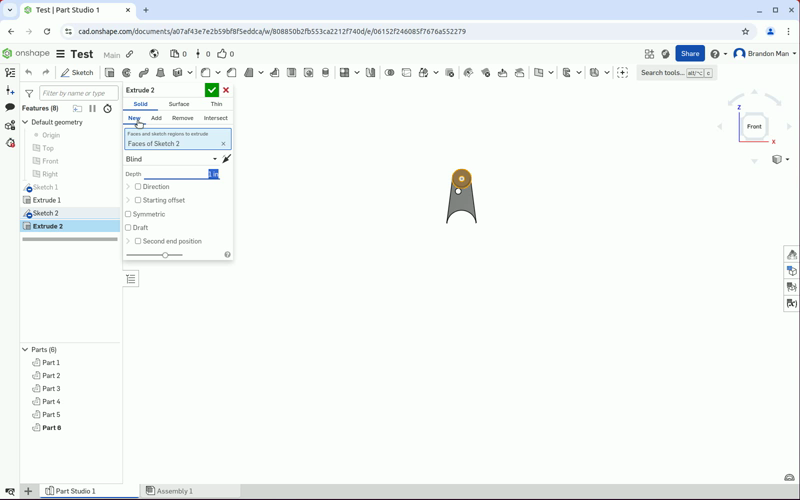
text(0.481)
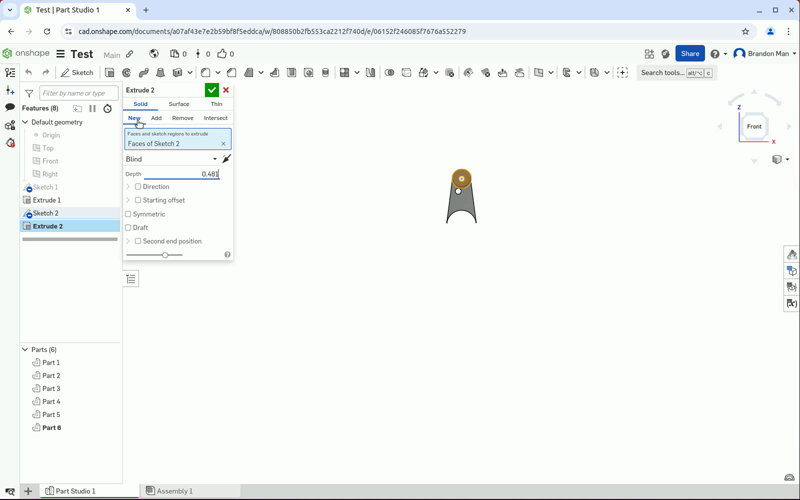
key(enter)
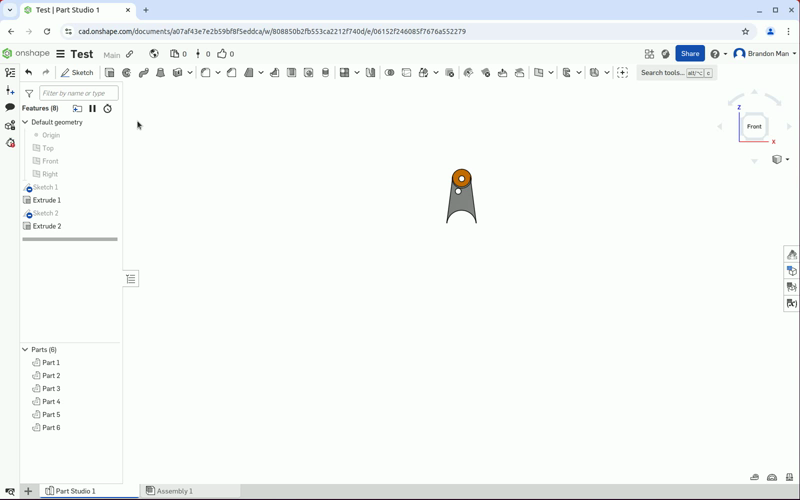
key(shift+h)
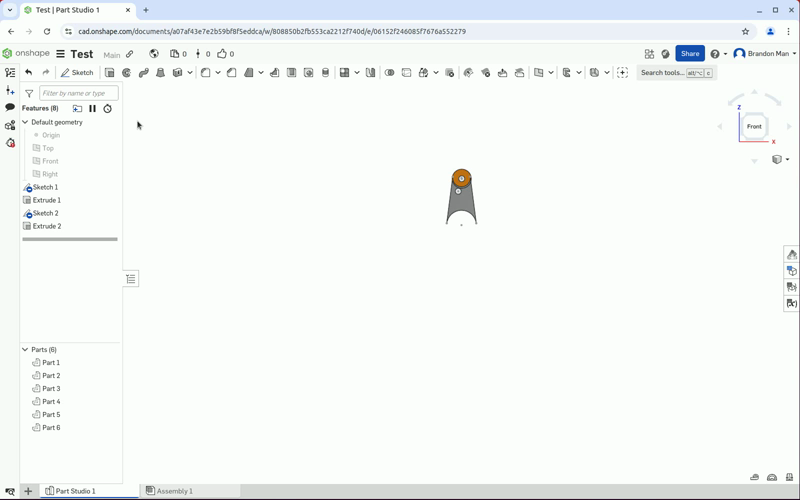
key(shift+h)
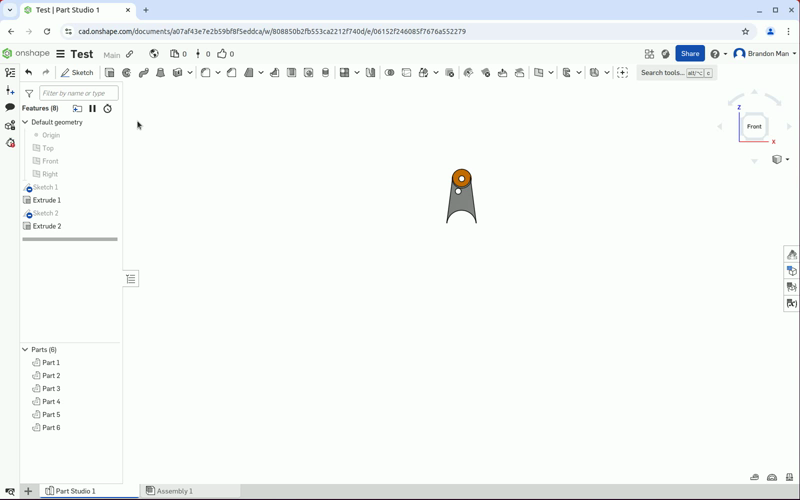
mouse_move(73, 189)
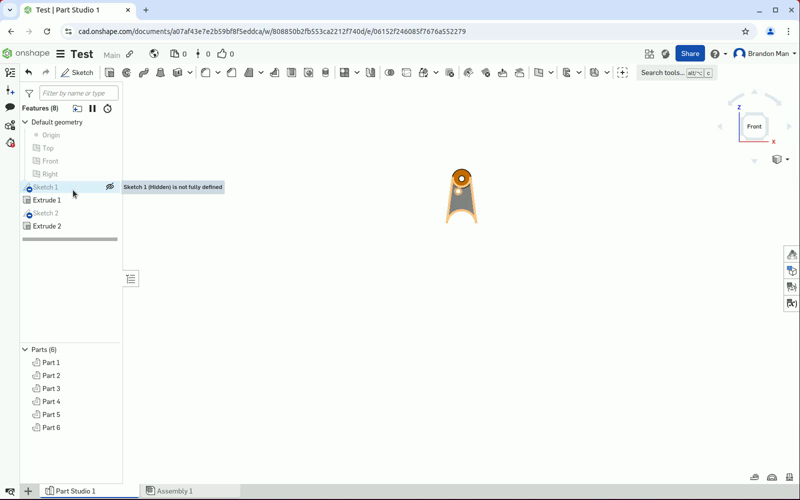
click(73, 189)
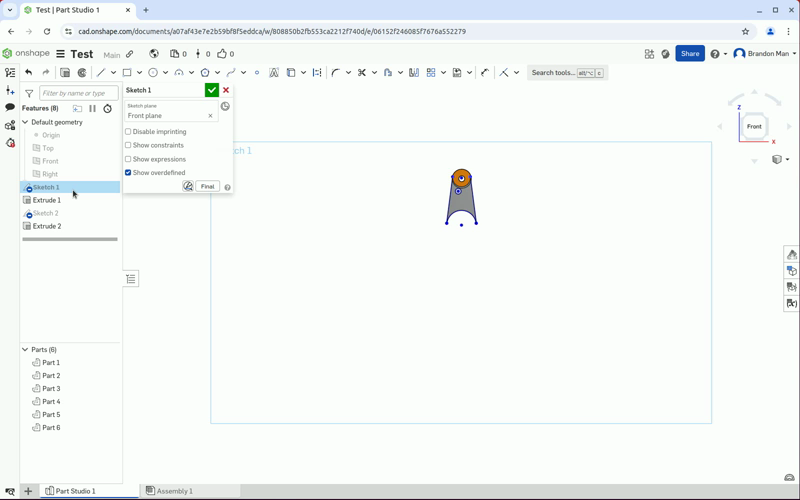
mouse_move(229, 92)
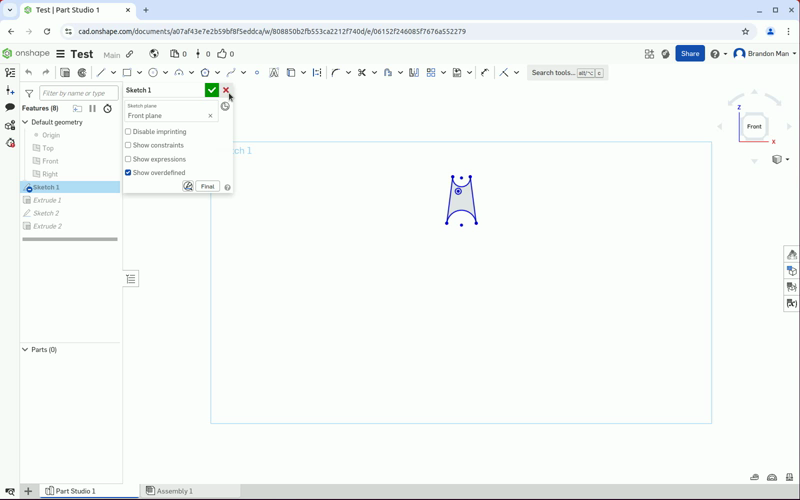
click(229, 92)
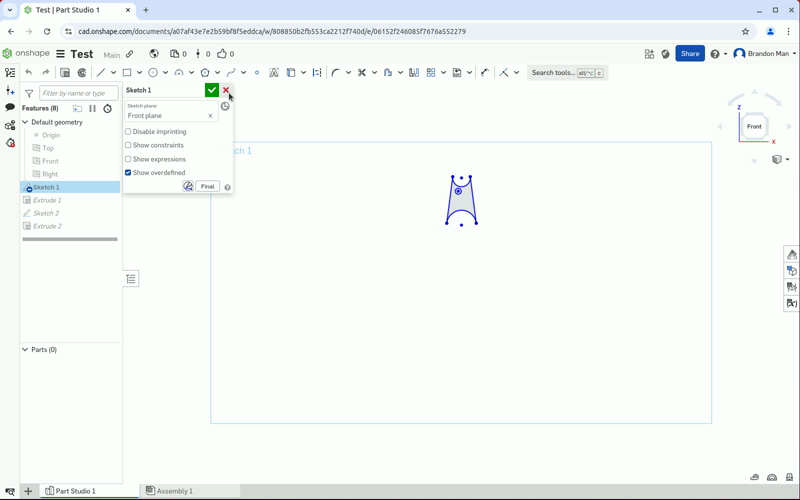
key(shift+s)
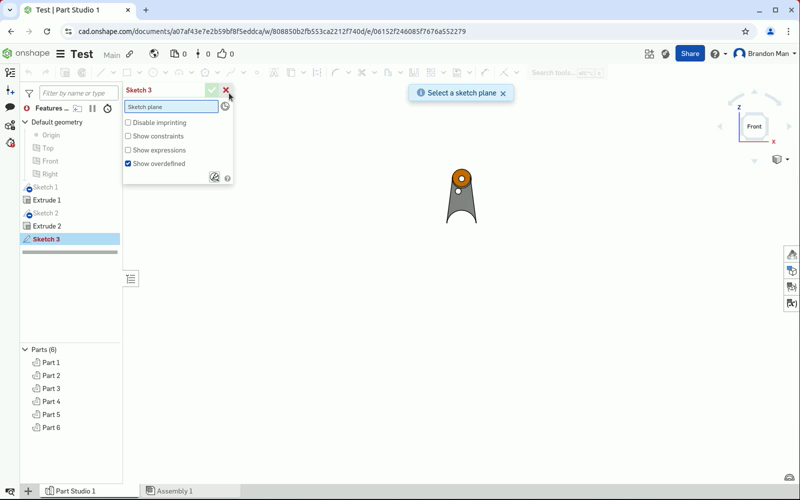
mouse_move(73, 163)
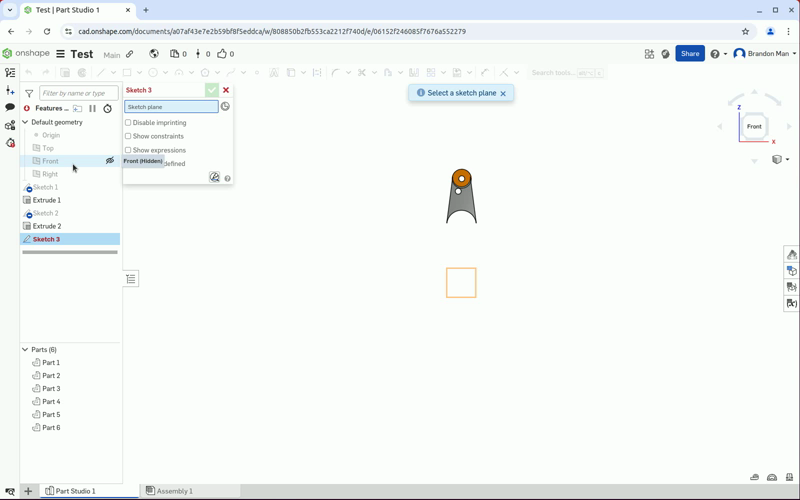
click(73, 163)
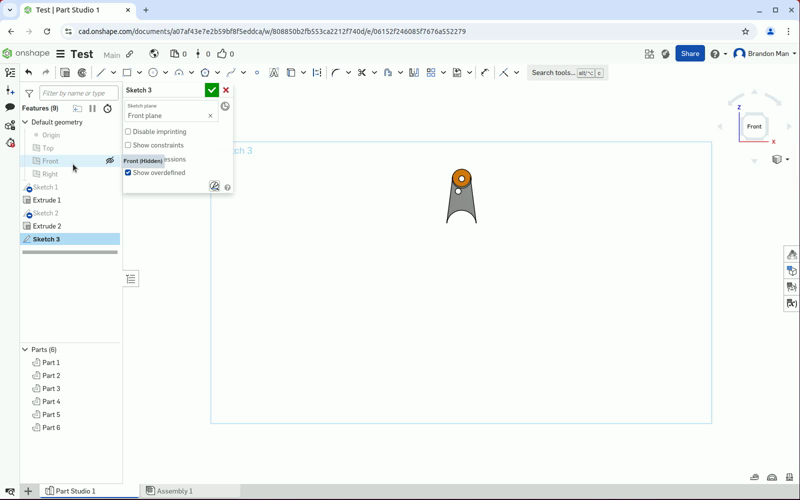
mouse_move(73, 352)
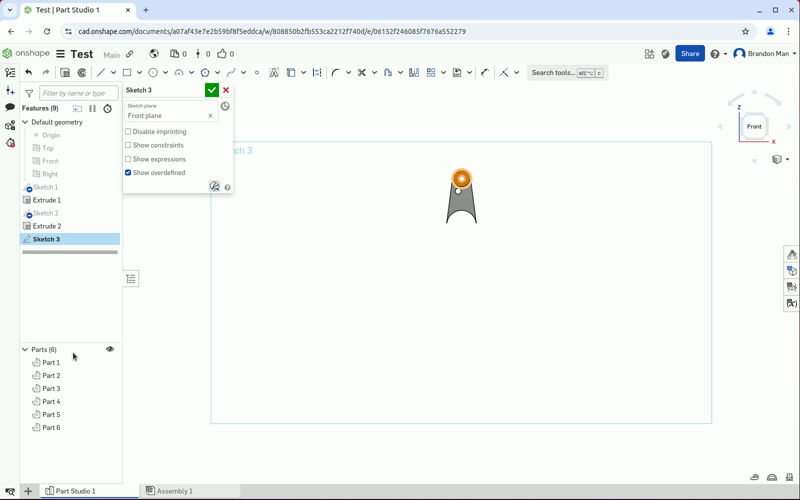
key(y)
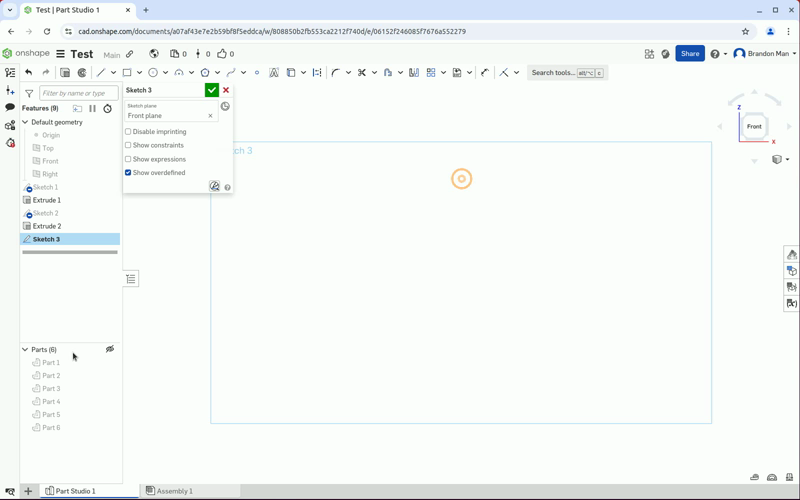
key(l)
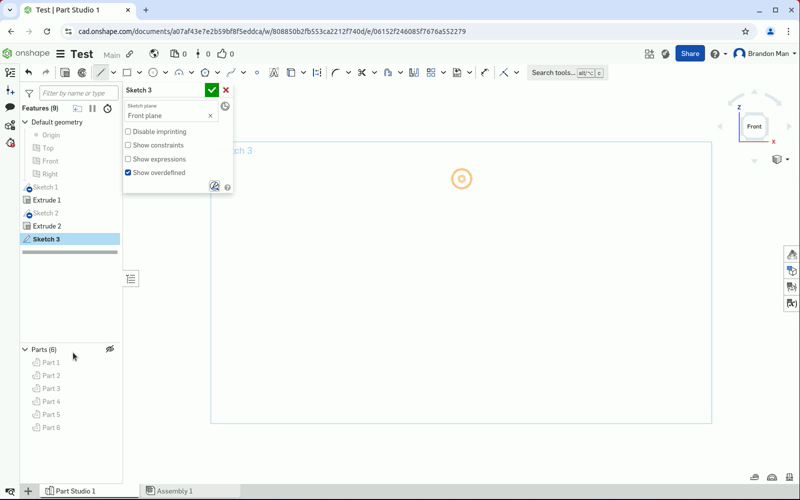
key_down(shift)
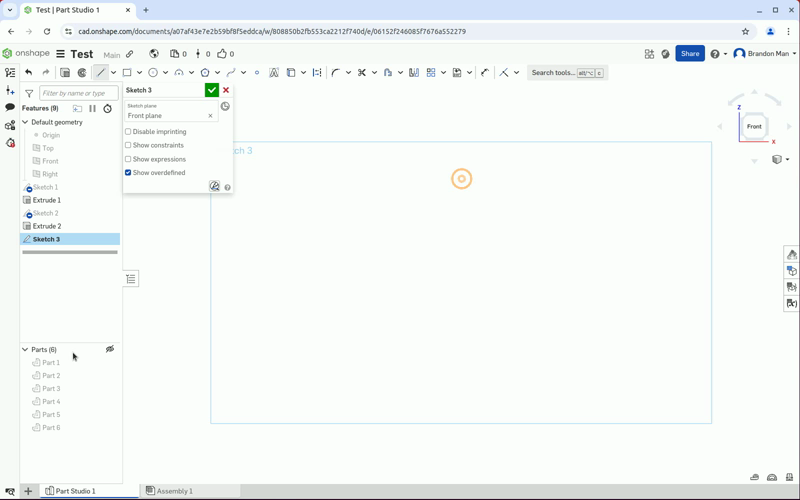
mouse_move(446, 226)
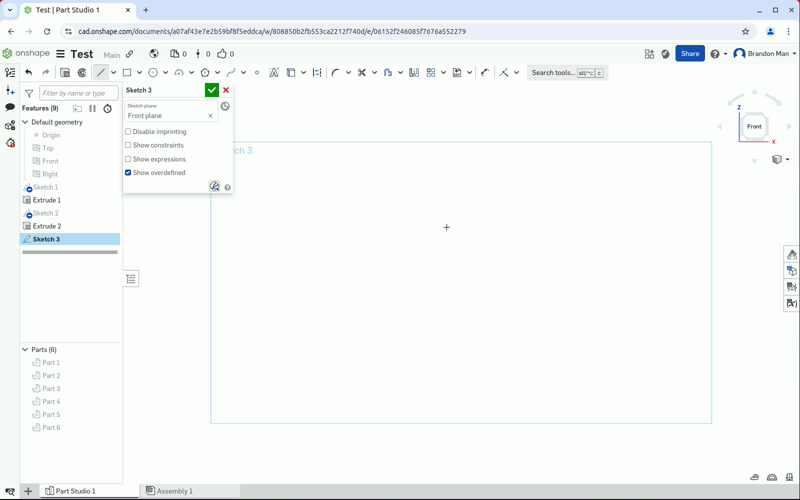
click(446, 226)
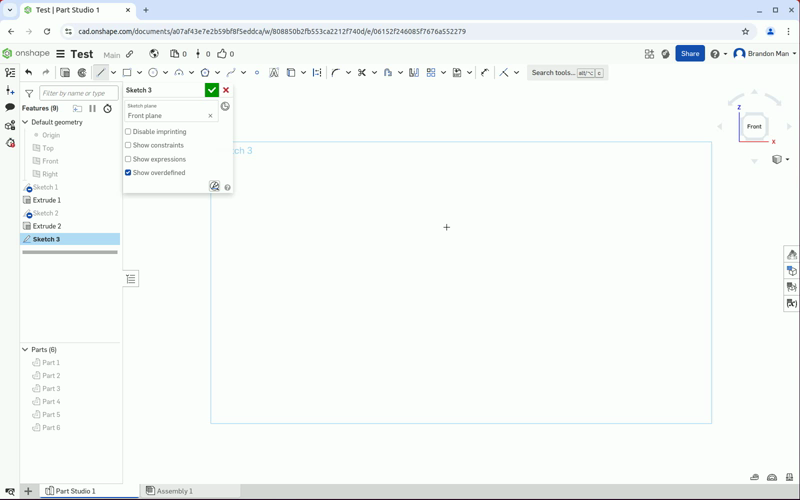
key_up(shift)
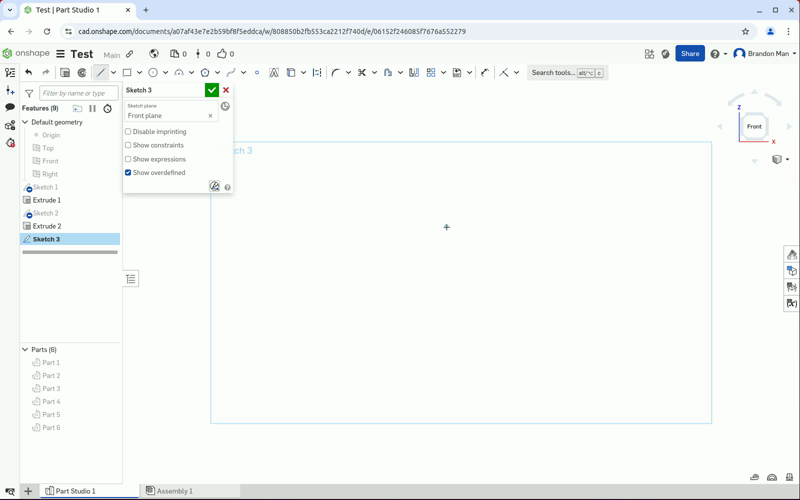
key_down(shift)
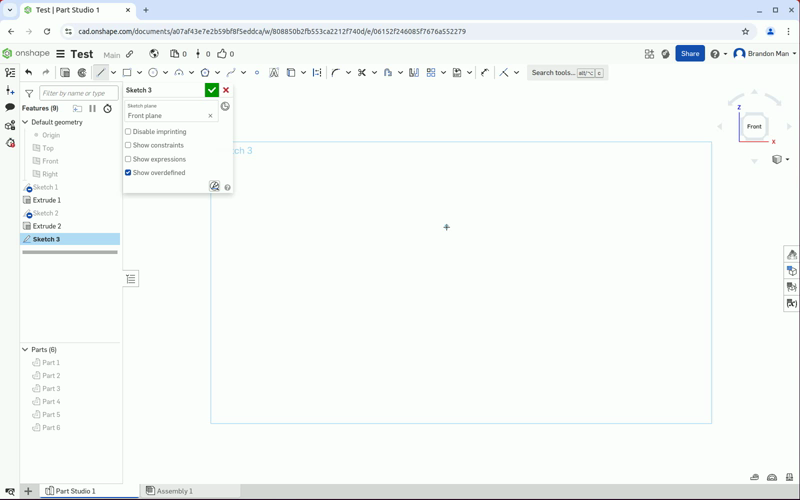
mouse_move(476, 226)
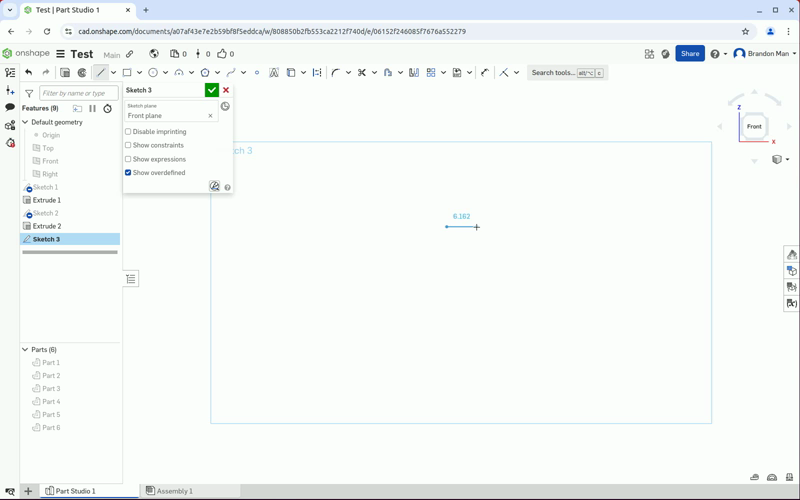
mouse_move(452, 284)
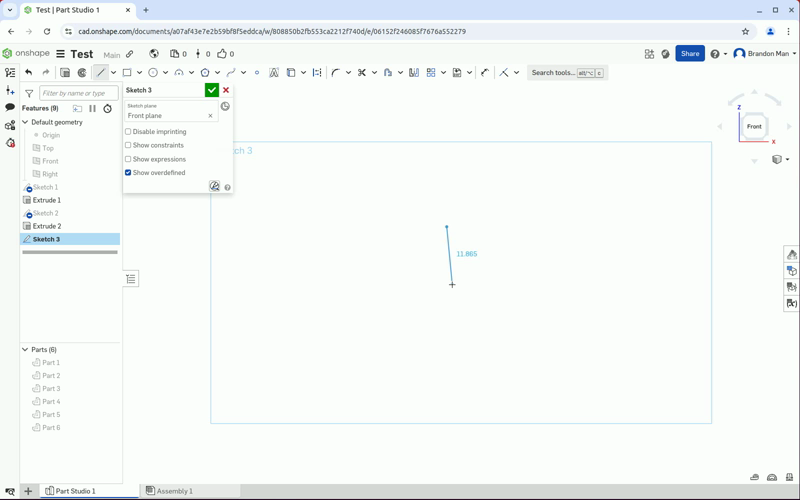
click(452, 284)
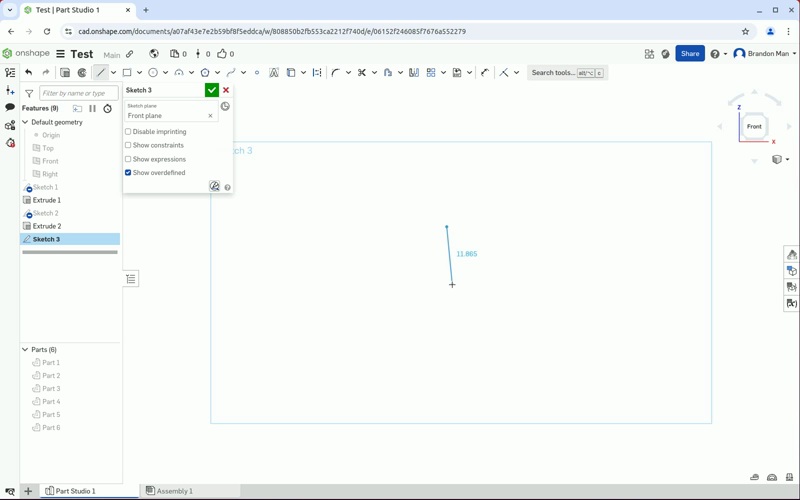
key_up(shift)
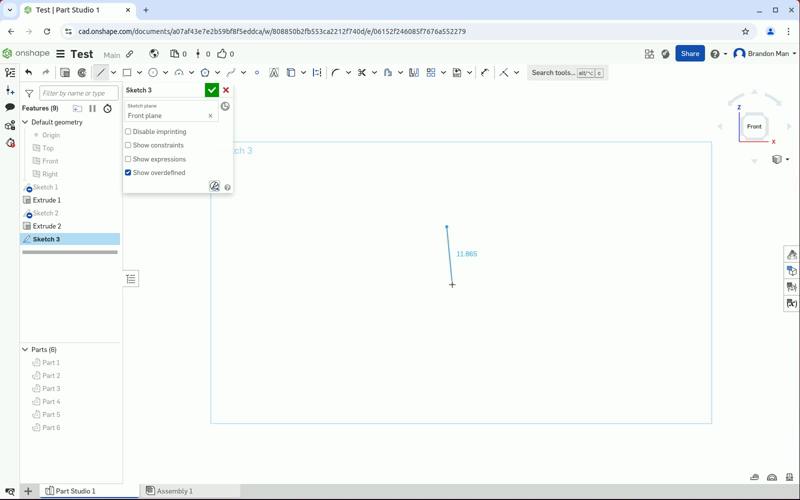
key(esc)
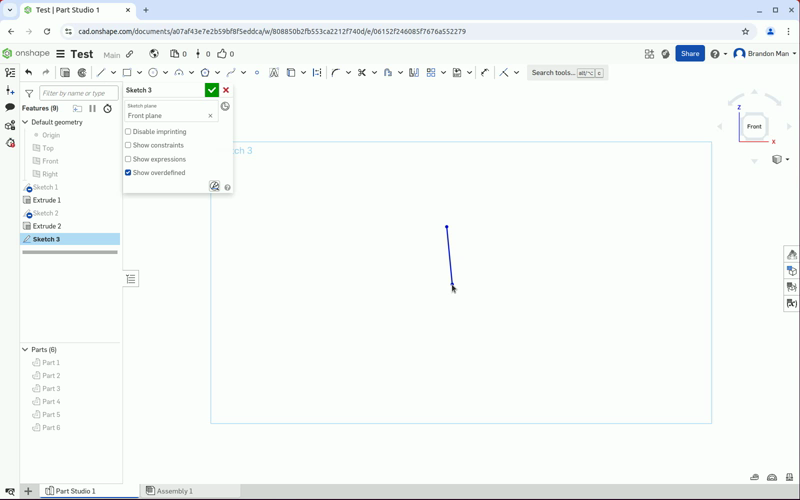
key(a)
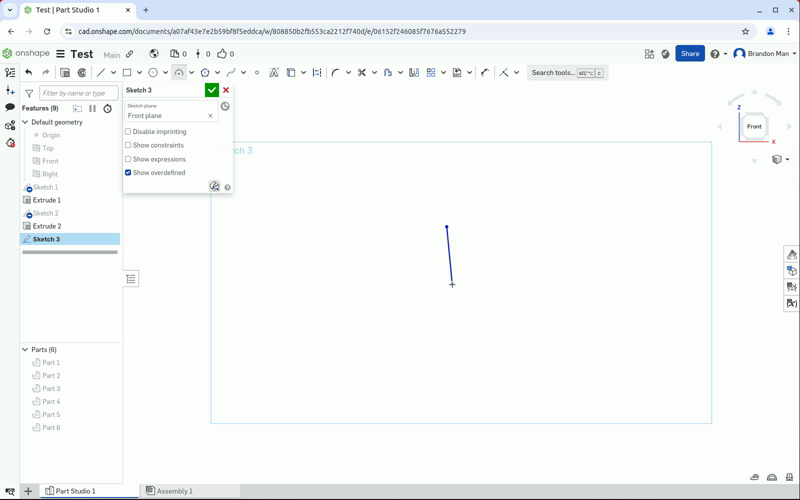
mouse_move(452, 284)
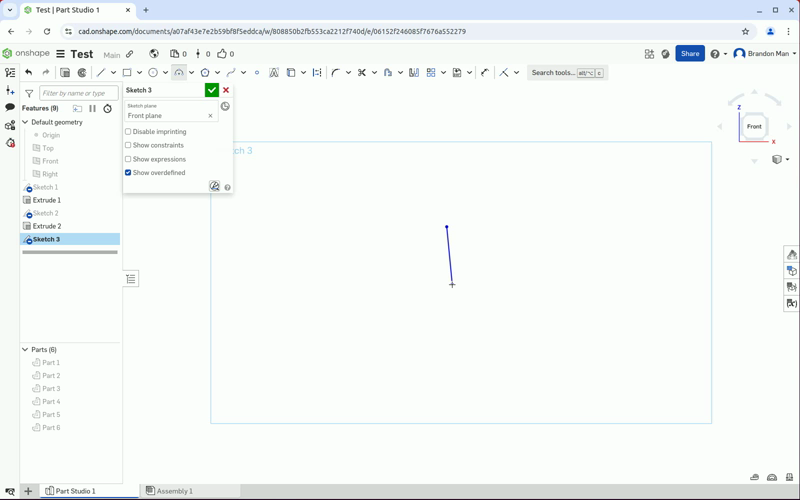
click(452, 284)
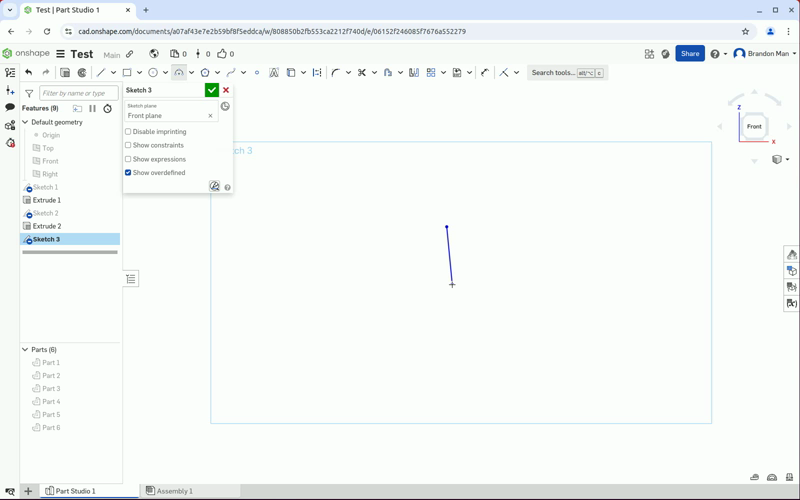
key_down(shift)
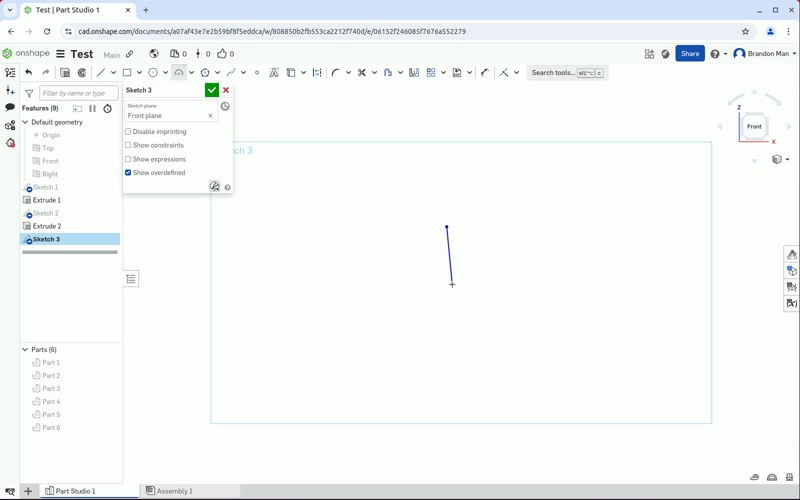
mouse_move(461, 291)
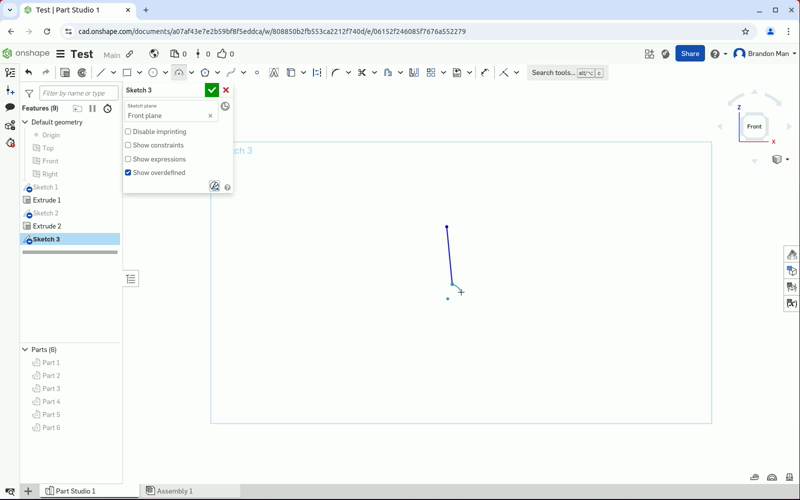
click(461, 291)
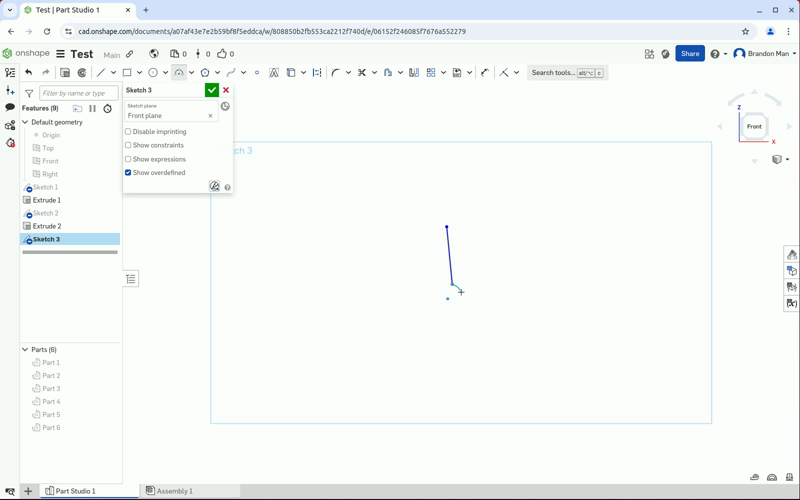
mouse_move(466, 276)
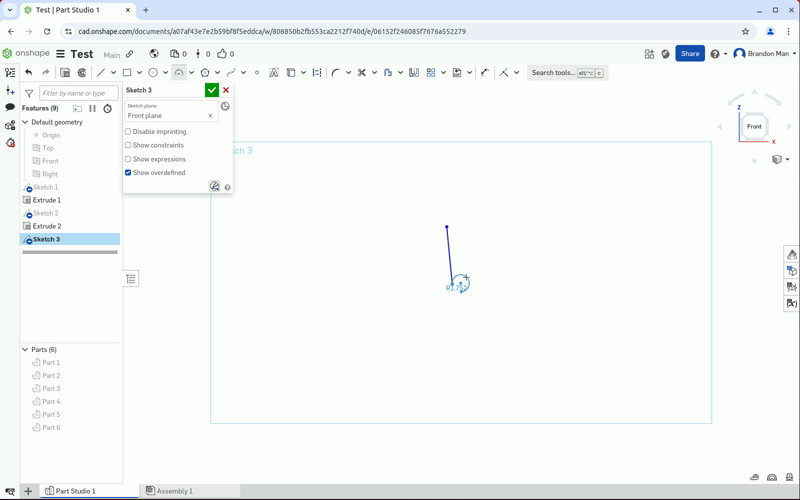
click(466, 276)
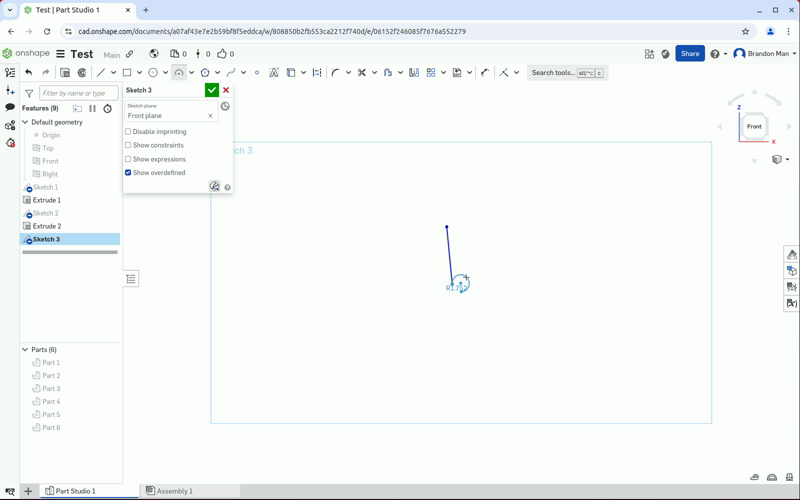
key_up(shift)
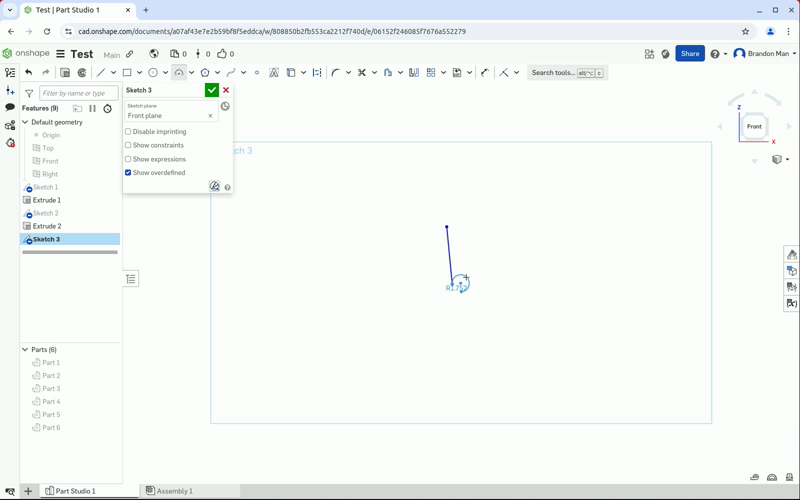
key(esc)
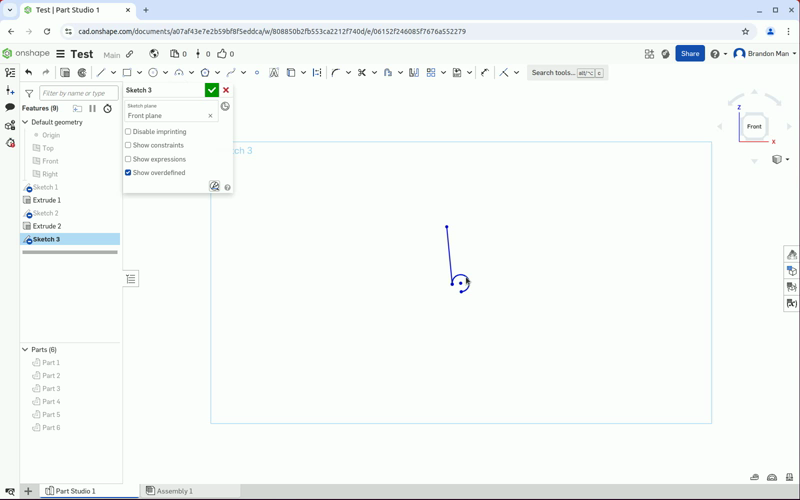
key(l)
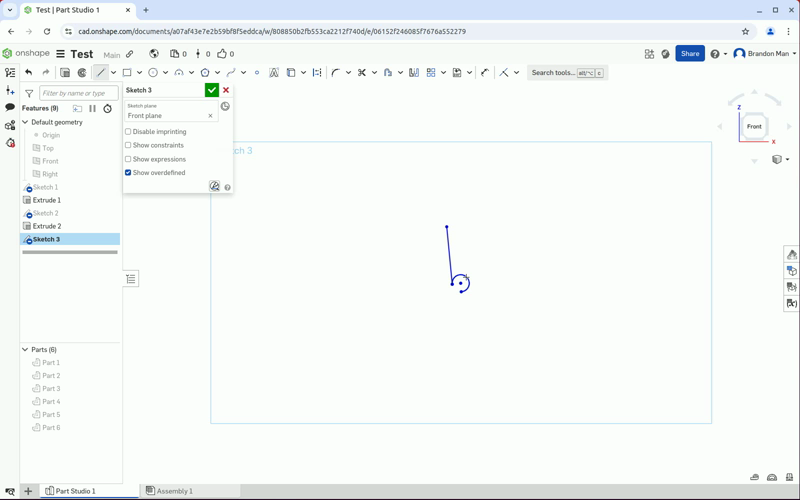
mouse_move(461, 291)
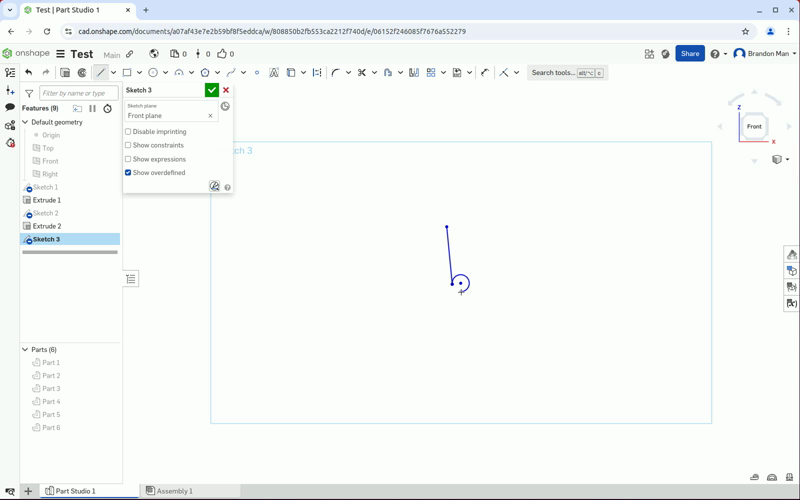
click(461, 291)
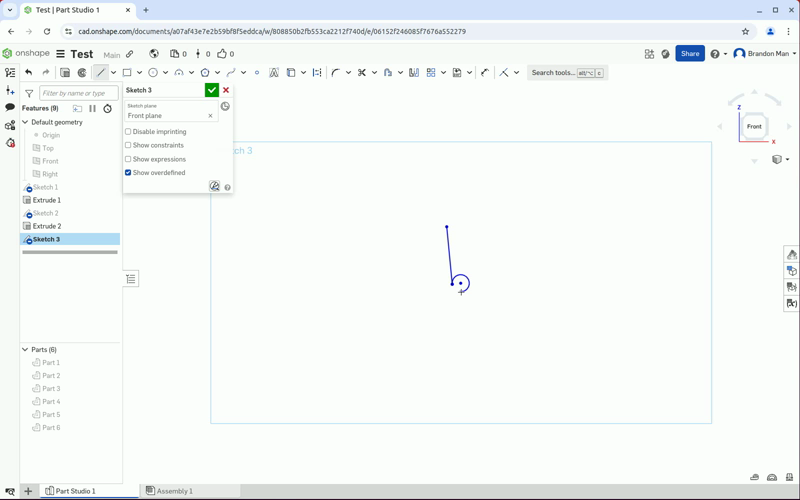
key_down(shift)
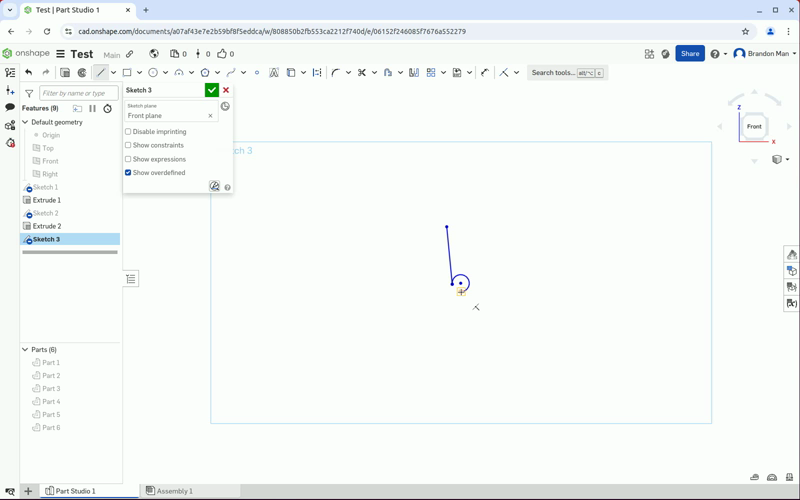
mouse_move(491, 291)
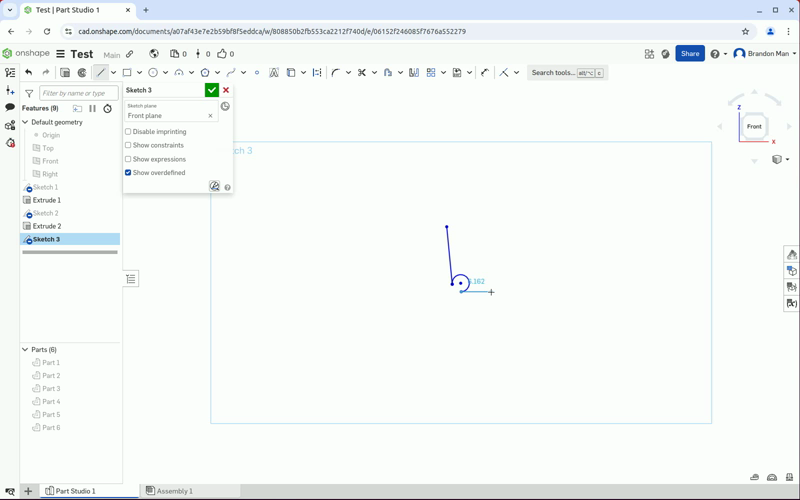
mouse_move(502, 290)
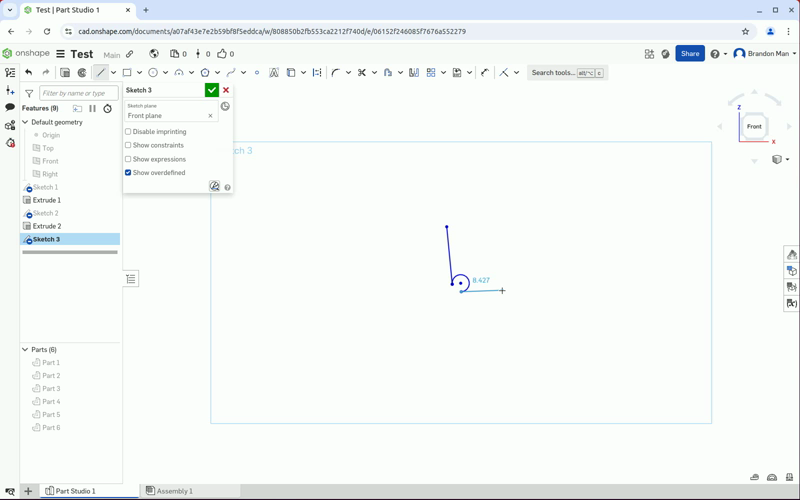
click(502, 290)
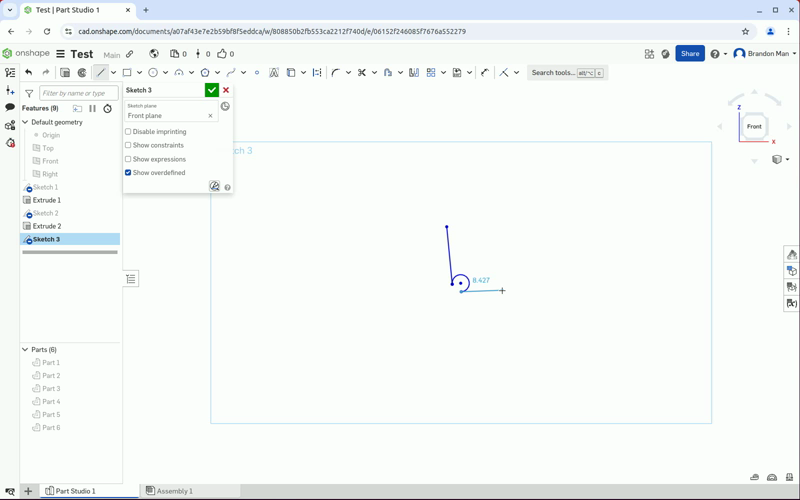
key_up(shift)
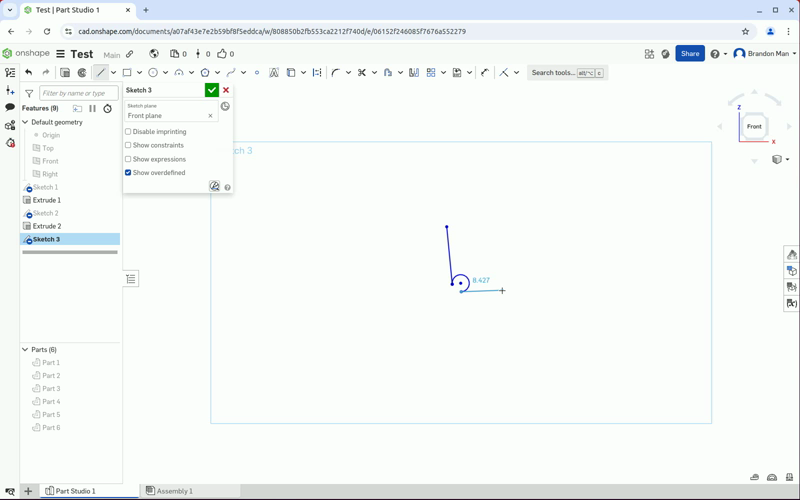
key(esc)
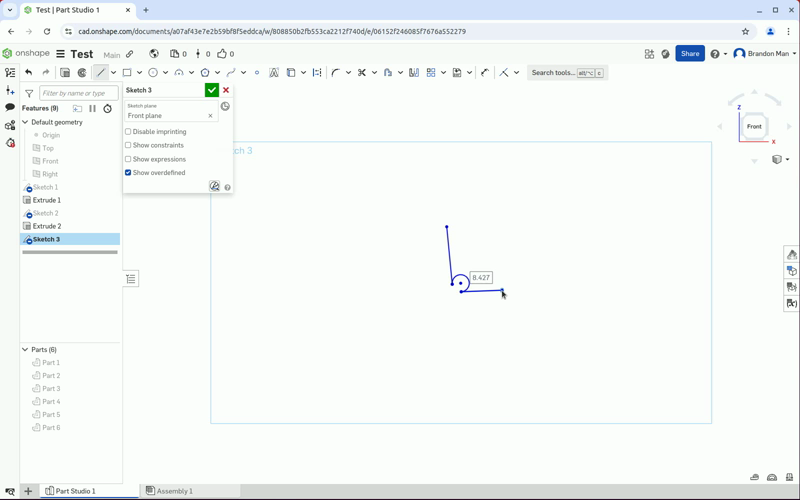
key(a)
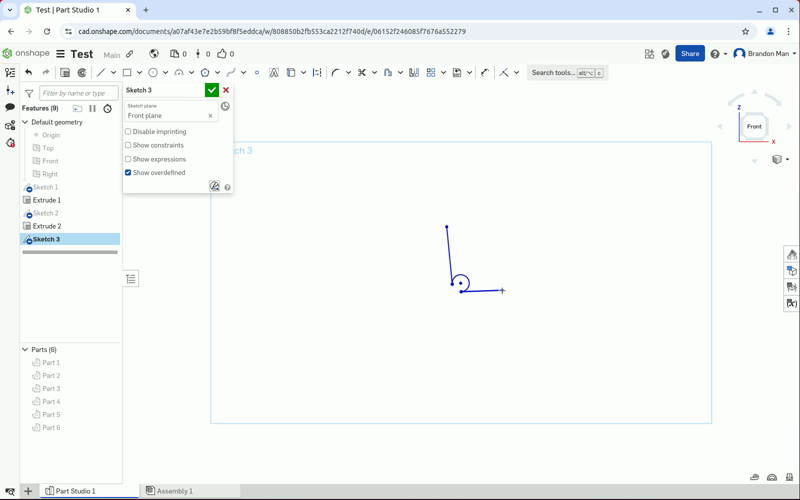
mouse_move(502, 290)
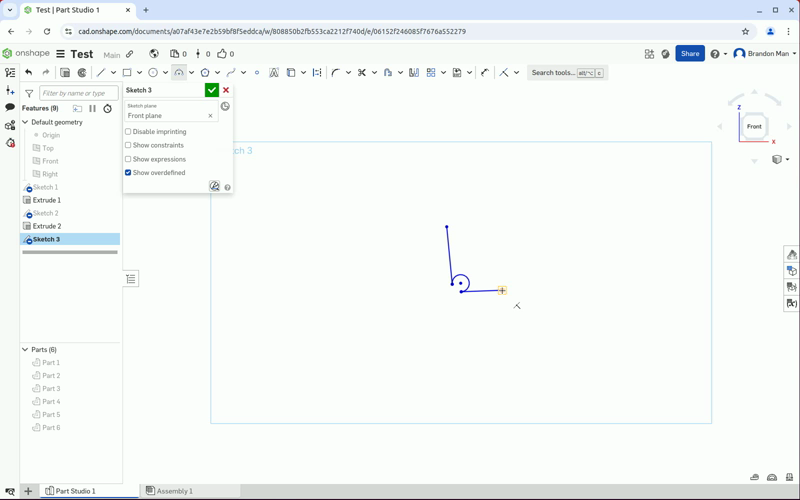
click(502, 290)
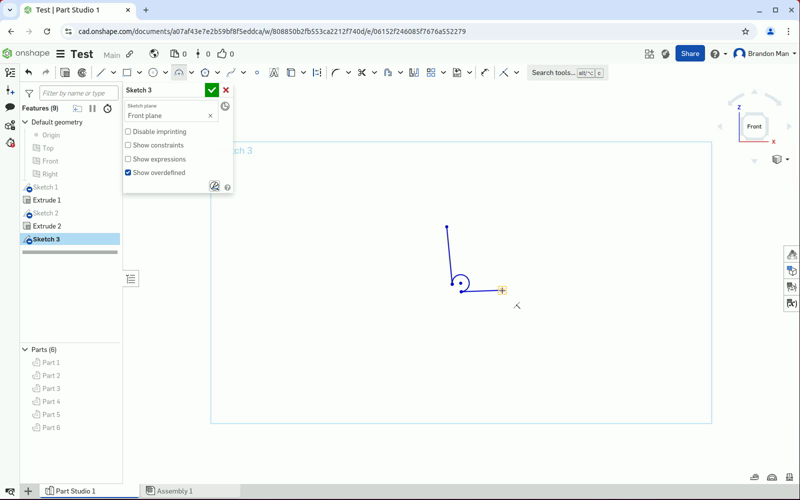
key_down(shift)
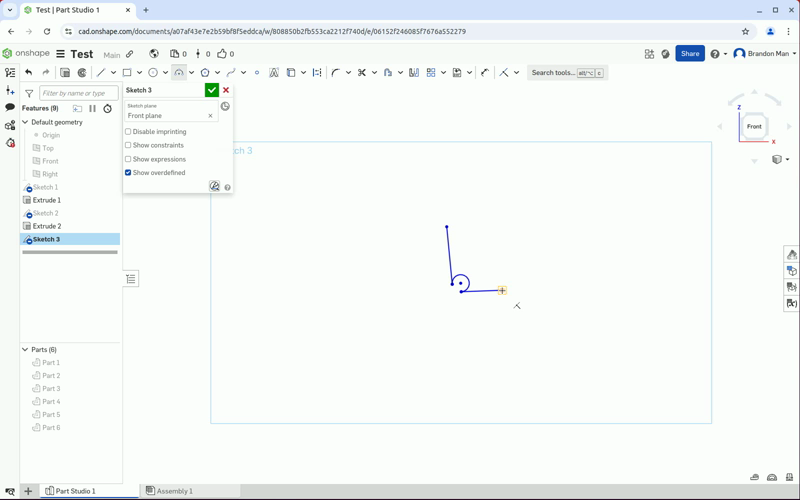
mouse_move(502, 276)
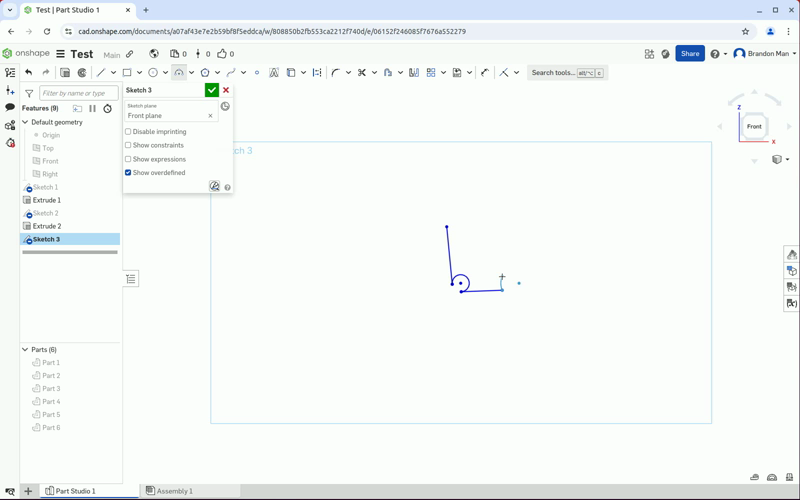
click(502, 276)
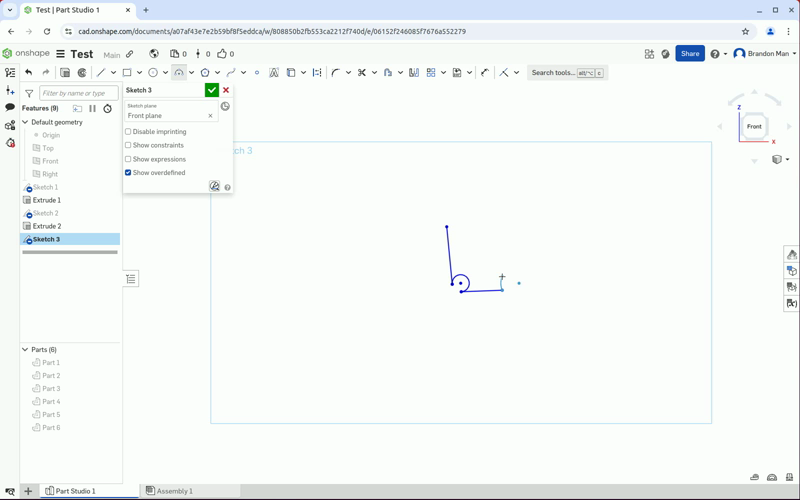
mouse_move(494, 282)
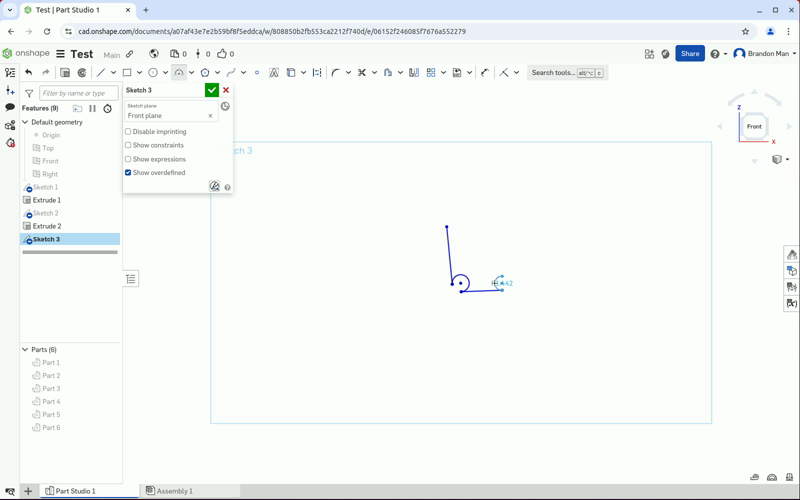
click(494, 282)
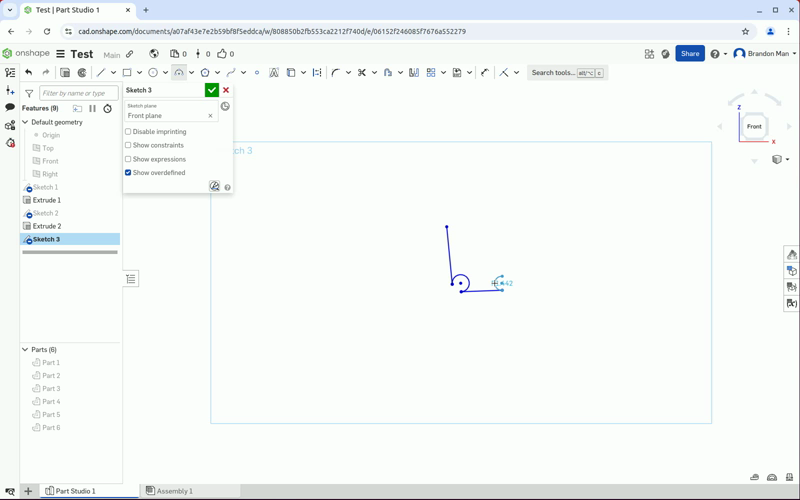
key_up(shift)
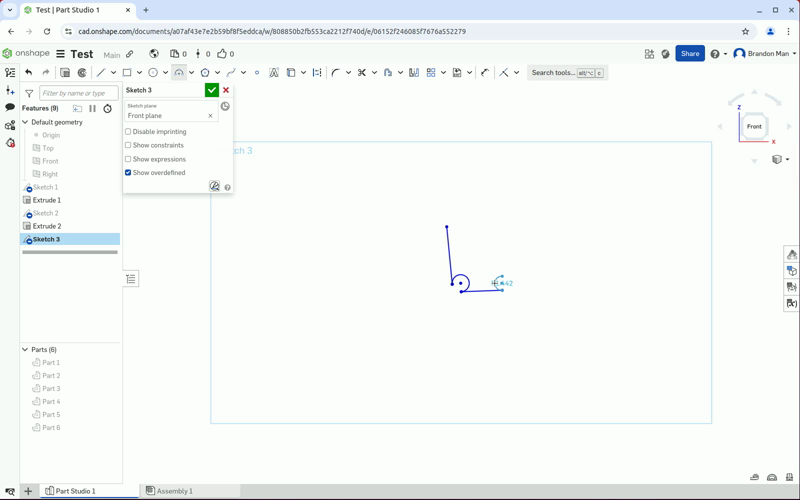
key(esc)
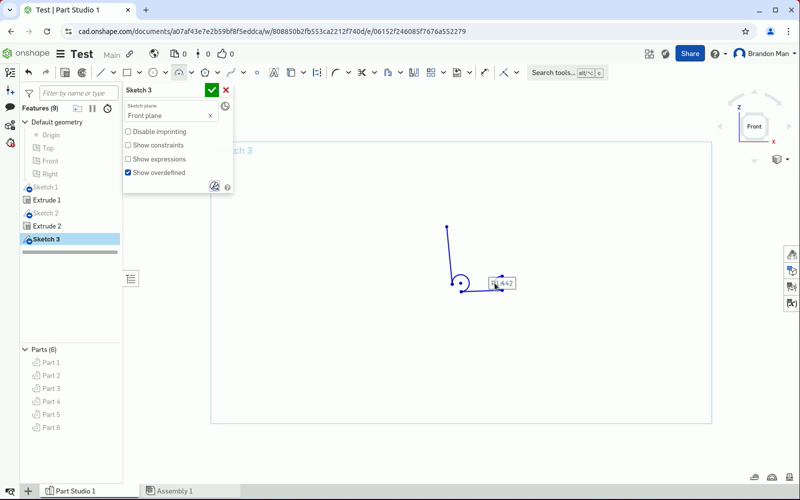
key(l)
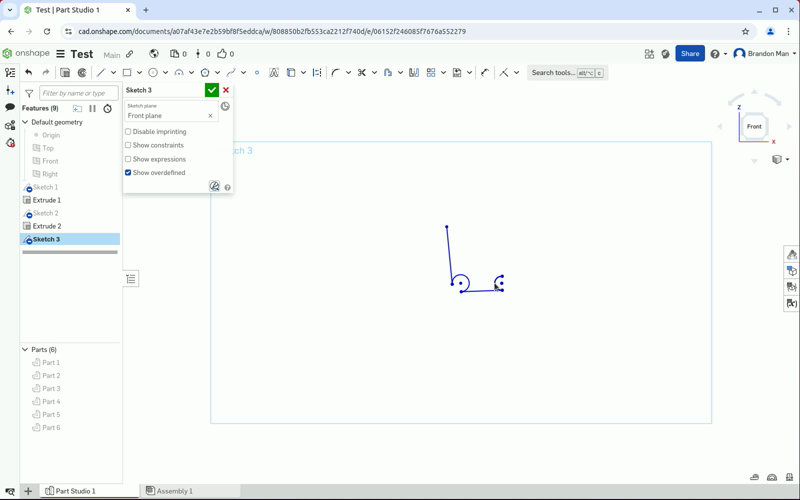
mouse_move(502, 276)
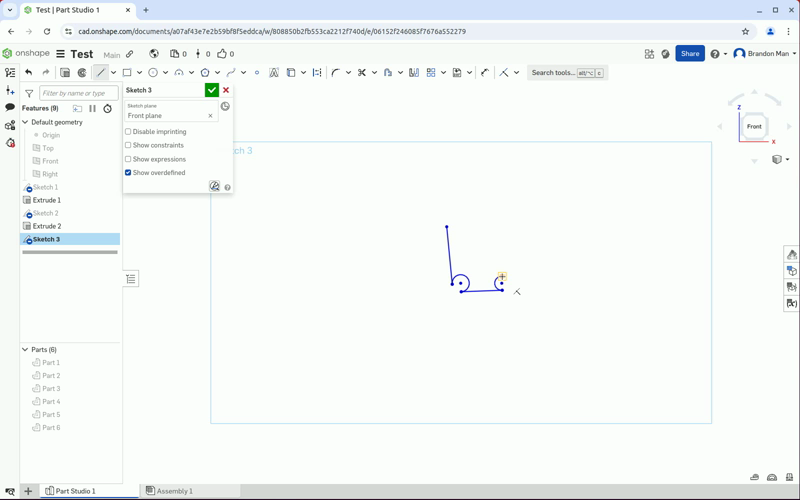
click(502, 276)
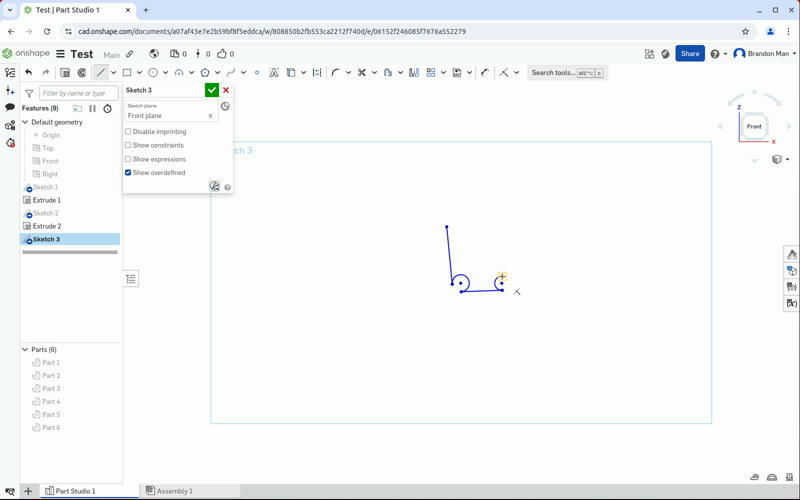
key_down(shift)
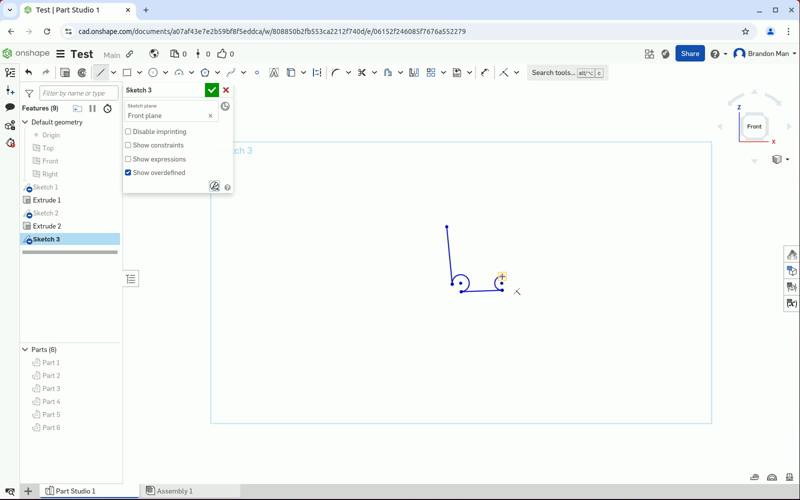
mouse_move(532, 276)
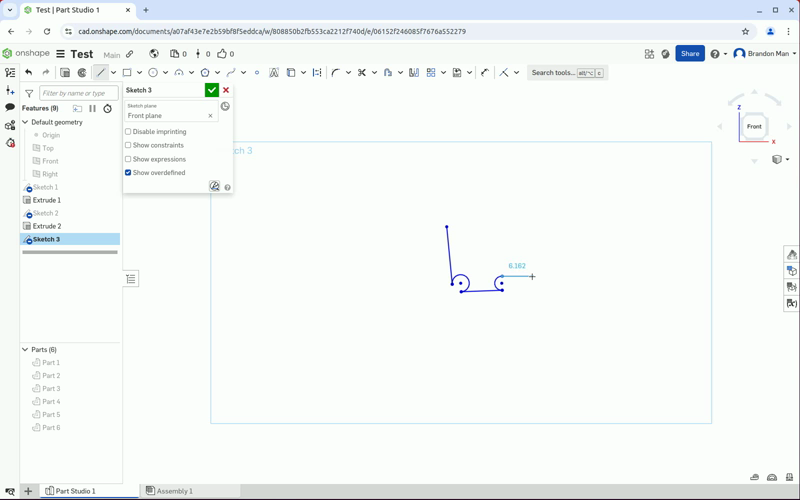
mouse_move(478, 275)
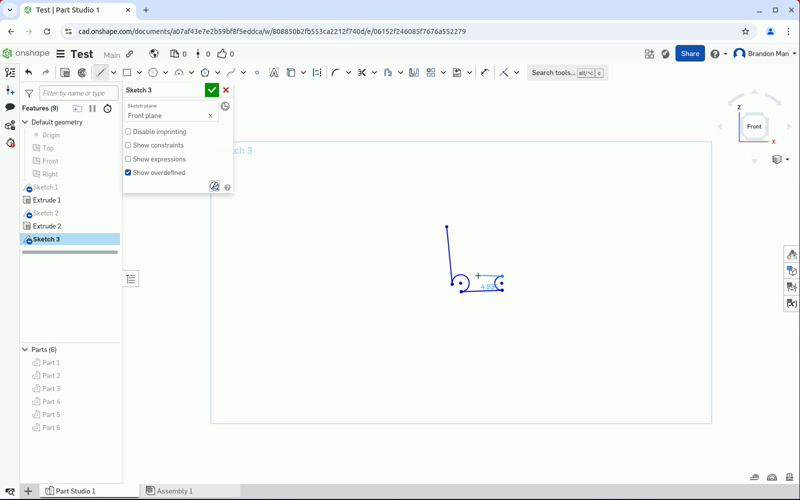
click(478, 275)
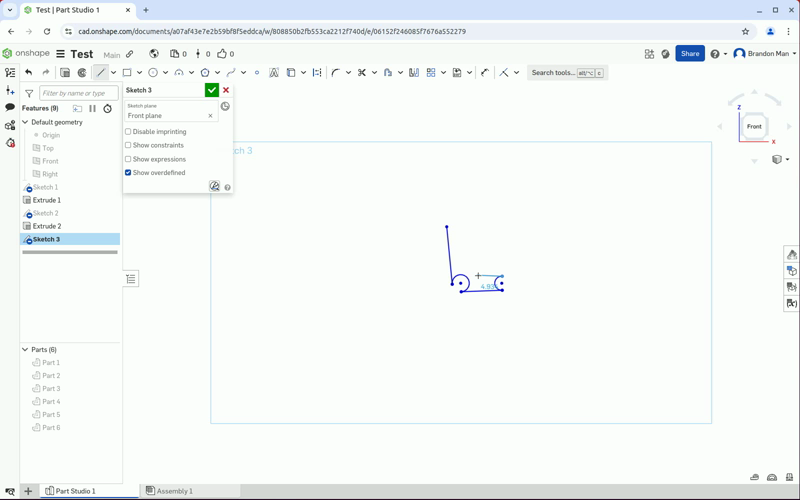
key_up(shift)
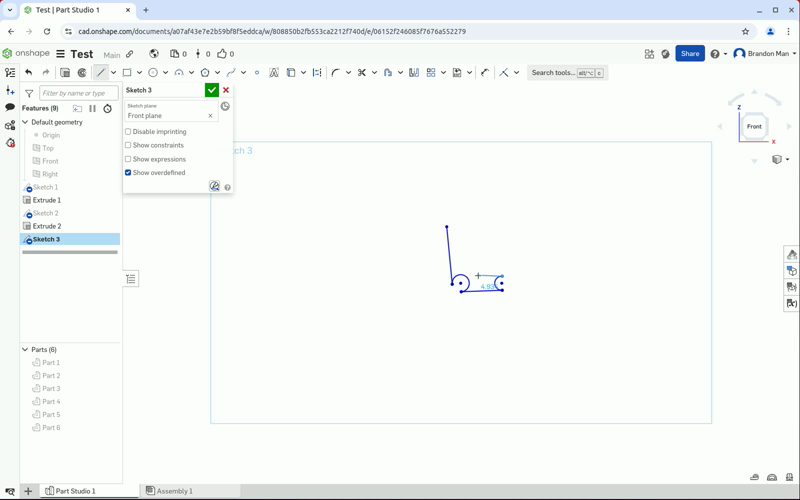
key(esc)
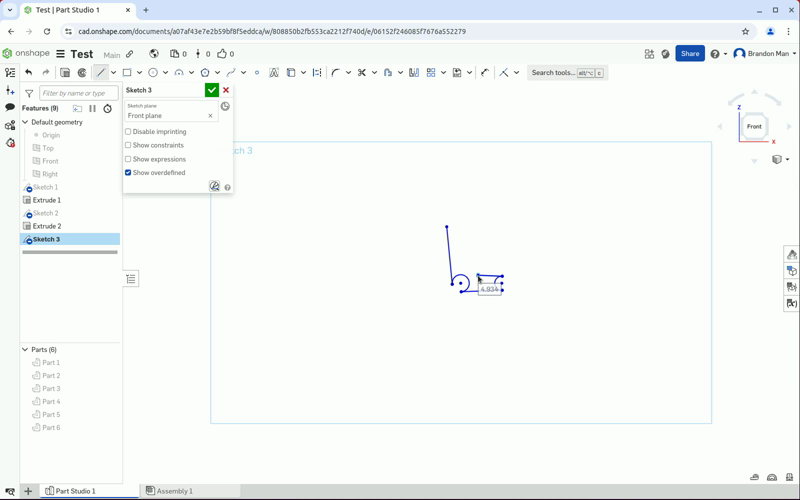
key(a)
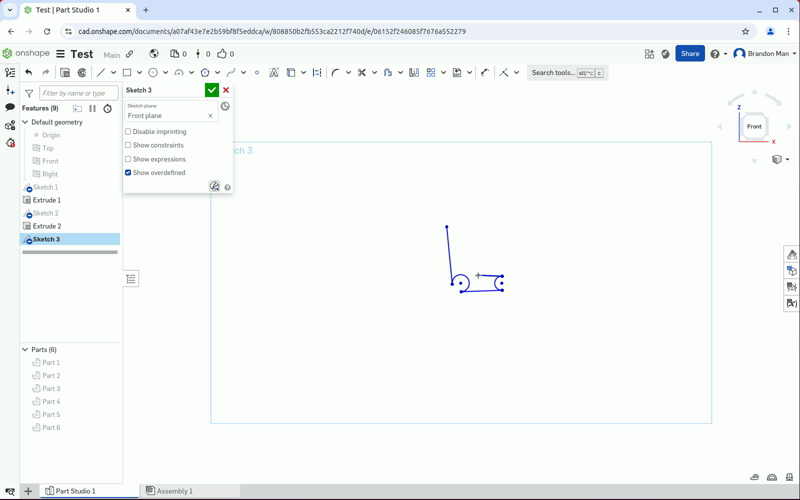
mouse_move(478, 275)
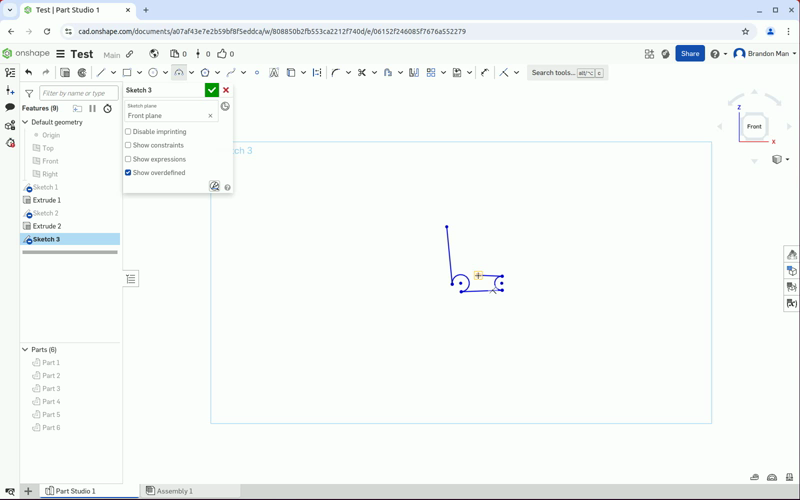
click(478, 275)
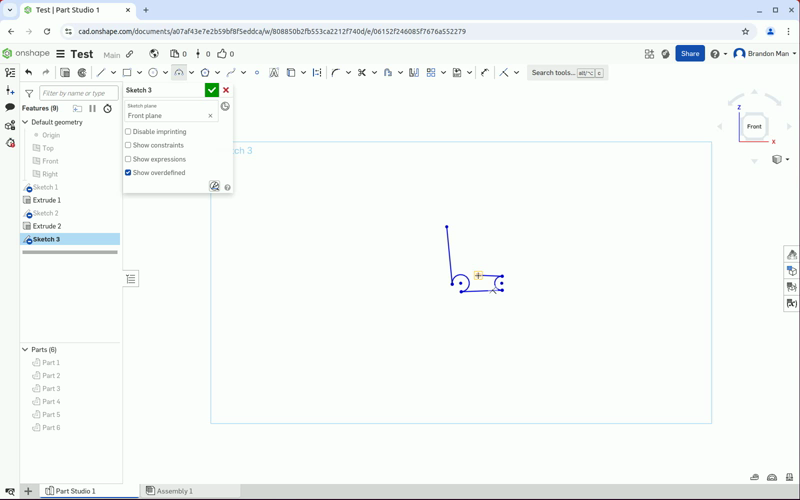
key_down(shift)
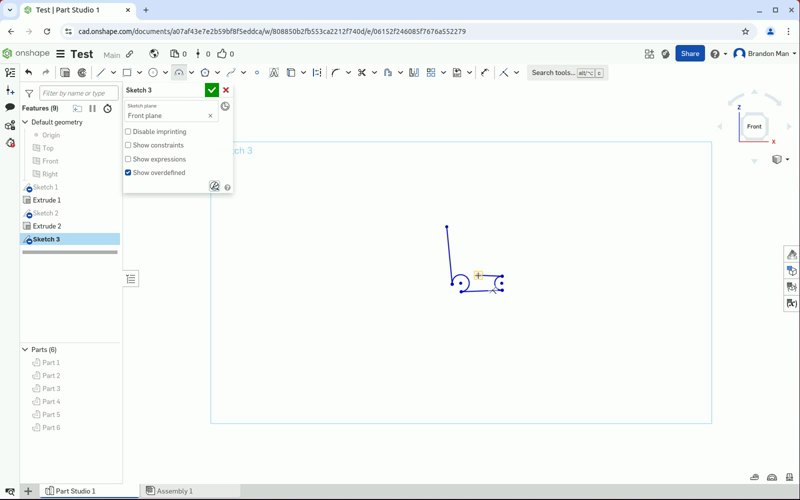
mouse_move(471, 267)
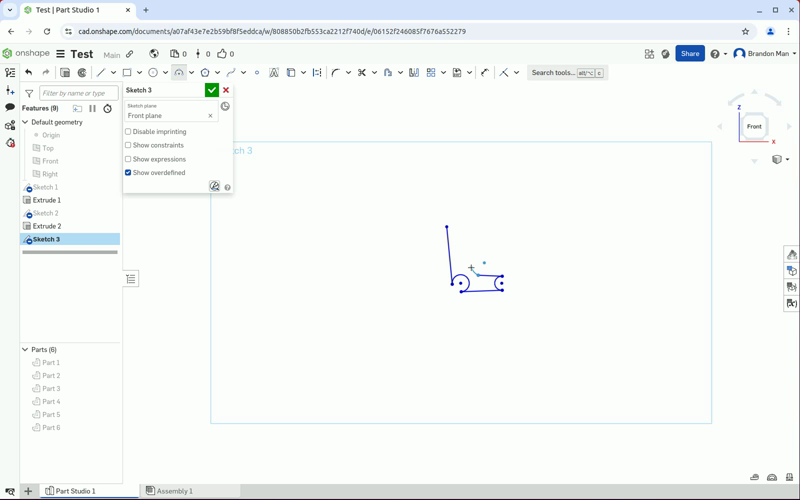
click(471, 267)
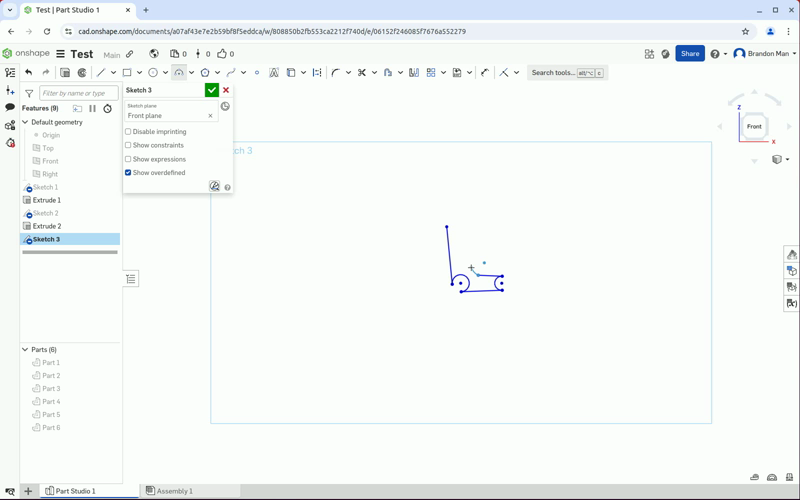
mouse_move(472, 272)
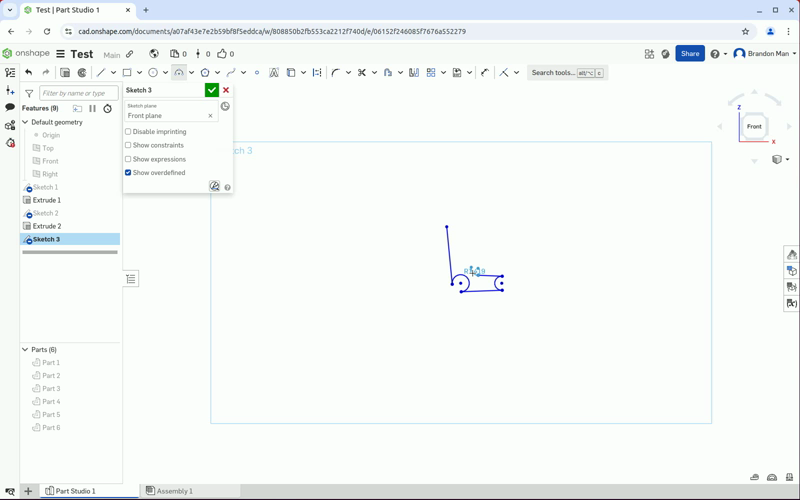
click(472, 272)
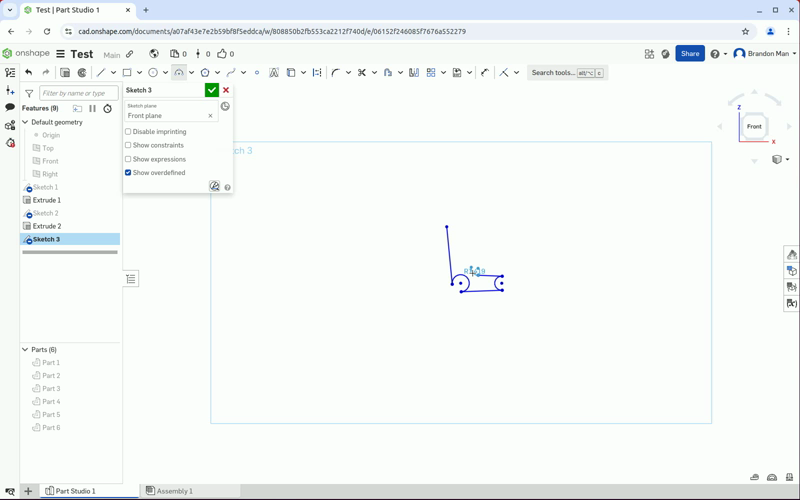
key_up(shift)
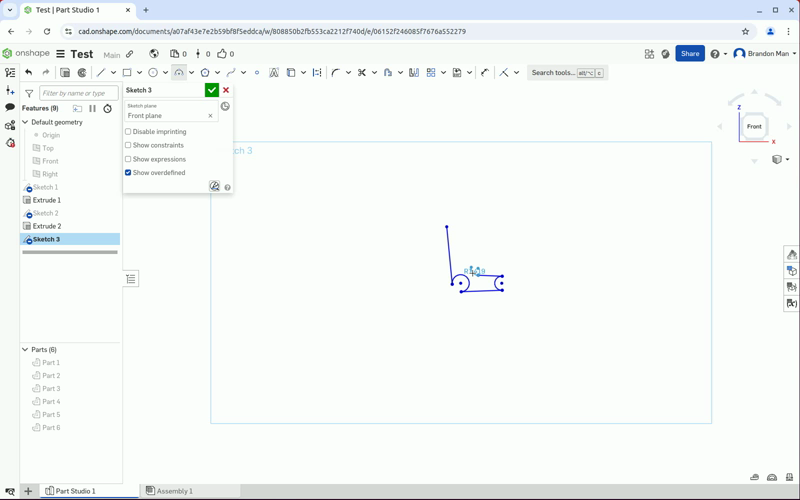
key(esc)
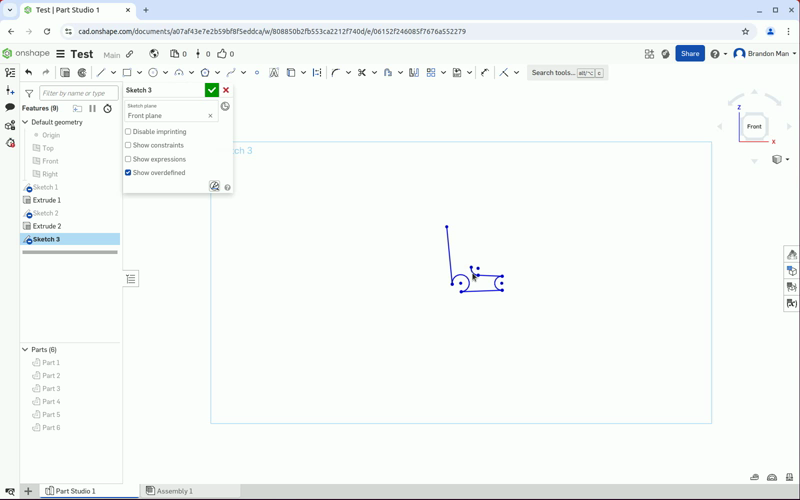
key(l)
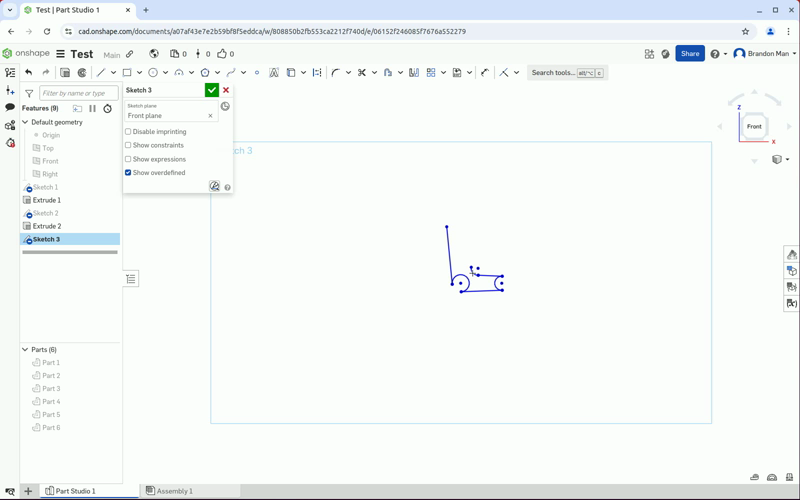
mouse_move(471, 267)
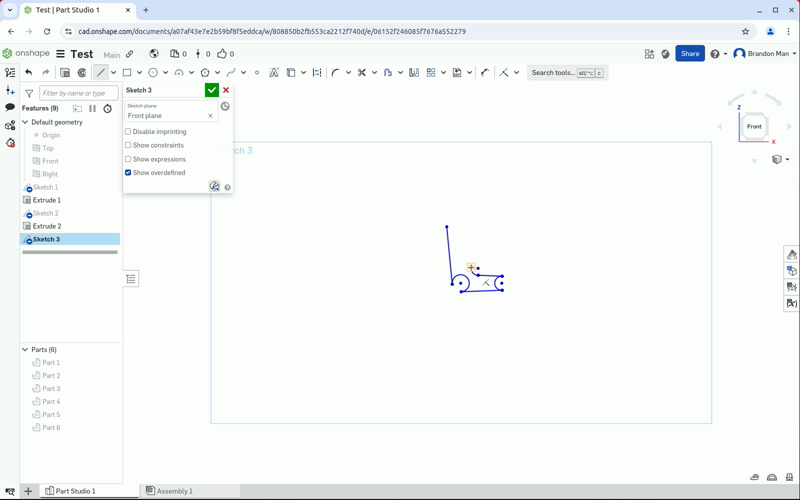
click(471, 267)
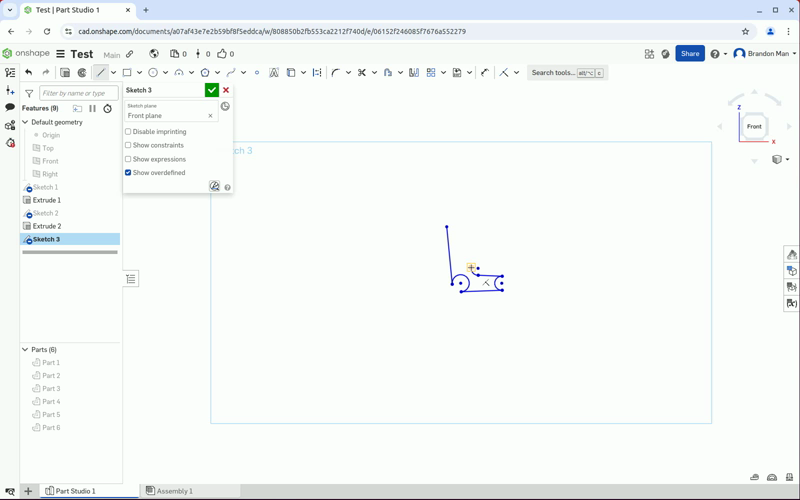
key_down(shift)
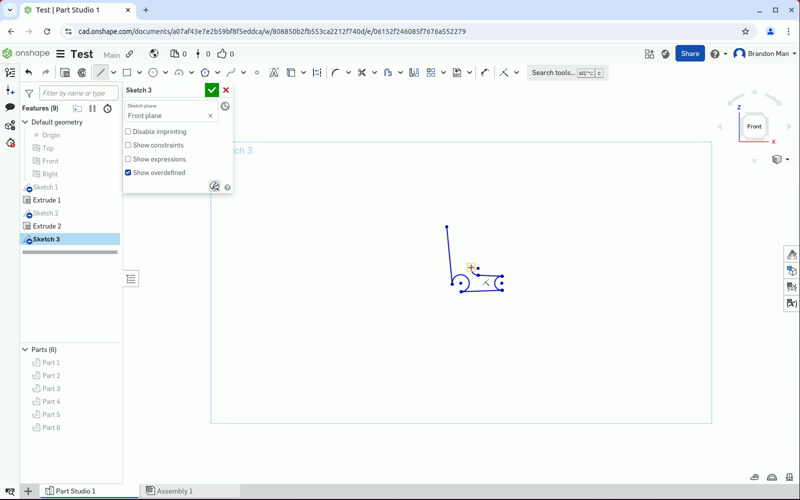
mouse_move(501, 267)
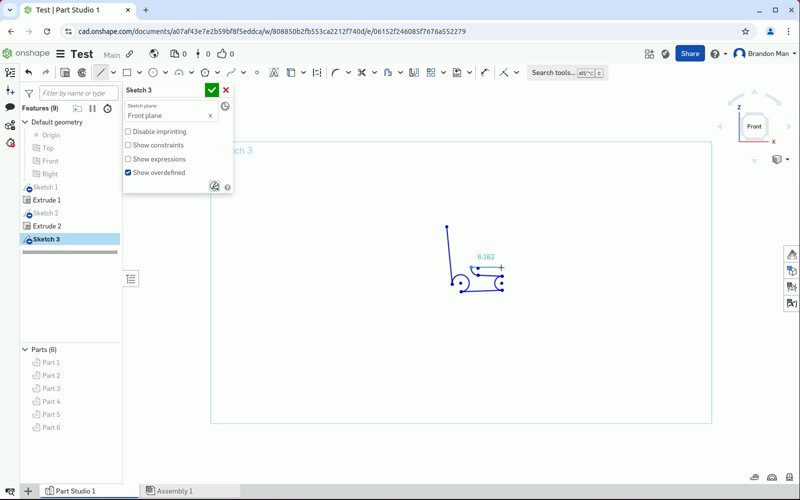
mouse_move(475, 226)
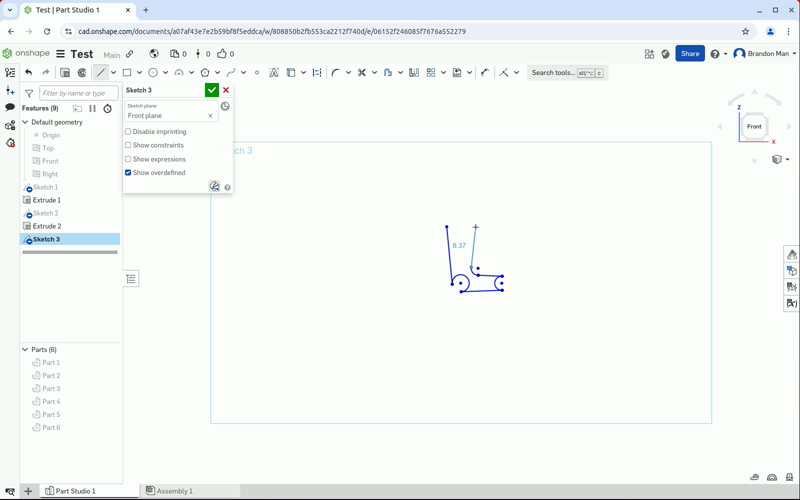
click(475, 226)
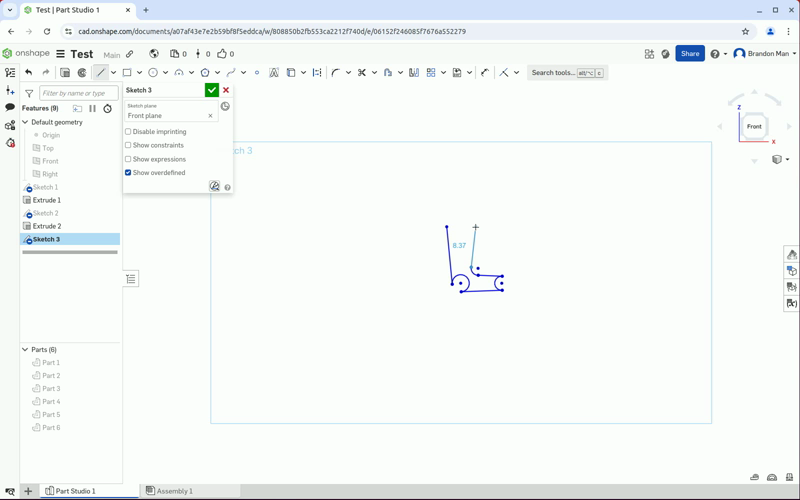
key_up(shift)
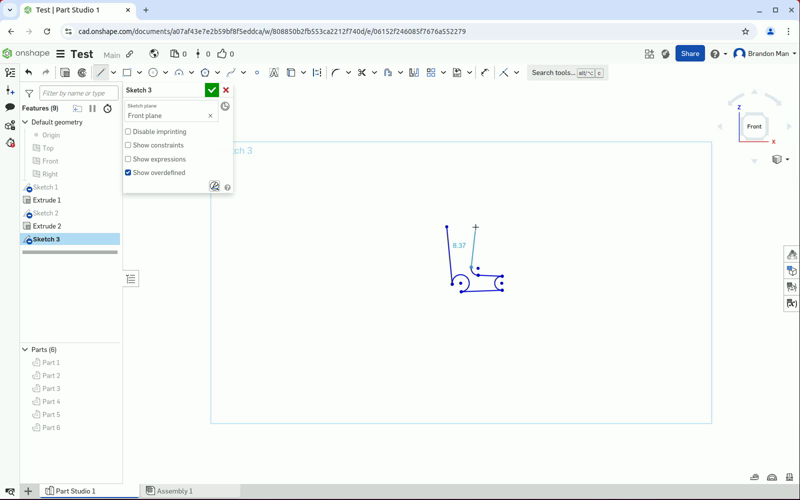
key(esc)
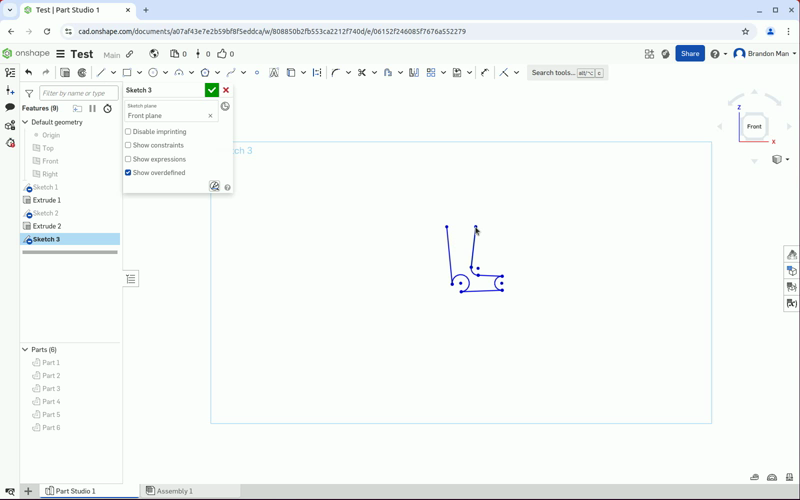
key(a)
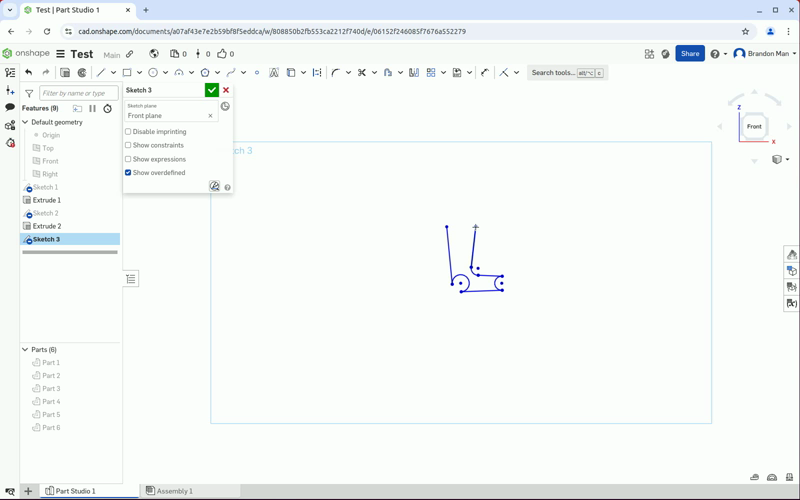
mouse_move(475, 226)
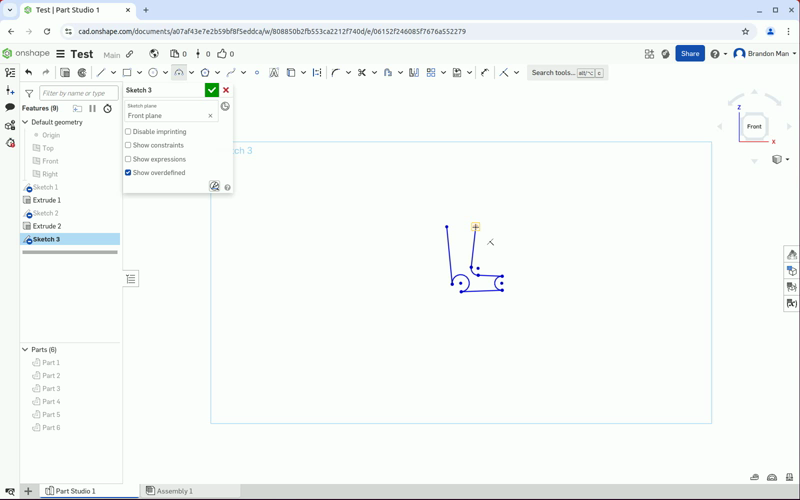
click(475, 226)
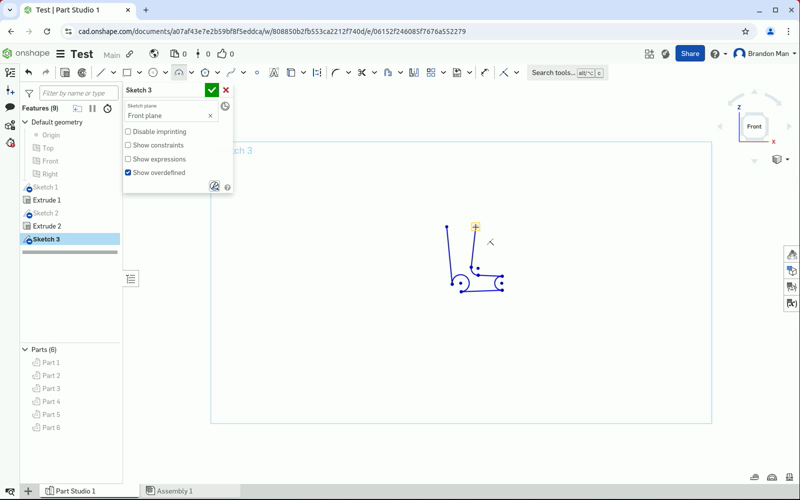
mouse_move(446, 226)
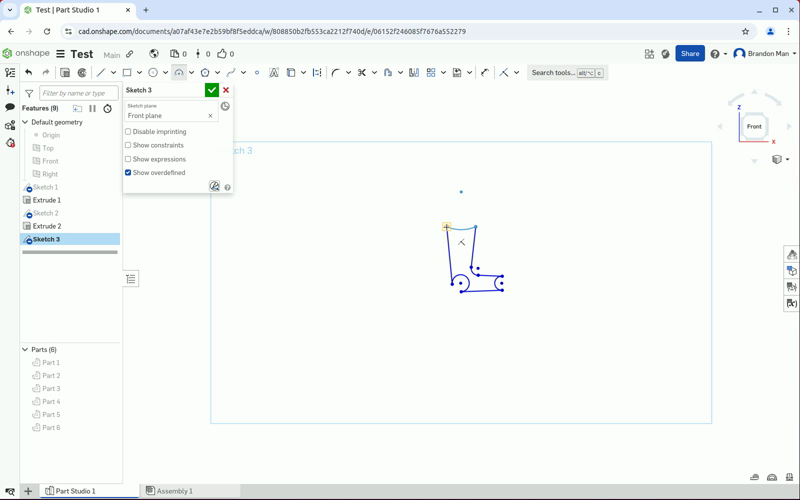
click(446, 226)
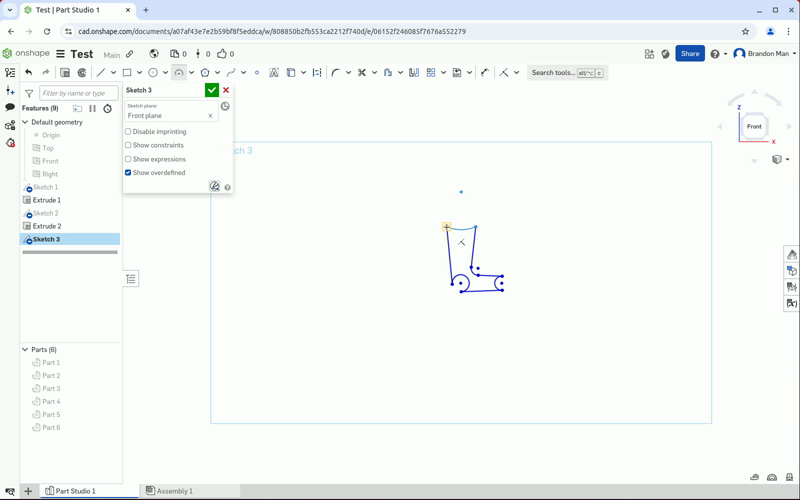
key_down(shift)
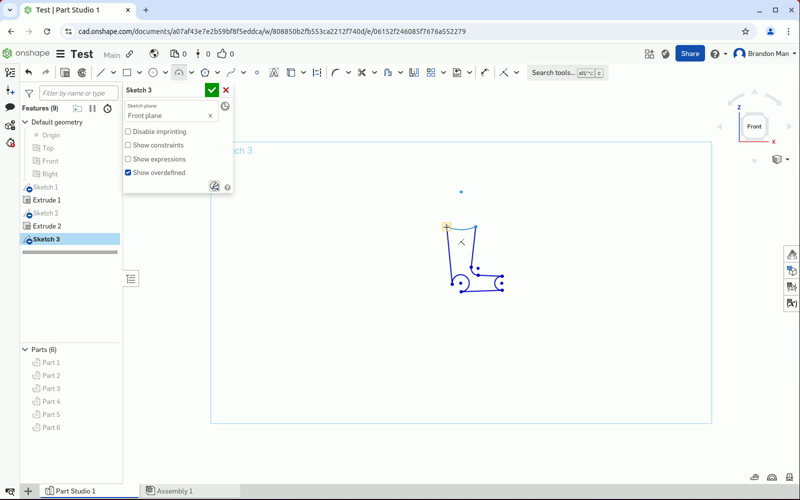
mouse_move(461, 239)
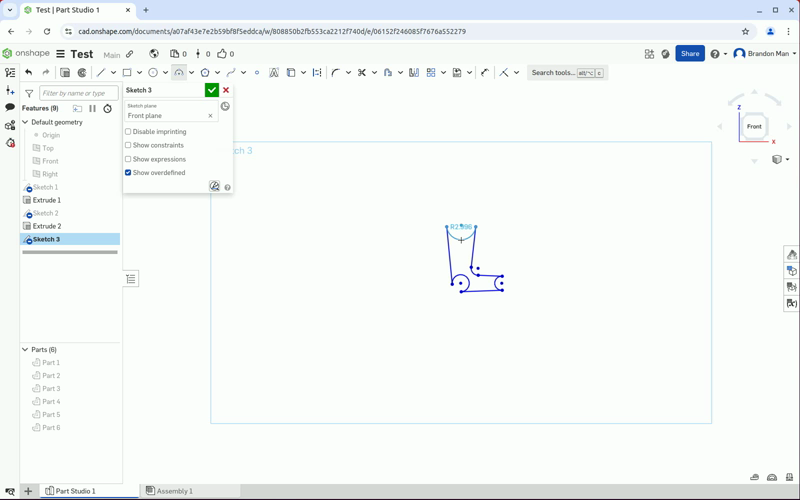
click(461, 239)
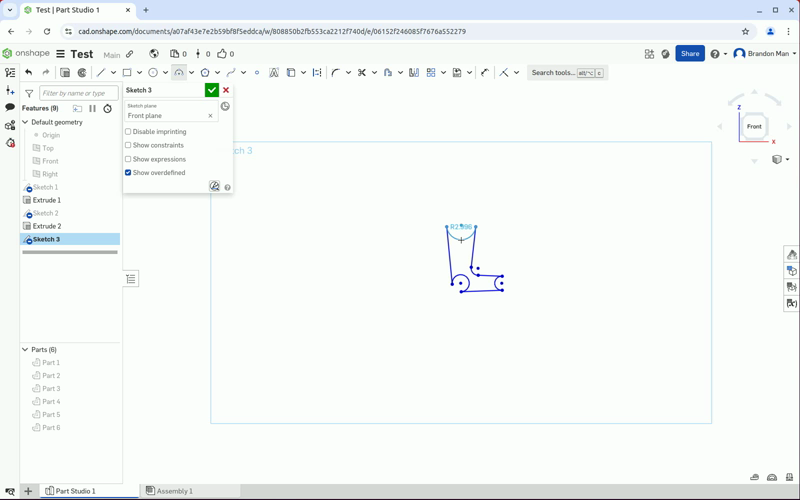
key_up(shift)
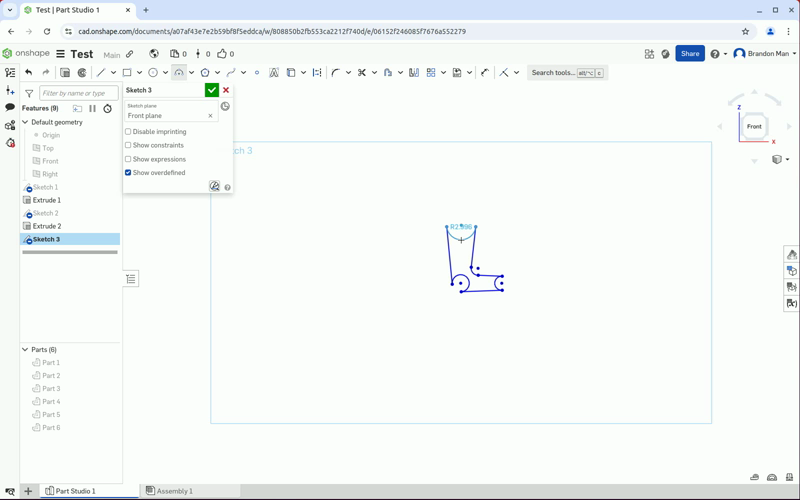
key(esc)
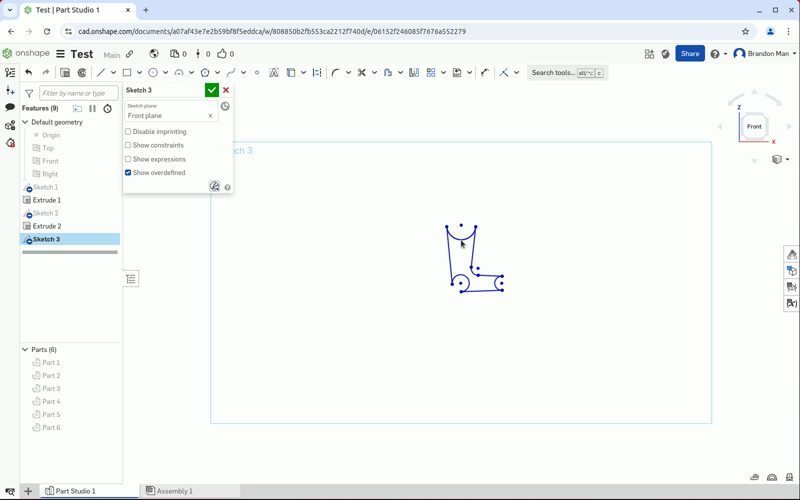
mouse_move(460, 251)
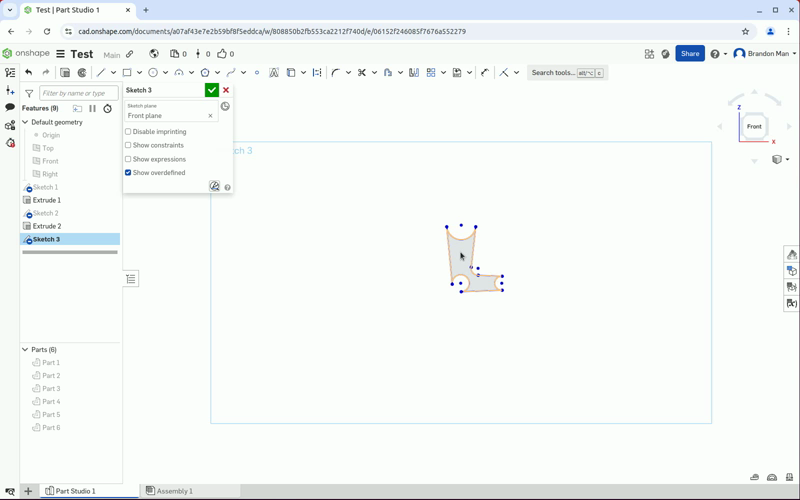
scroll(6)
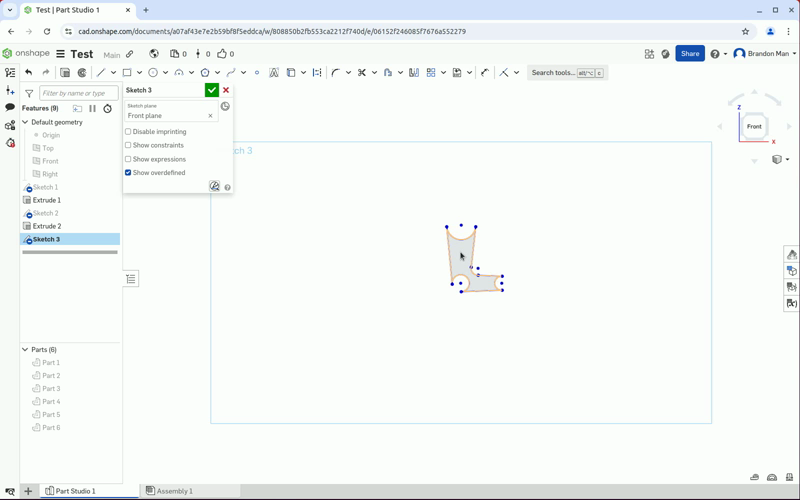
scroll(6)
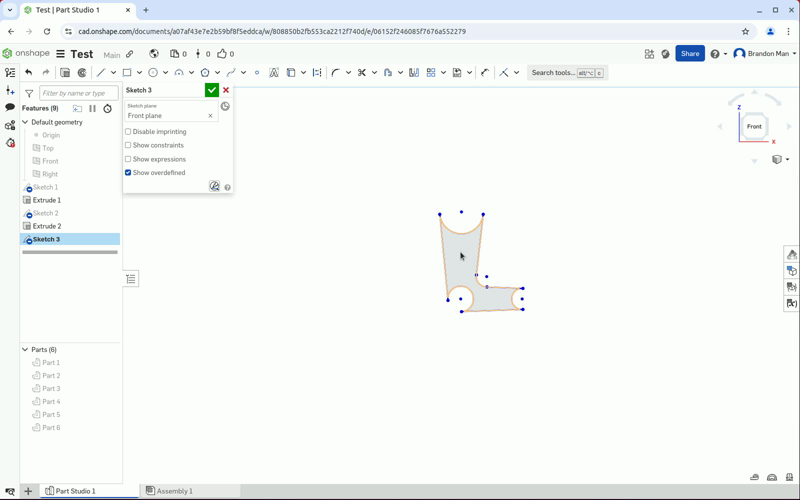
scroll(6)
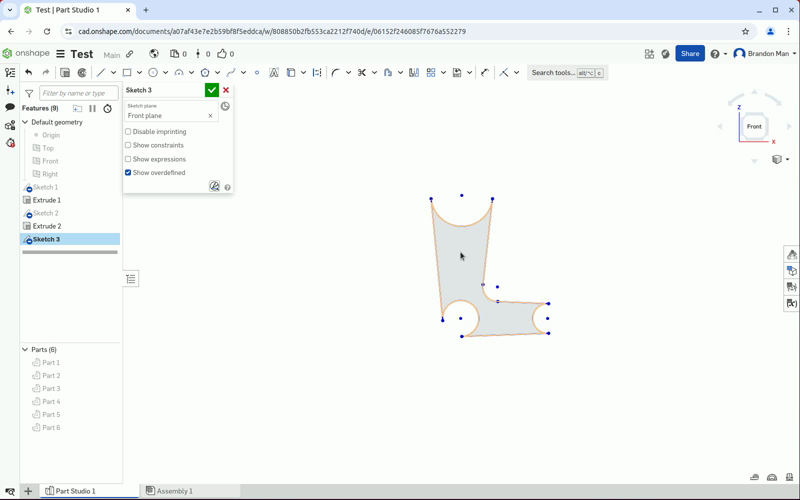
scroll(6)
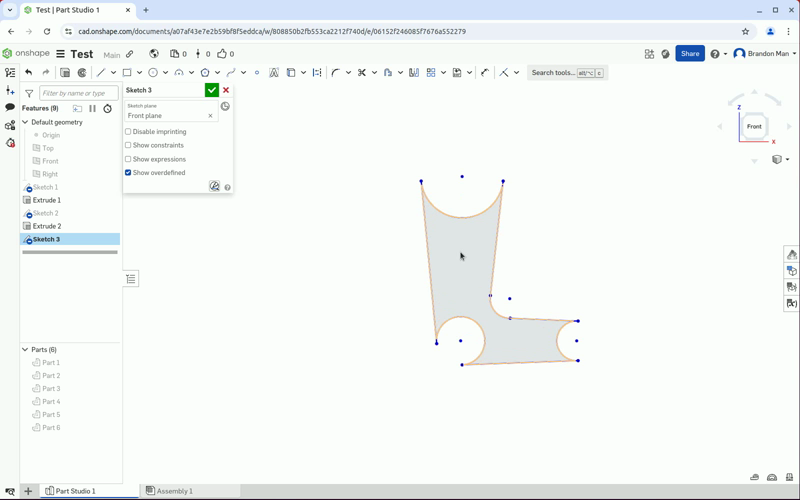
scroll(6)
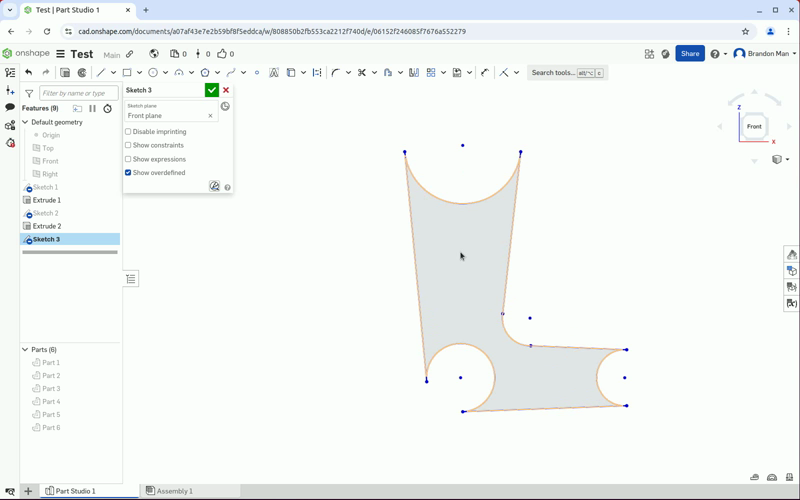
scroll(6)
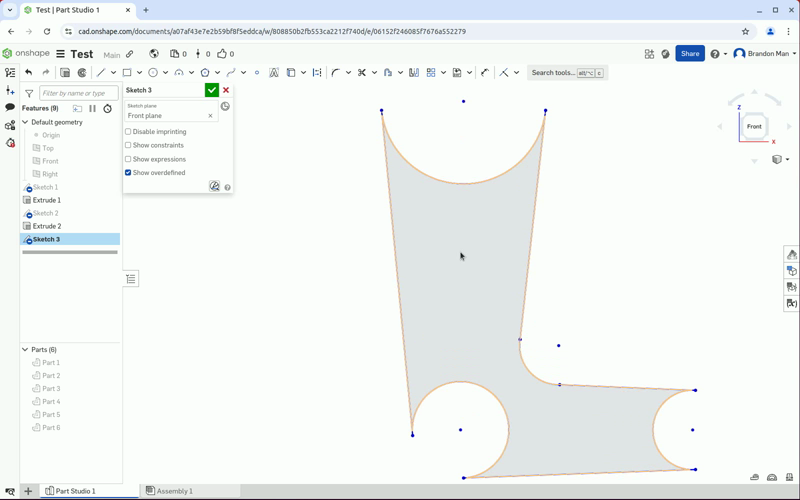
scroll(6)
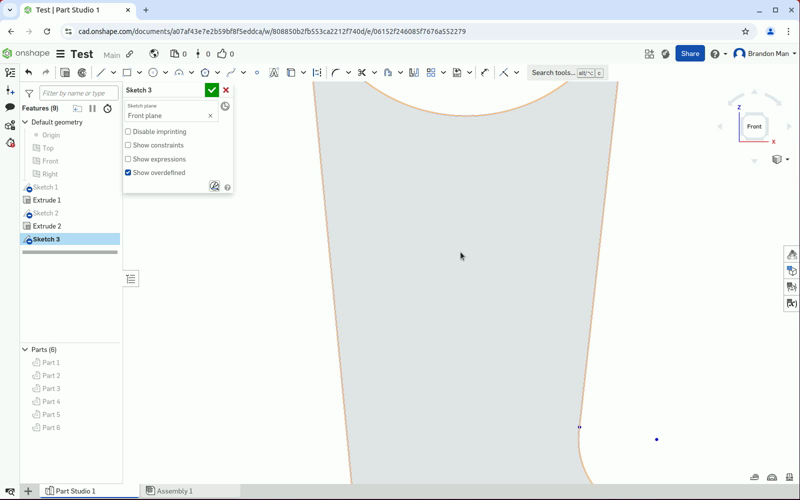
click(460, 251)
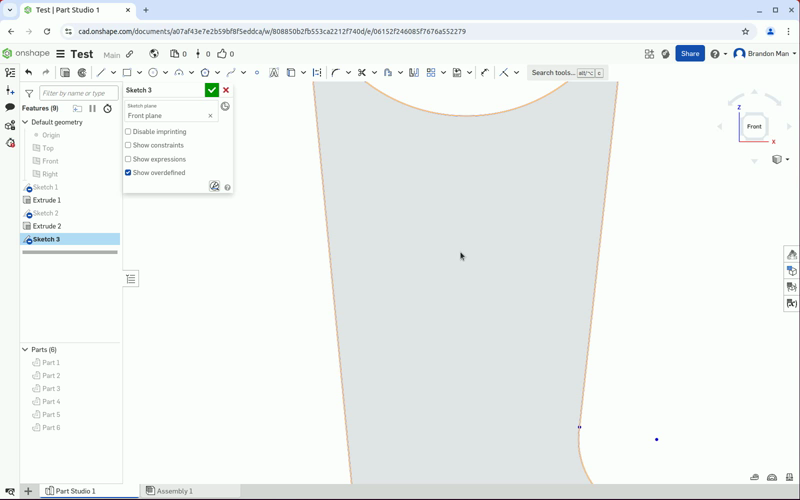
scroll(-6)
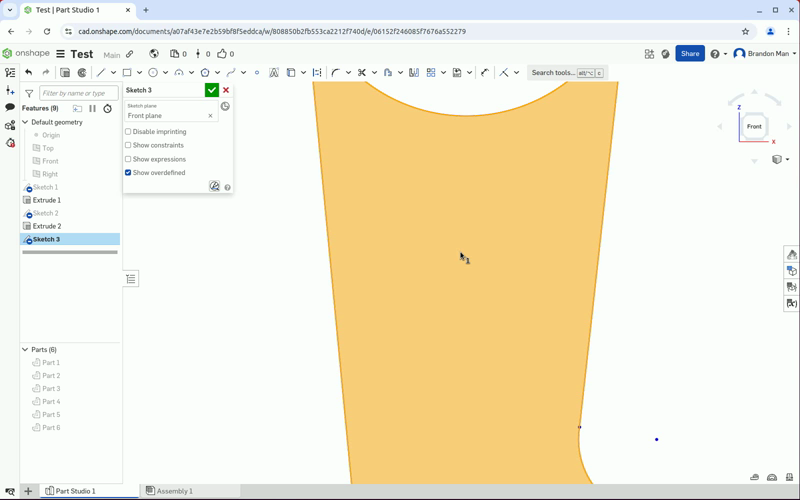
scroll(-6)
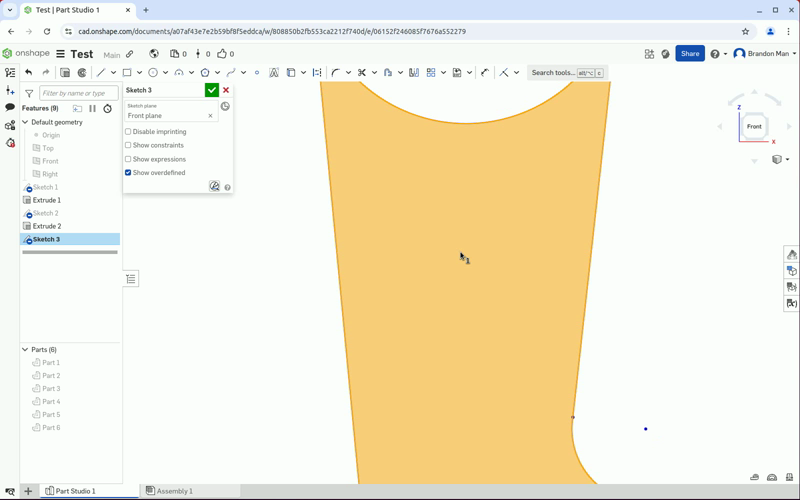
scroll(-6)
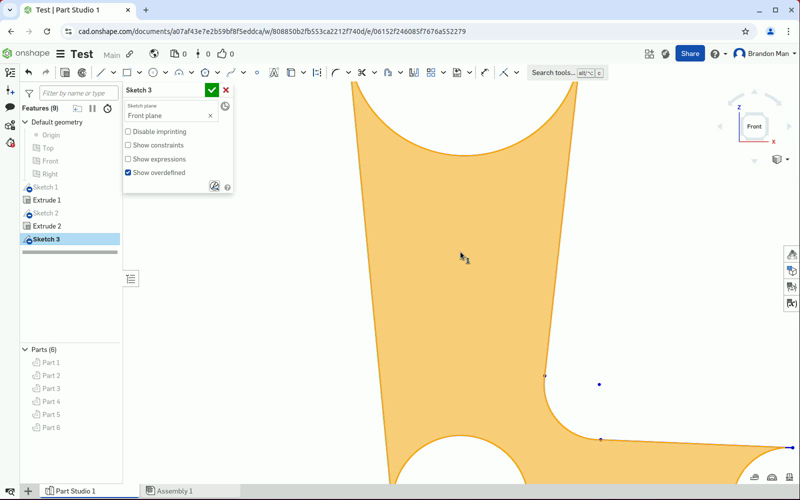
scroll(-6)
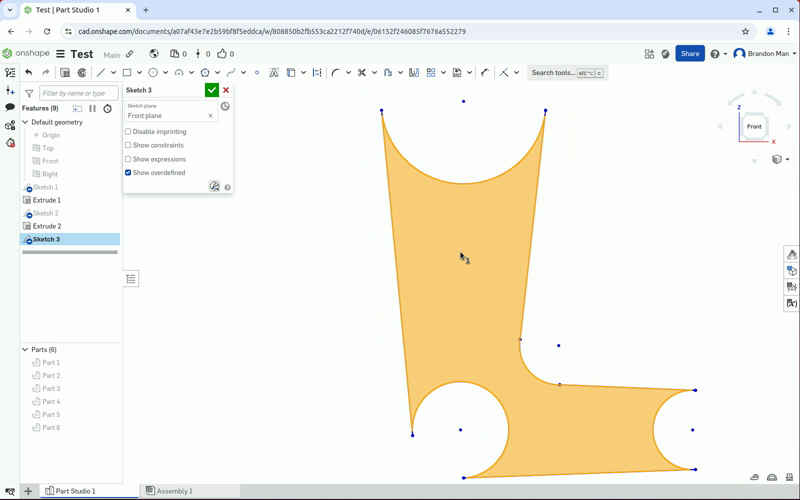
scroll(-6)
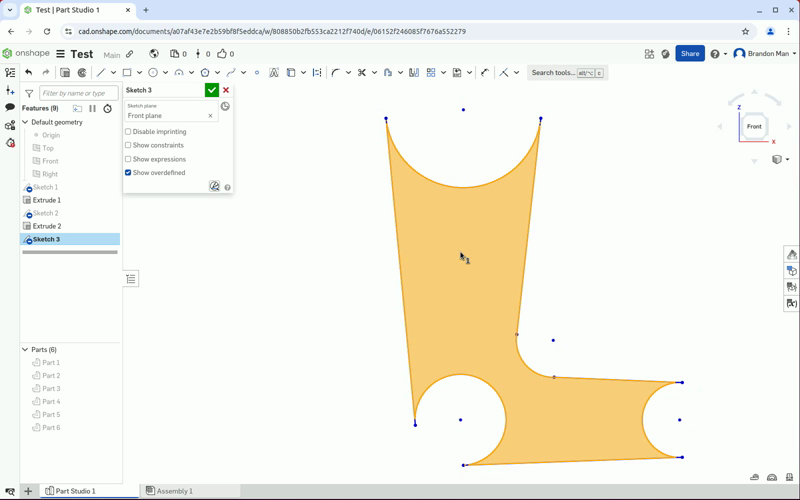
scroll(-6)
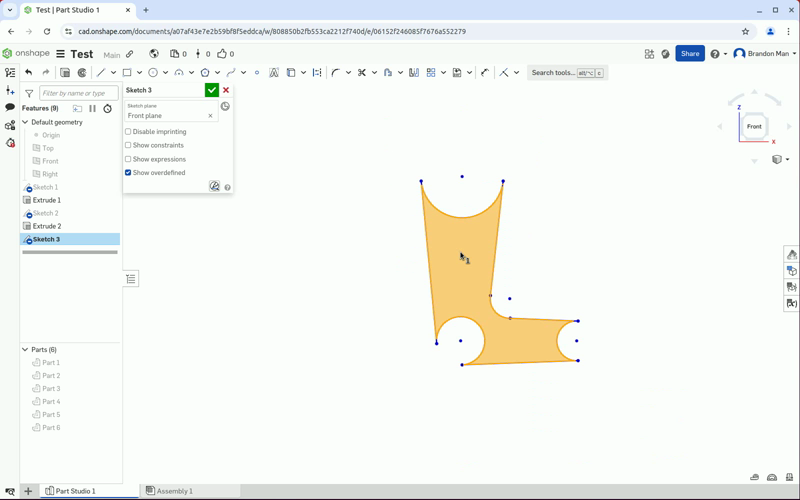
scroll(-6)
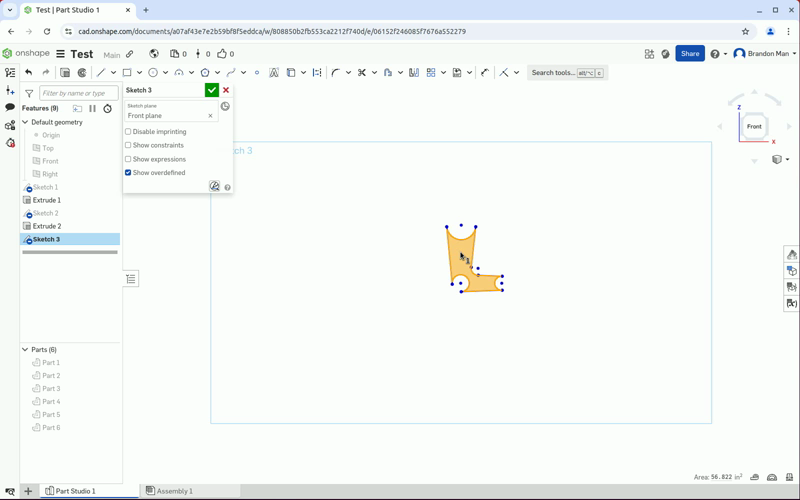
mouse_move(73, 352)
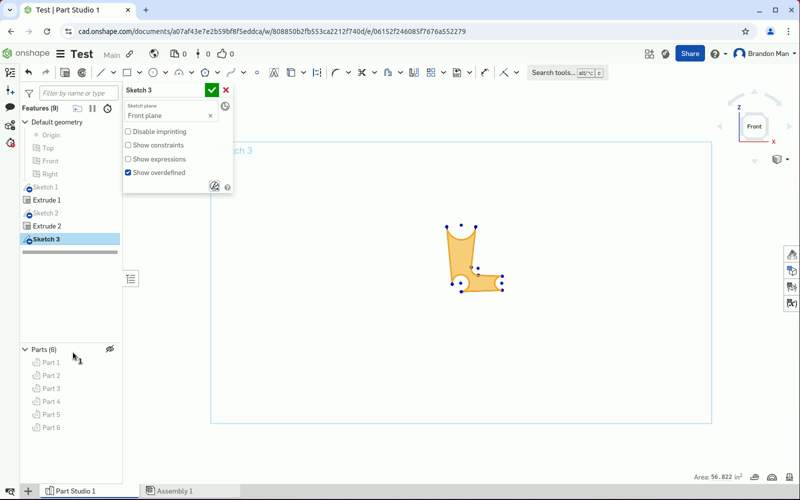
key(shift+y)
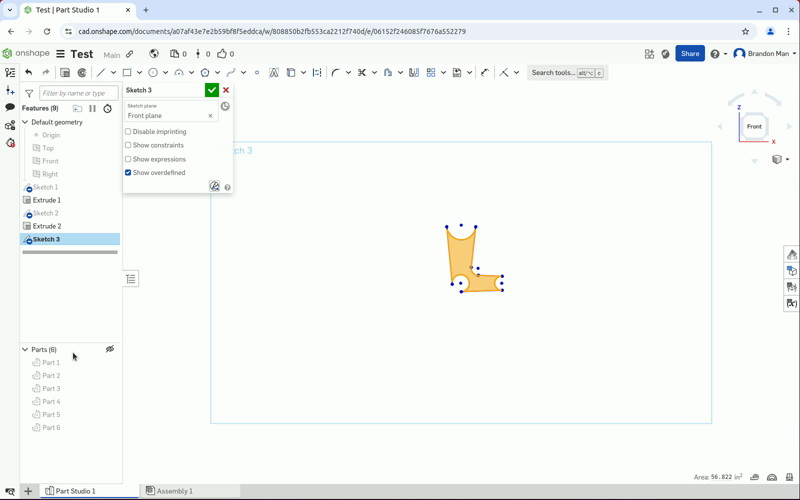
key(shift+e)
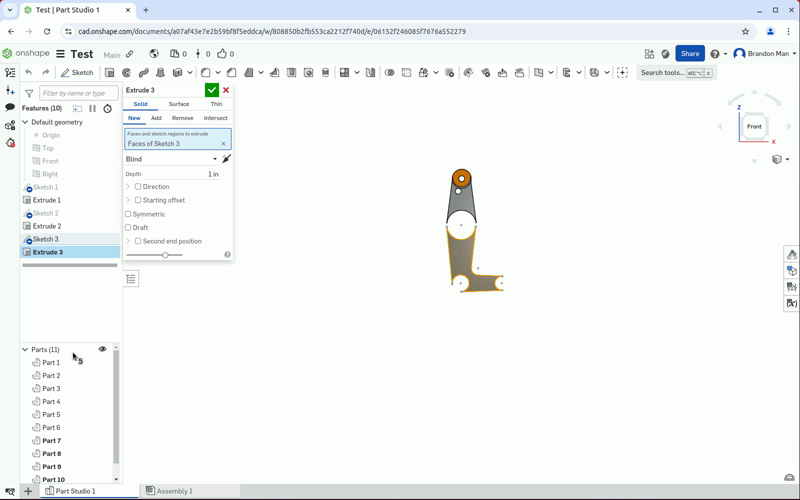
mouse_move(143, 106)
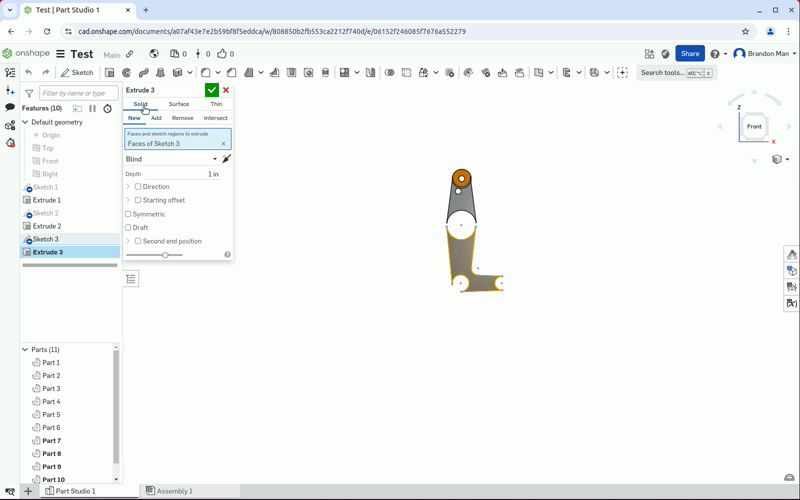
click(143, 106)
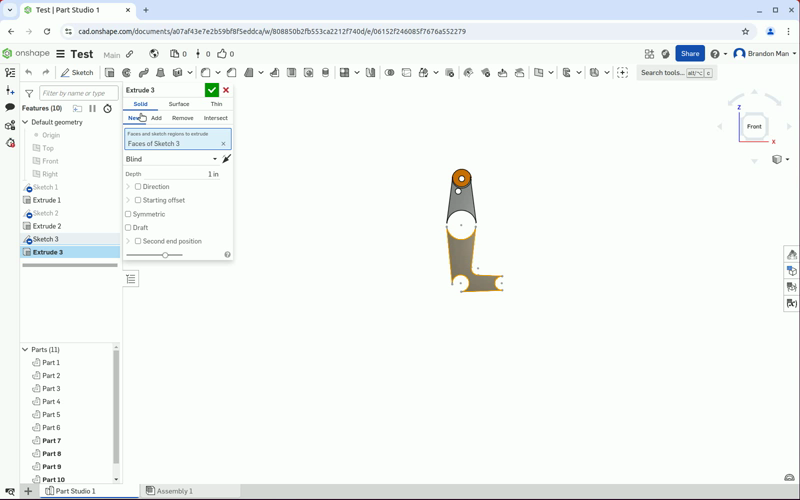
mouse_move(137, 120)
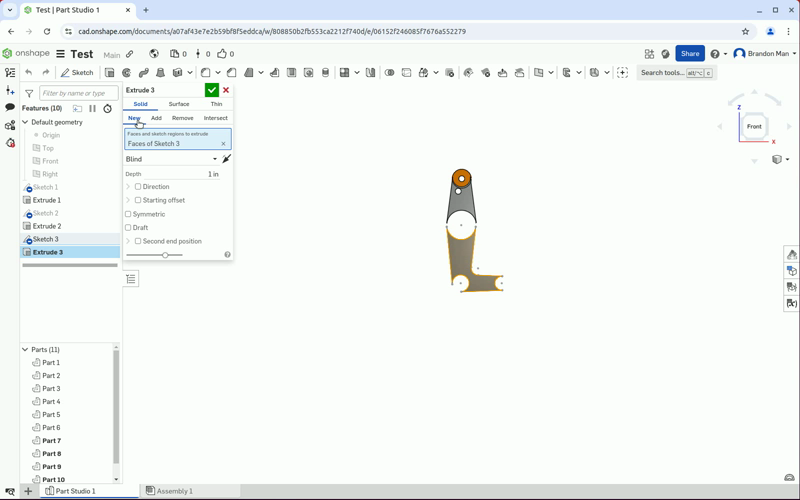
click(137, 120)
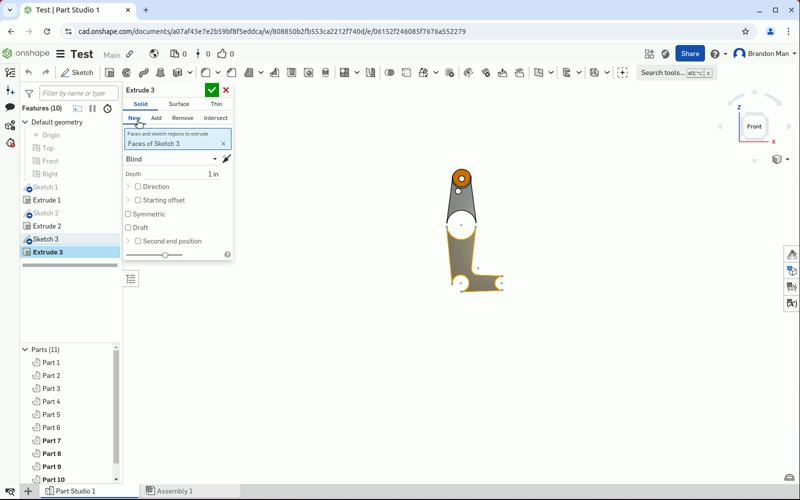
key(tab, 4)
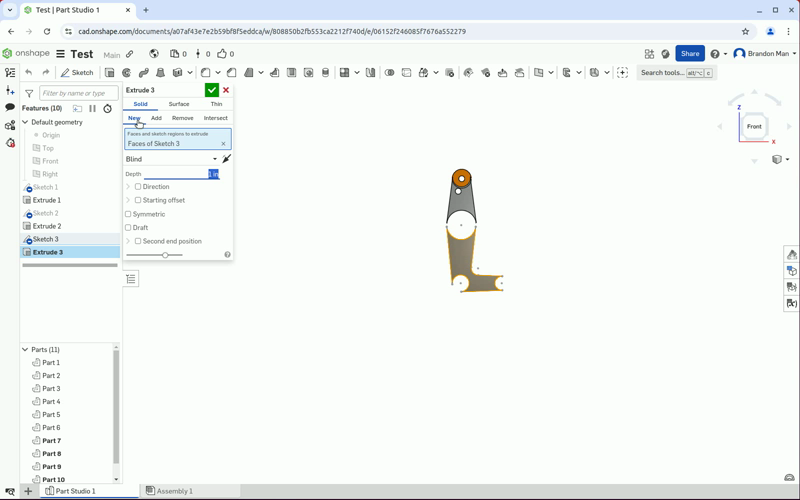
text(0.481)
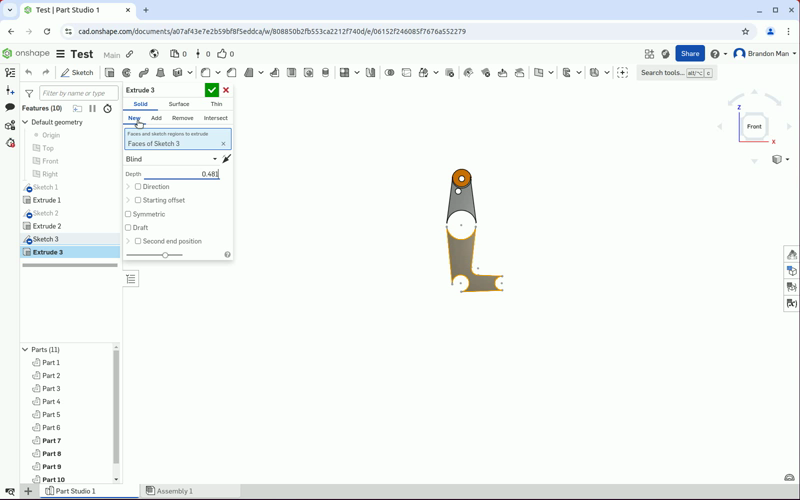
key(enter)
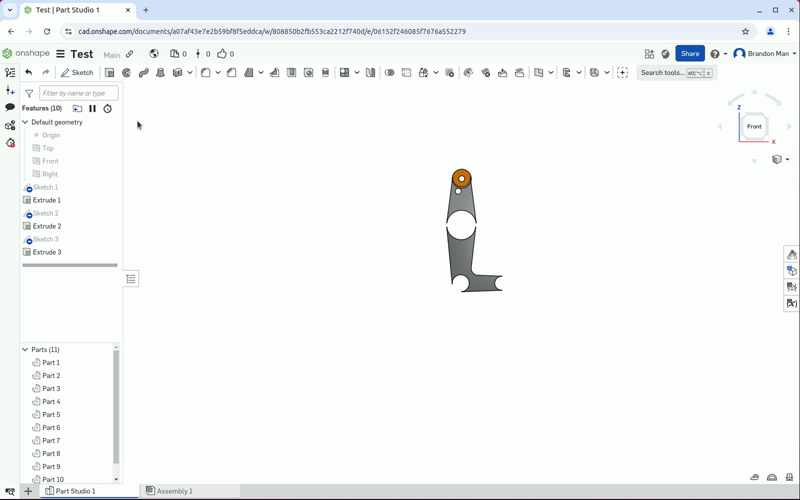
key(shift+h)
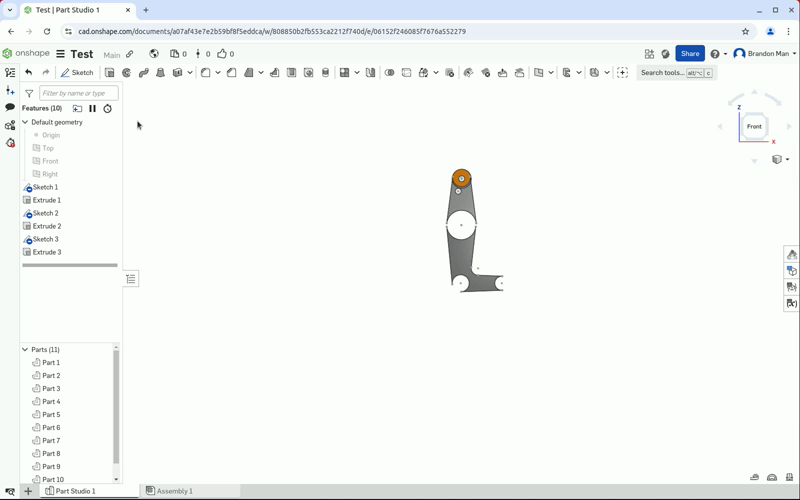
key(shift+h)
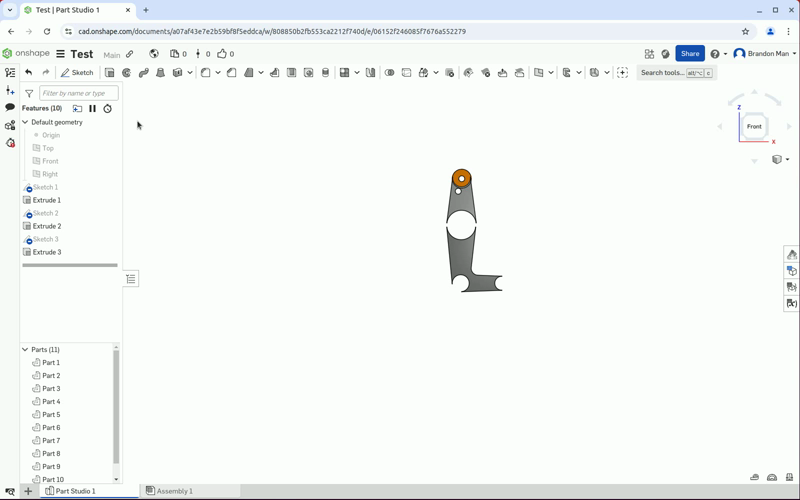
mouse_move(73, 189)
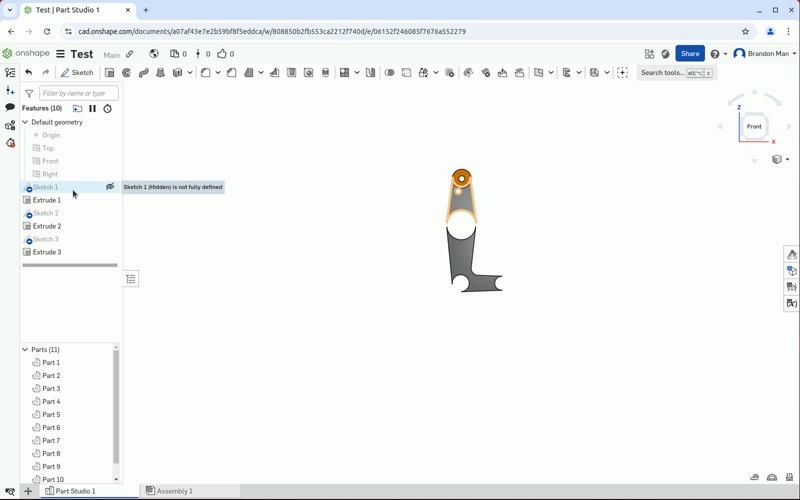
click(73, 189)
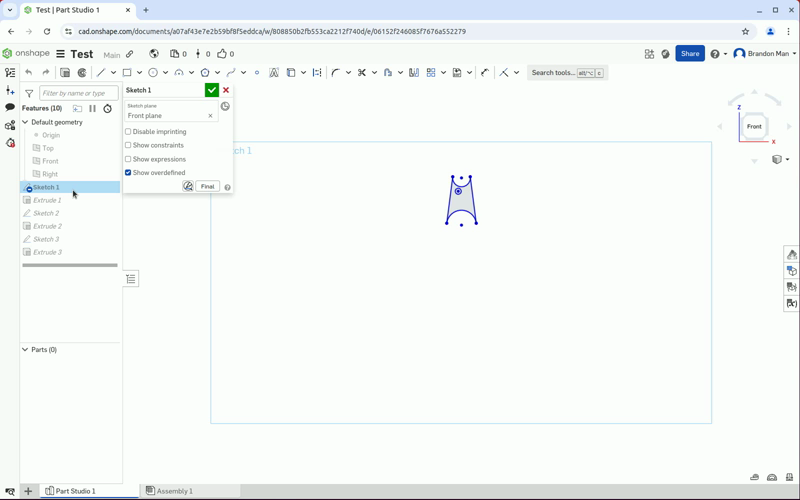
mouse_move(229, 92)
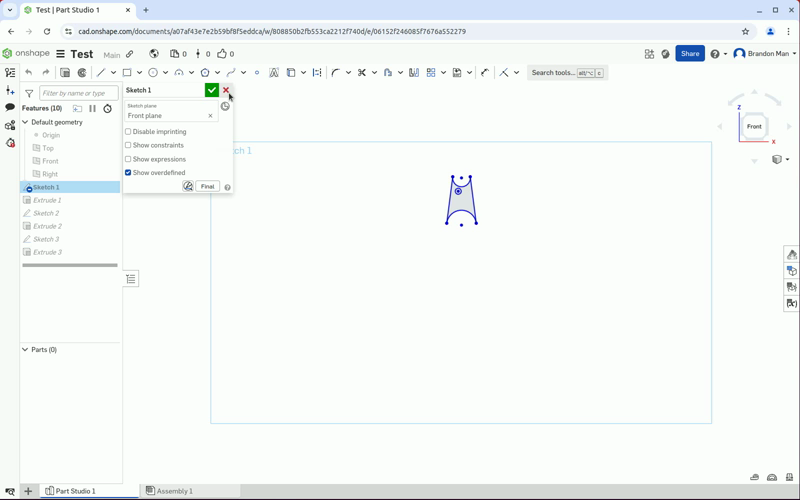
click(229, 92)
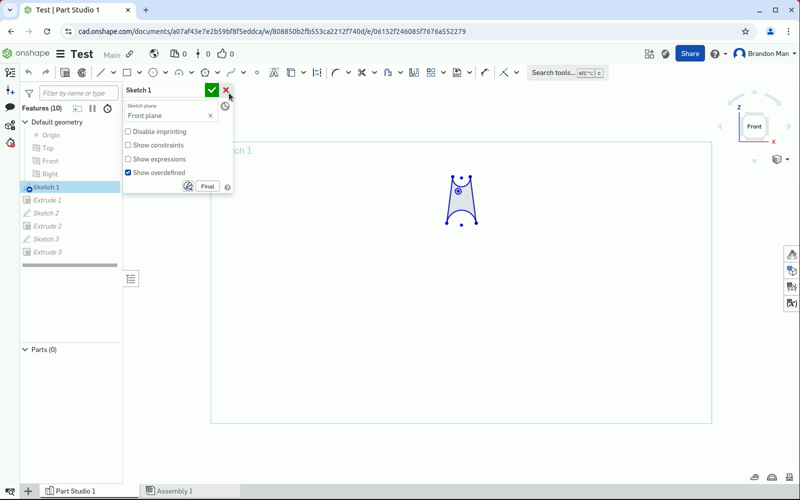
key(shift+s)
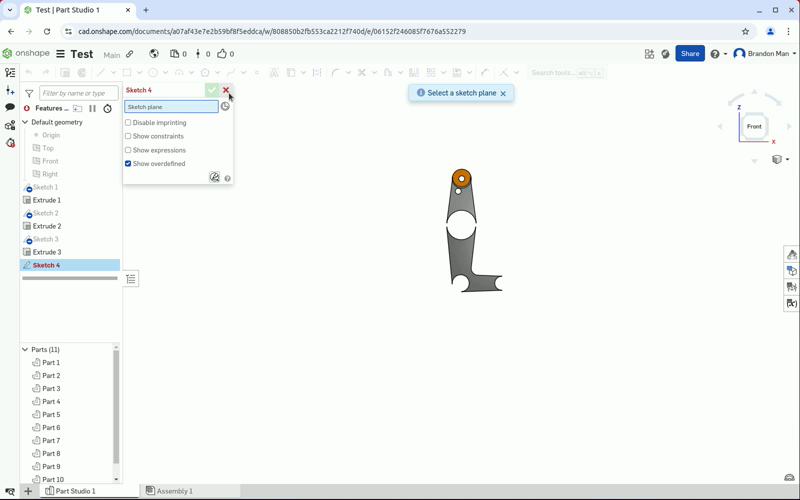
mouse_move(73, 163)
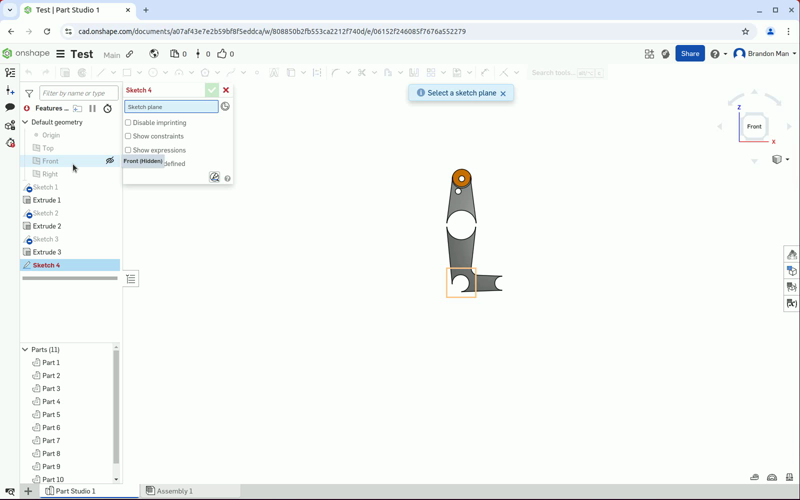
click(73, 163)
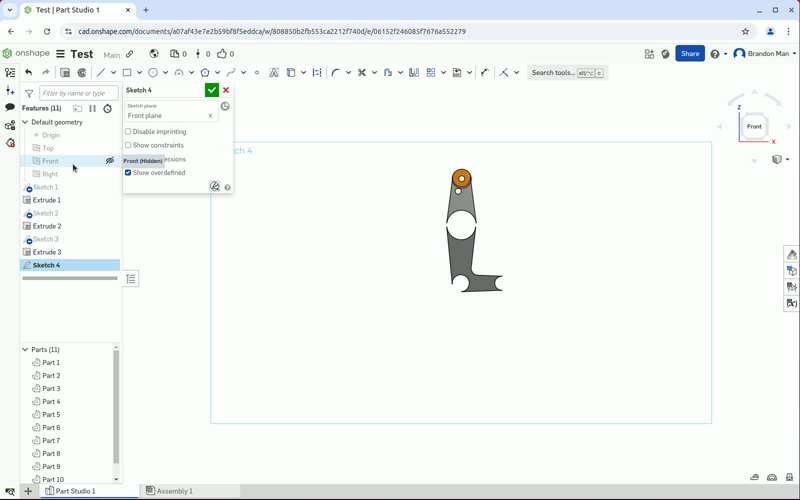
mouse_move(69, 352)
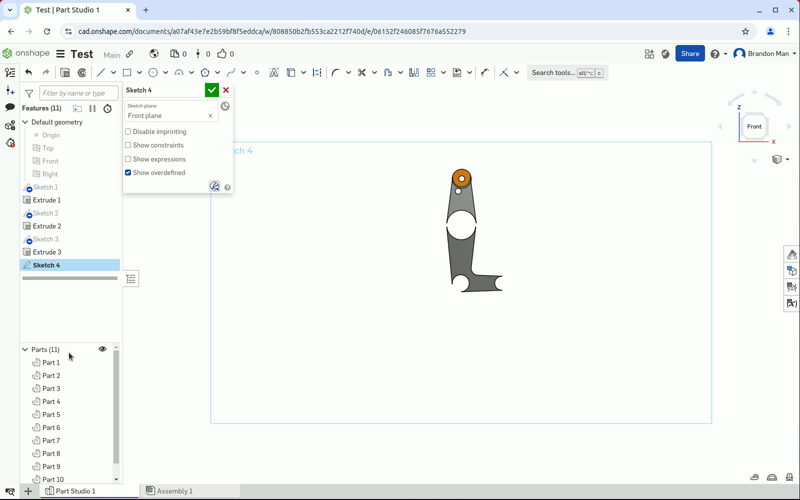
key(y)
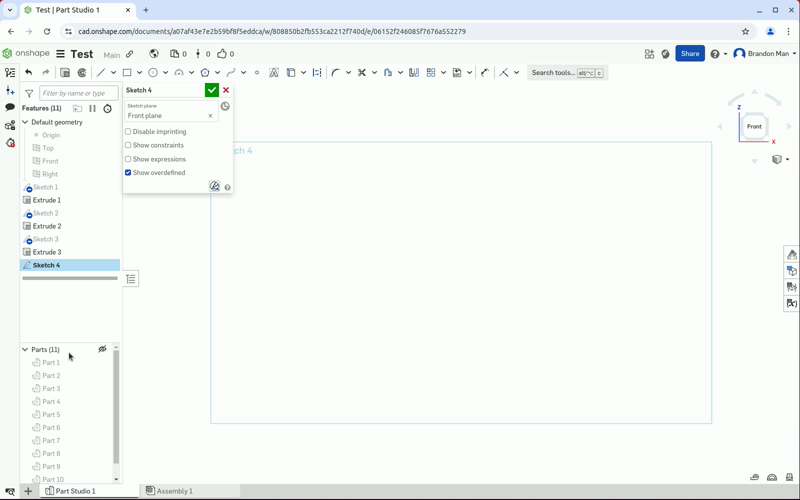
key(c)
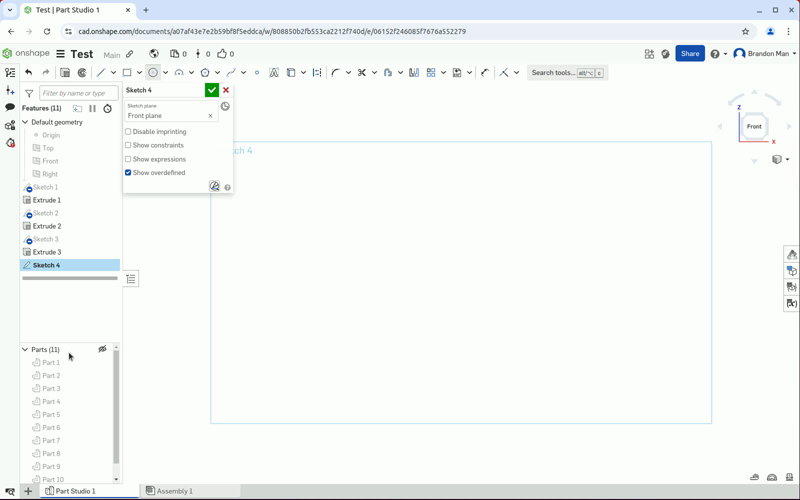
key_down(shift)
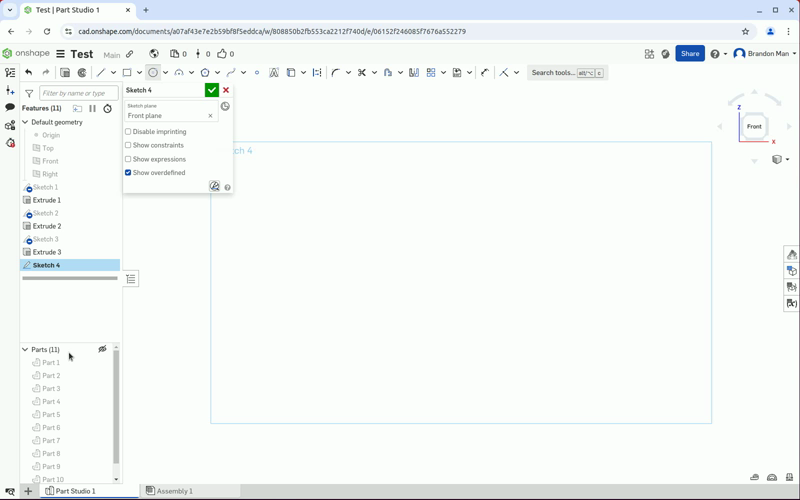
mouse_move(461, 225)
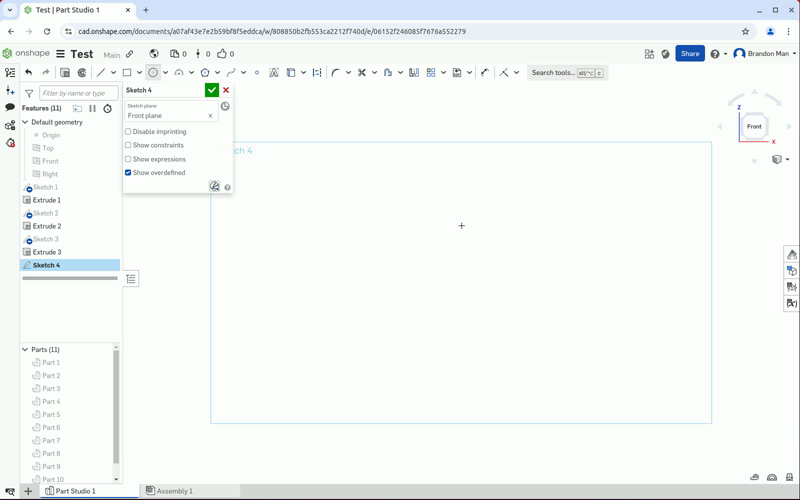
click(461, 225)
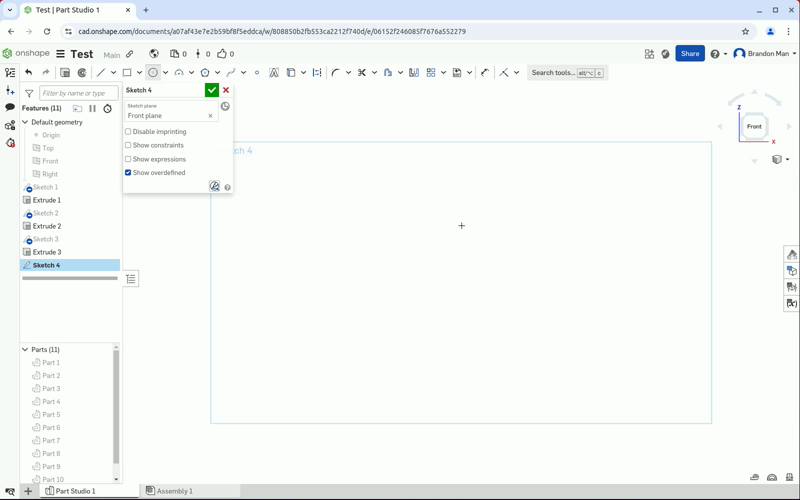
key_up(shift)
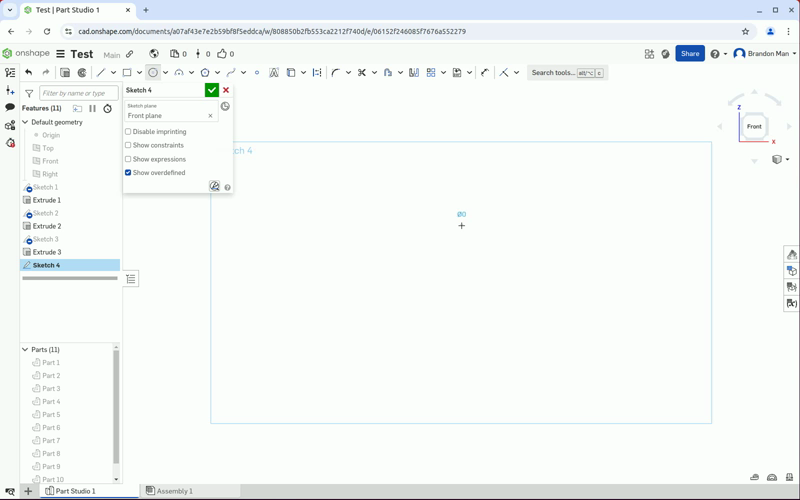
mouse_move(477, 225)
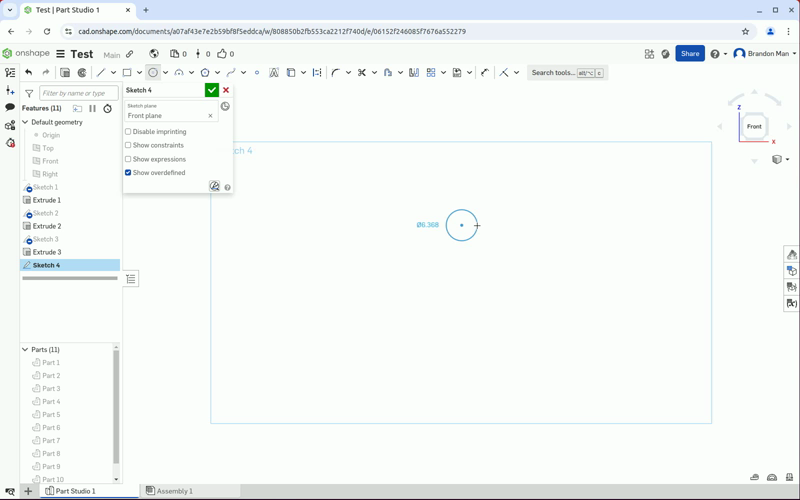
click(477, 225)
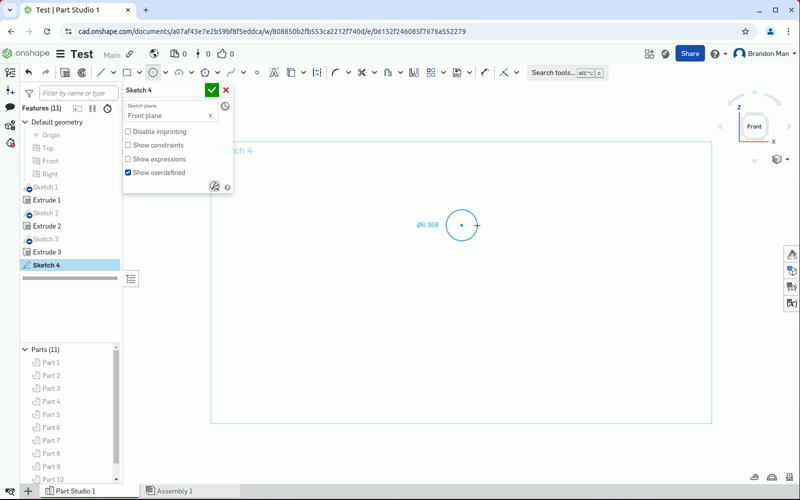
key(esc)
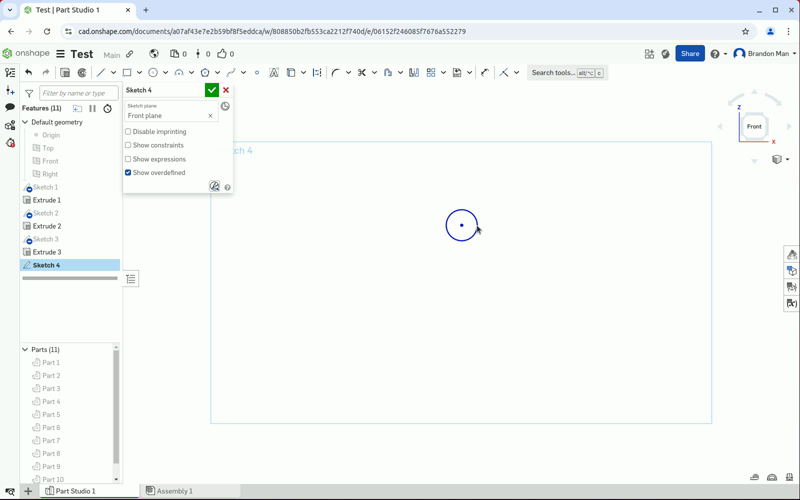
key(c)
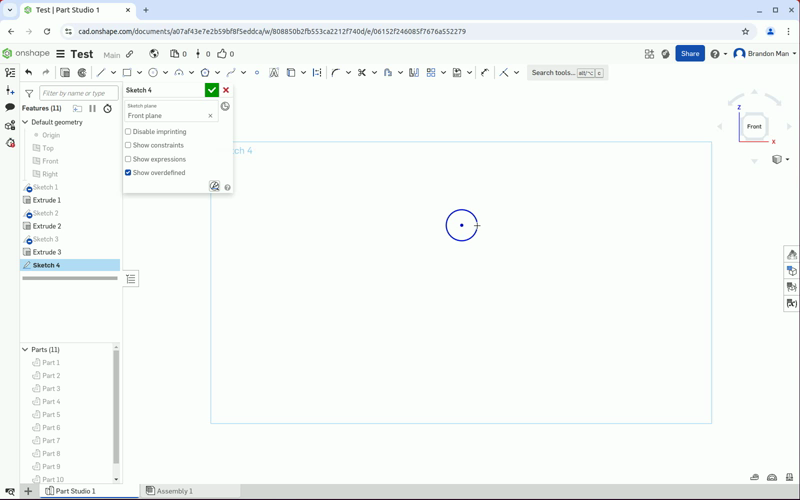
key_down(shift)
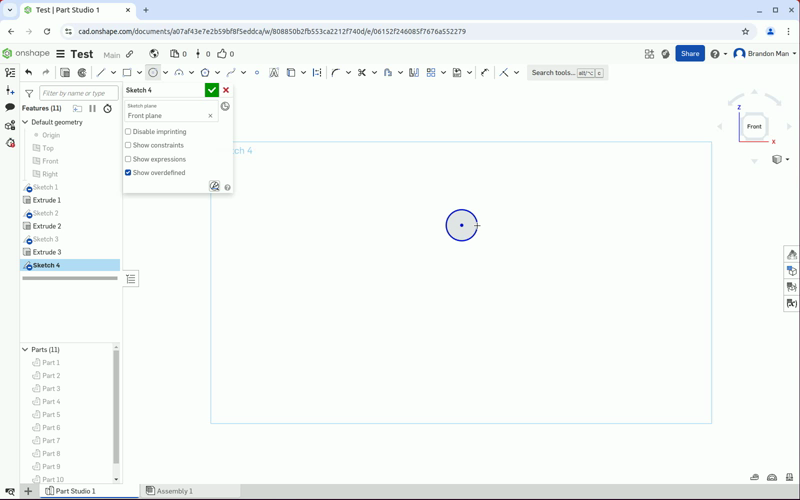
mouse_move(461, 225)
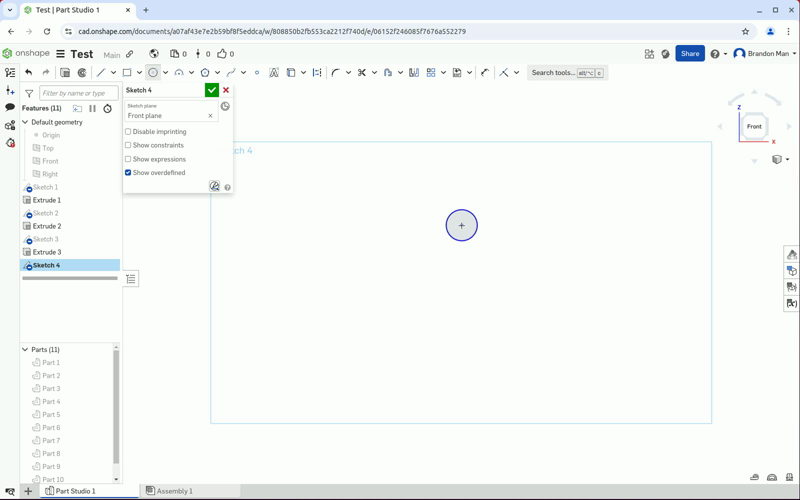
click(461, 225)
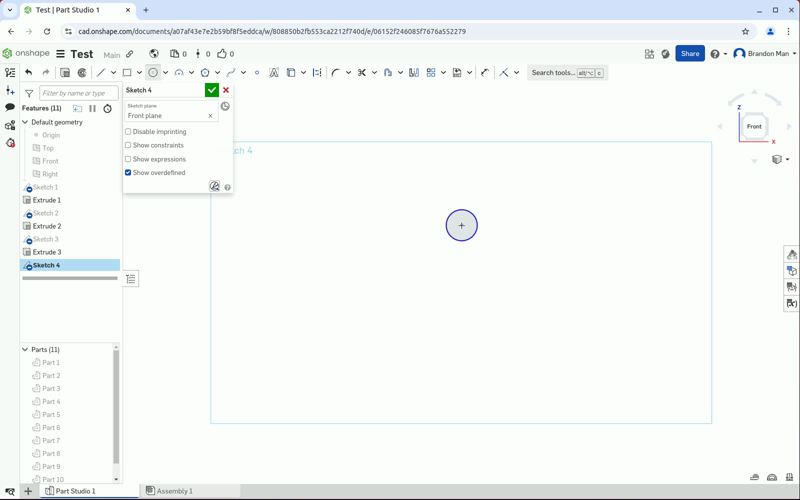
key_up(shift)
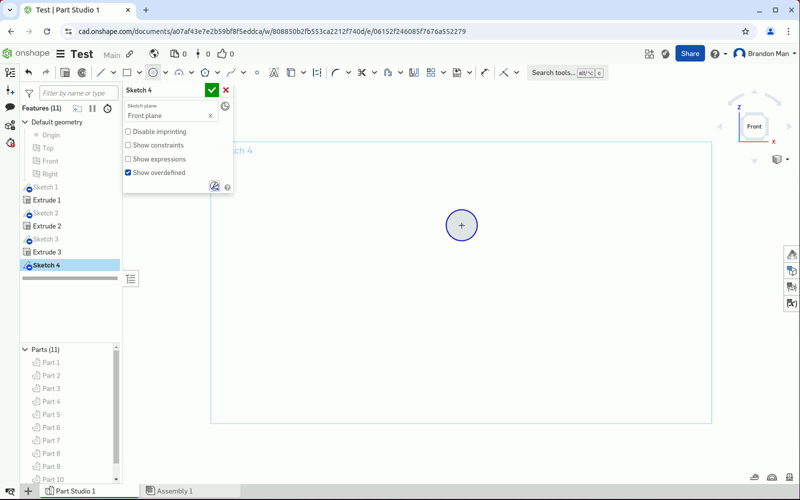
mouse_move(465, 225)
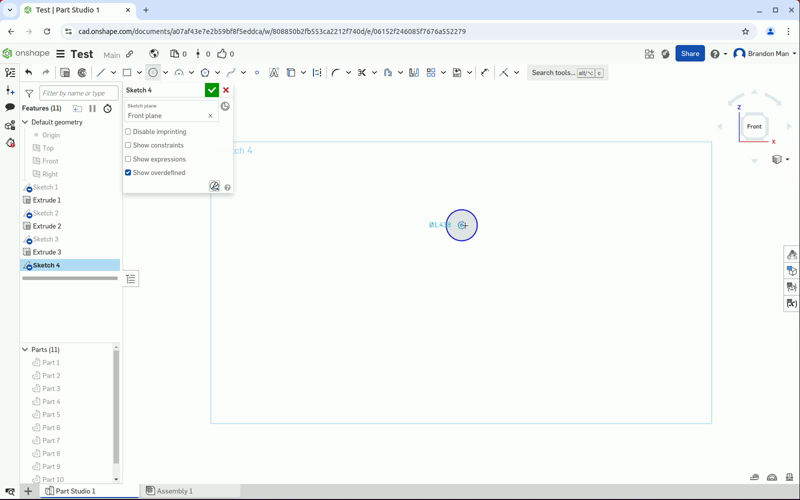
scroll(6)
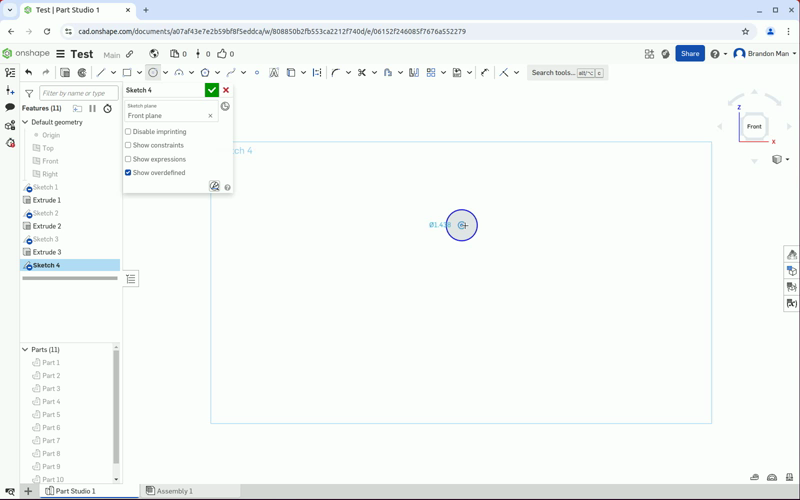
scroll(6)
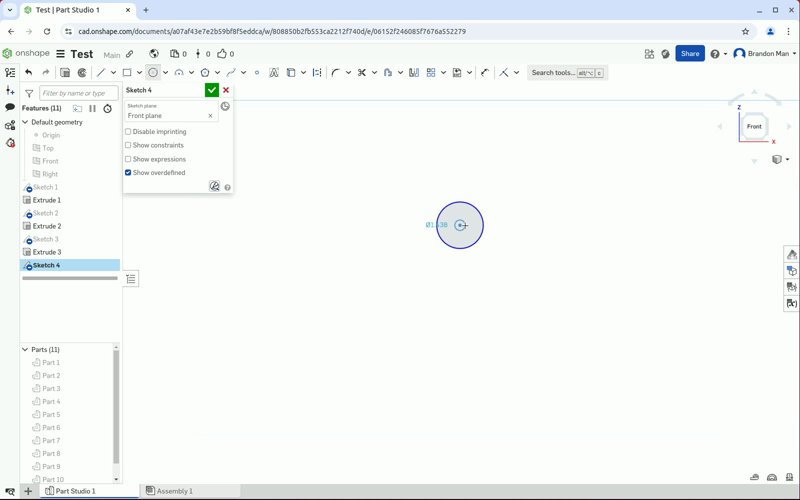
scroll(6)
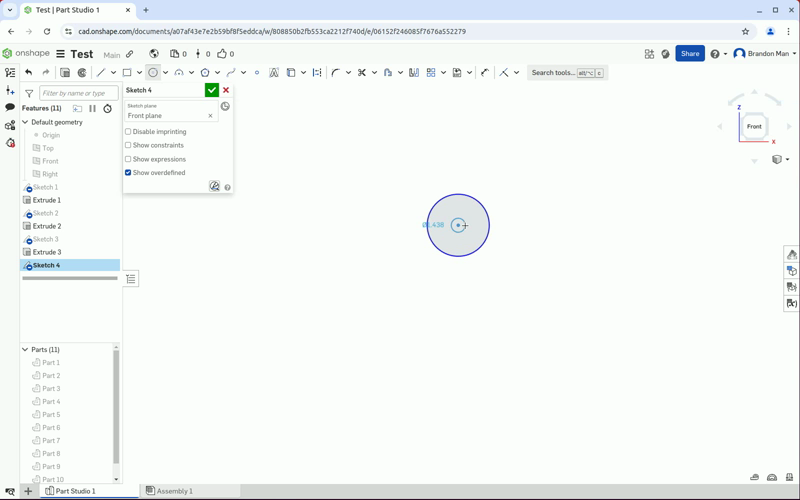
scroll(6)
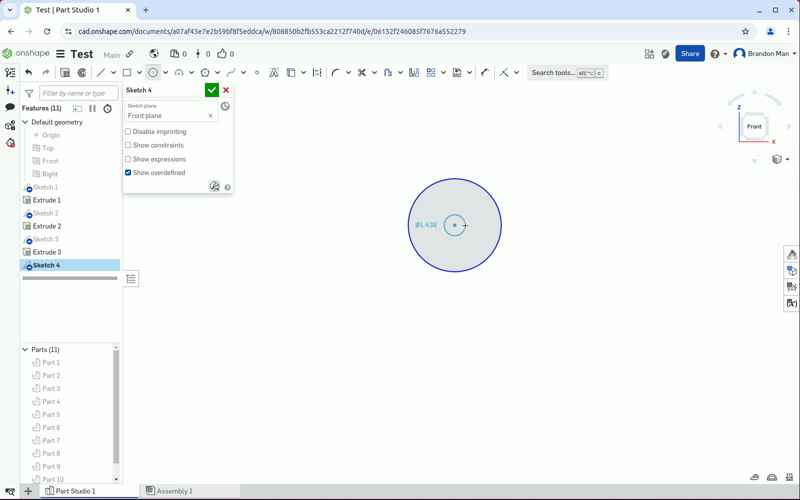
scroll(6)
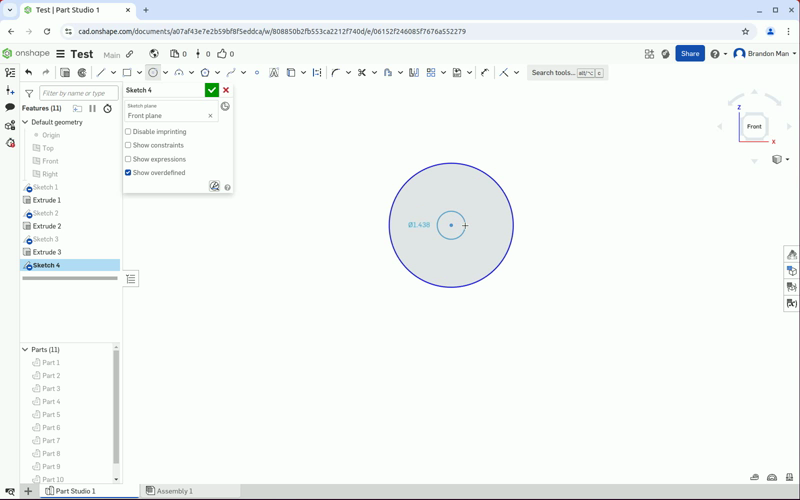
scroll(6)
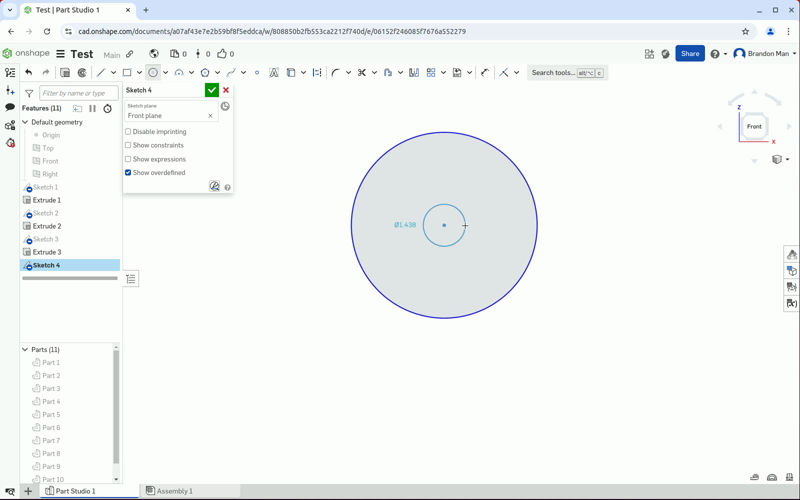
scroll(6)
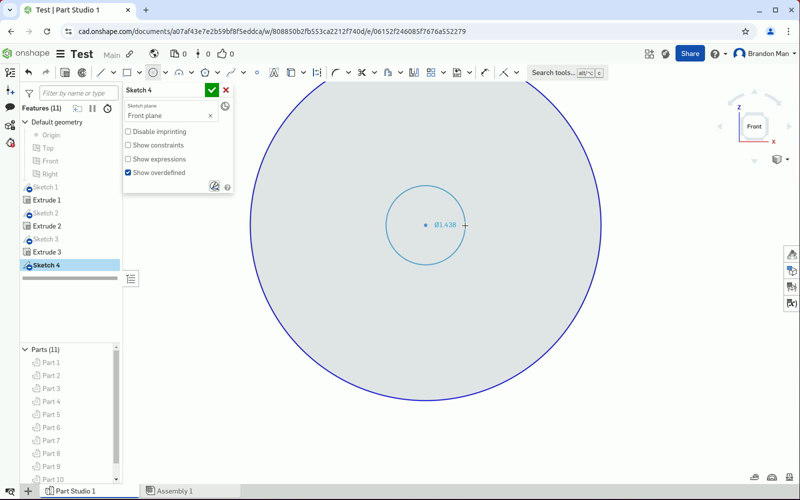
click(465, 225)
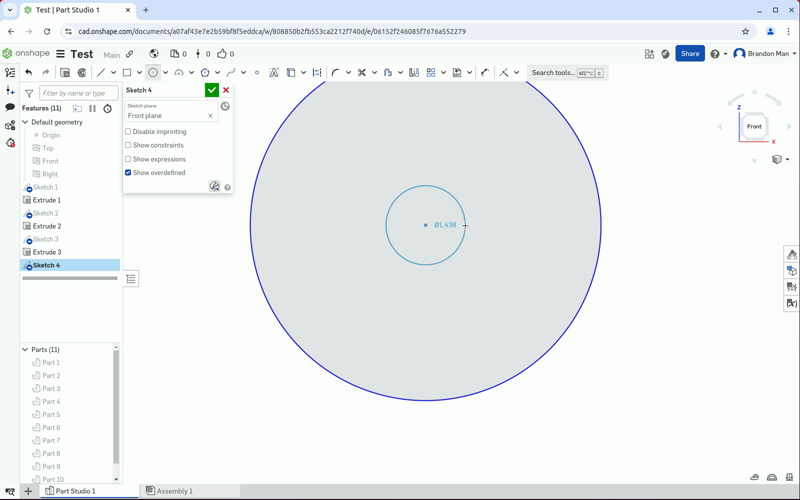
scroll(-6)
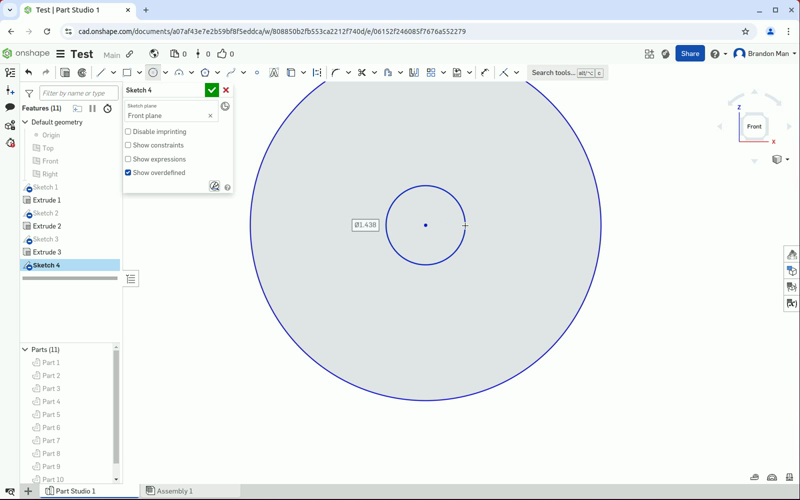
scroll(-6)
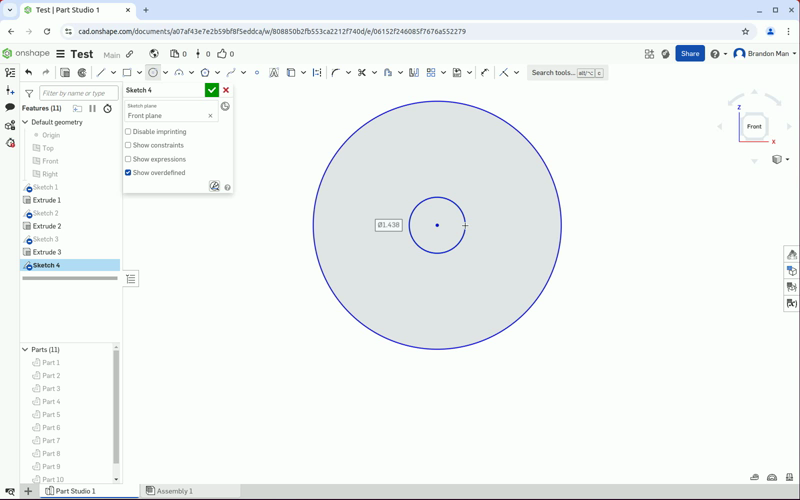
scroll(-6)
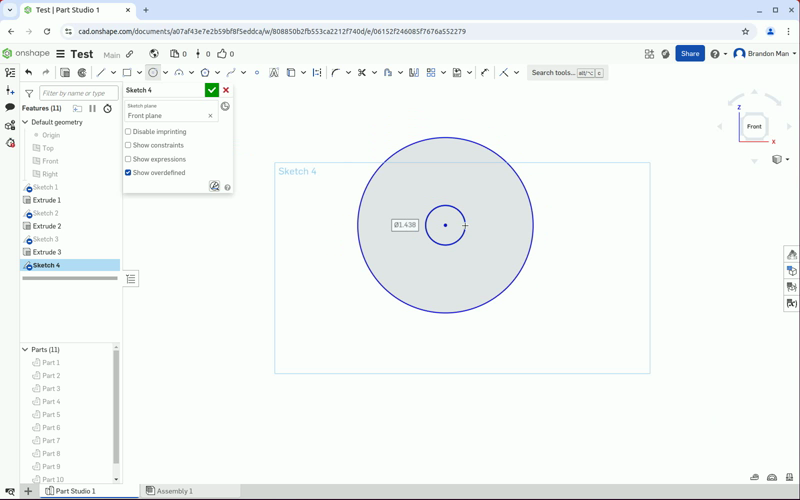
scroll(-6)
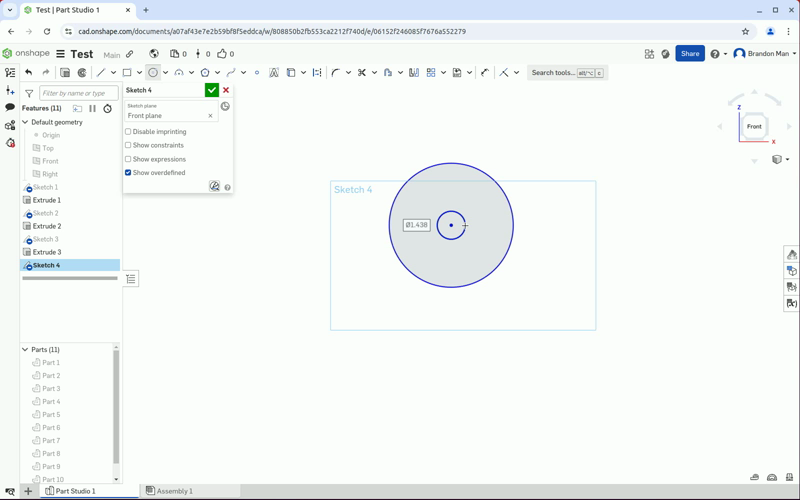
scroll(-6)
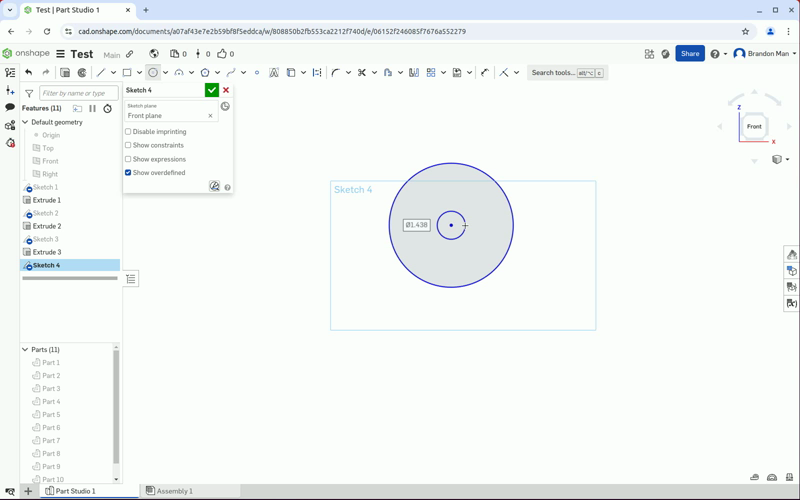
scroll(-6)
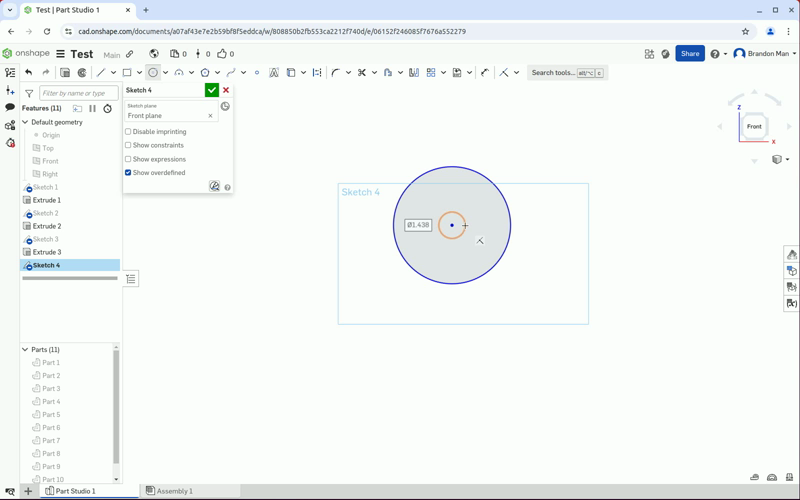
scroll(-6)
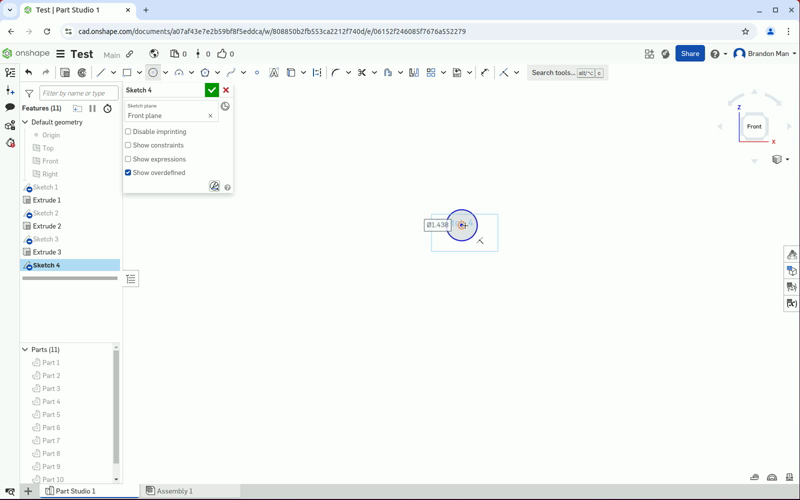
key(esc)
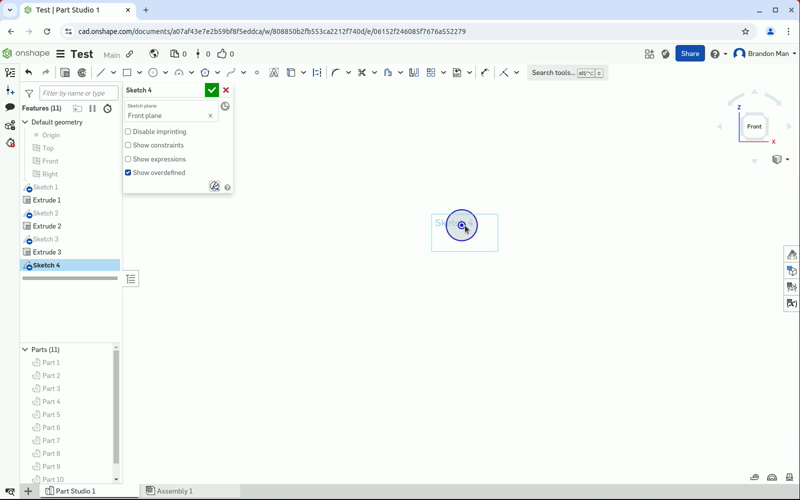
mouse_move(451, 230)
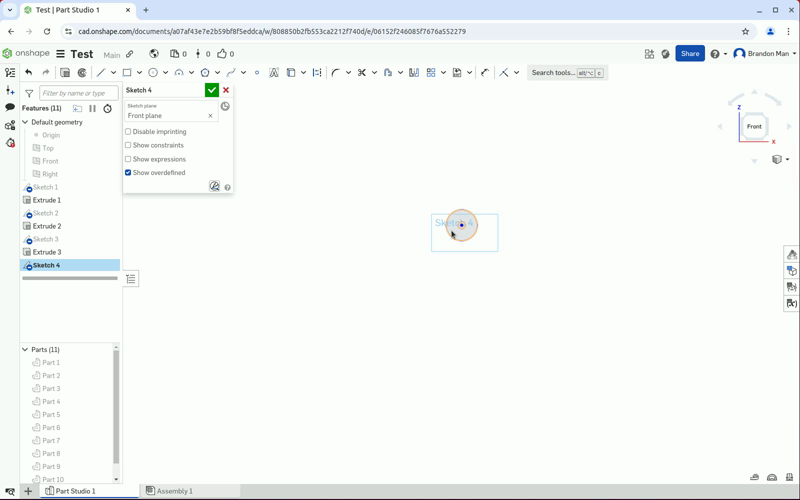
scroll(6)
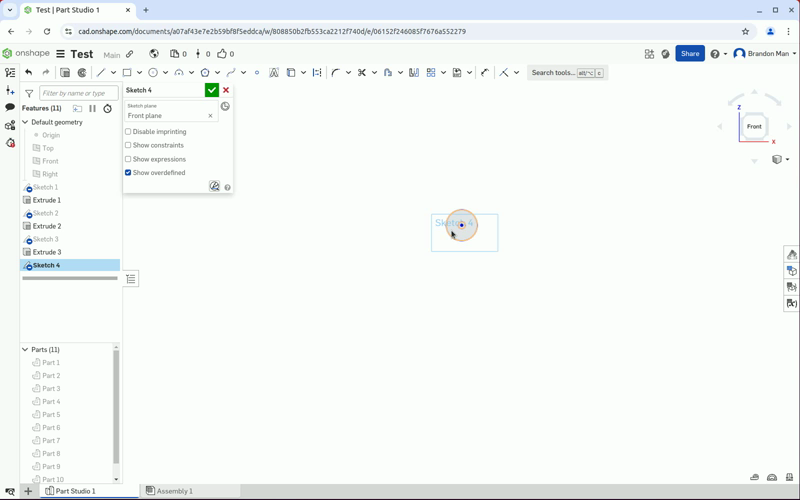
scroll(6)
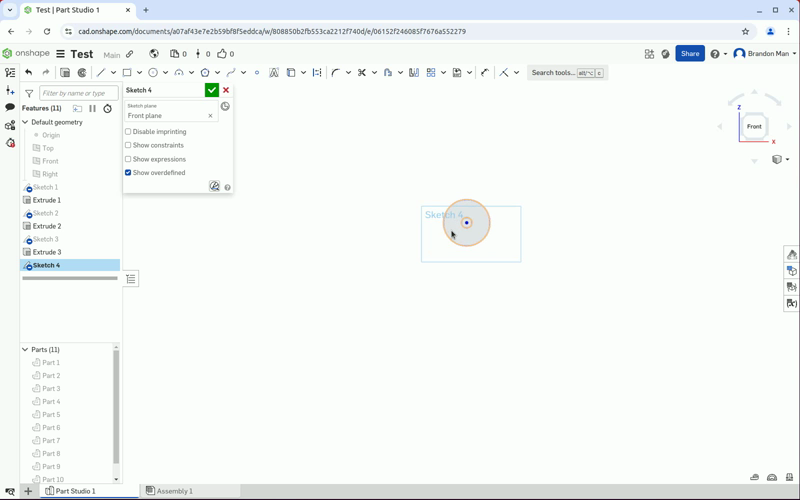
scroll(6)
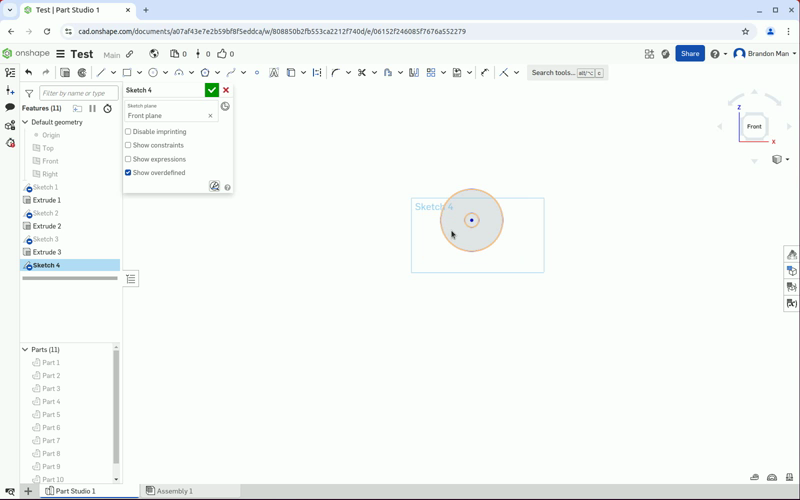
scroll(6)
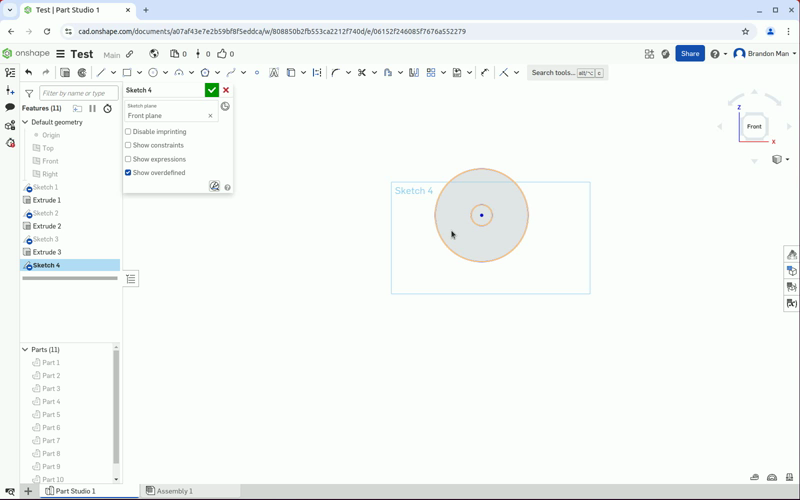
scroll(6)
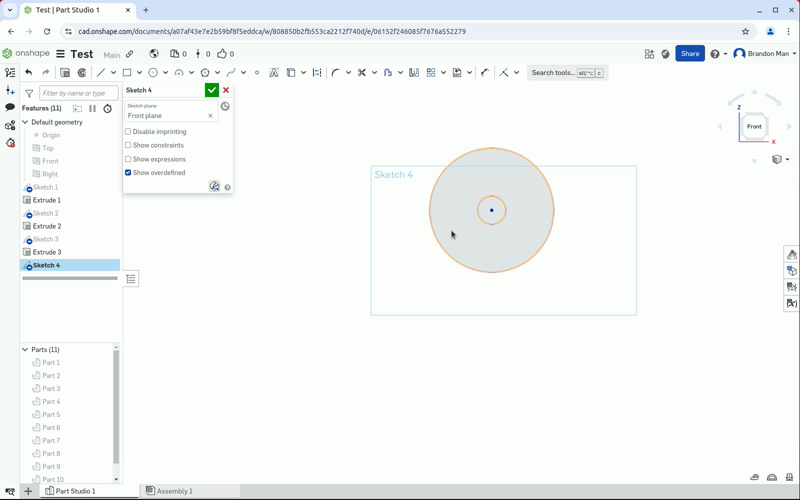
scroll(6)
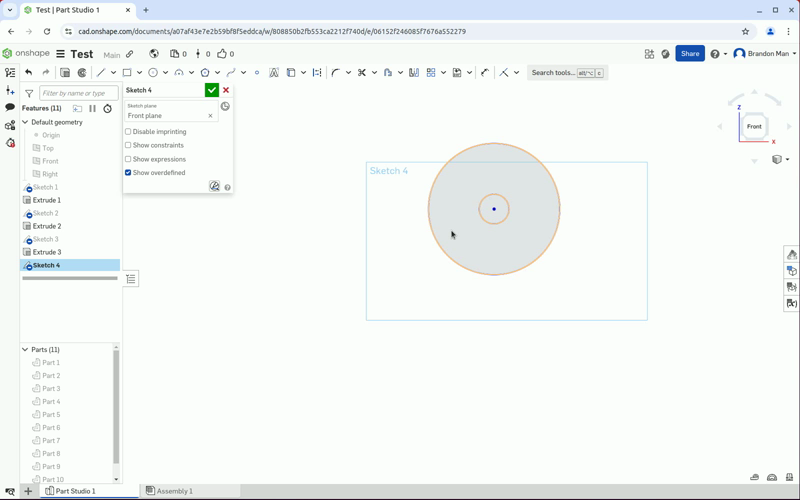
scroll(6)
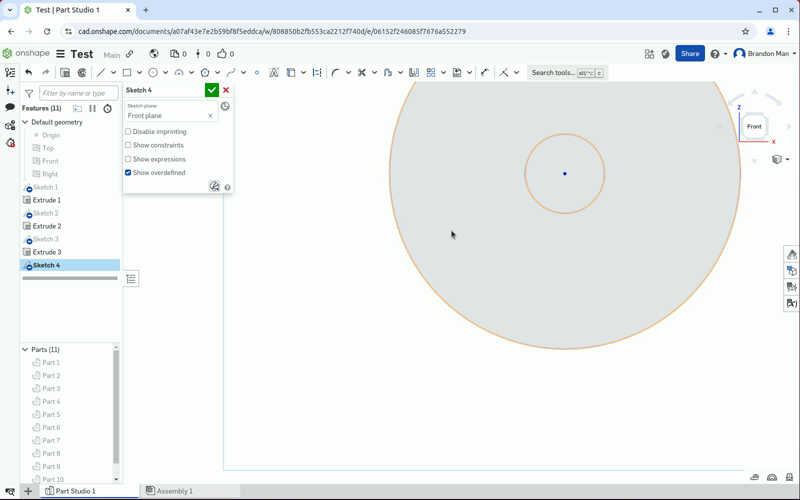
click(451, 230)
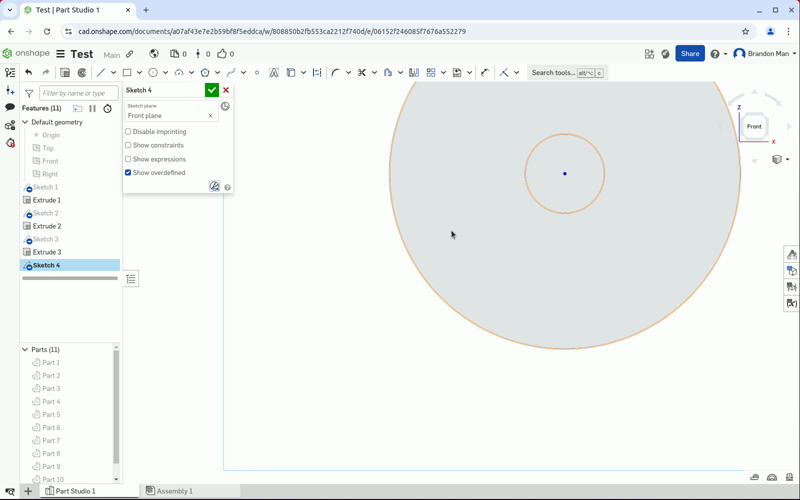
scroll(-6)
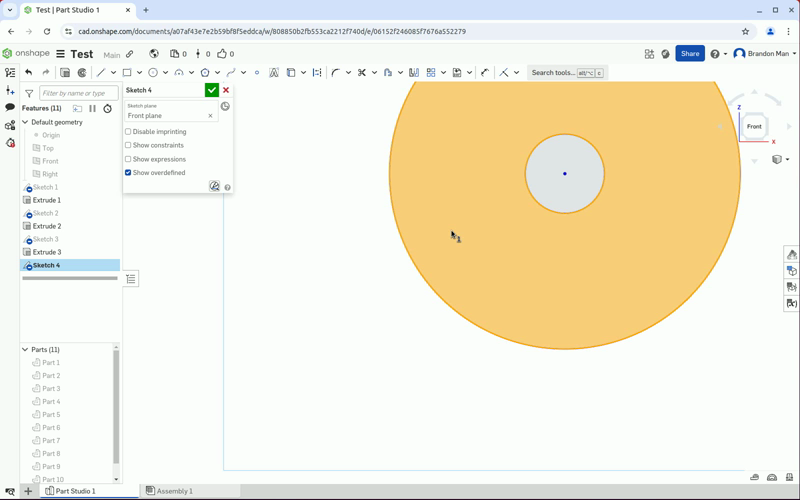
scroll(-6)
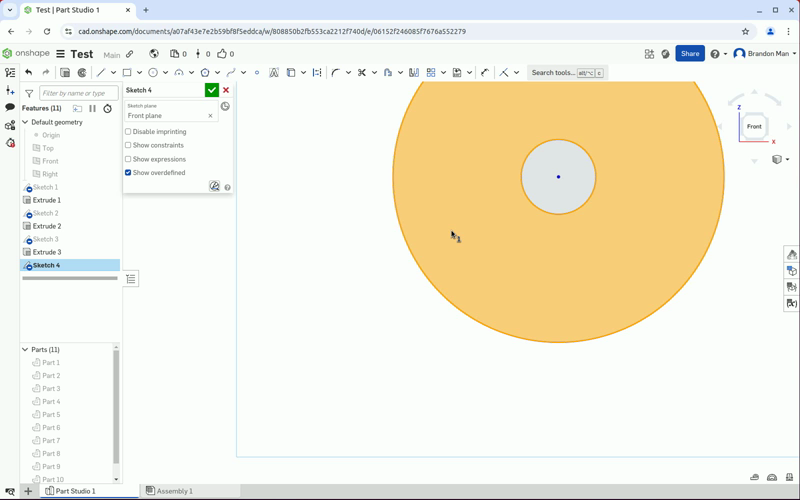
scroll(-6)
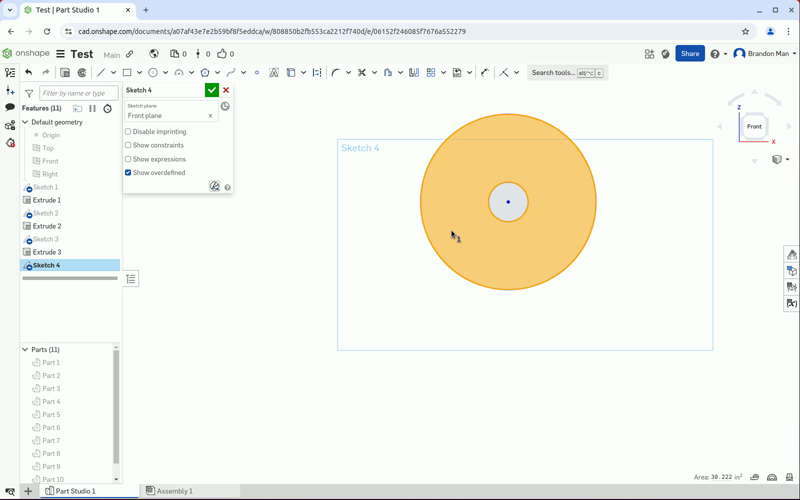
scroll(-6)
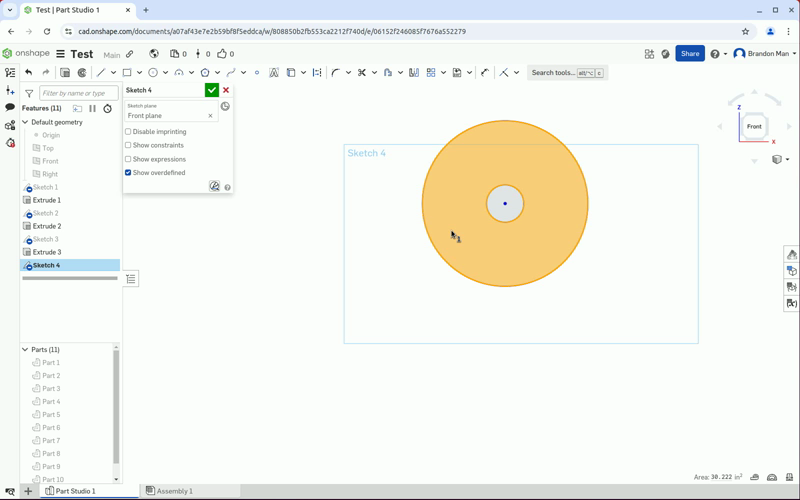
scroll(-6)
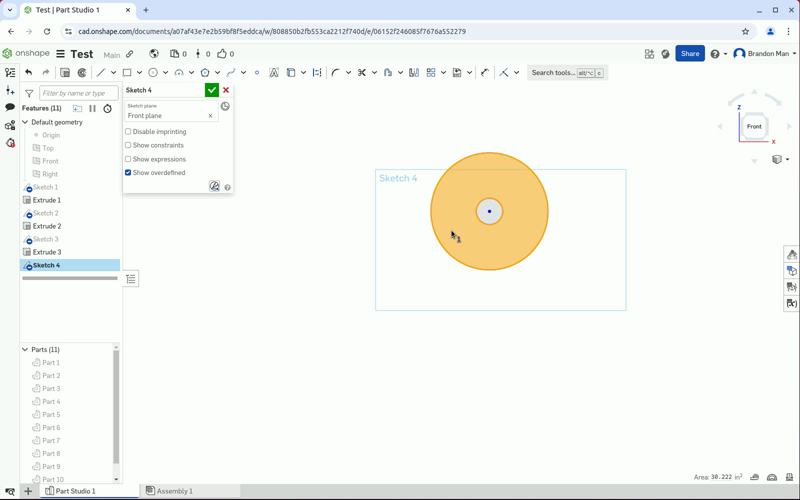
scroll(-6)
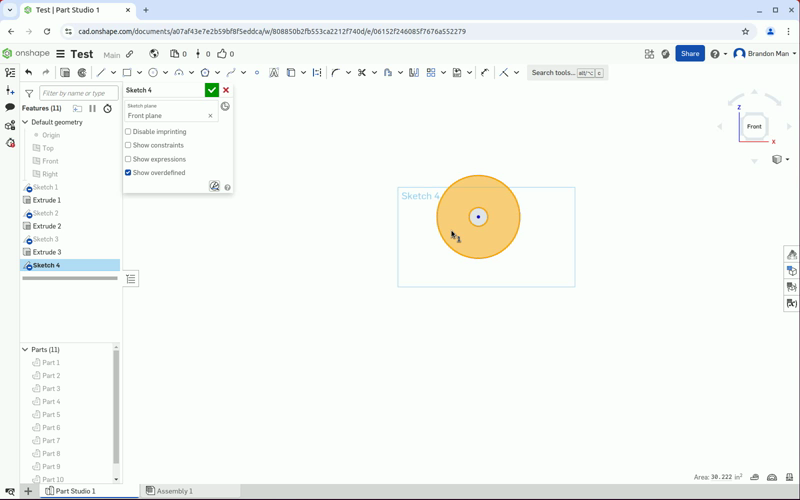
scroll(-6)
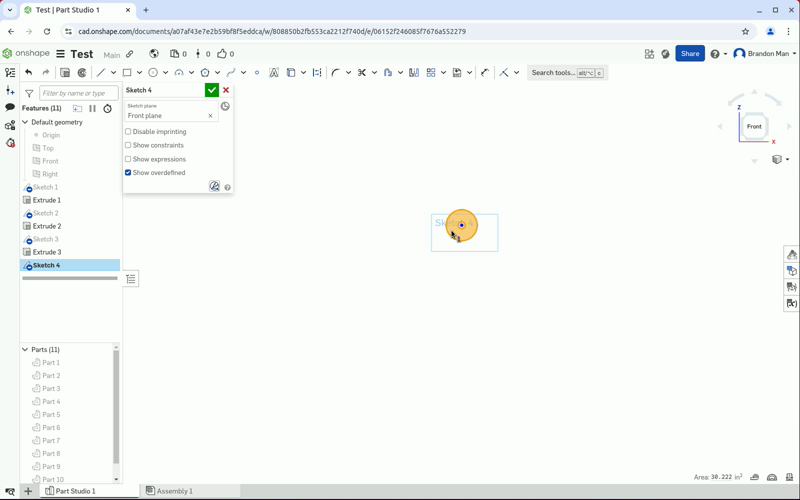
mouse_move(69, 352)
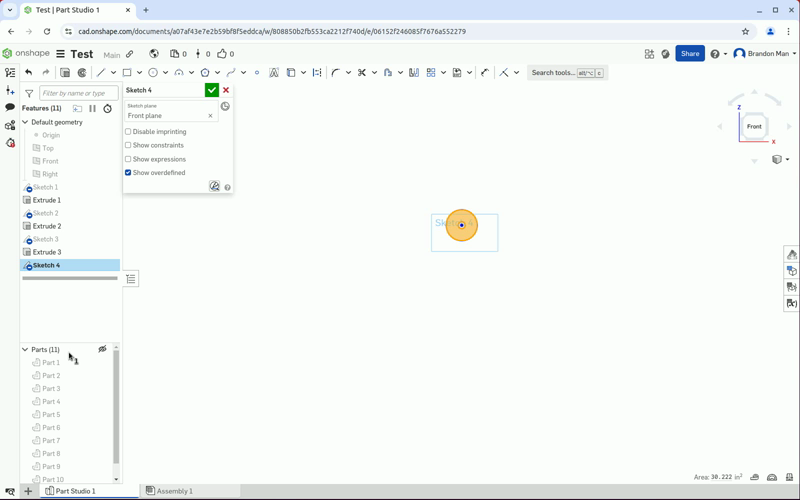
key(shift+y)
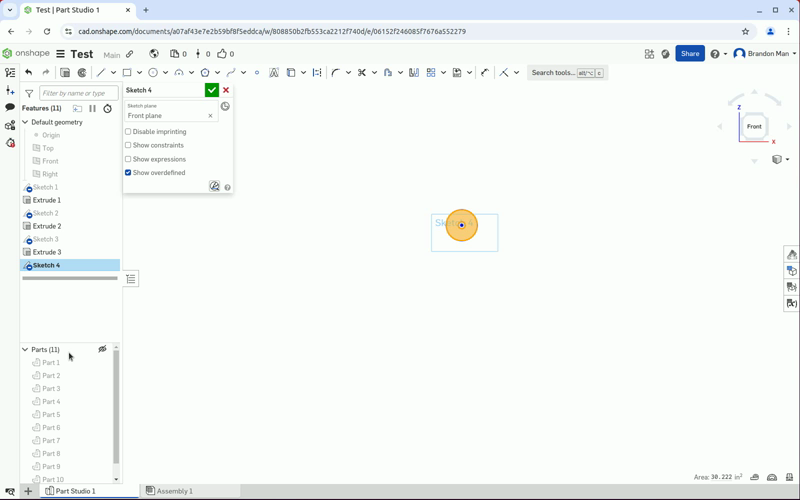
key(shift+e)
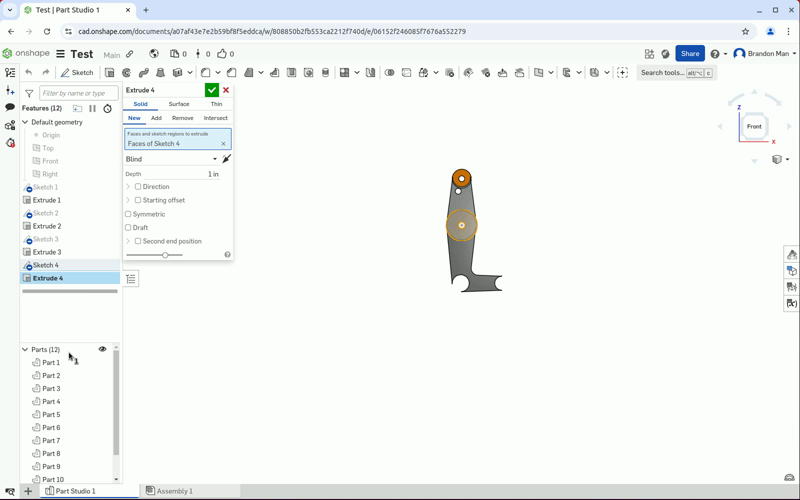
mouse_move(143, 106)
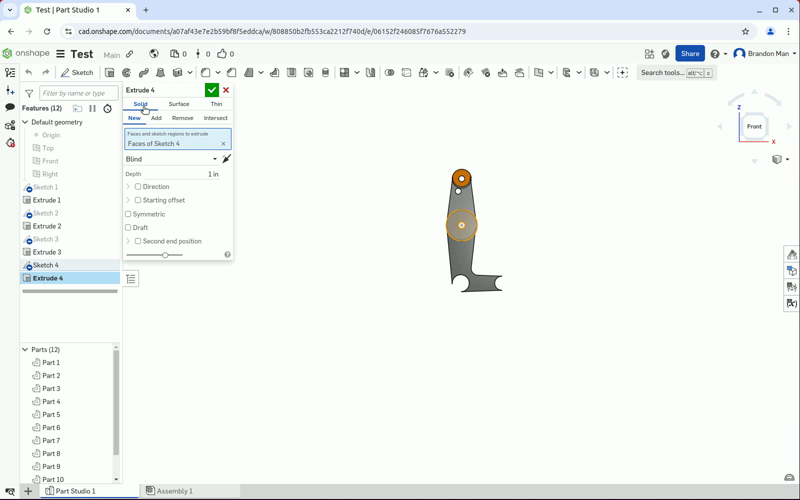
click(143, 106)
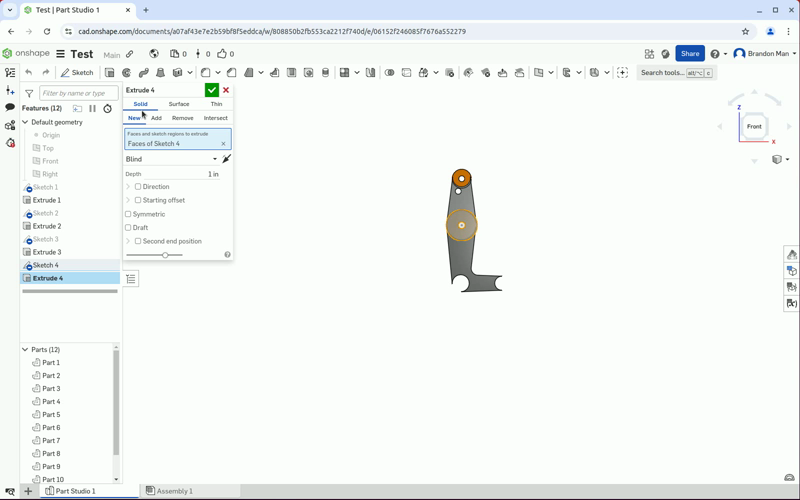
mouse_move(137, 120)
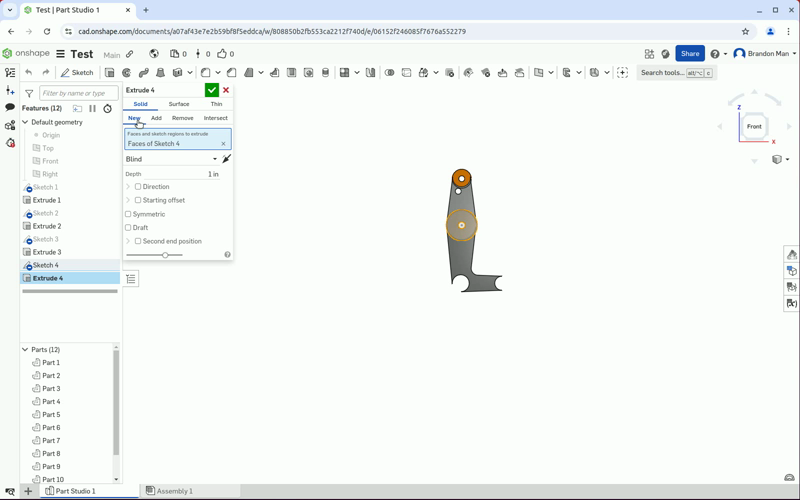
click(137, 120)
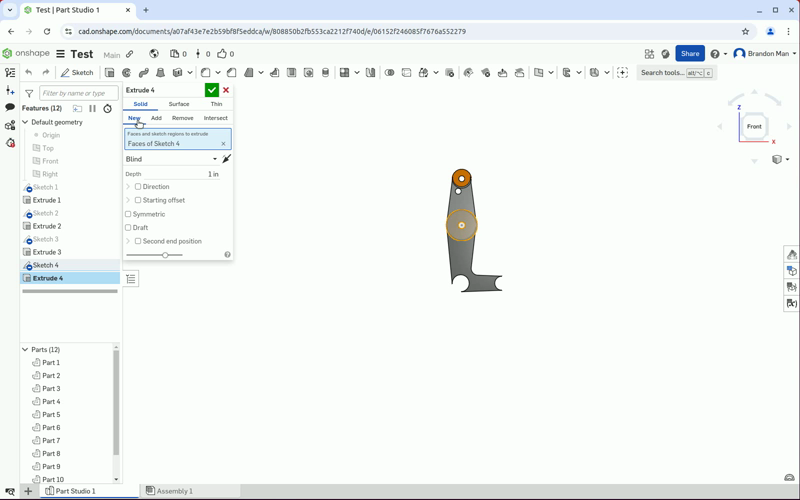
key(tab, 4)
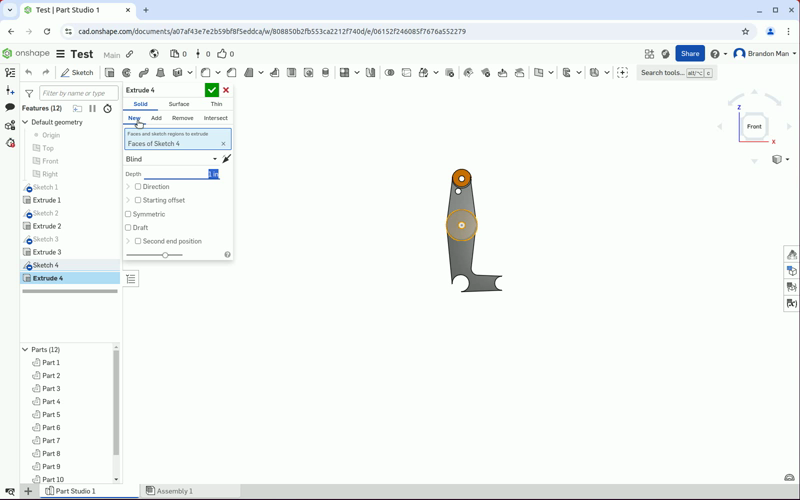
text(0.481)
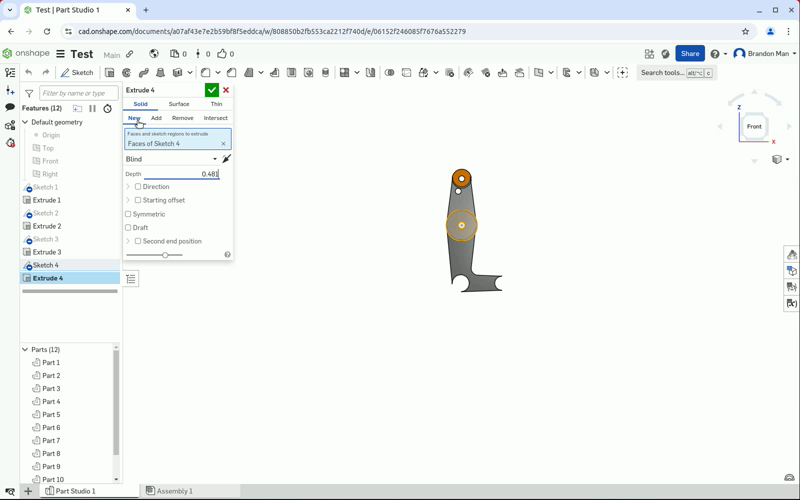
key(enter)
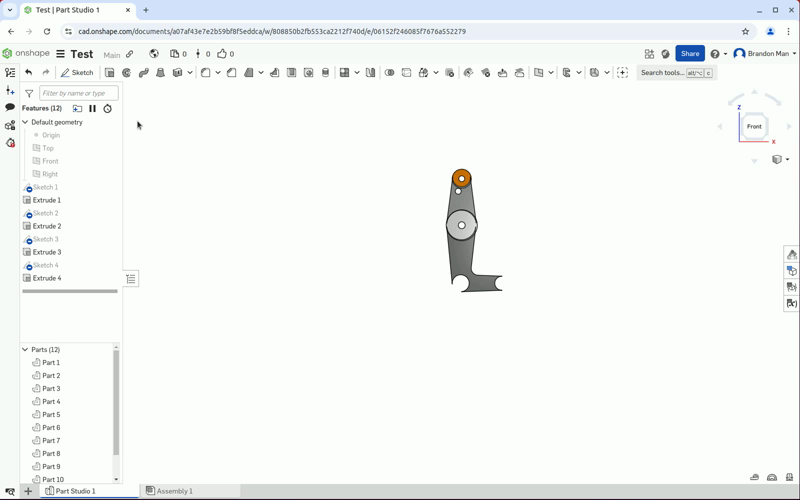
key(shift+h)
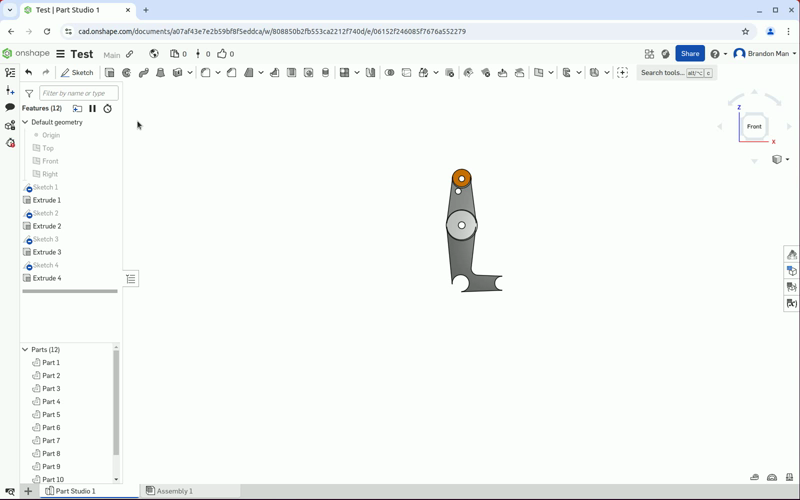
key(shift+h)
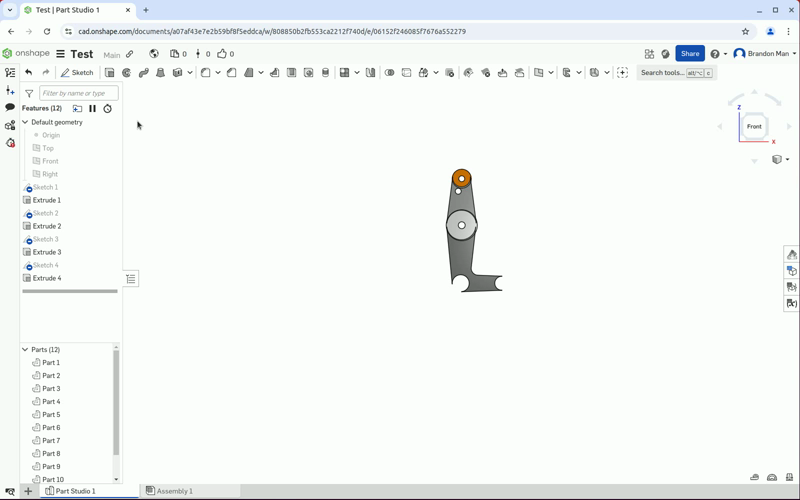
mouse_move(73, 189)
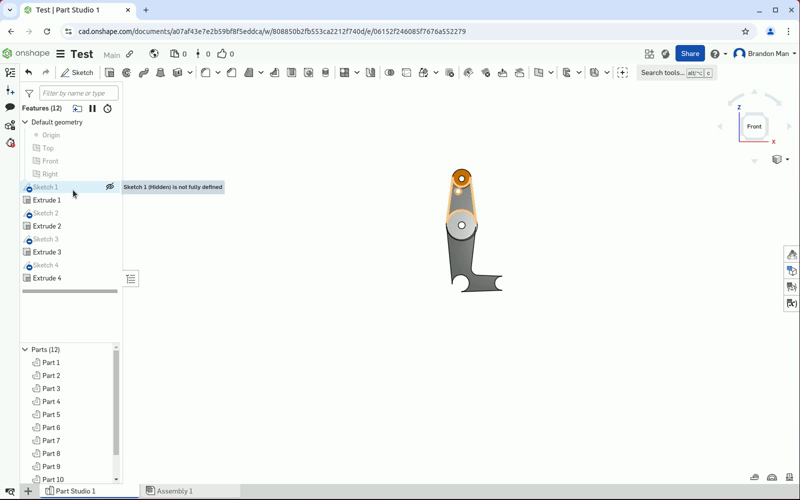
click(73, 189)
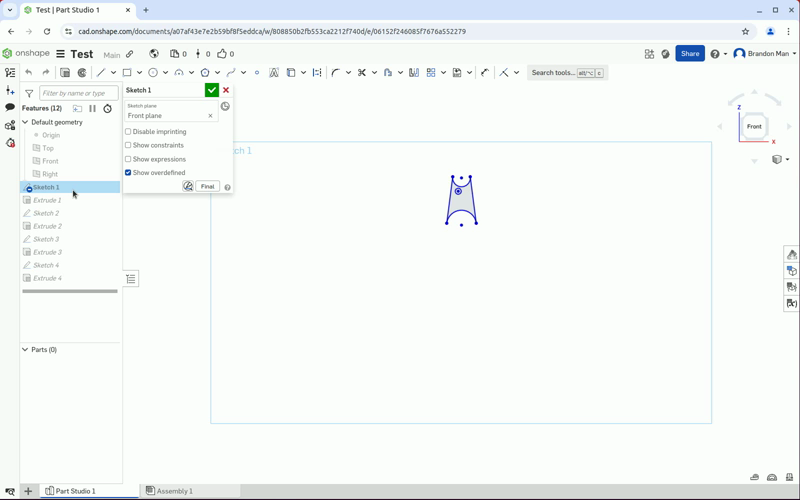
mouse_move(229, 92)
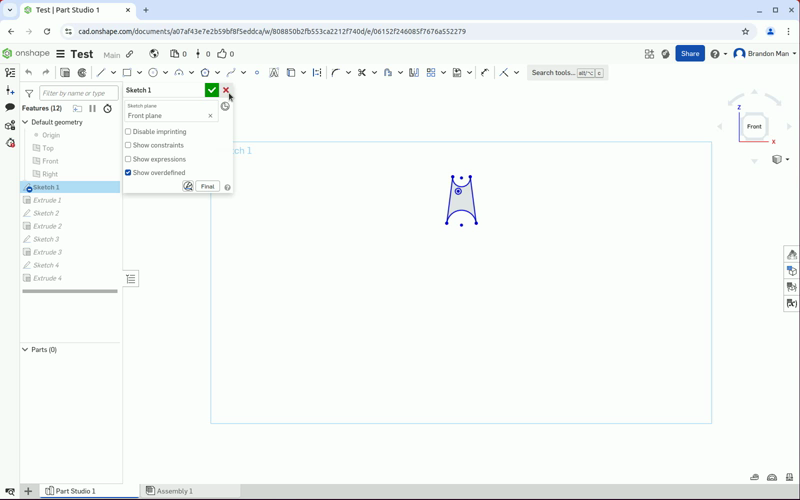
click(229, 92)
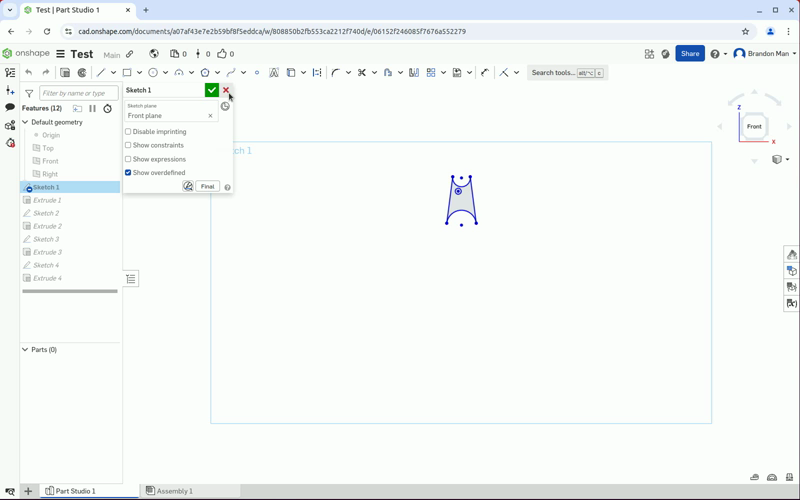
key(shift+s)
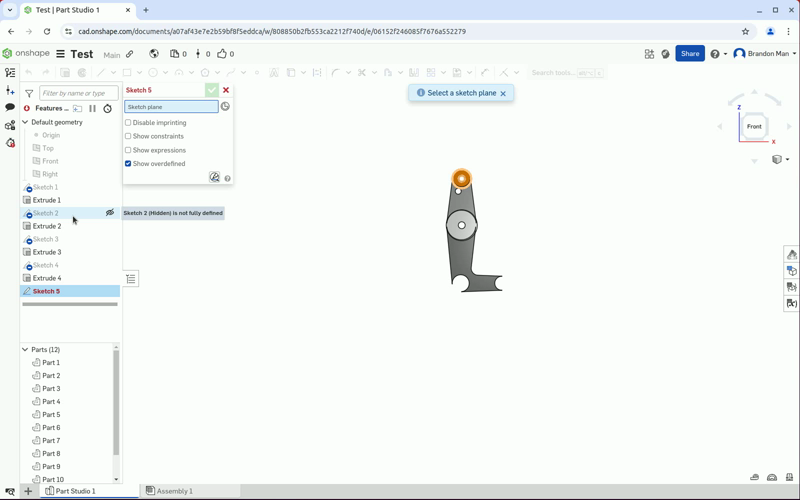
scroll(3)
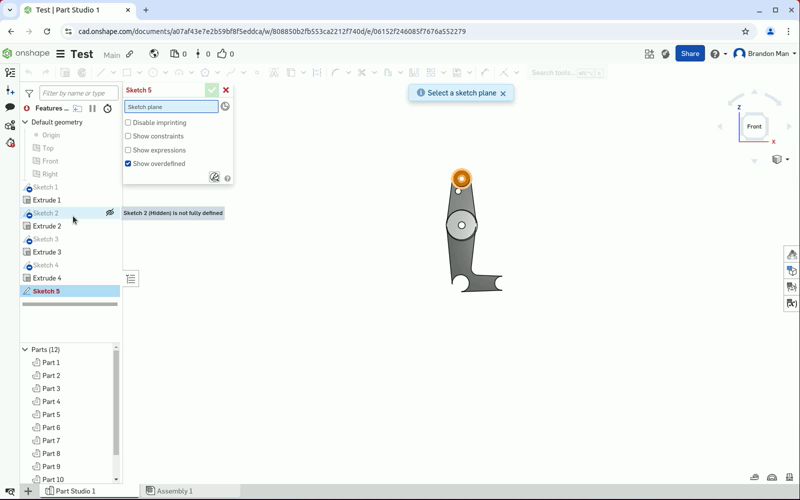
mouse_move(73, 163)
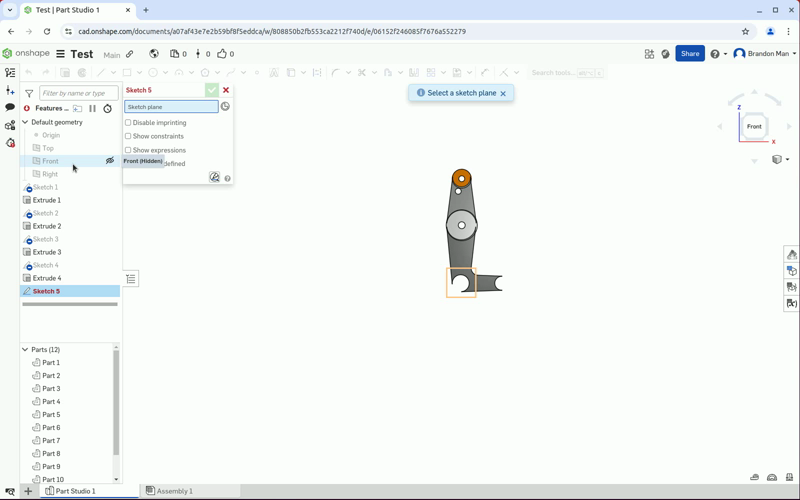
click(73, 163)
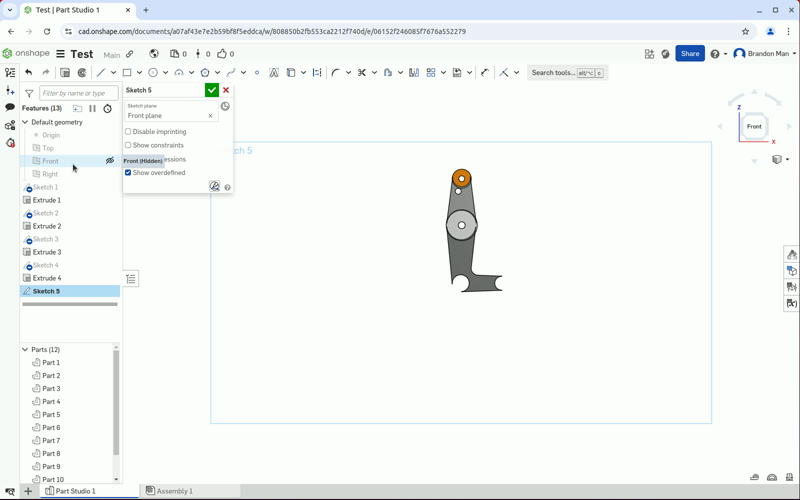
mouse_move(69, 352)
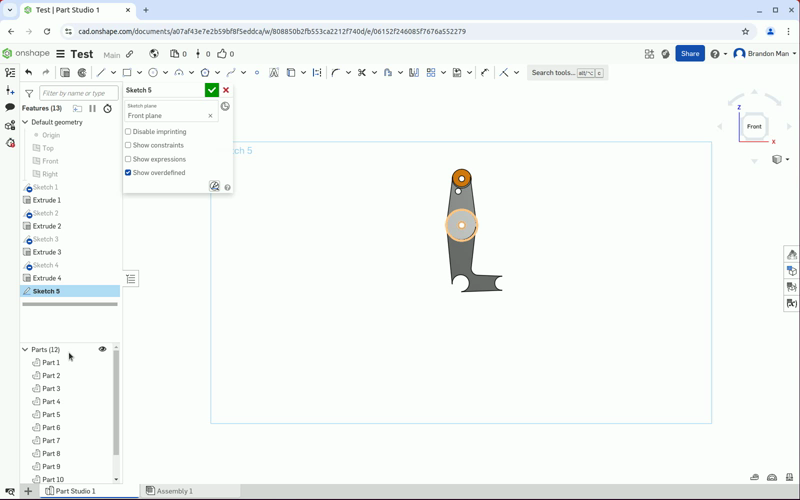
key(y)
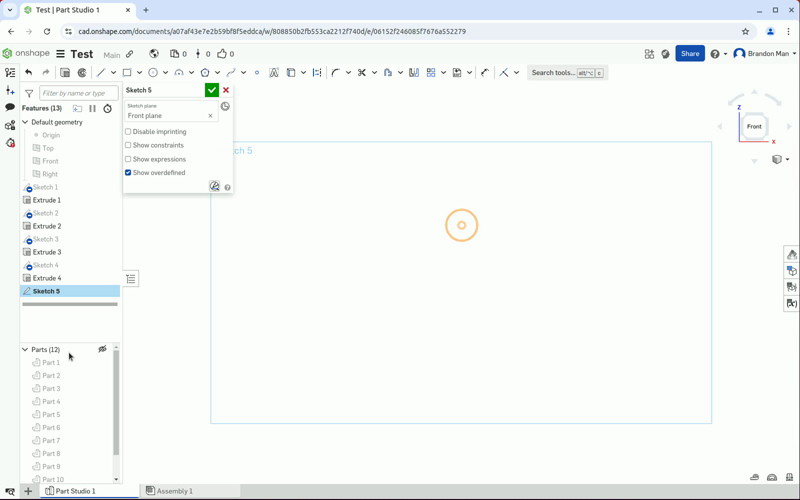
key(c)
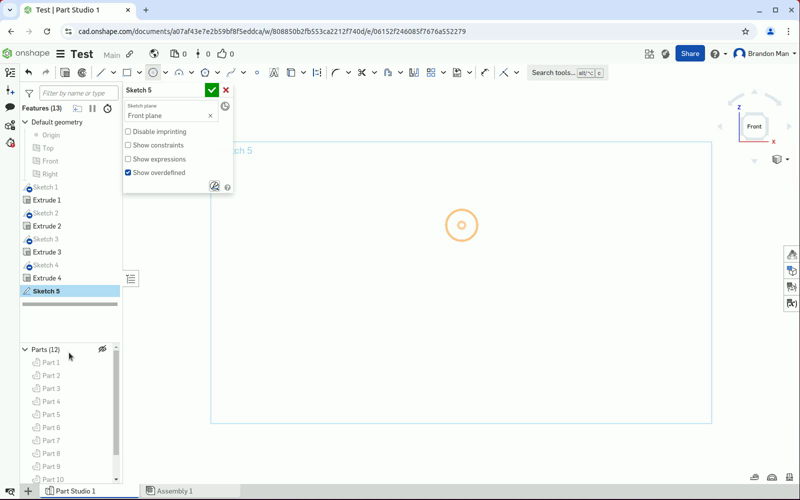
key_down(shift)
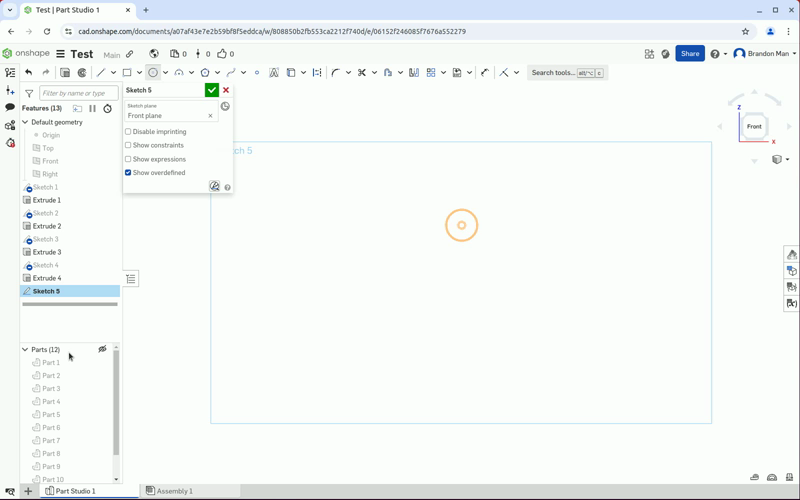
mouse_move(461, 282)
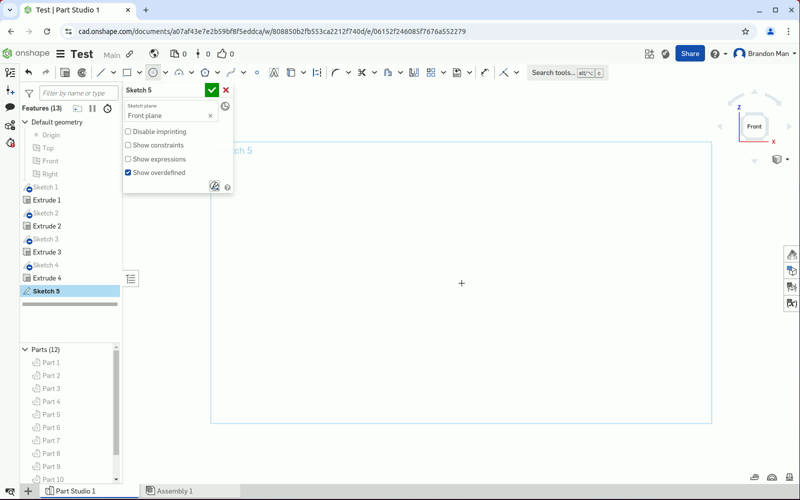
click(461, 282)
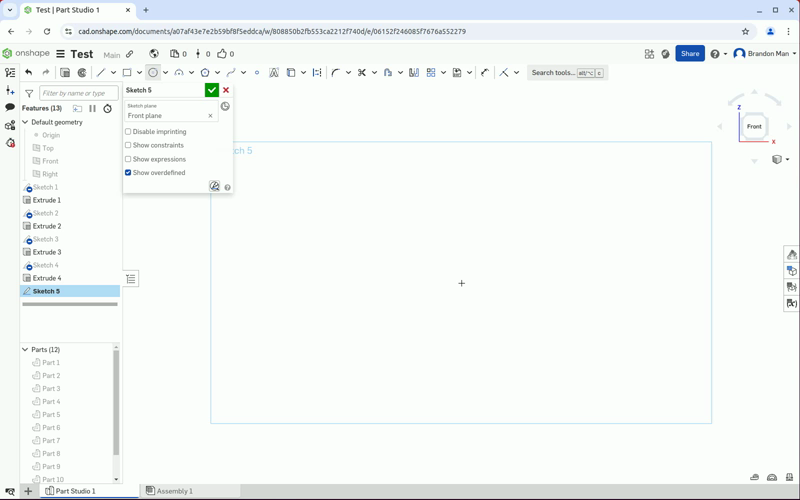
key_up(shift)
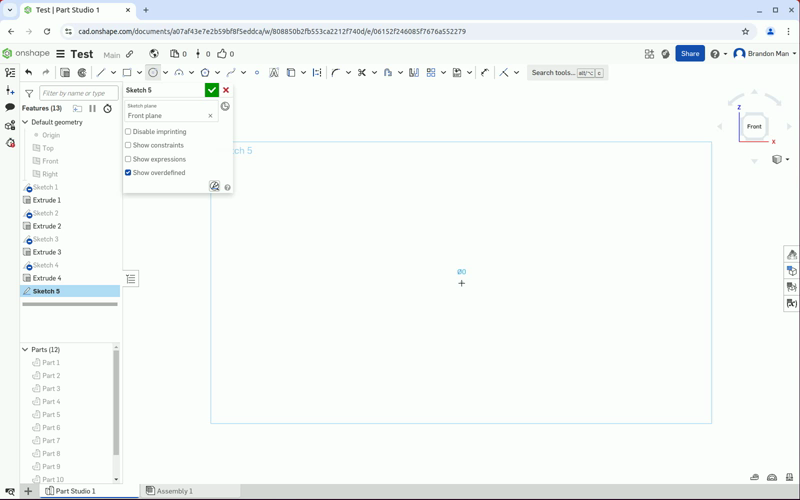
mouse_move(471, 282)
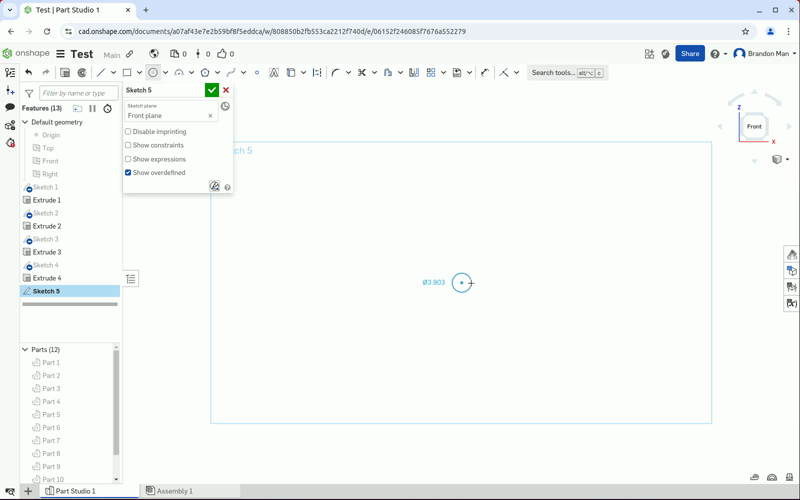
click(471, 282)
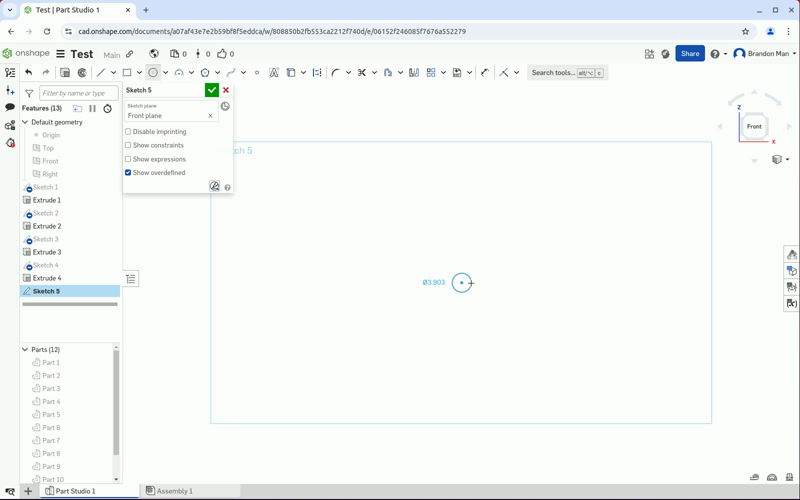
key(esc)
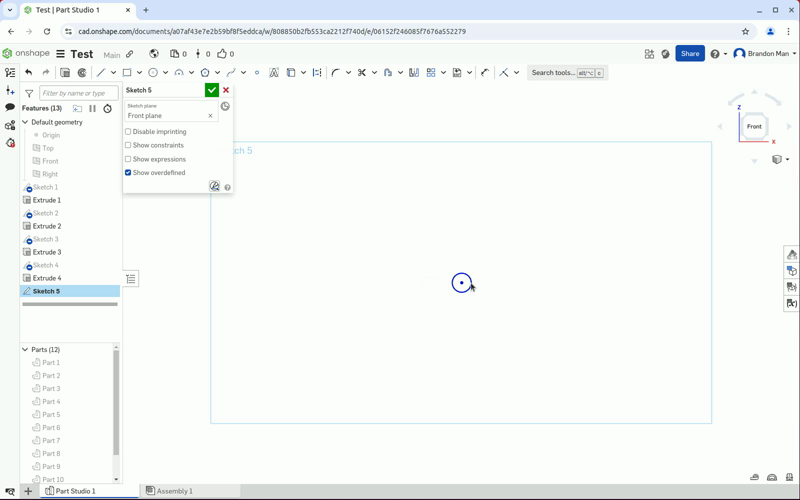
key(c)
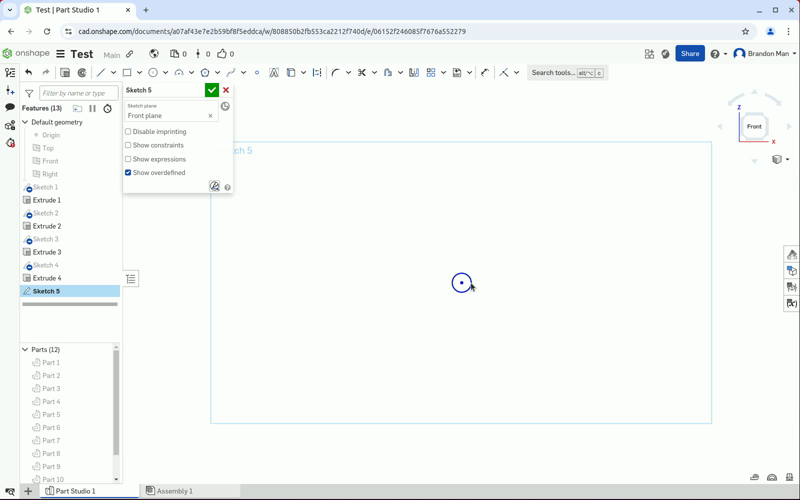
key_down(shift)
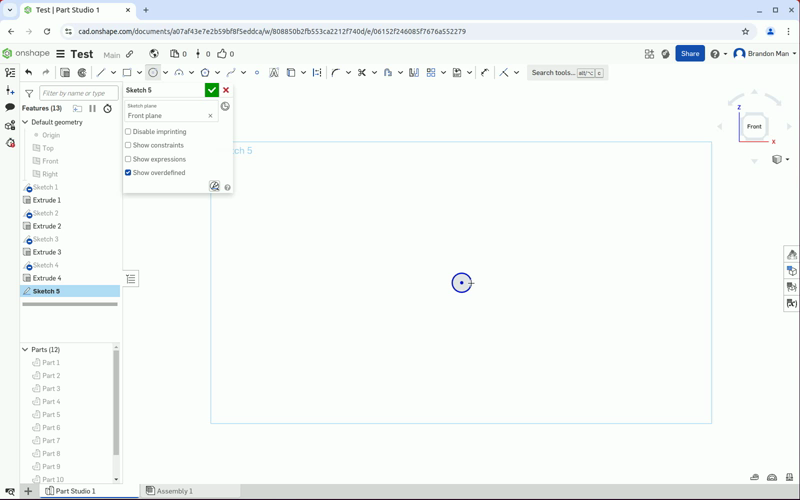
mouse_move(461, 282)
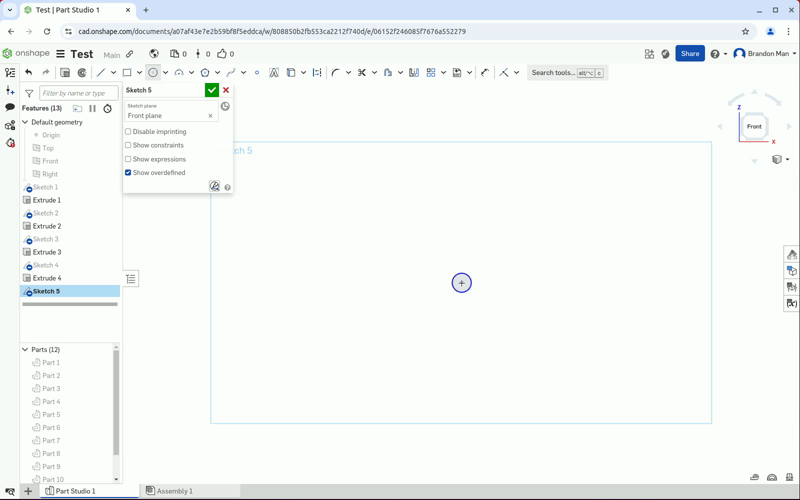
click(461, 282)
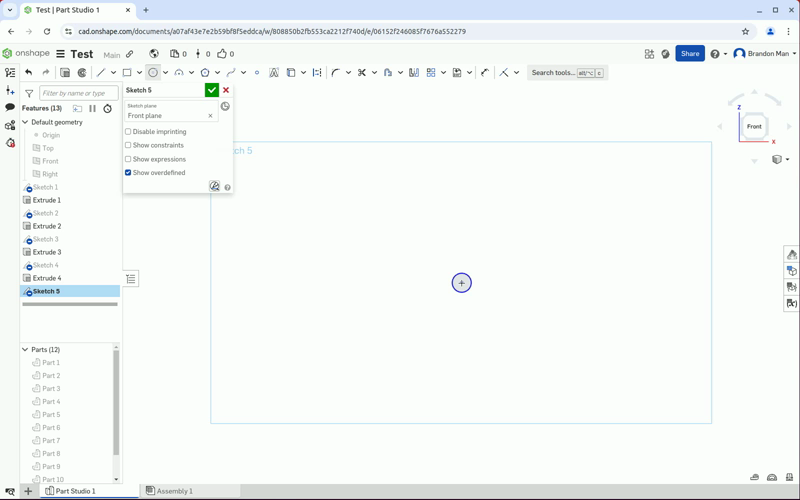
key_up(shift)
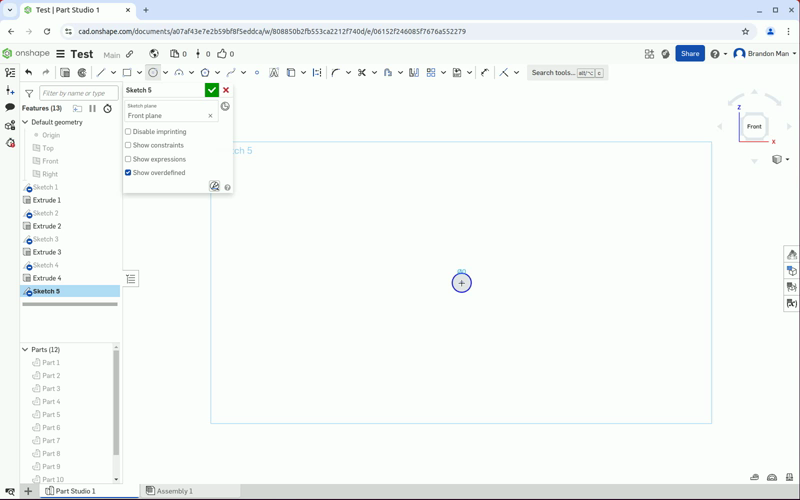
mouse_move(464, 282)
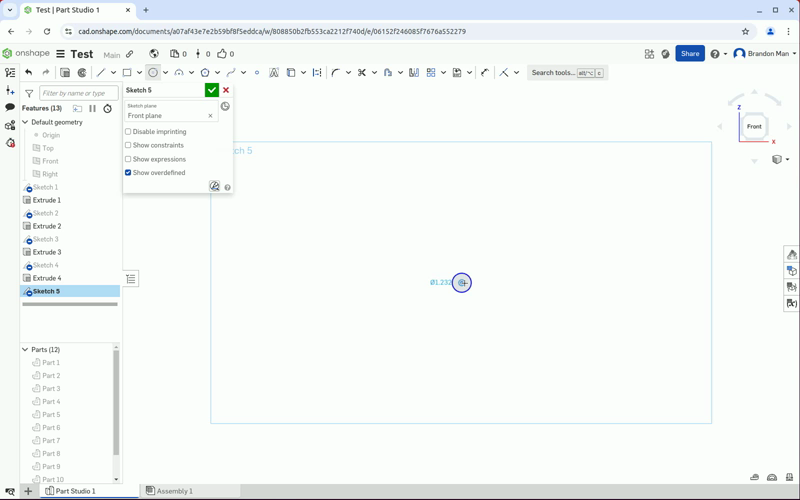
scroll(6)
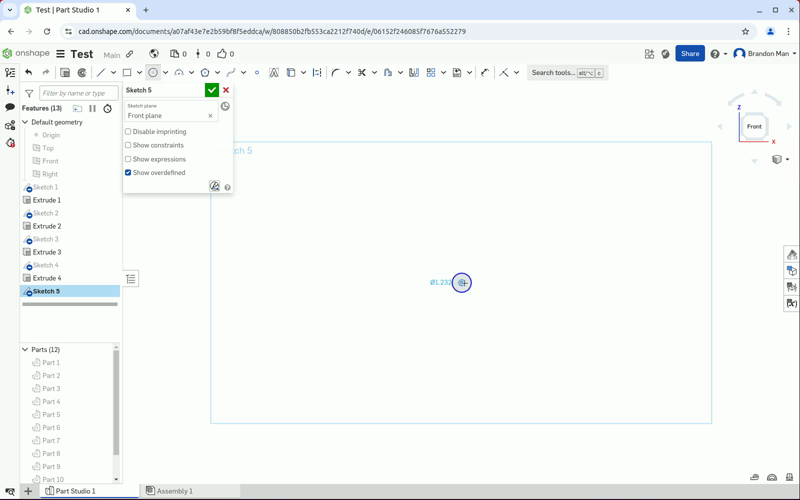
scroll(6)
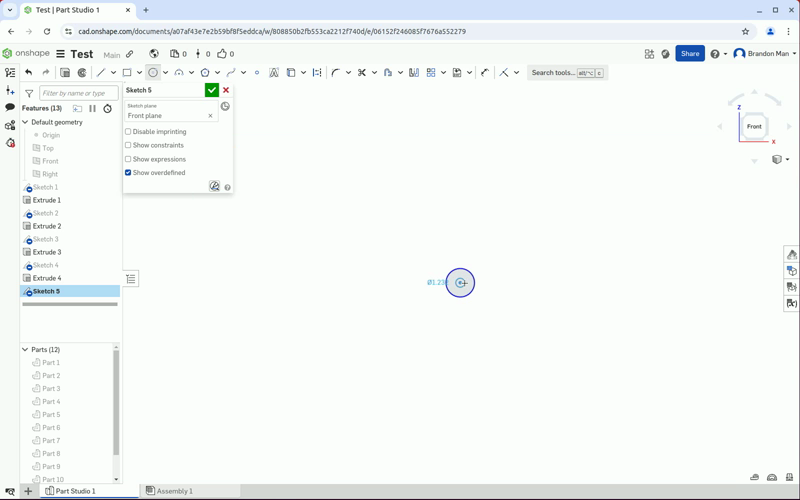
scroll(6)
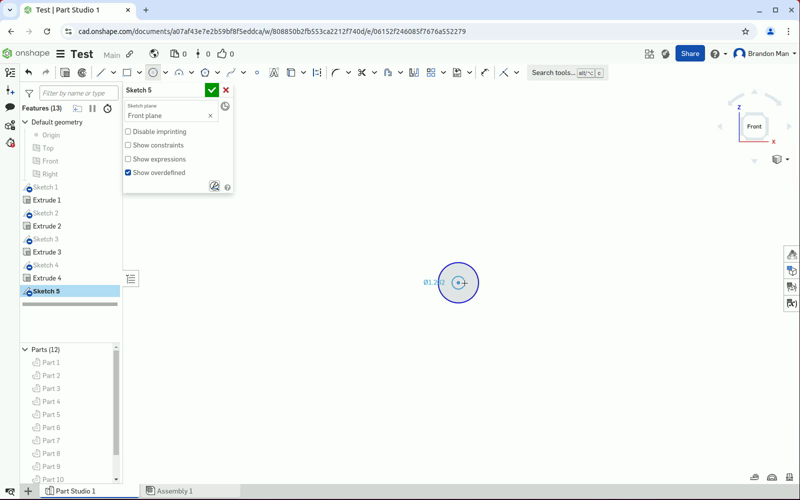
scroll(6)
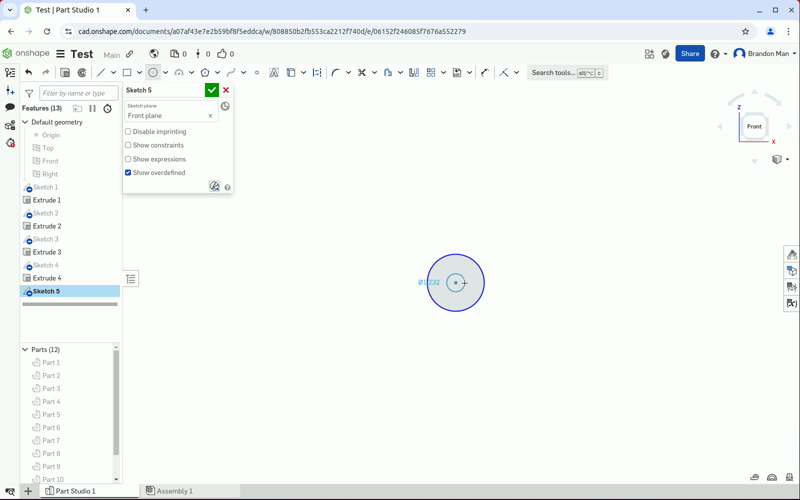
scroll(6)
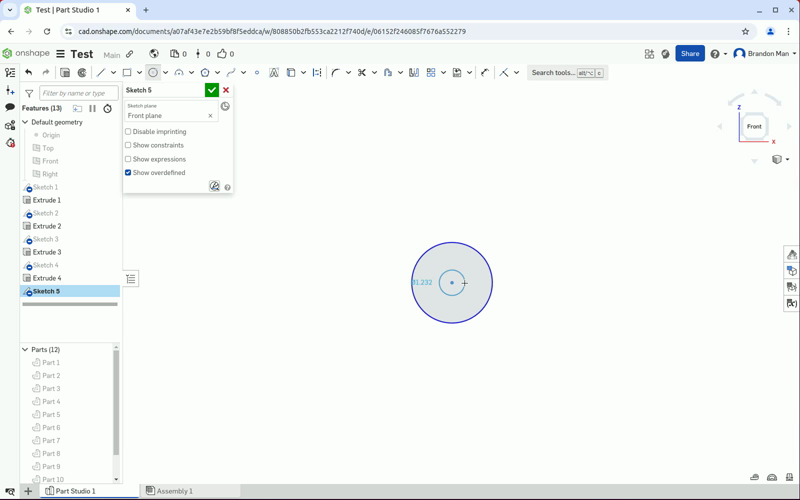
scroll(6)
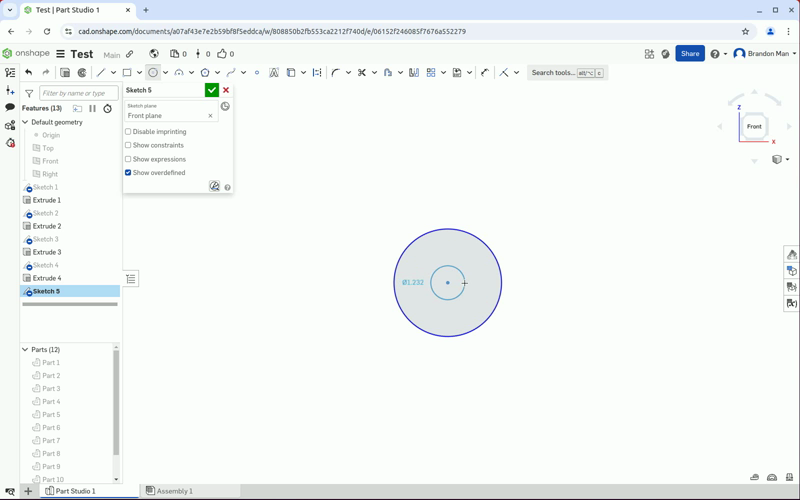
scroll(6)
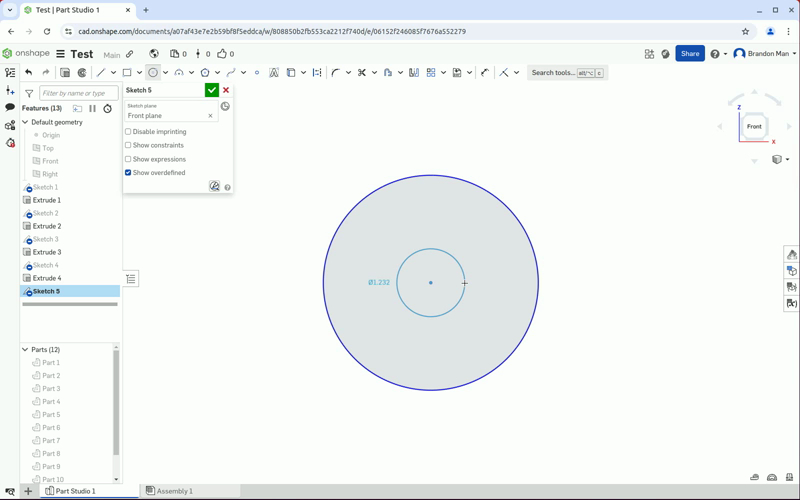
click(464, 282)
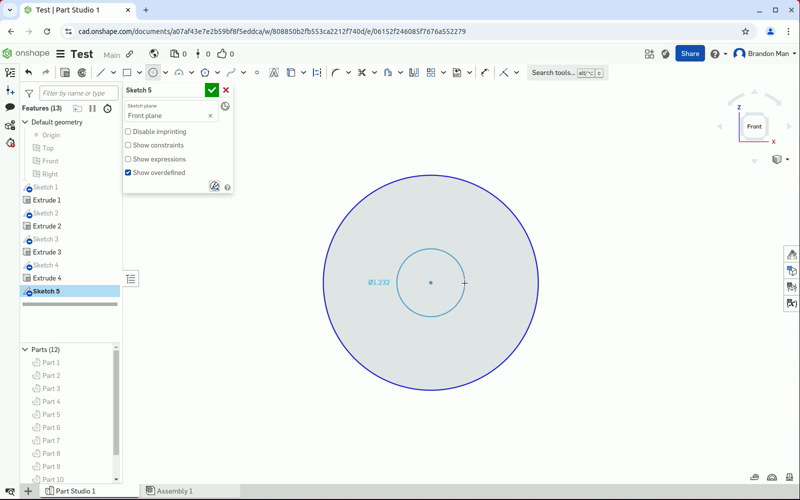
scroll(-6)
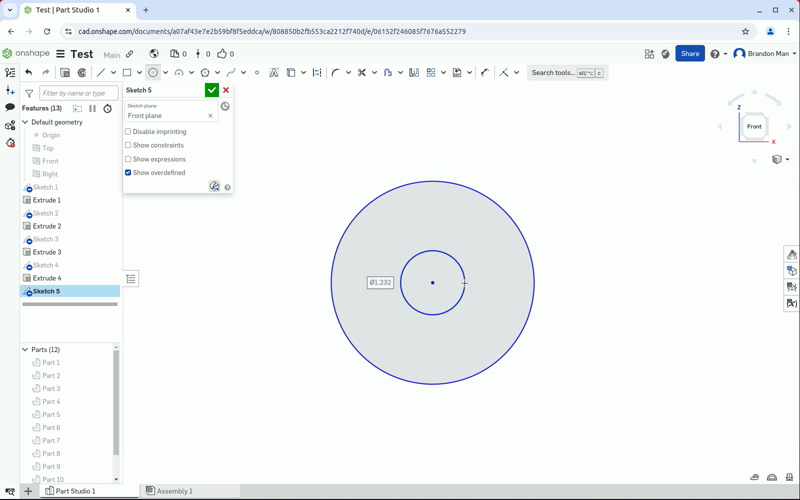
scroll(-6)
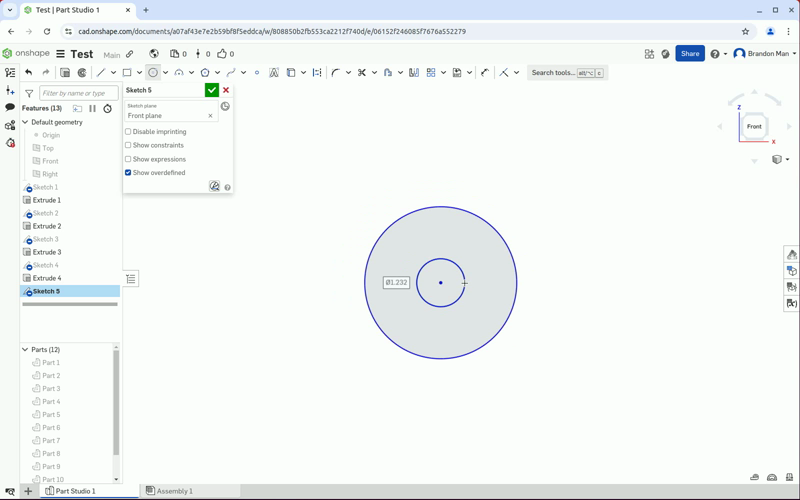
scroll(-6)
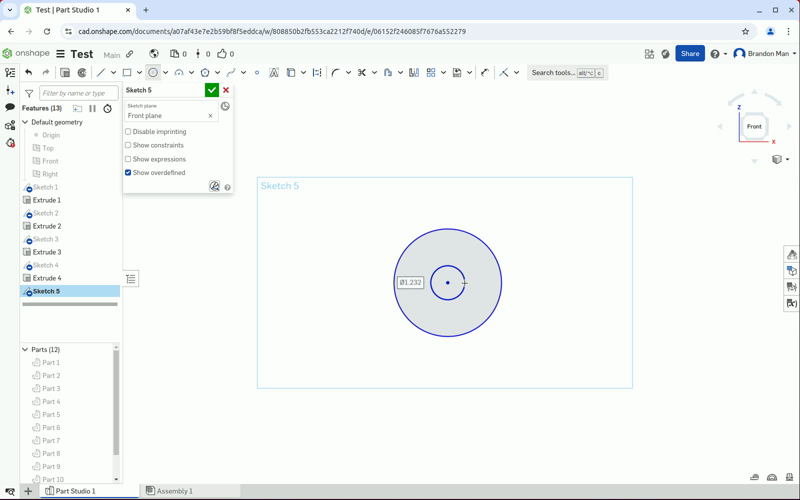
scroll(-6)
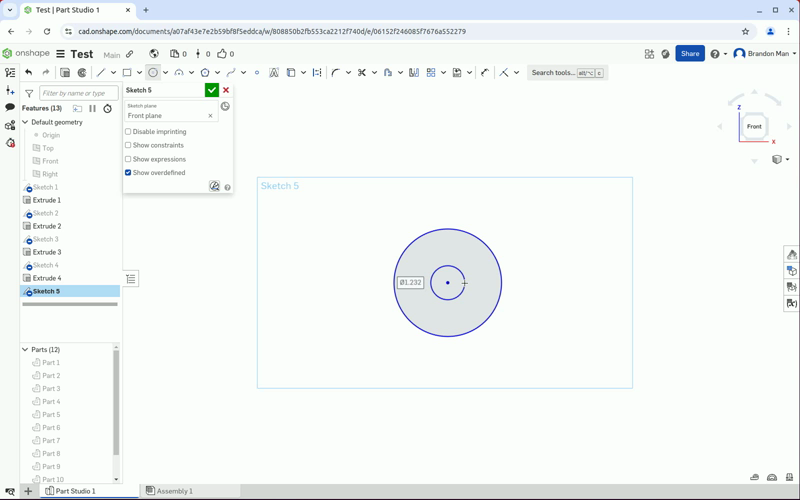
scroll(-6)
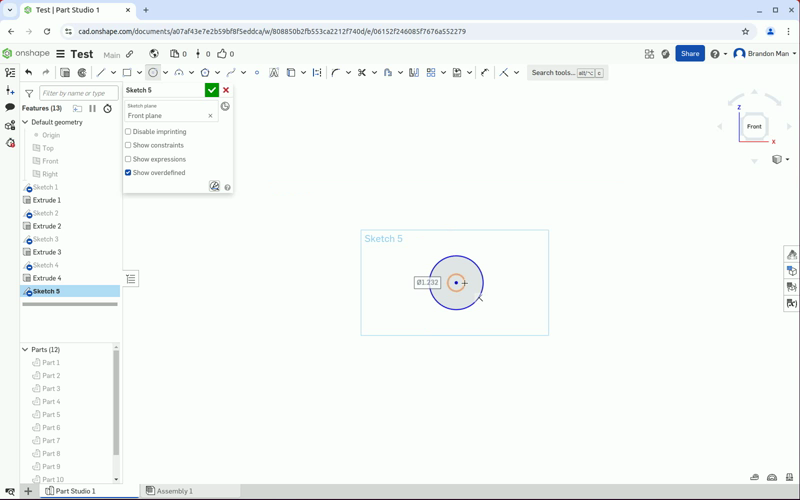
scroll(-6)
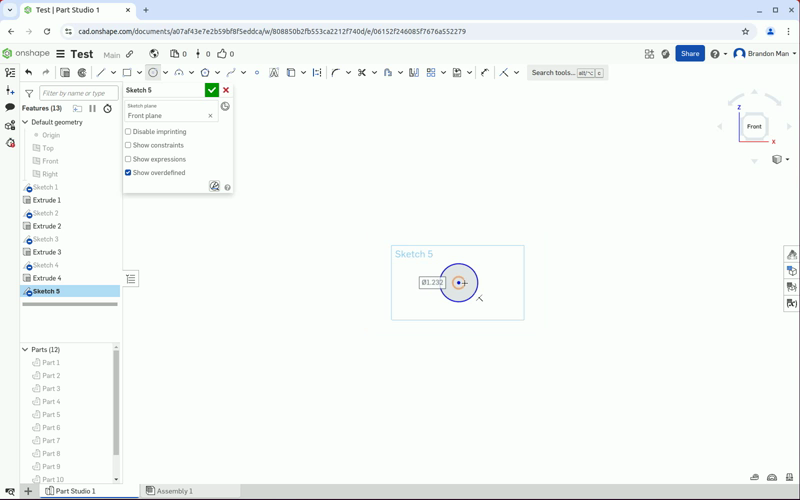
scroll(-6)
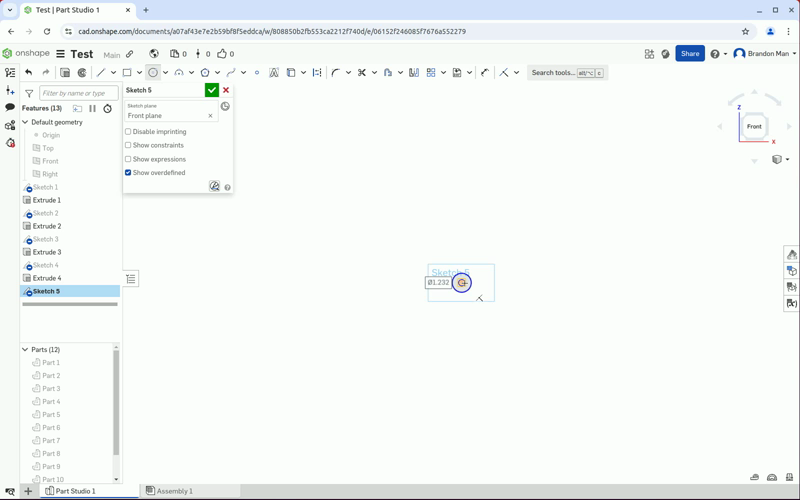
key(esc)
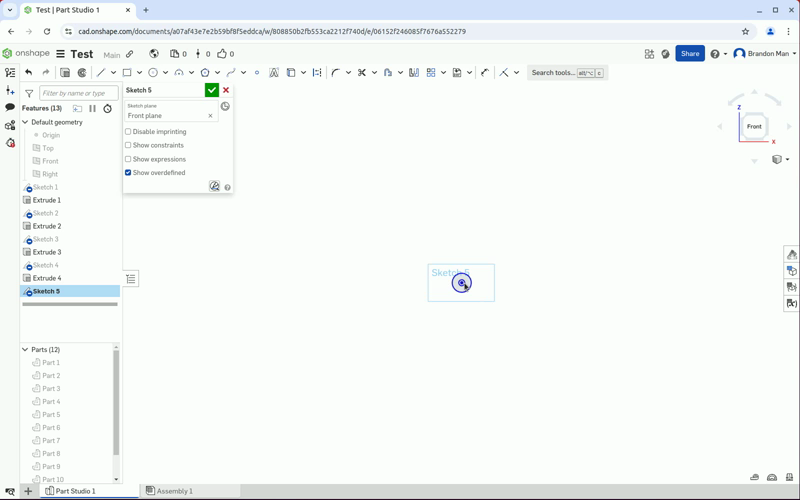
mouse_move(465, 281)
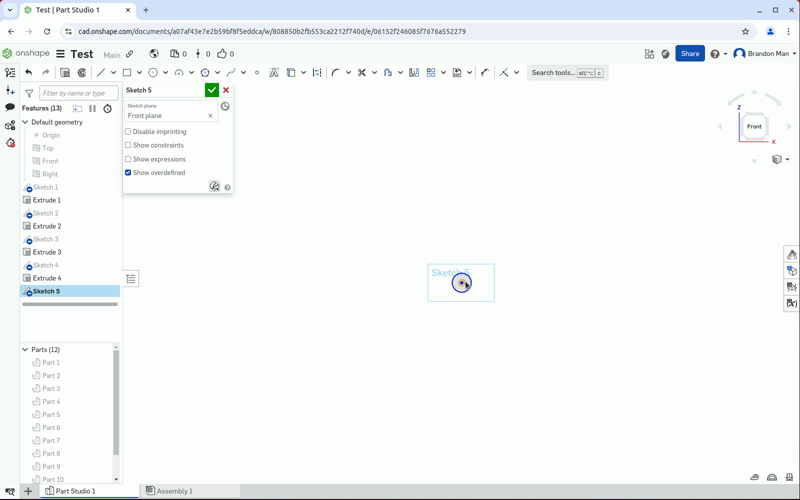
scroll(6)
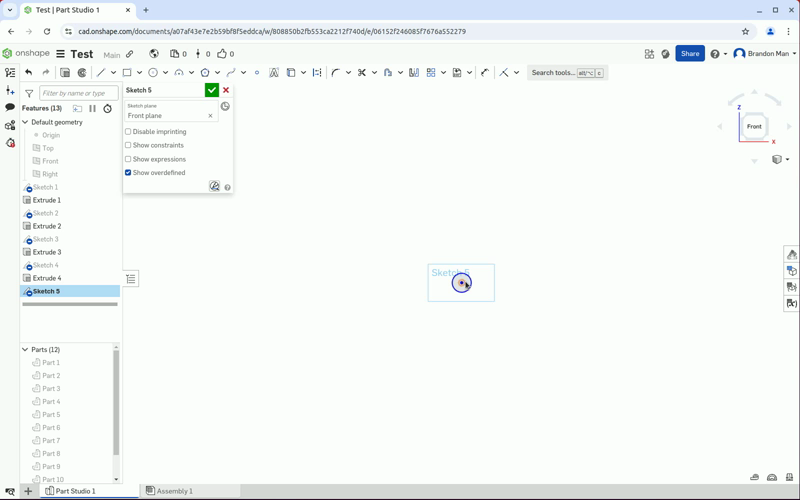
scroll(6)
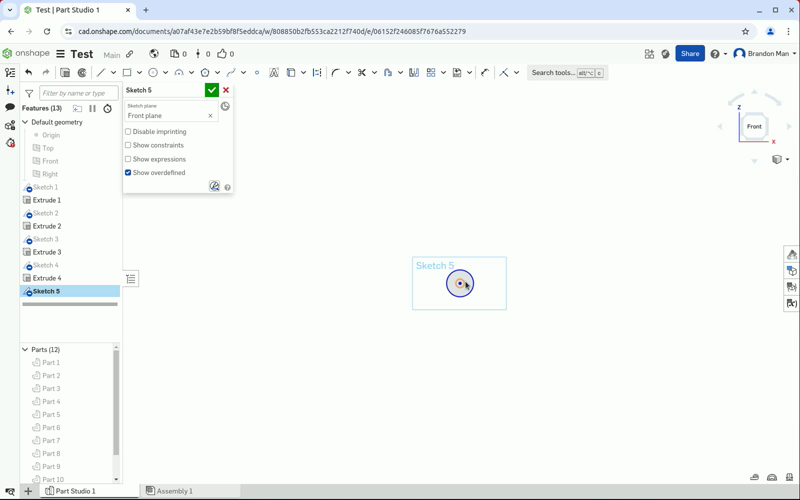
scroll(6)
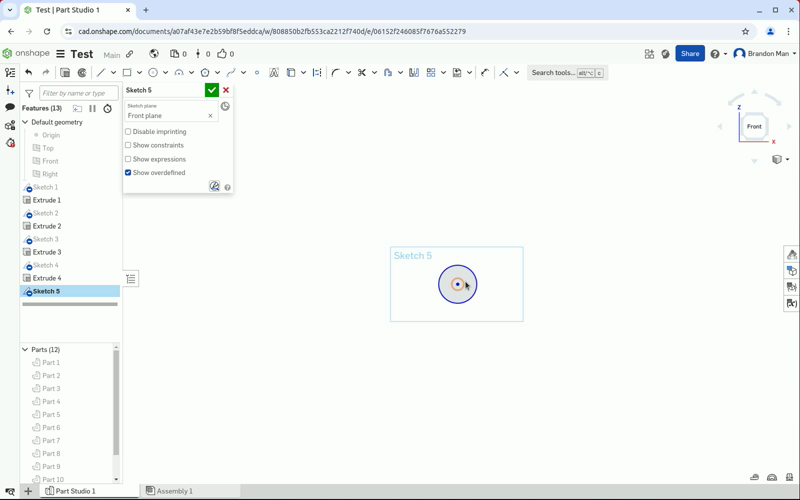
scroll(6)
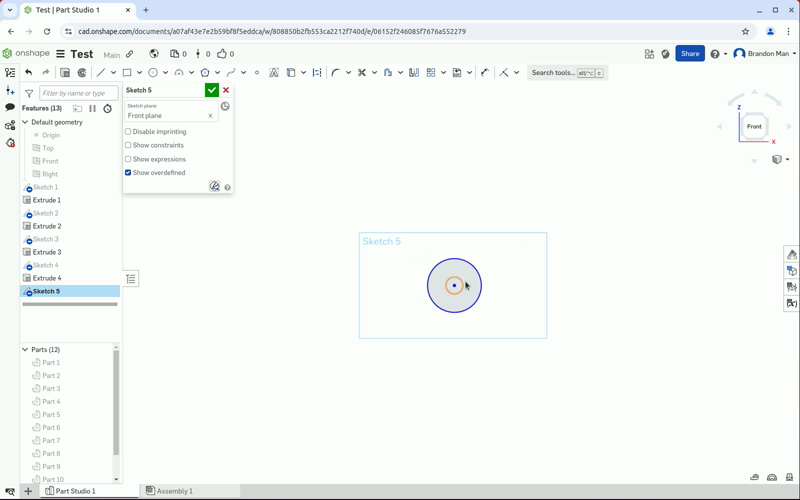
scroll(6)
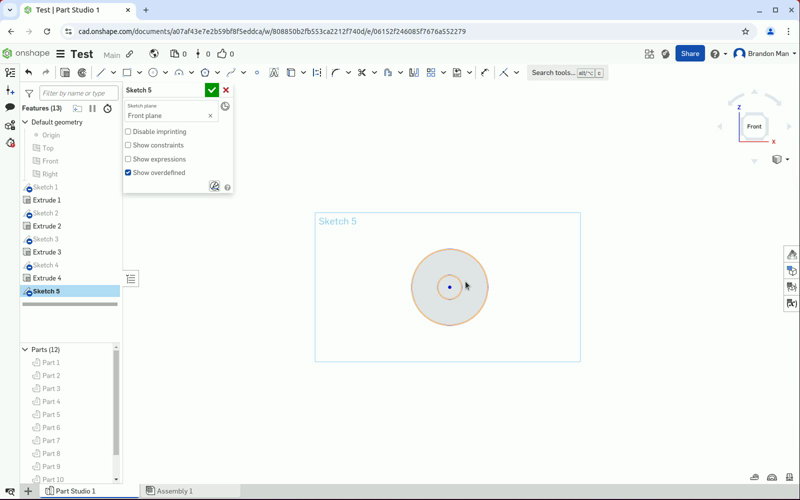
scroll(6)
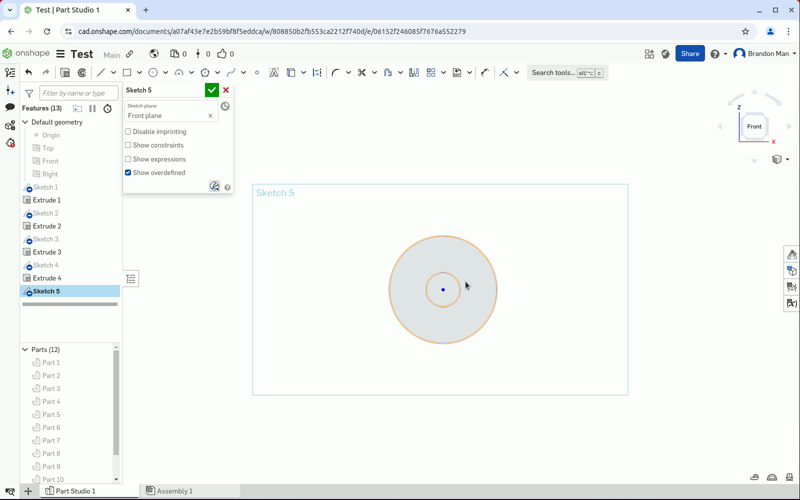
scroll(6)
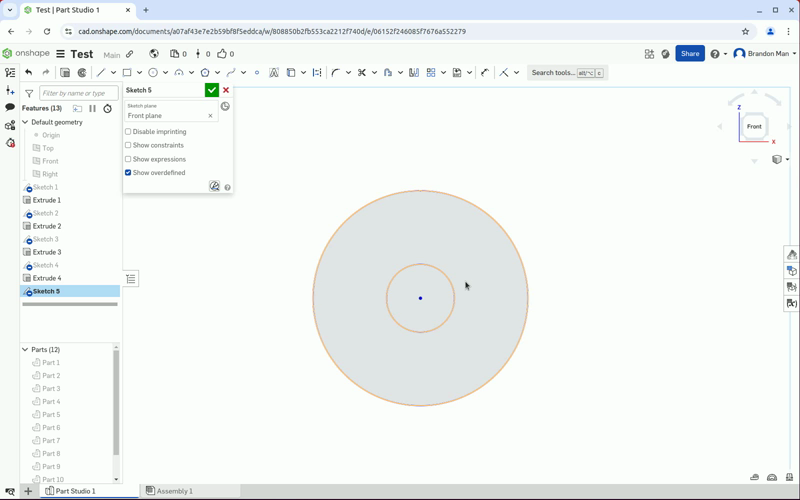
click(465, 281)
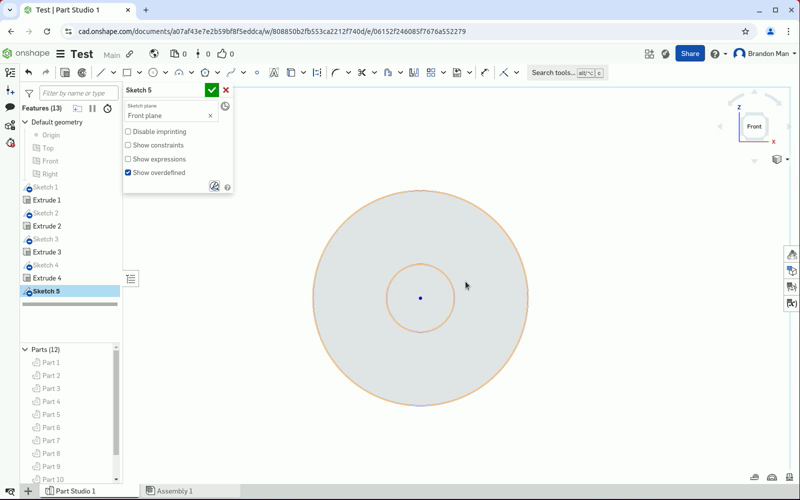
scroll(-6)
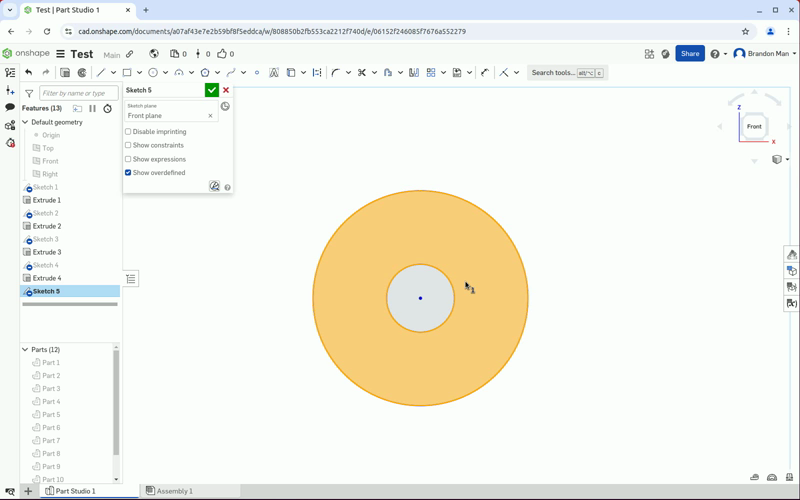
scroll(-6)
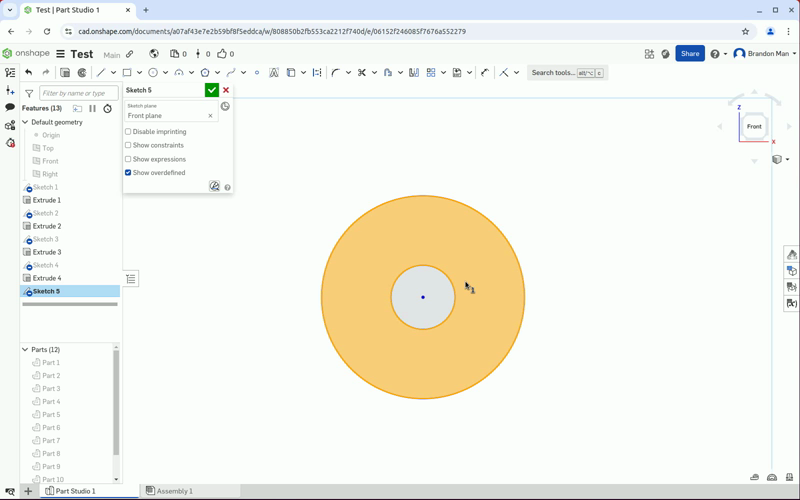
scroll(-6)
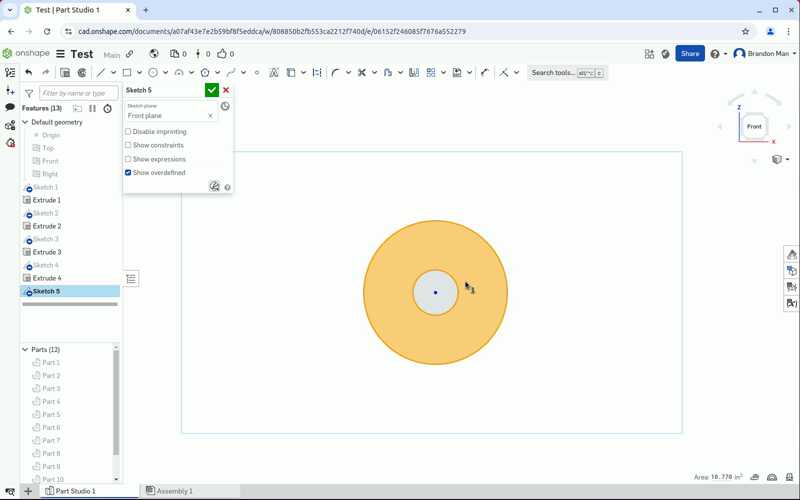
scroll(-6)
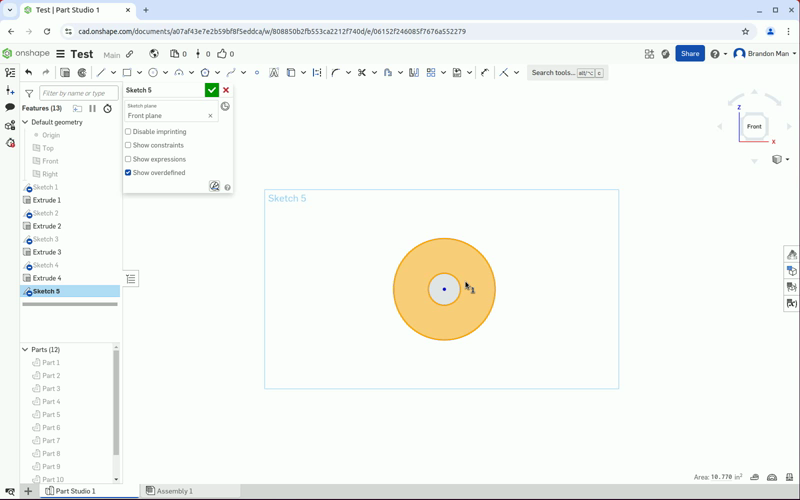
scroll(-6)
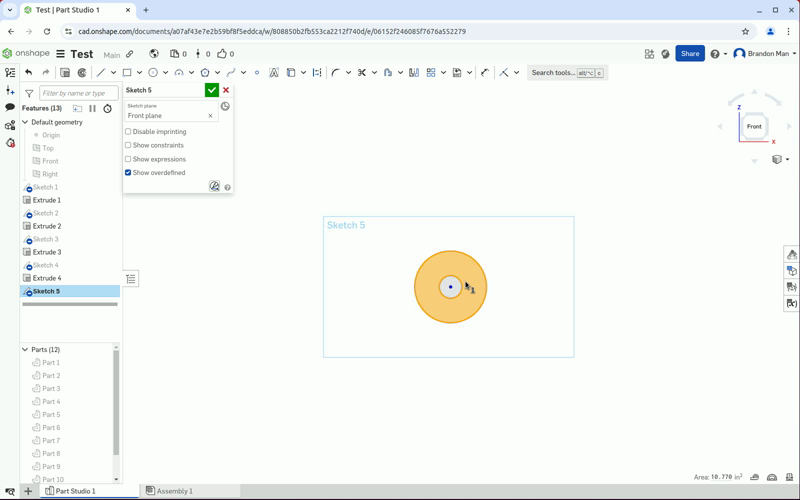
scroll(-6)
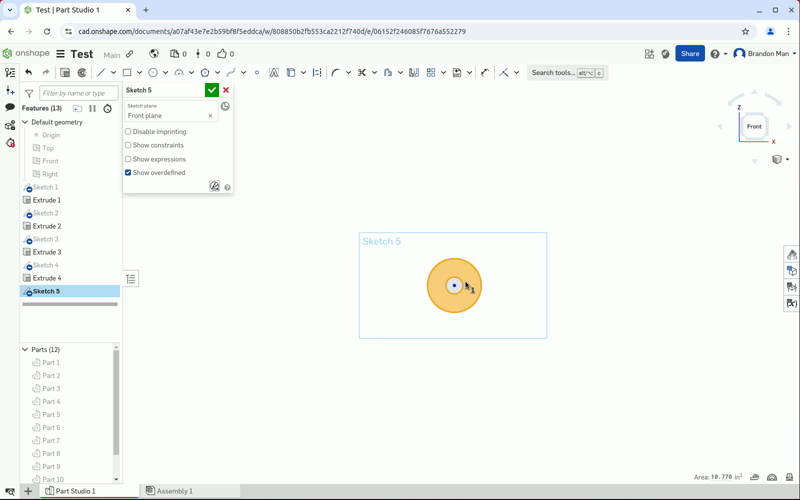
scroll(-6)
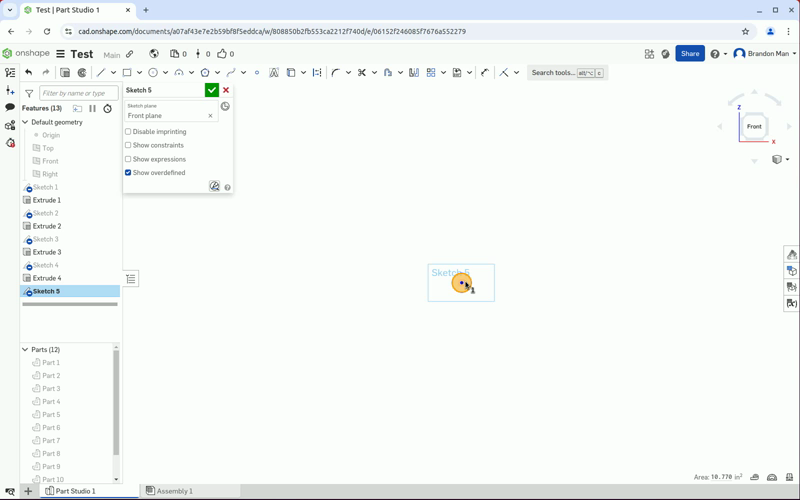
mouse_move(69, 352)
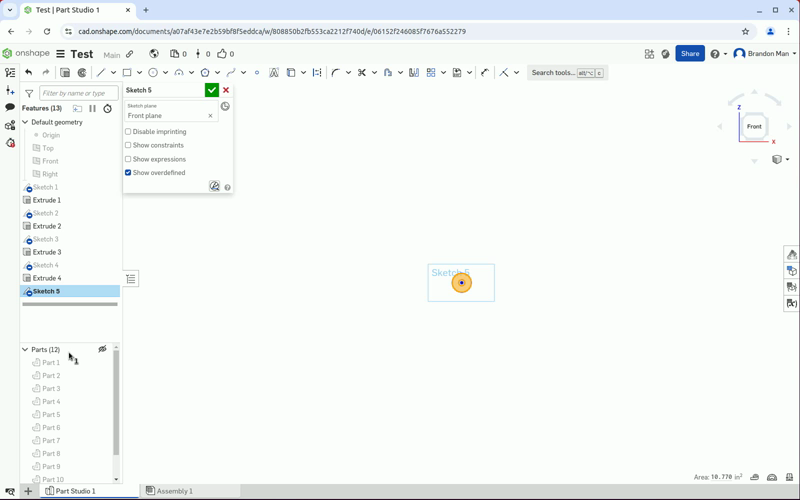
key(shift+y)
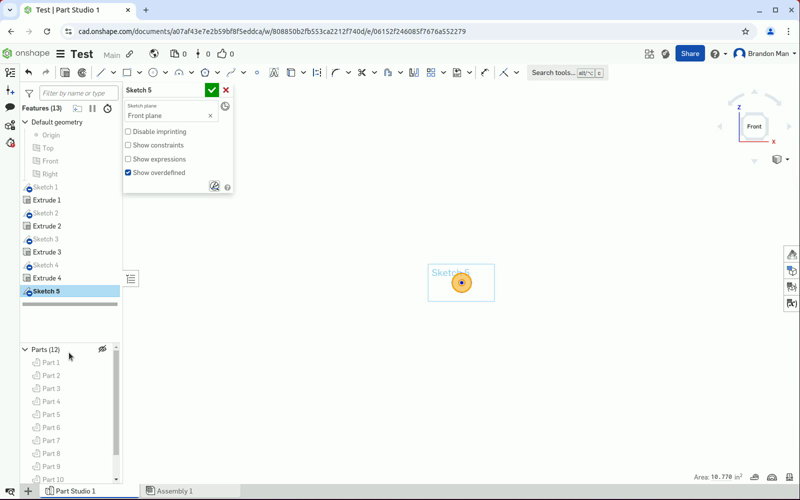
key(shift+e)
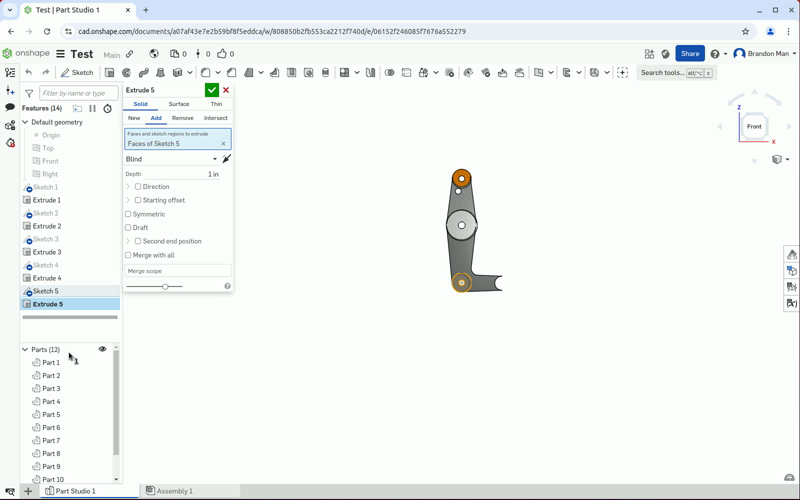
mouse_move(143, 106)
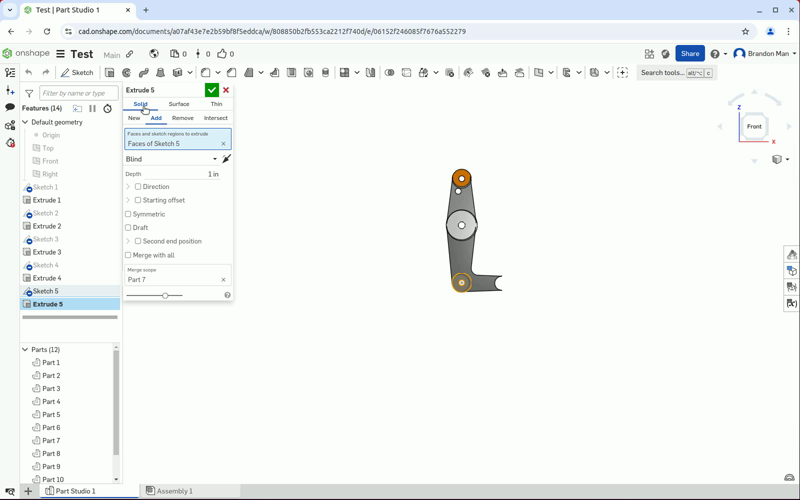
click(143, 106)
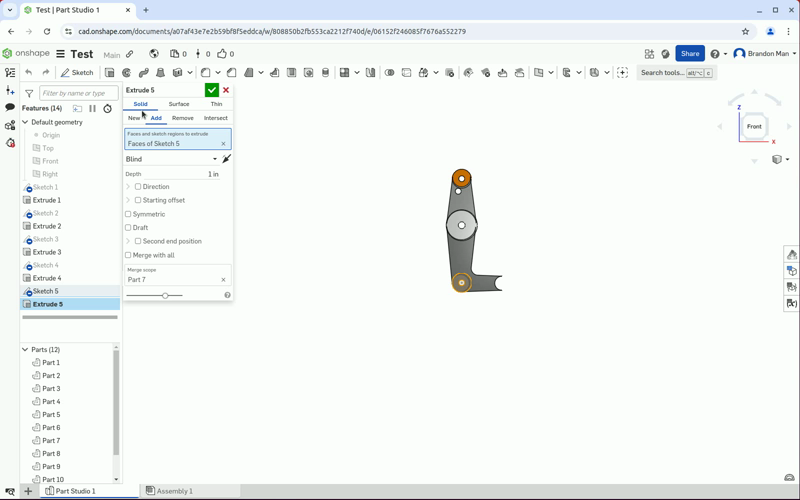
mouse_move(137, 120)
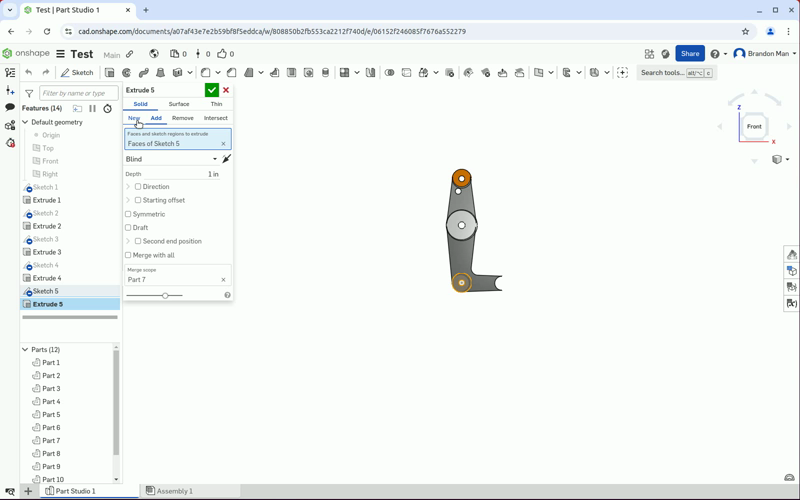
click(137, 120)
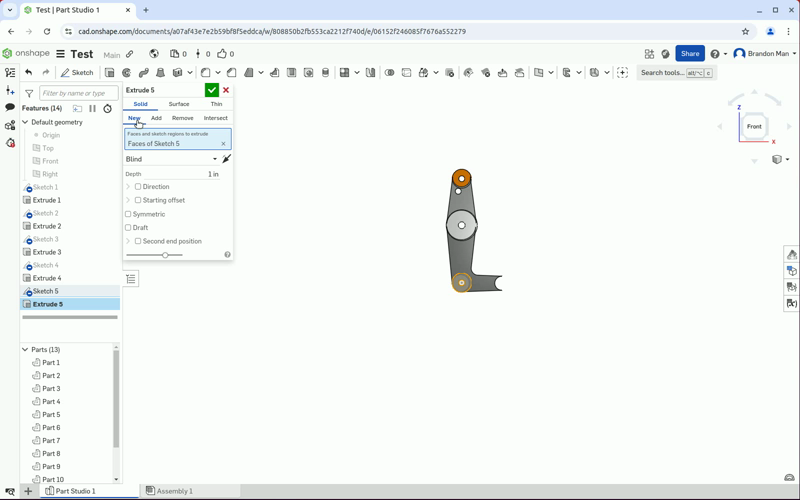
key(tab, 4)
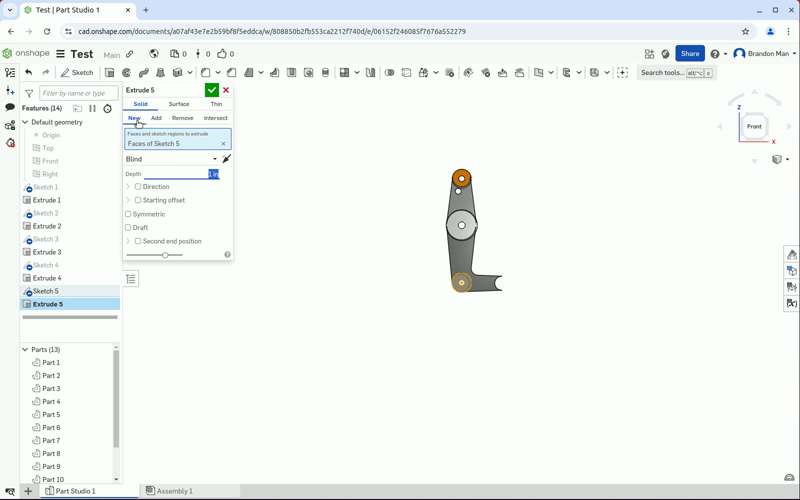
text(0.481)
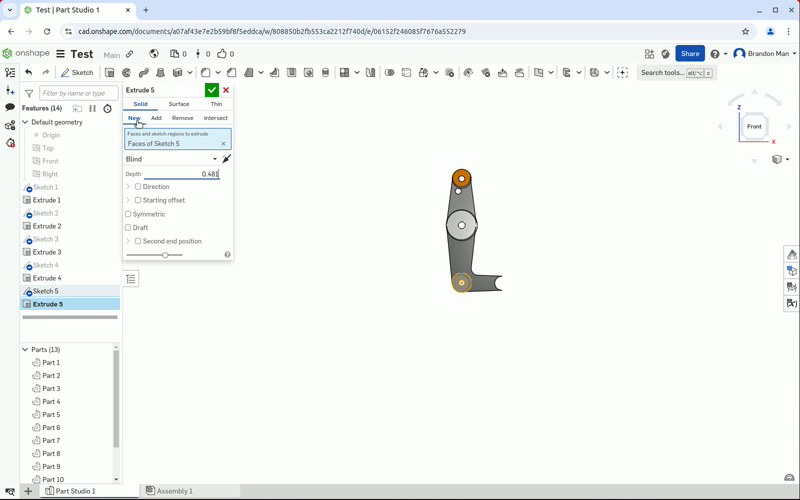
key(enter)
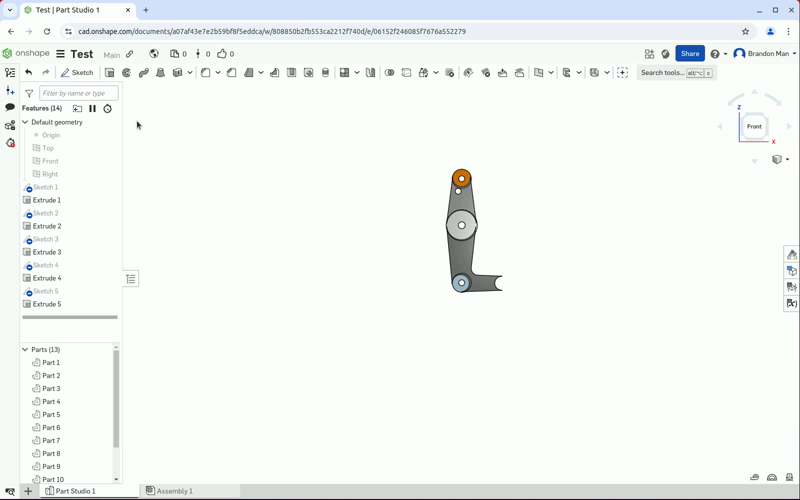
key(shift+h)
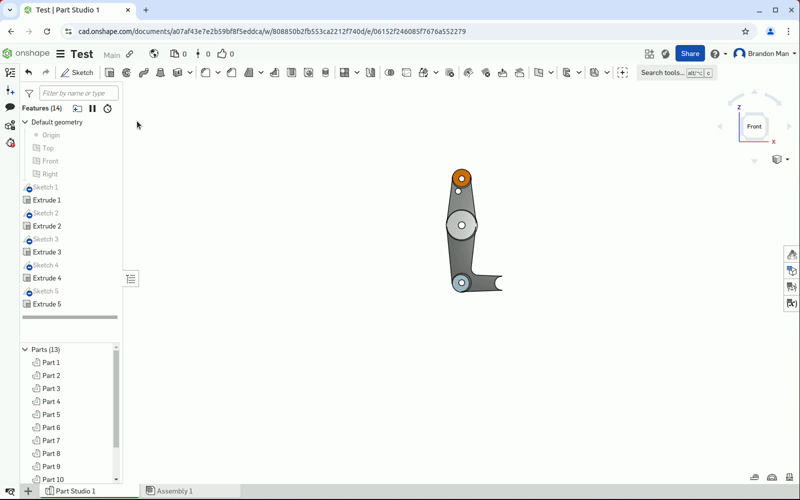
key(shift+h)
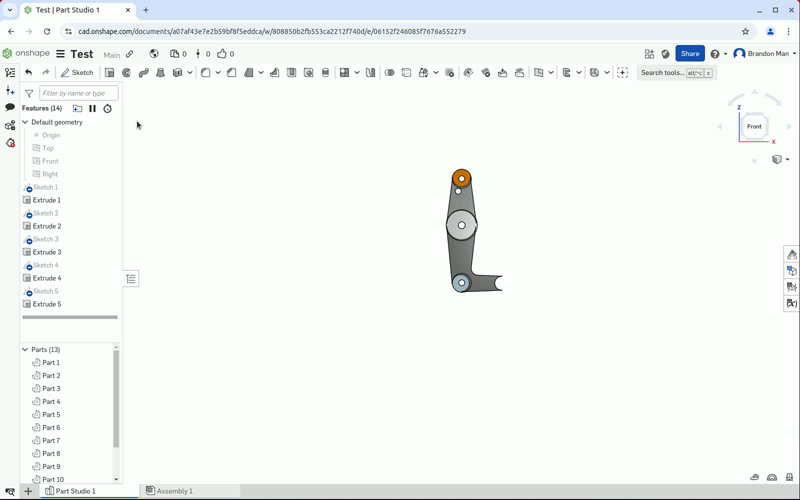
mouse_move(73, 189)
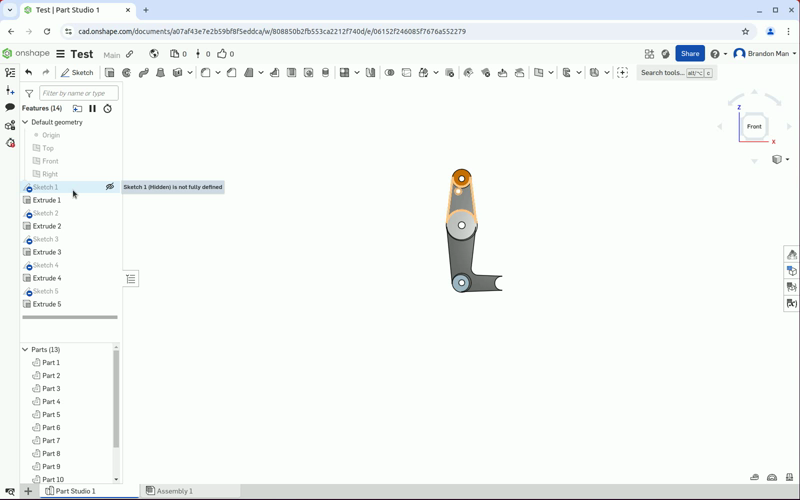
click(73, 189)
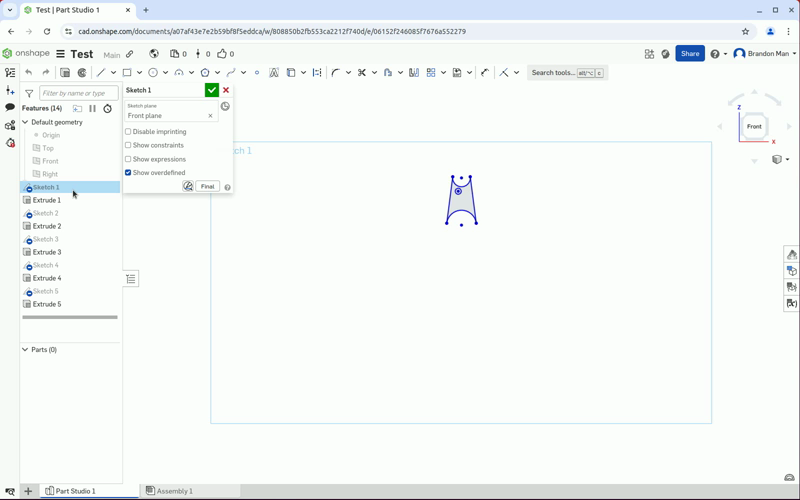
mouse_move(229, 92)
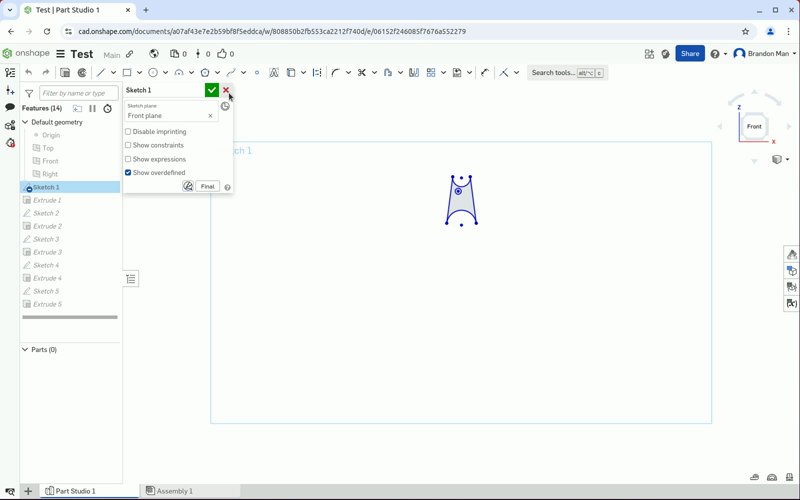
click(229, 92)
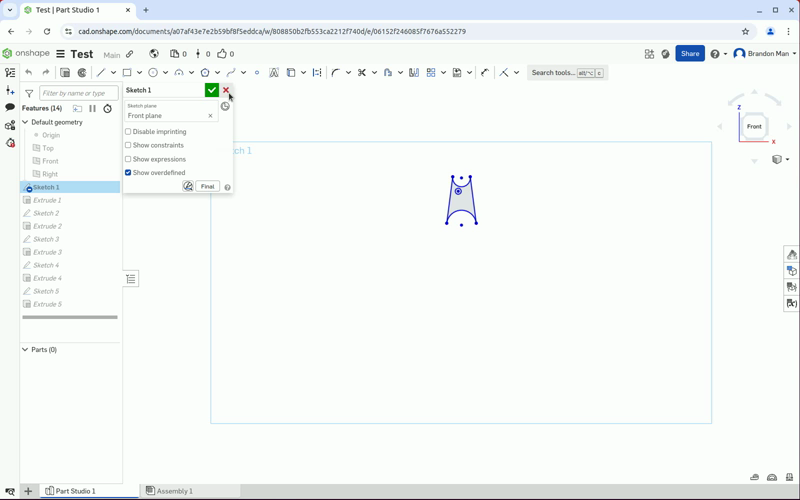
key(shift+s)
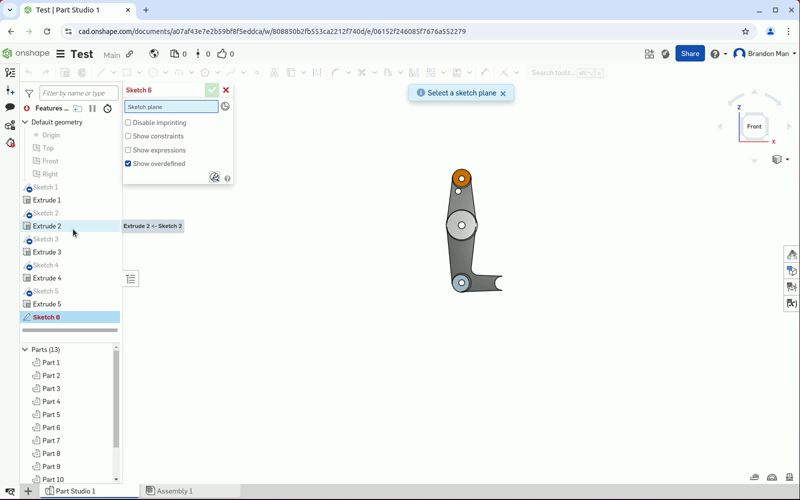
scroll(3)
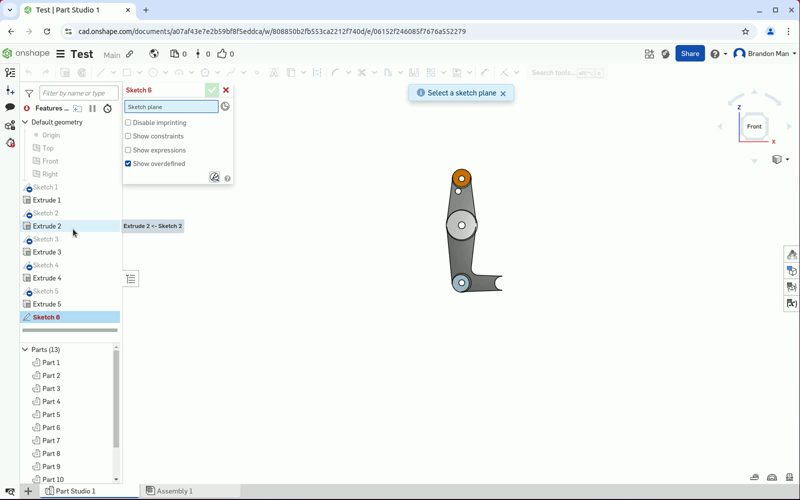
mouse_move(73, 163)
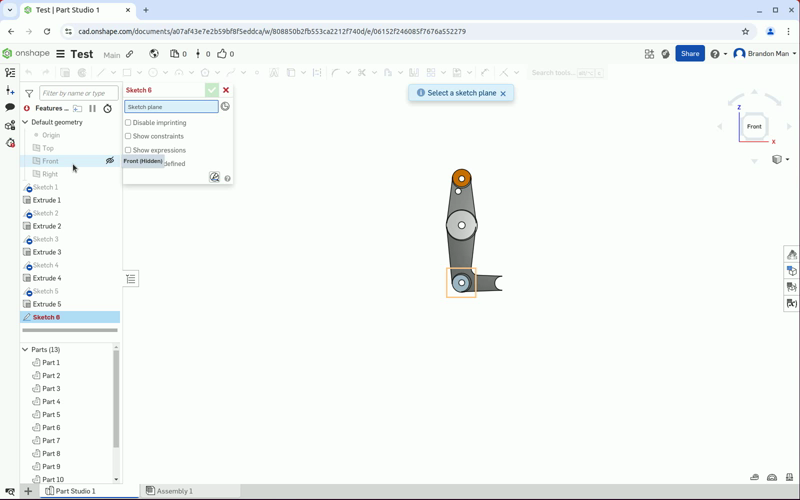
click(73, 163)
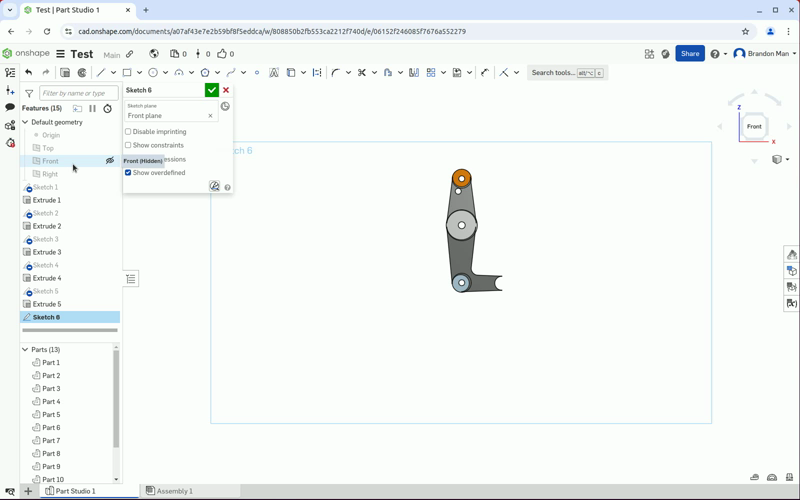
mouse_move(69, 352)
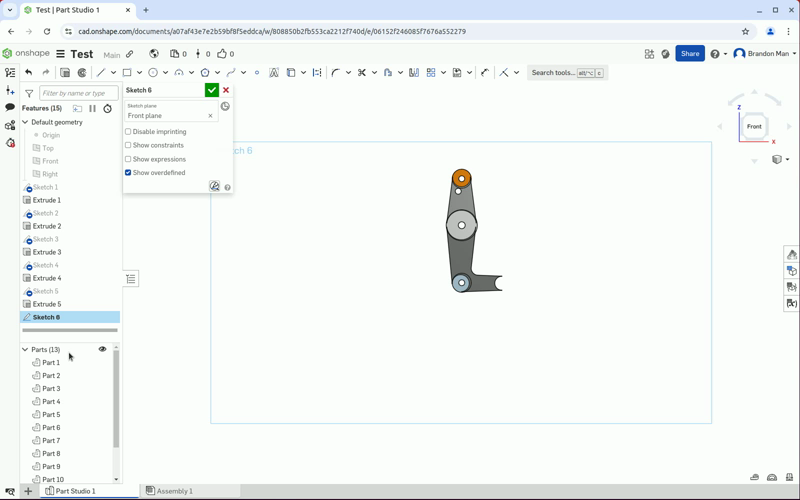
key(y)
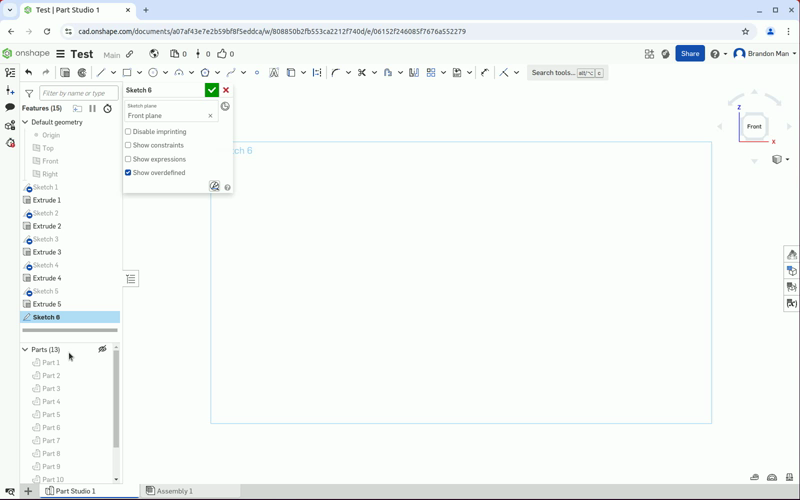
key(c)
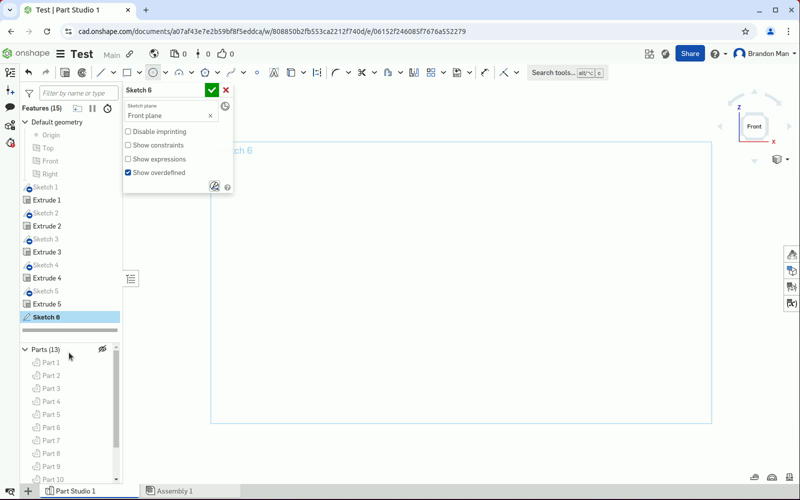
key_down(shift)
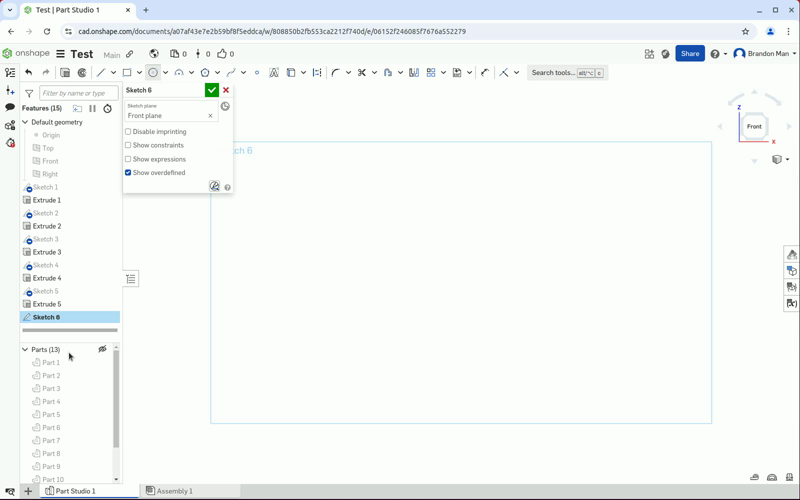
mouse_move(501, 282)
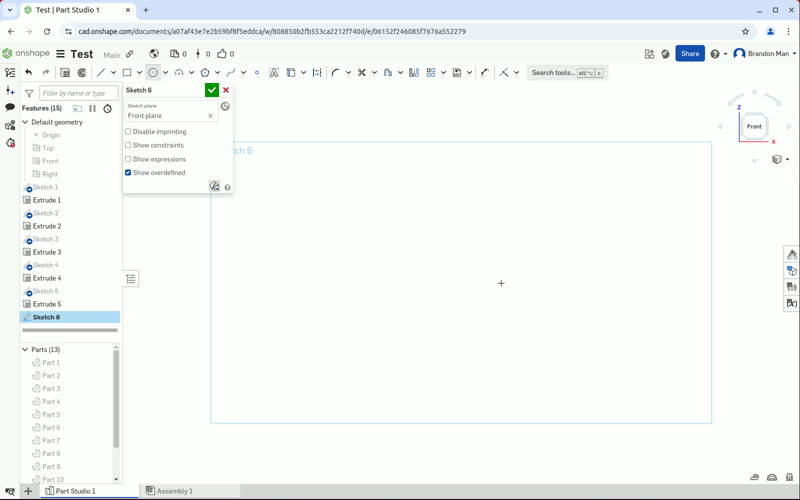
click(501, 282)
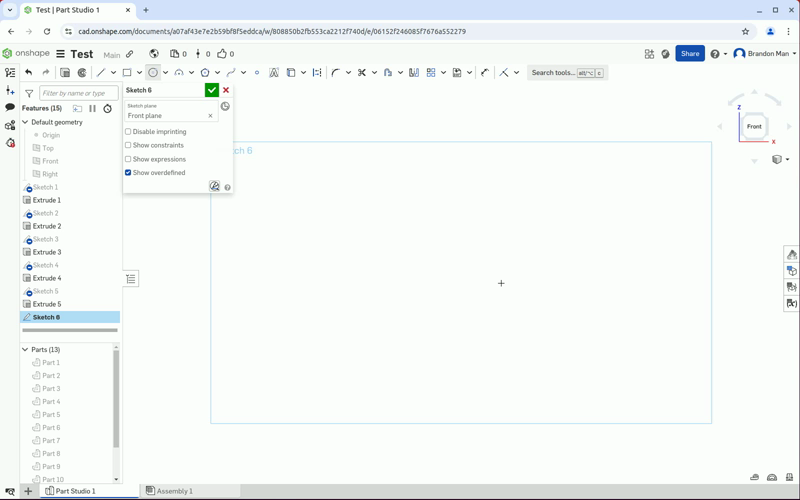
key_up(shift)
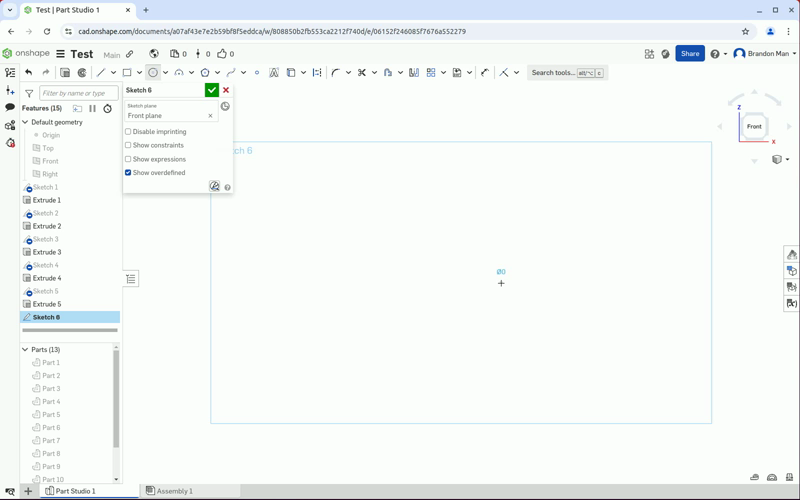
mouse_move(508, 282)
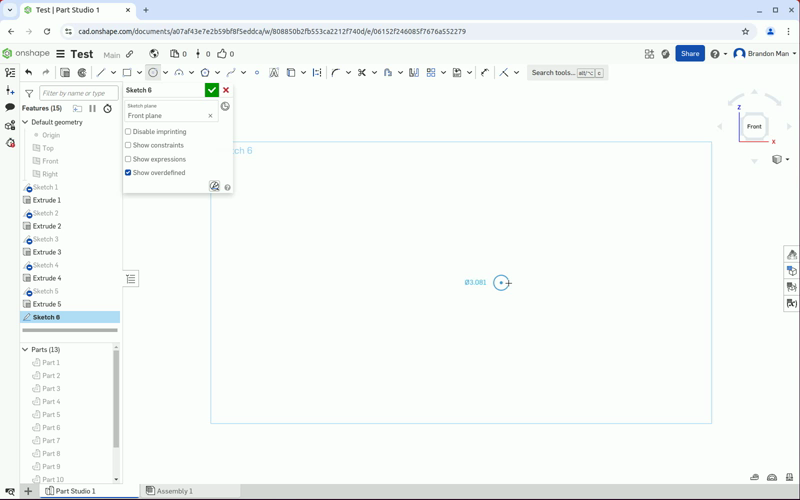
click(508, 282)
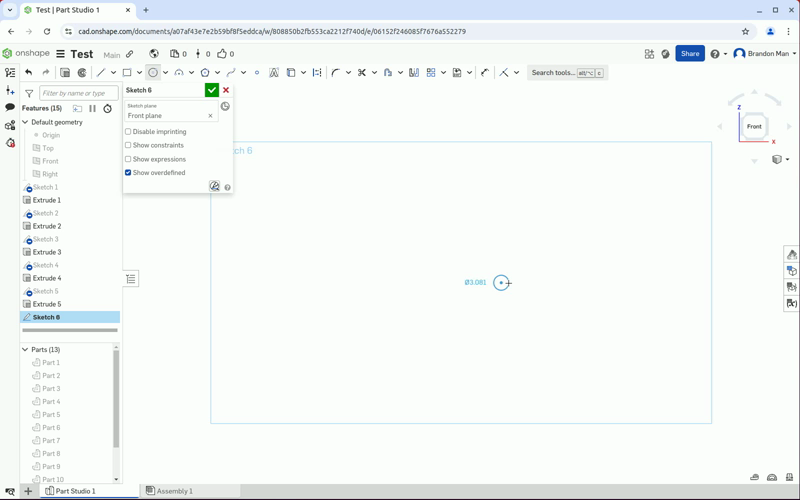
key(esc)
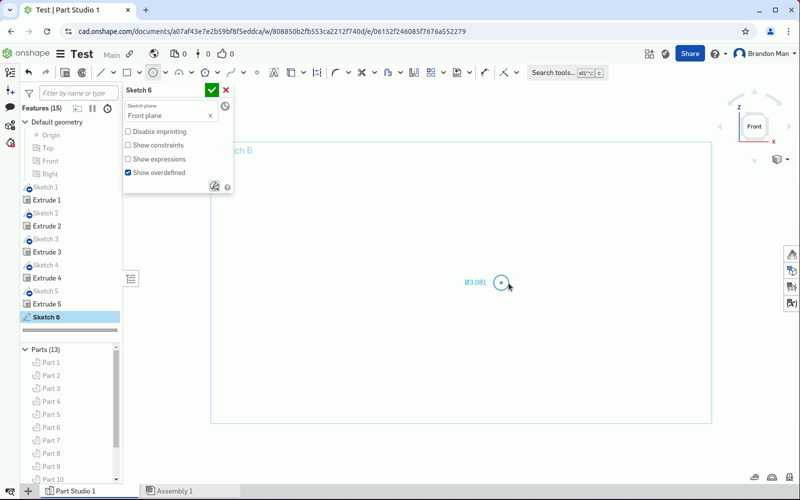
key(c)
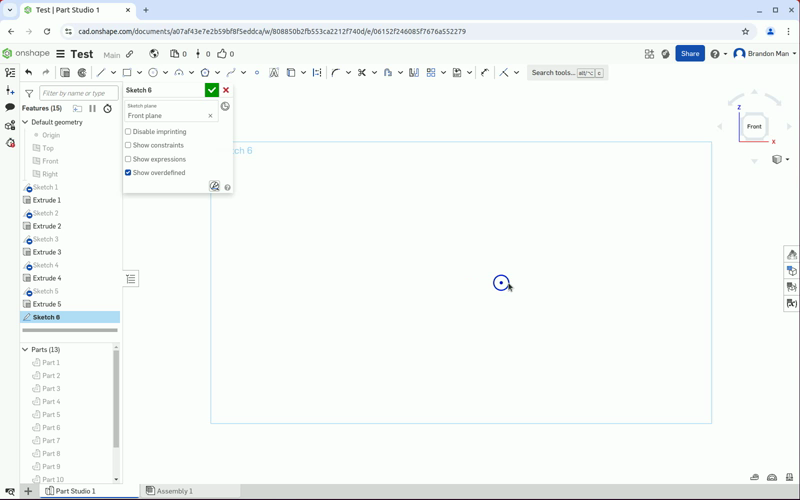
key_down(shift)
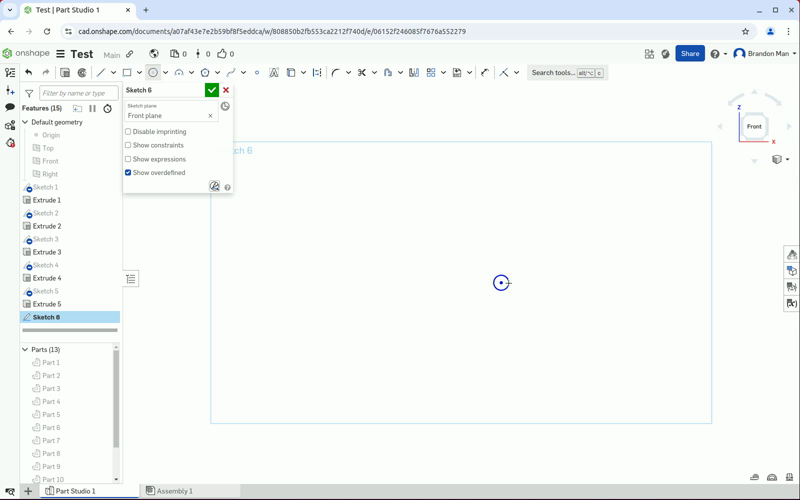
mouse_move(501, 282)
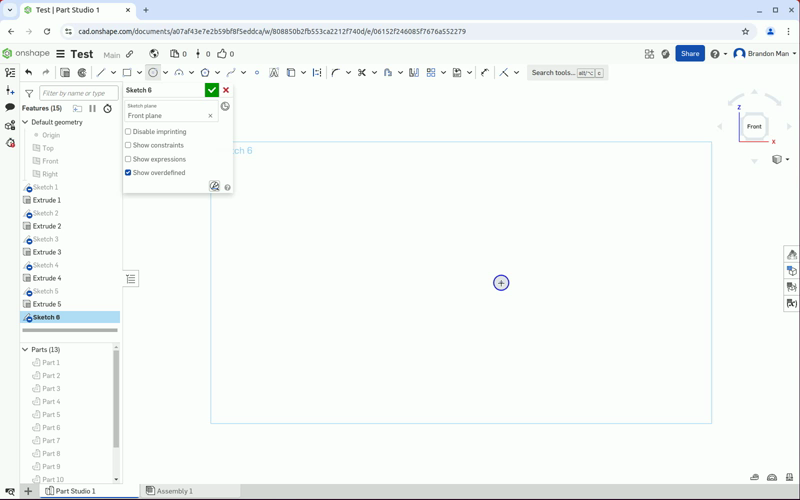
click(501, 282)
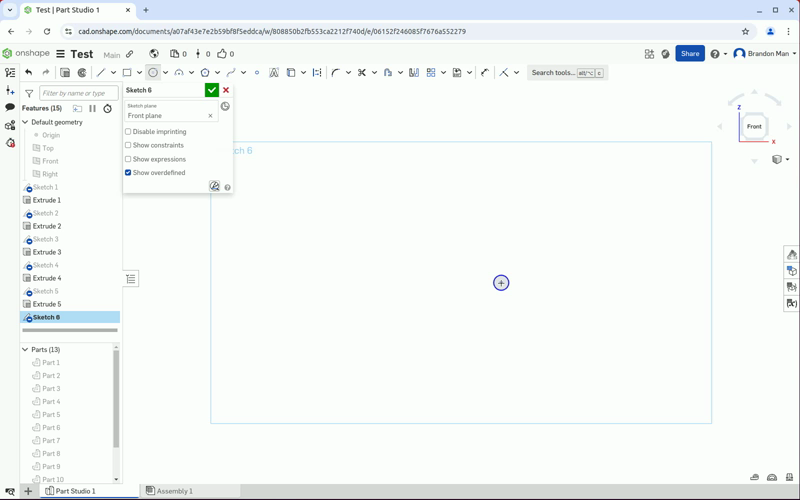
key_up(shift)
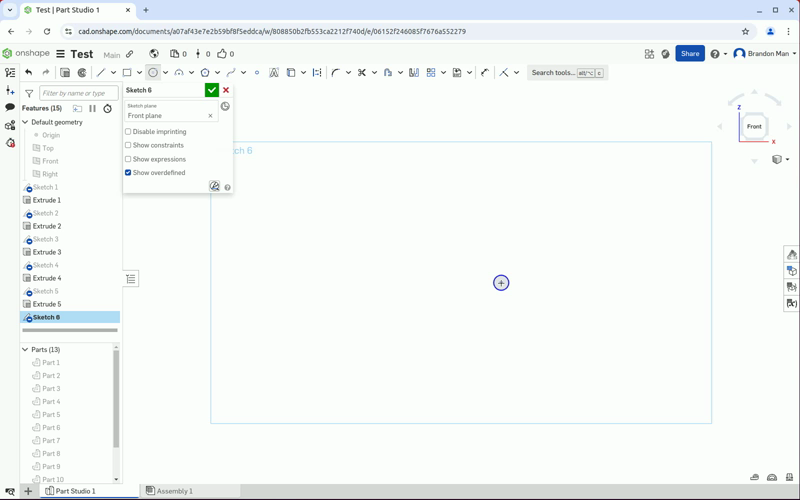
mouse_move(504, 282)
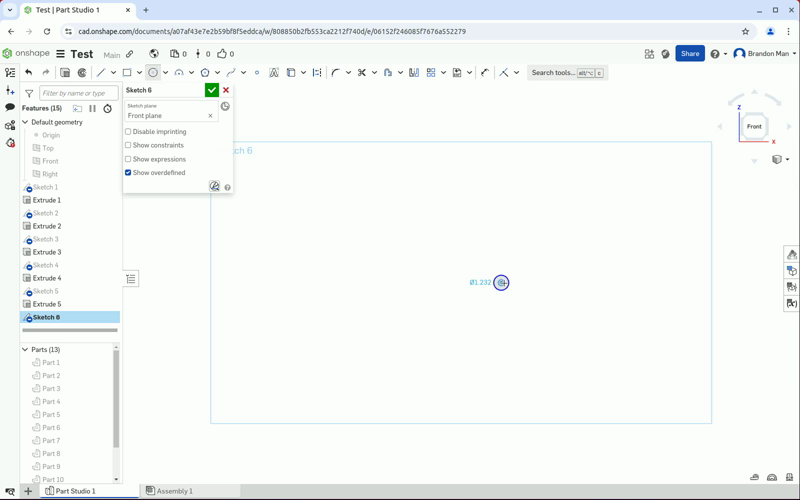
scroll(6)
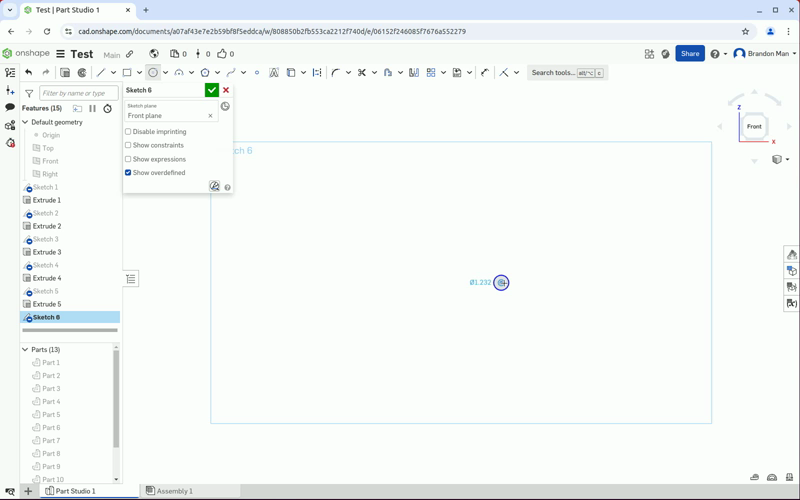
scroll(6)
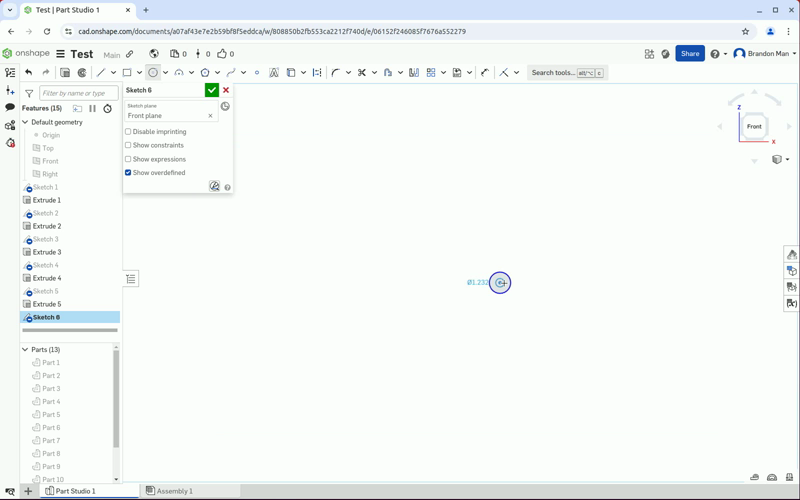
scroll(6)
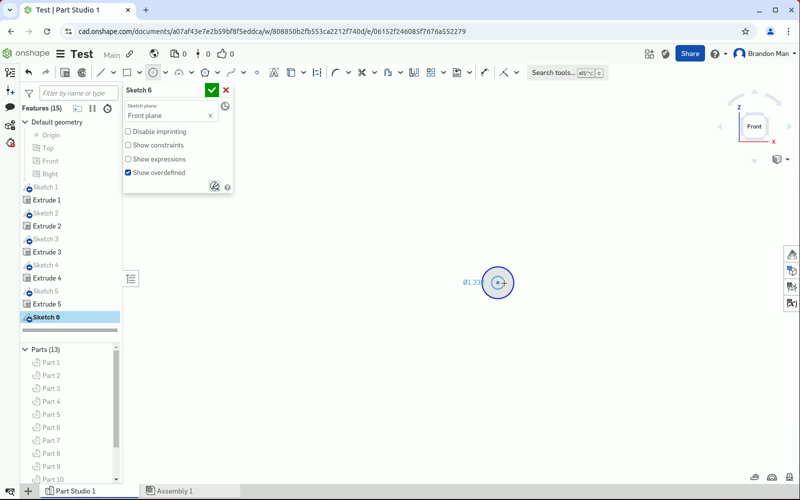
scroll(6)
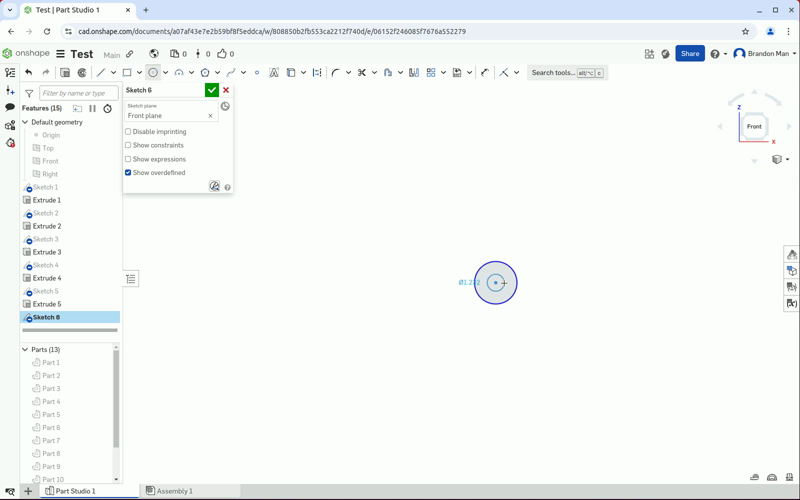
scroll(6)
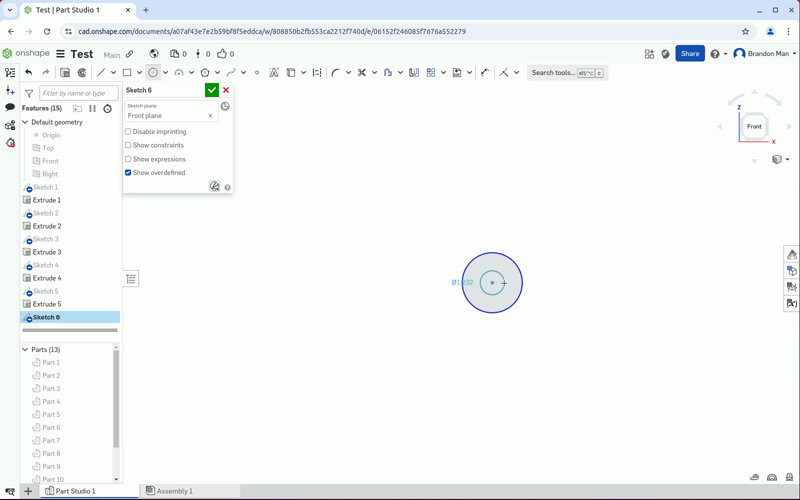
scroll(6)
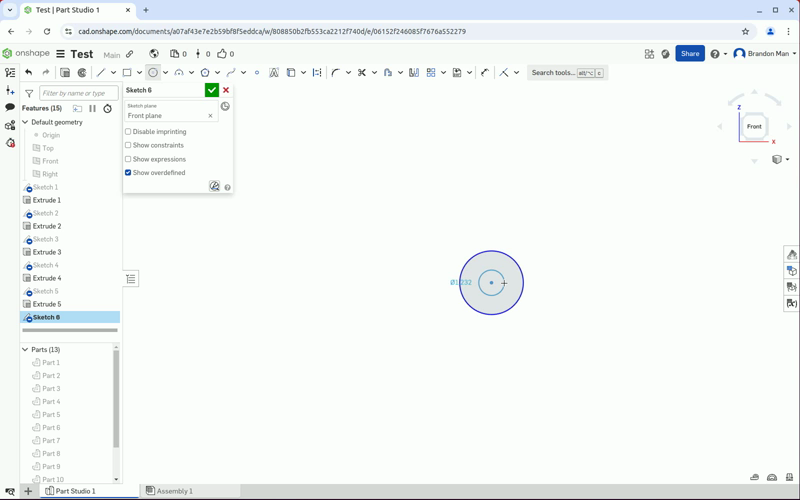
scroll(6)
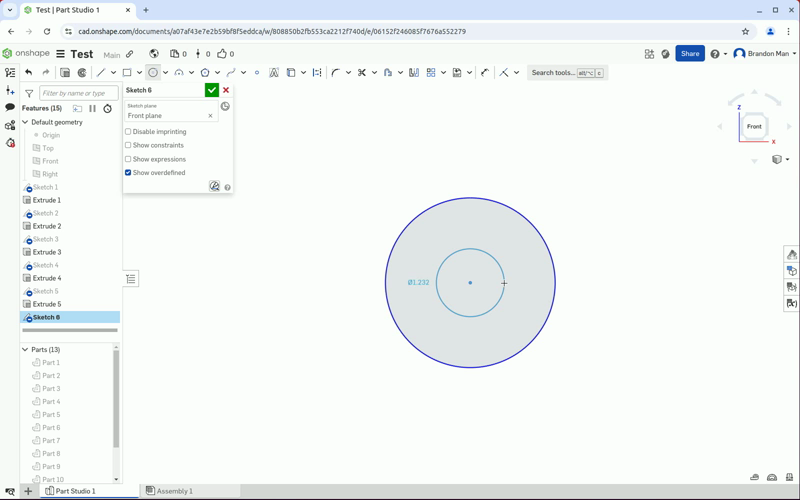
click(504, 282)
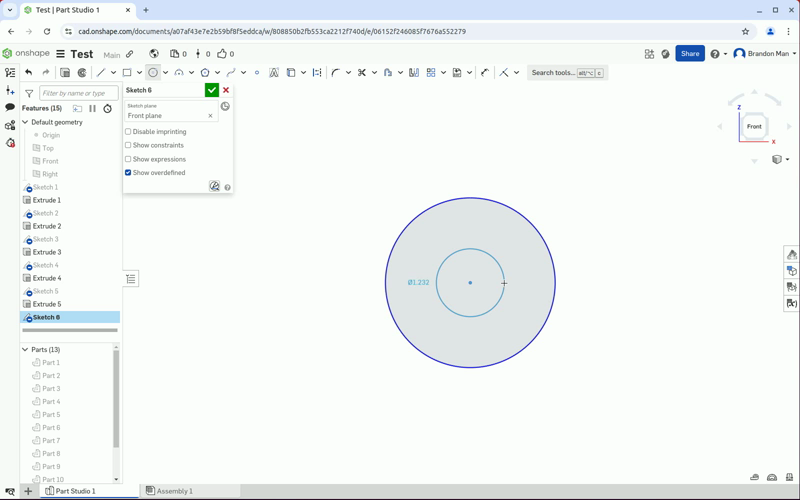
scroll(-6)
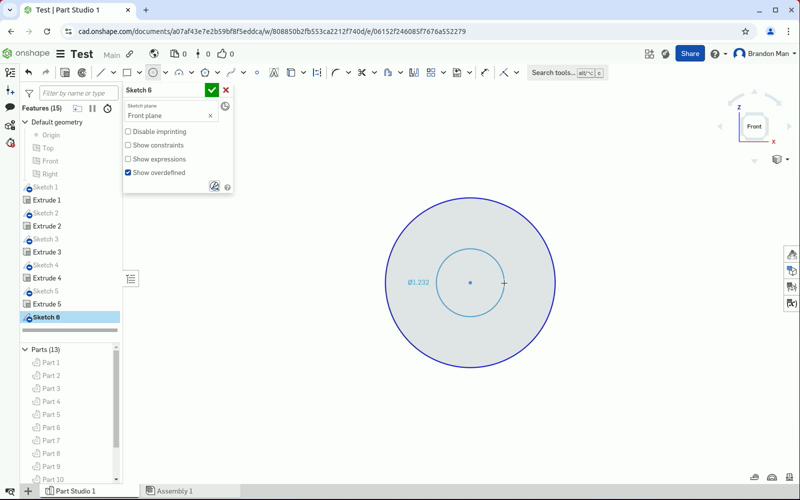
scroll(-6)
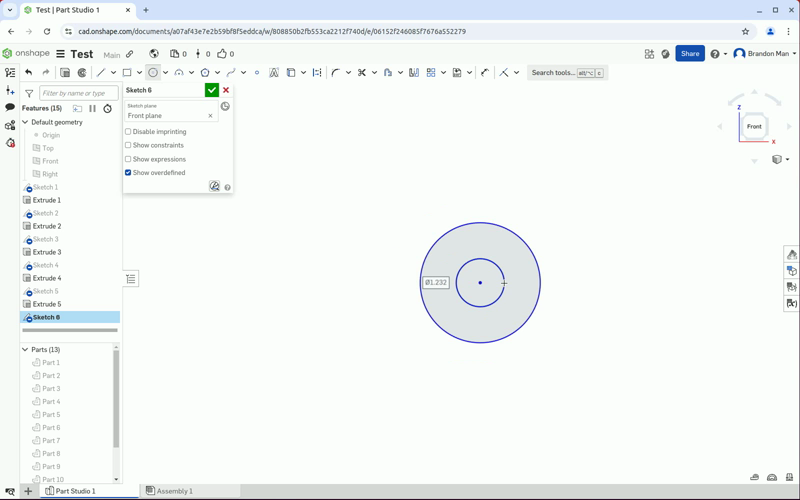
scroll(-6)
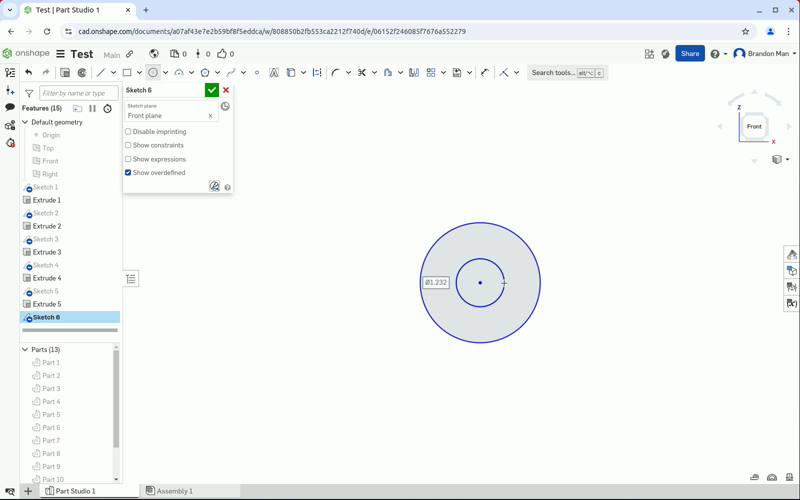
scroll(-6)
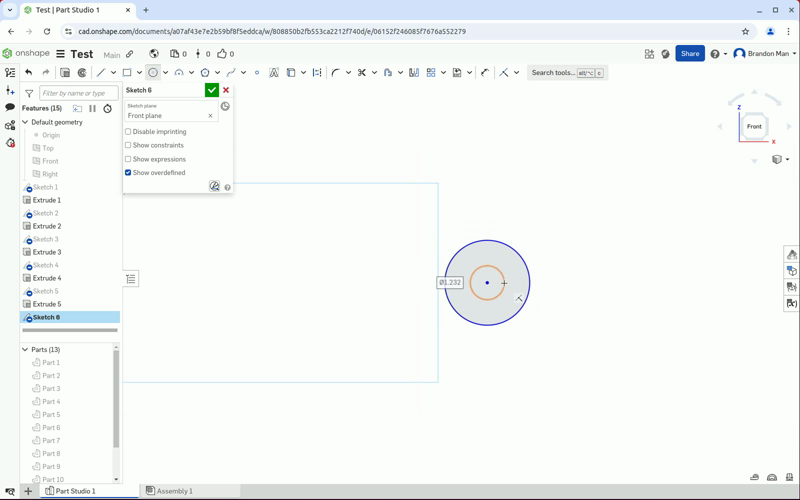
scroll(-6)
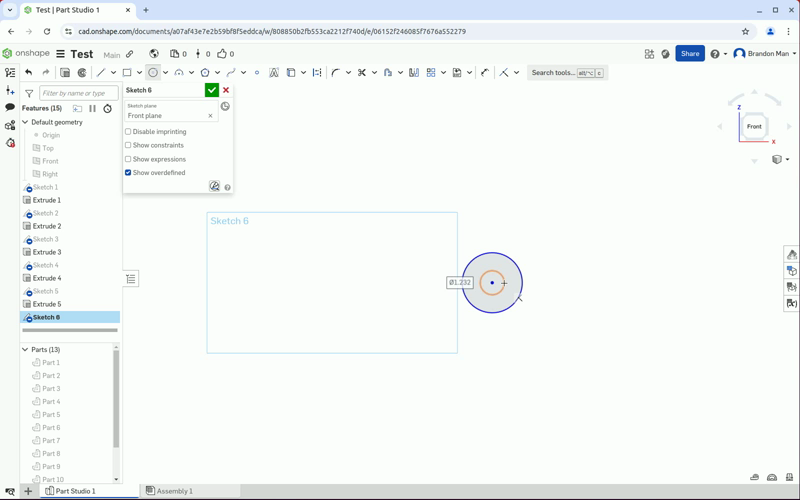
scroll(-6)
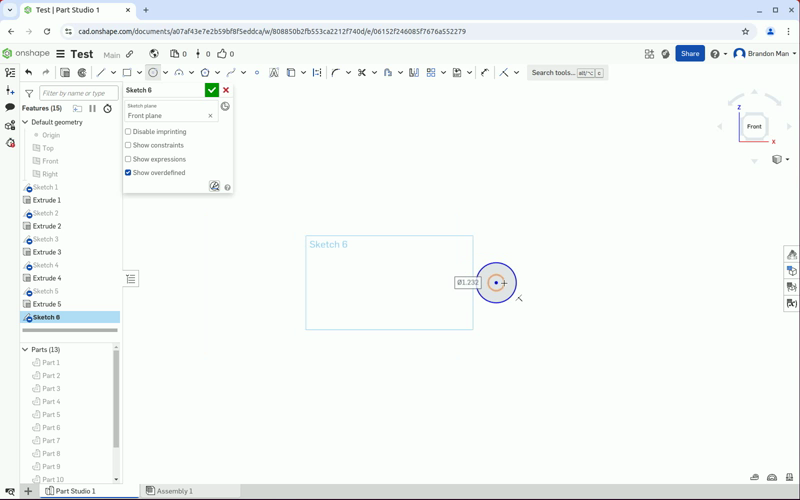
scroll(-6)
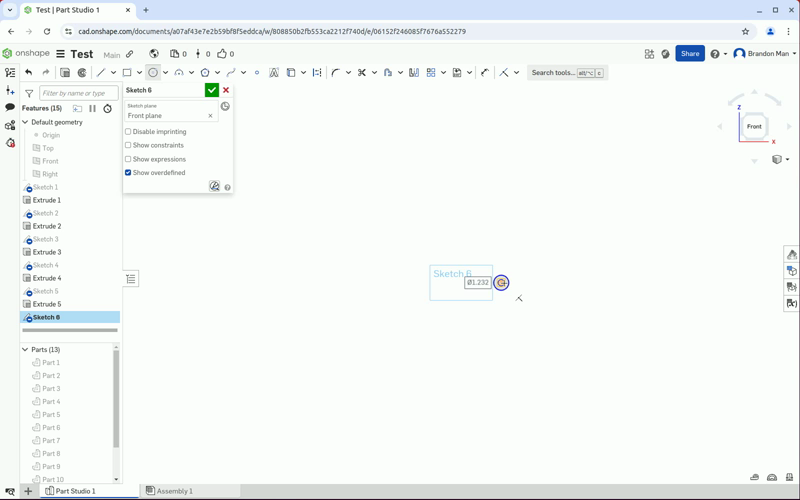
key(esc)
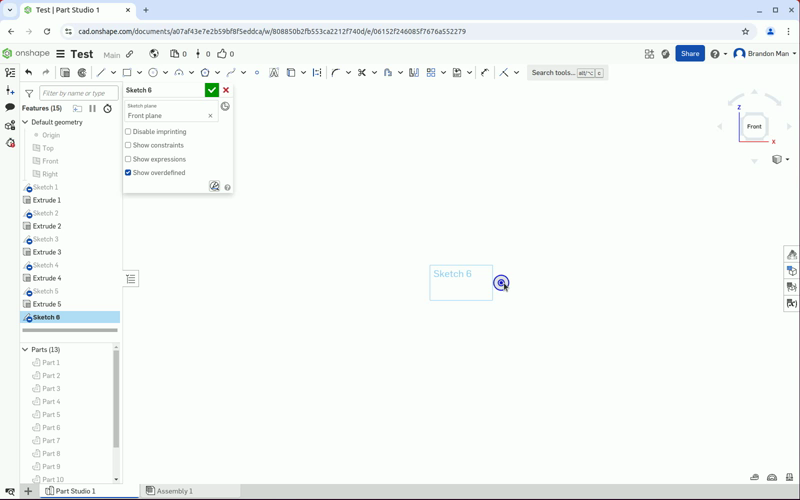
mouse_move(500, 288)
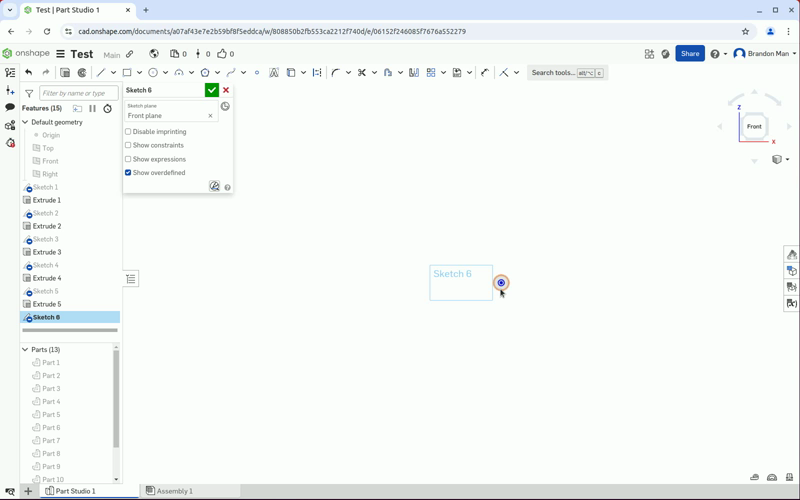
scroll(6)
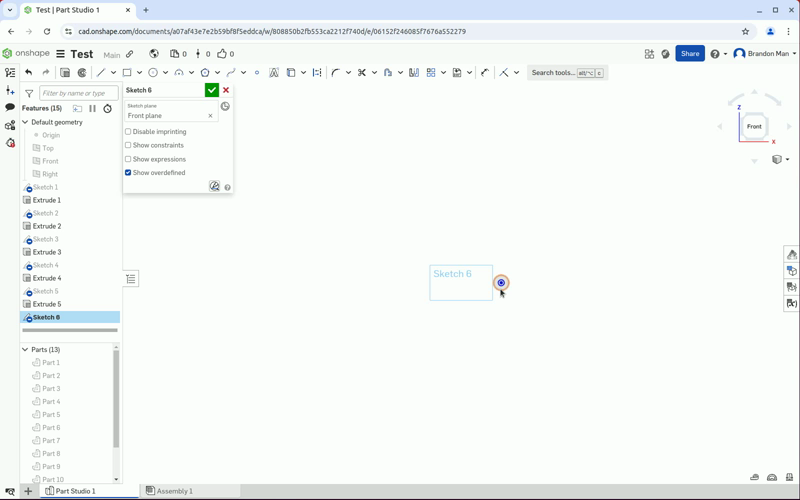
scroll(6)
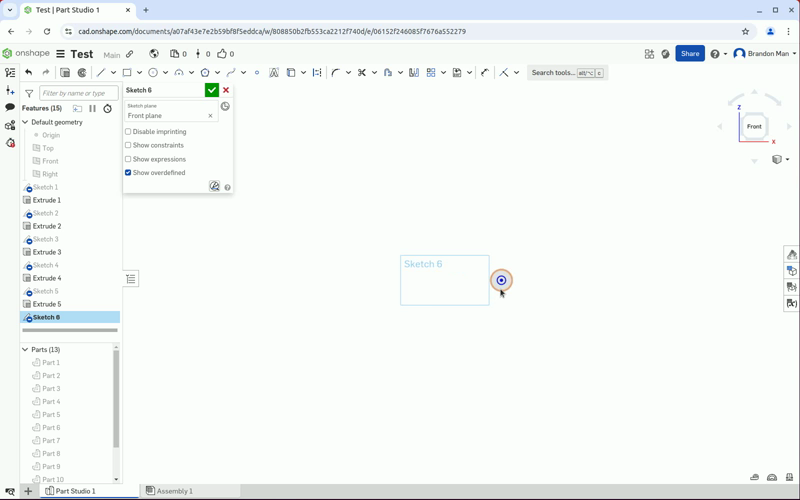
scroll(6)
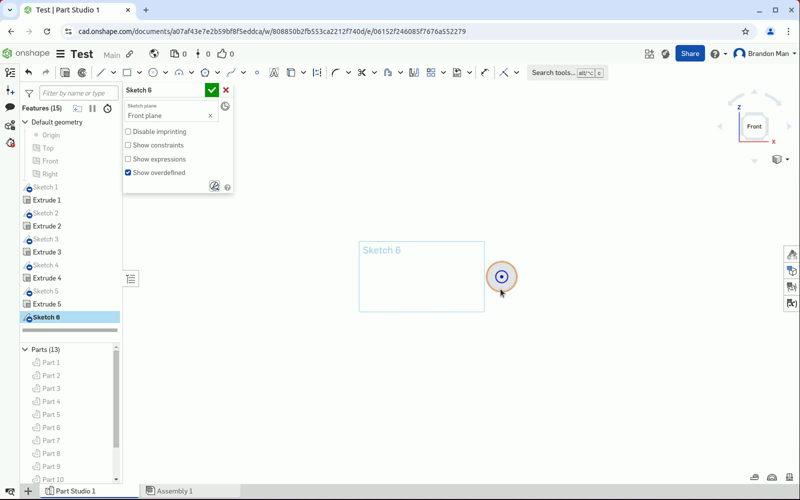
scroll(6)
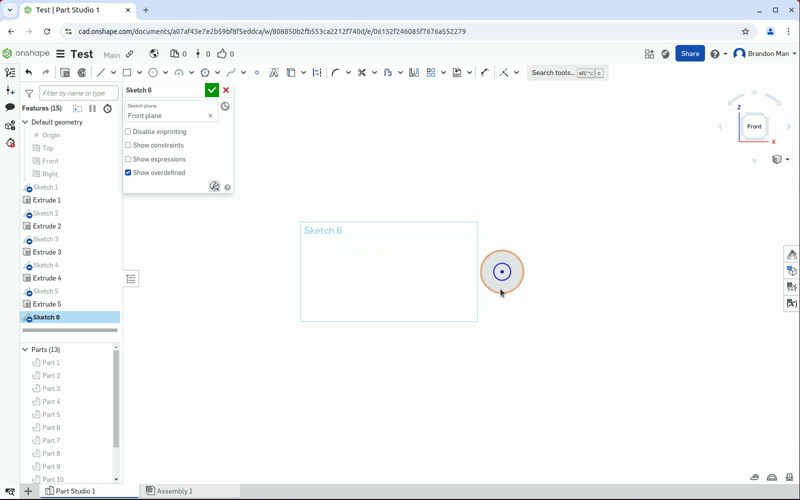
scroll(6)
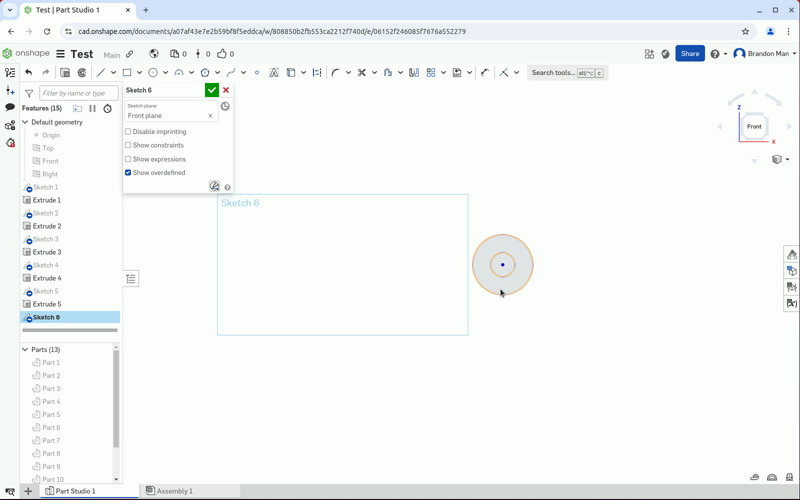
scroll(6)
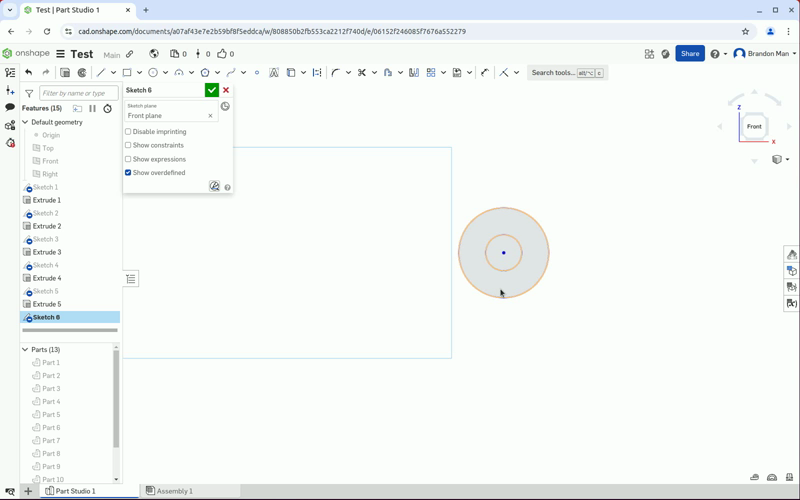
scroll(6)
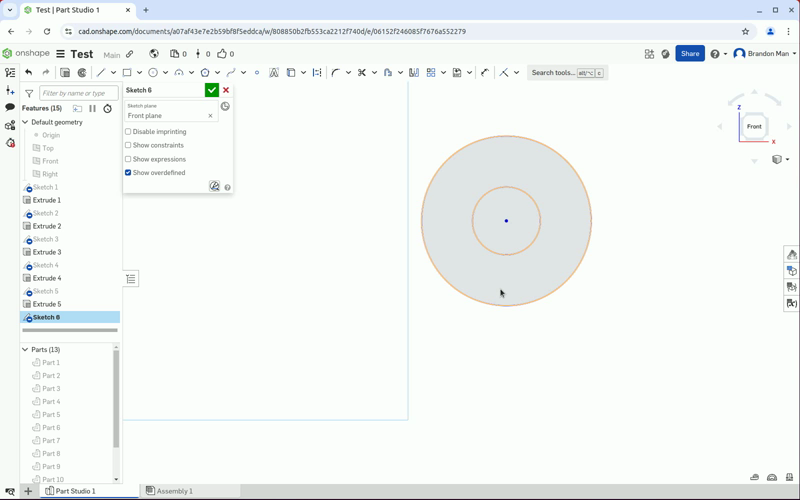
click(500, 288)
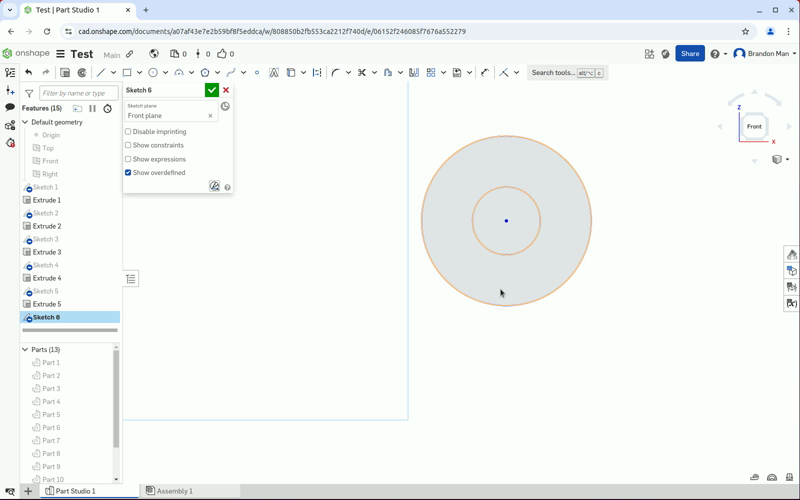
scroll(-6)
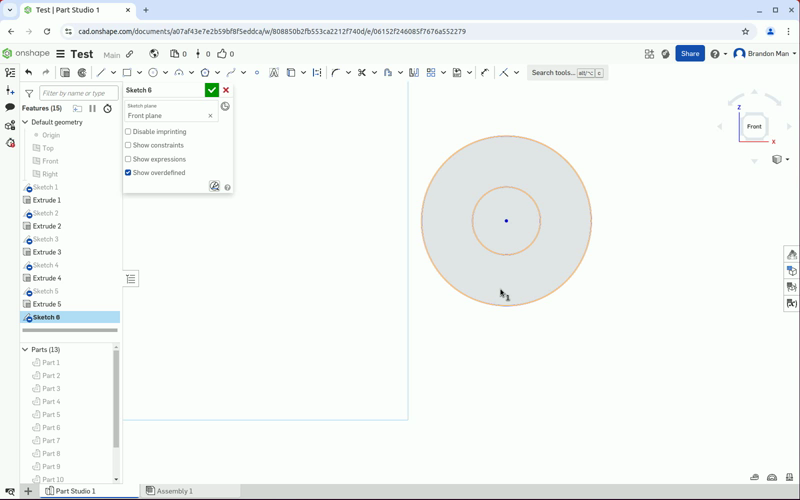
scroll(-6)
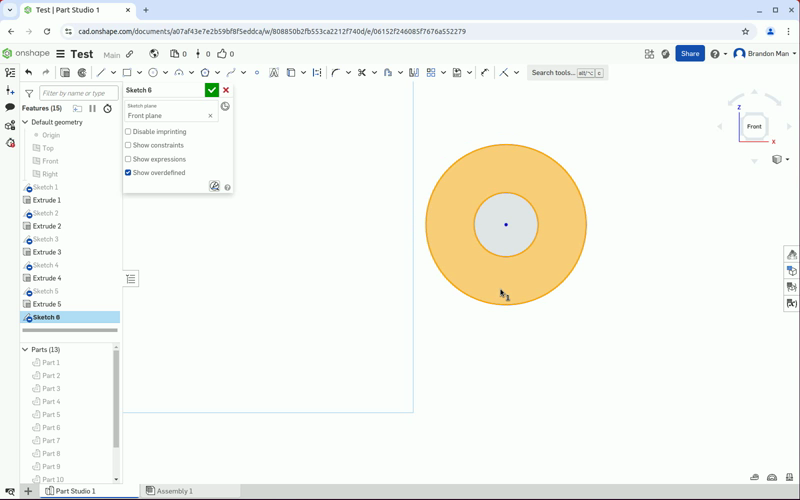
scroll(-6)
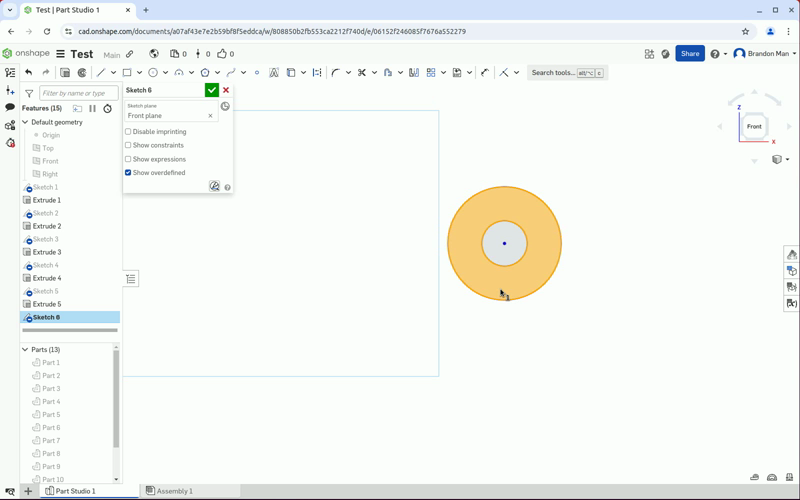
scroll(-6)
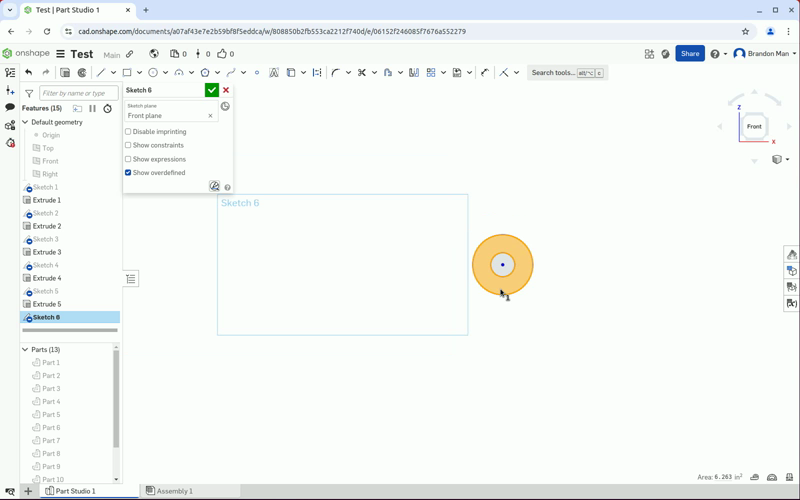
scroll(-6)
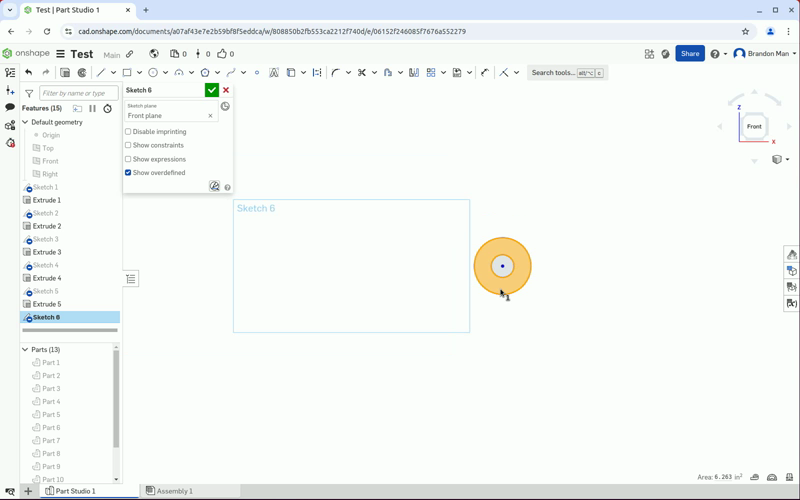
scroll(-6)
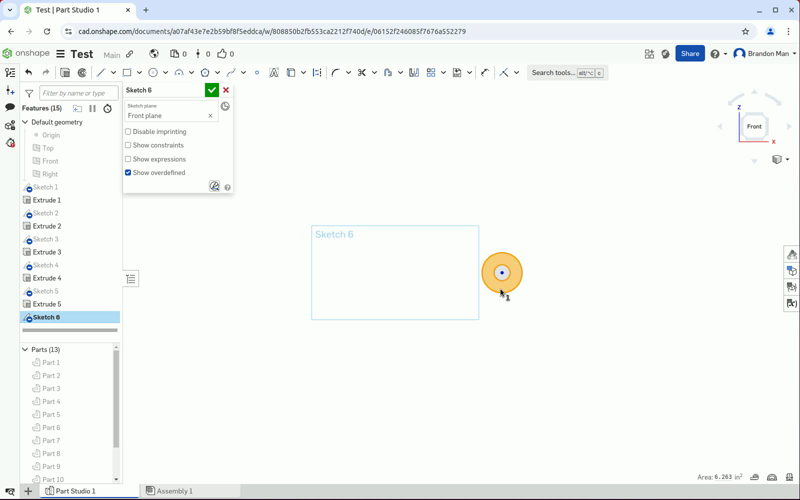
scroll(-6)
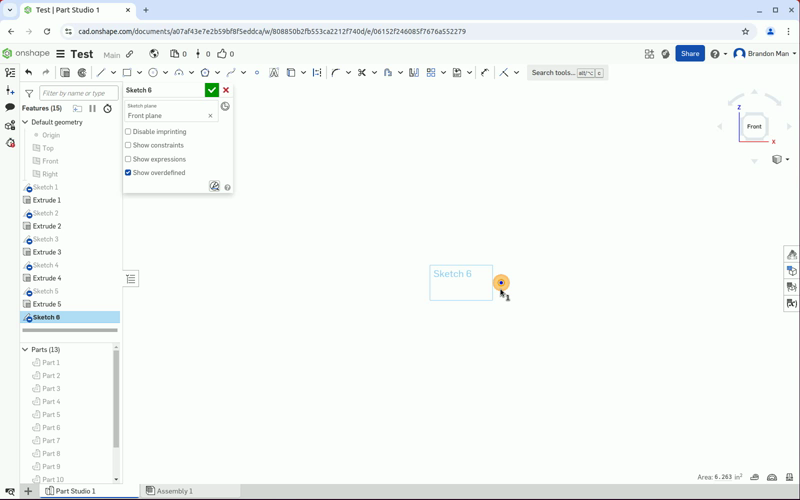
mouse_move(69, 352)
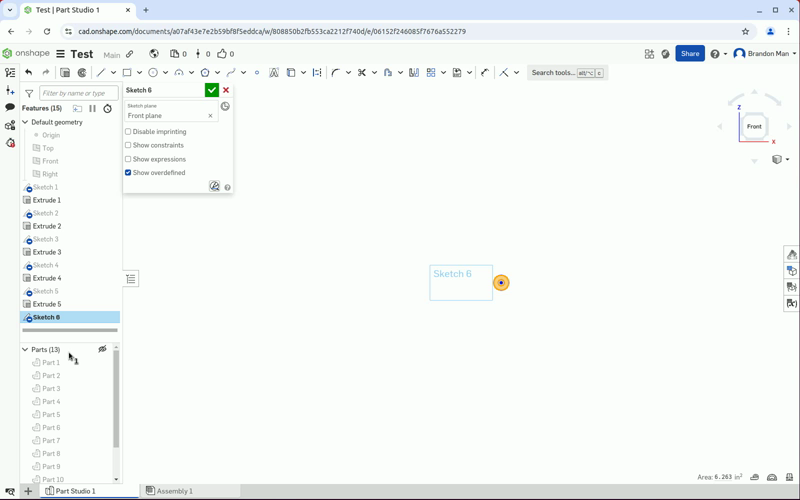
key(shift+y)
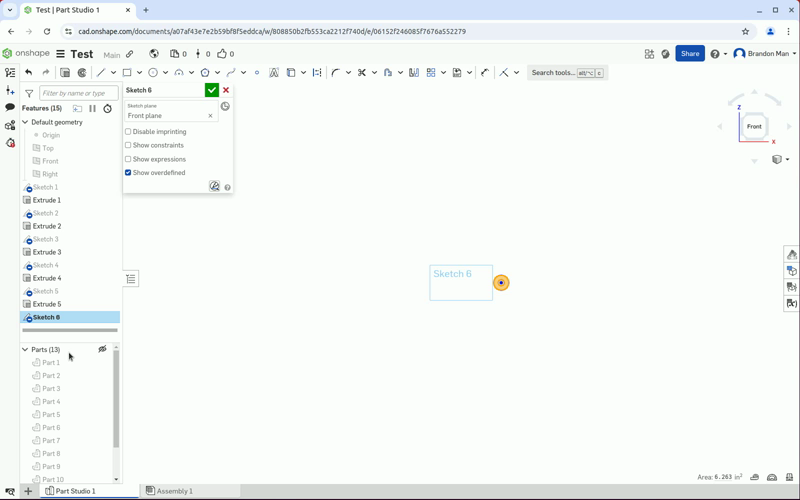
key(shift+e)
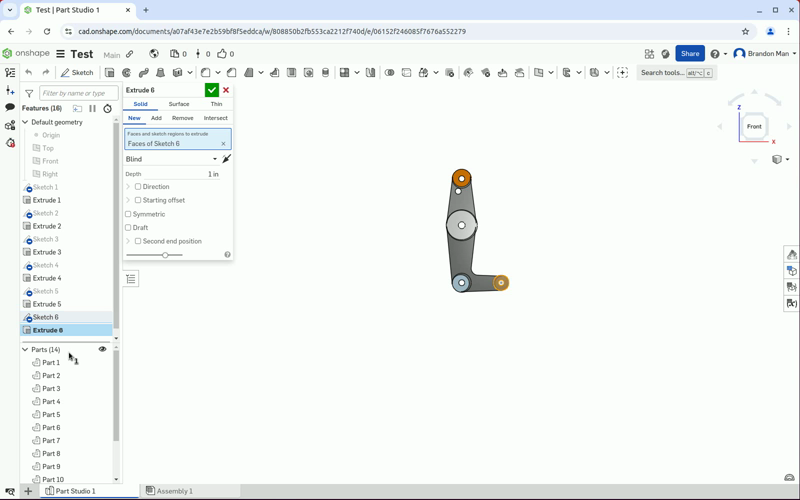
mouse_move(143, 106)
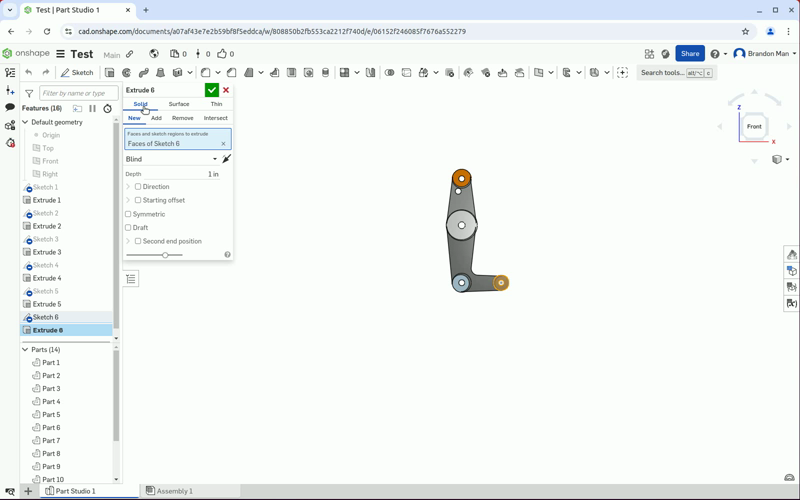
click(143, 106)
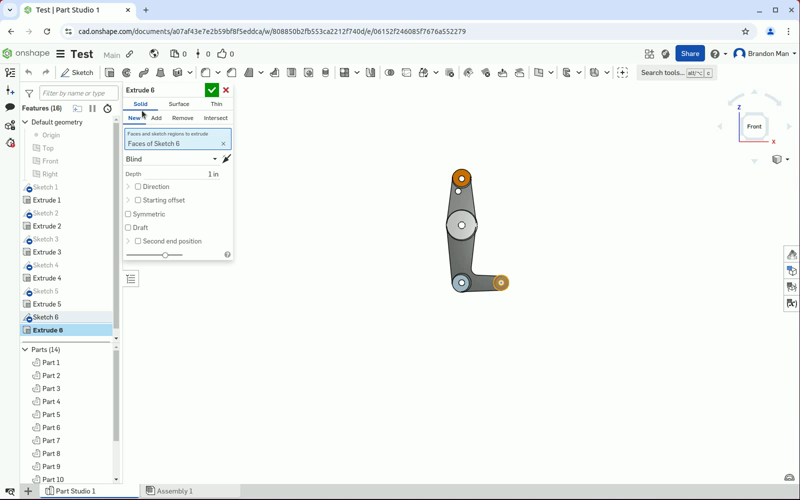
mouse_move(137, 120)
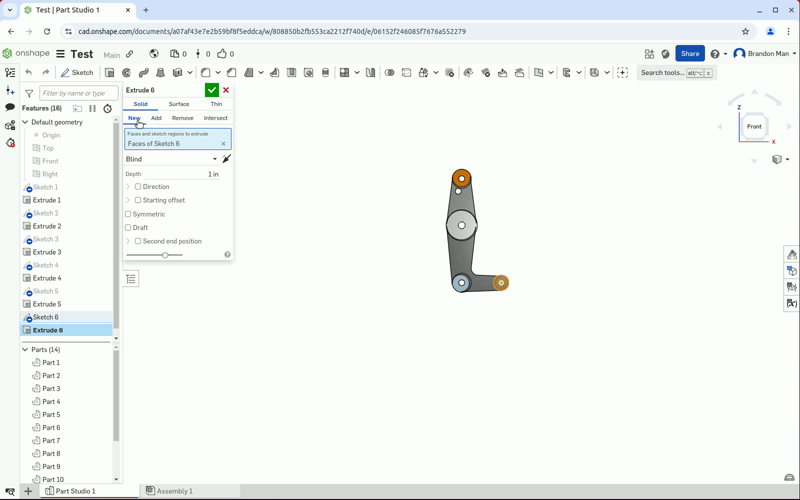
click(137, 120)
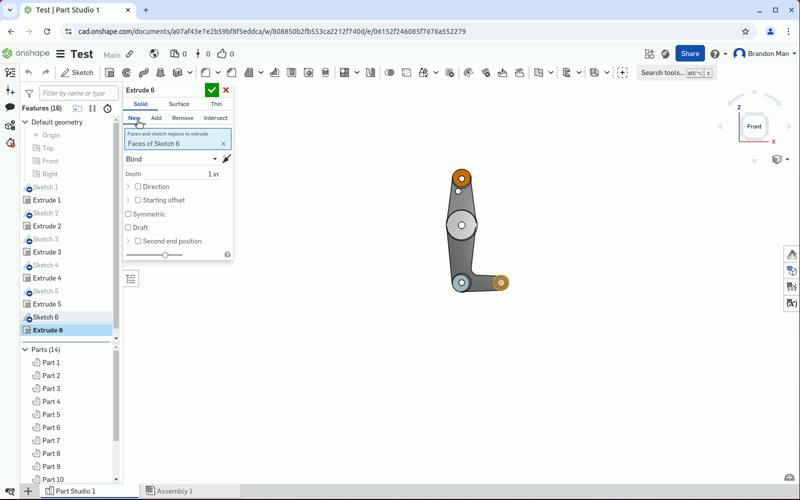
key(tab, 4)
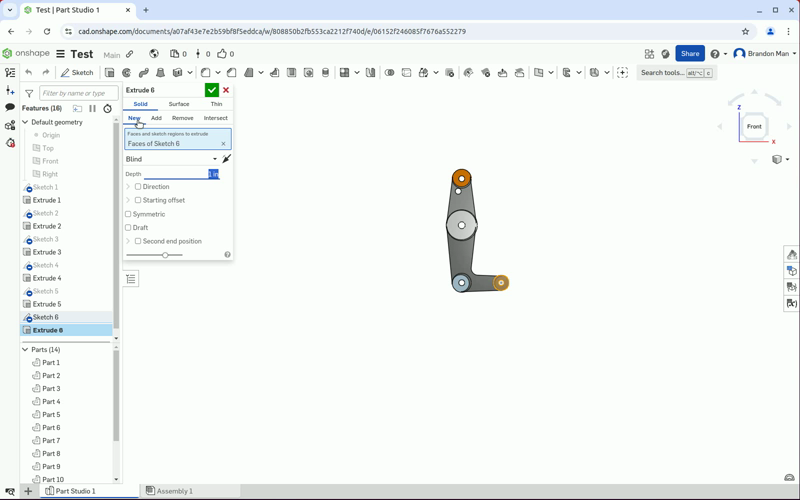
text(0.481)
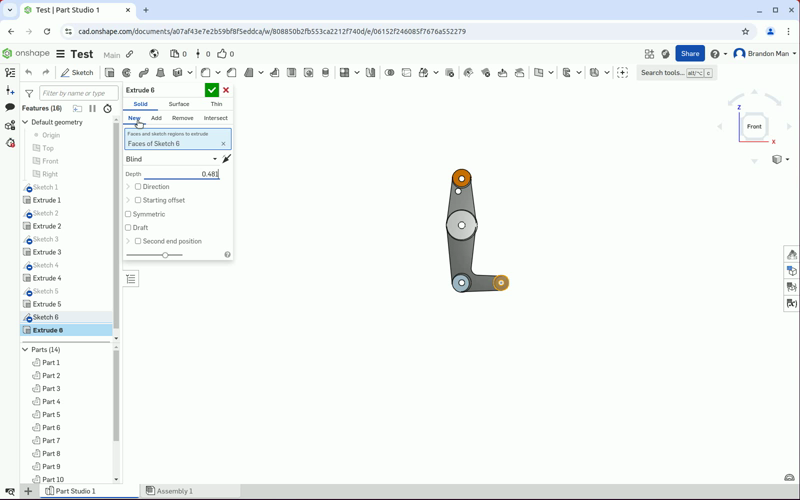
key(enter)
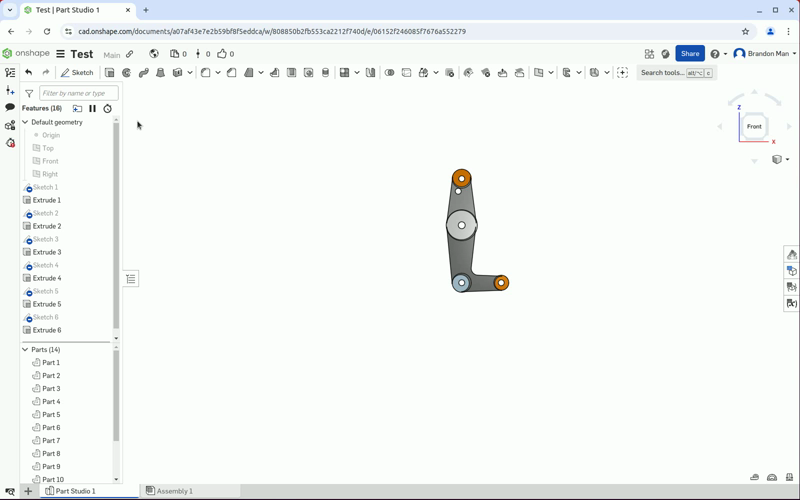
key(shift+h)
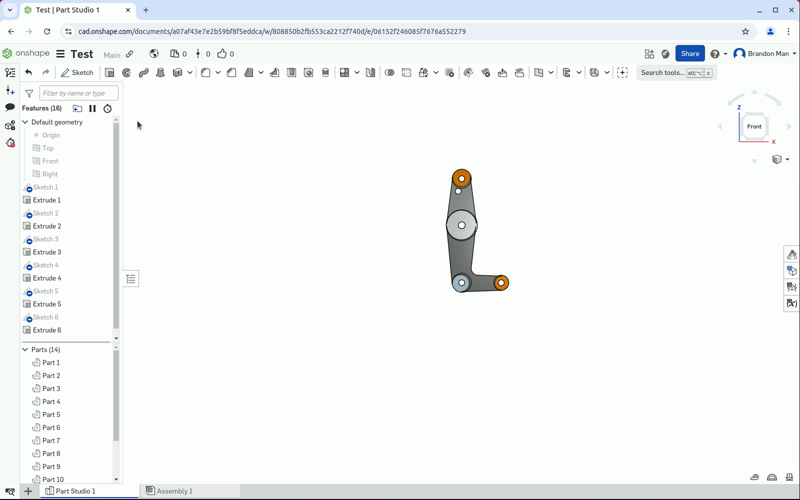
key(shift+h)
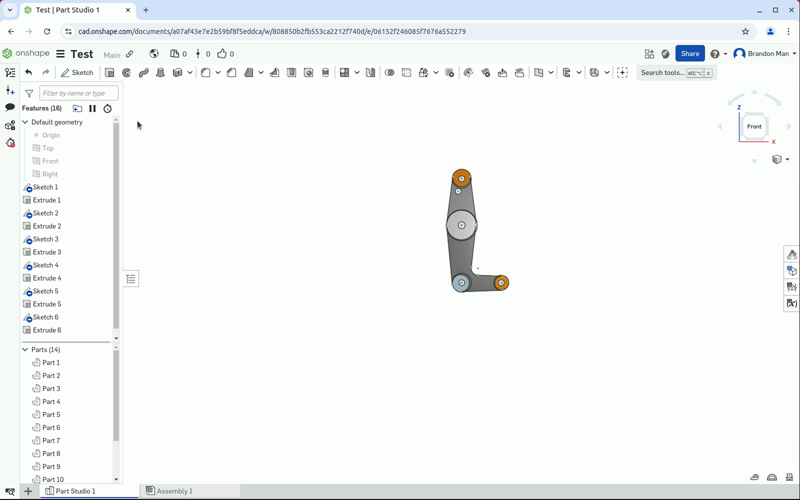
key(shift+7)
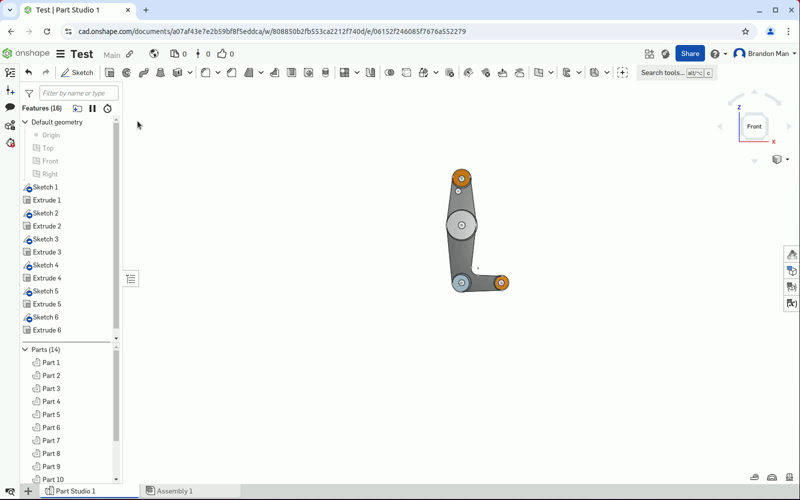
key(left, 2)
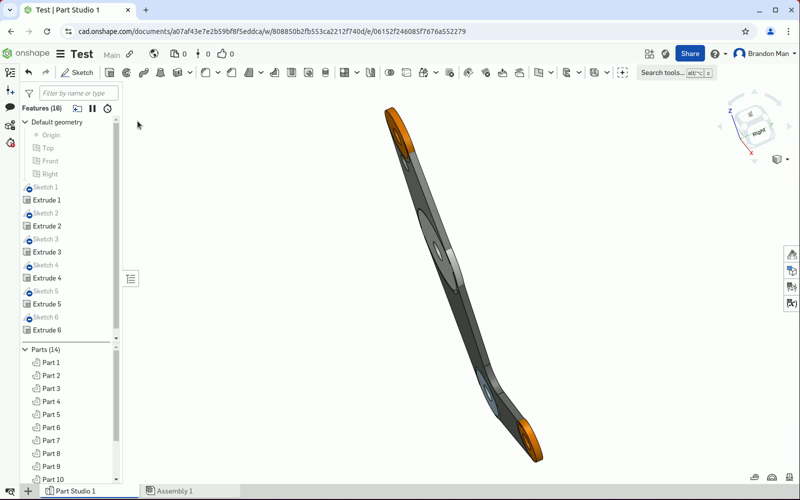
key(down, 2)
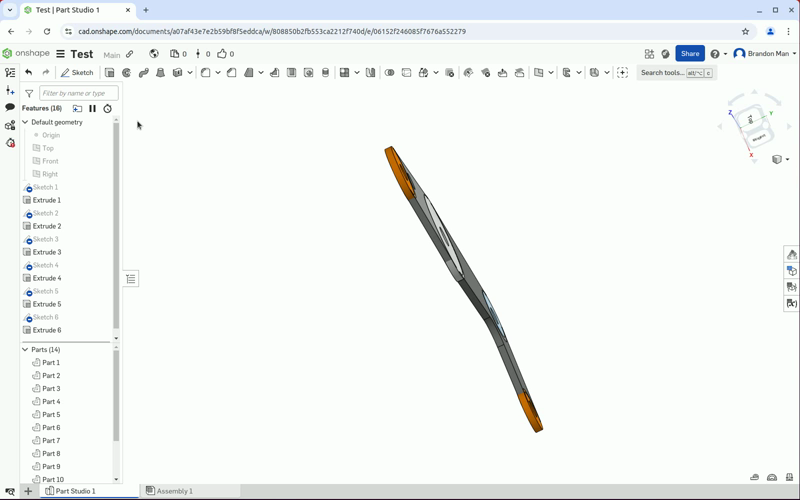
key(up, 2)
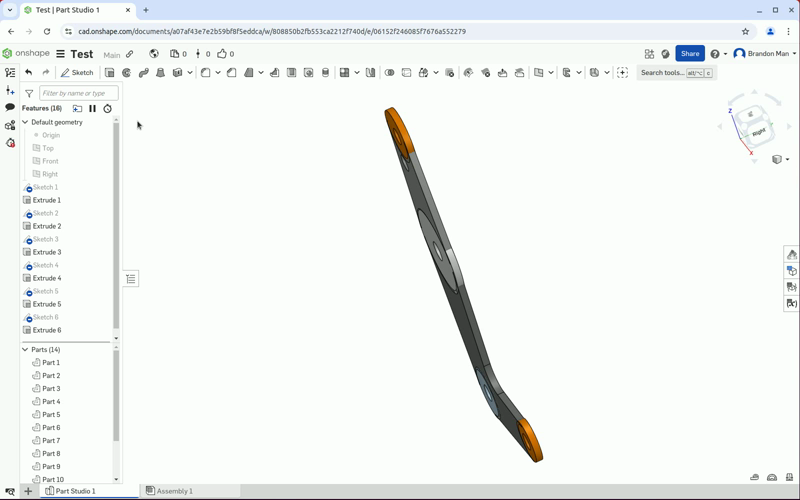
key(right, 2)
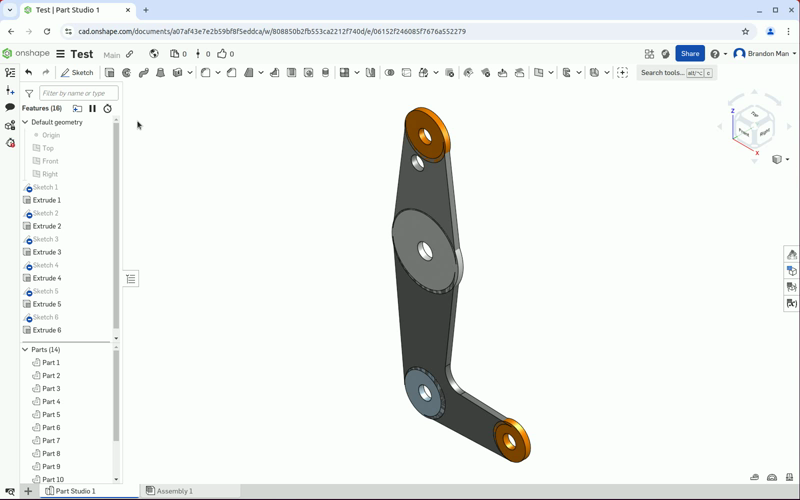
mouse_move(69, 189)
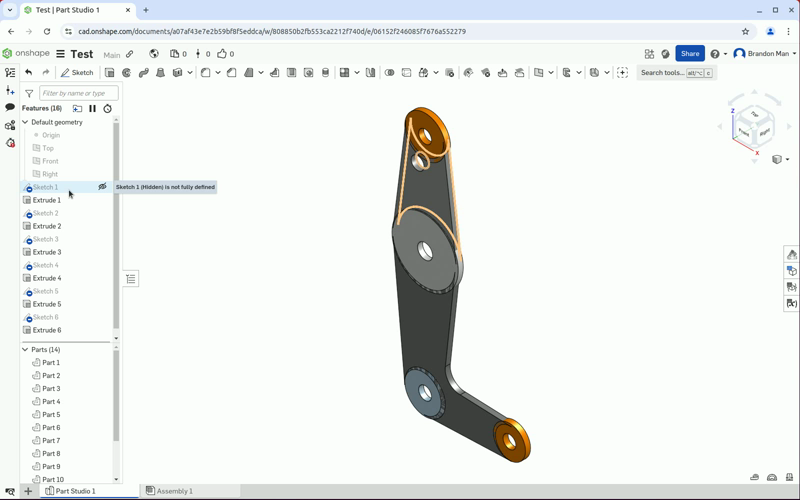
click(69, 189)